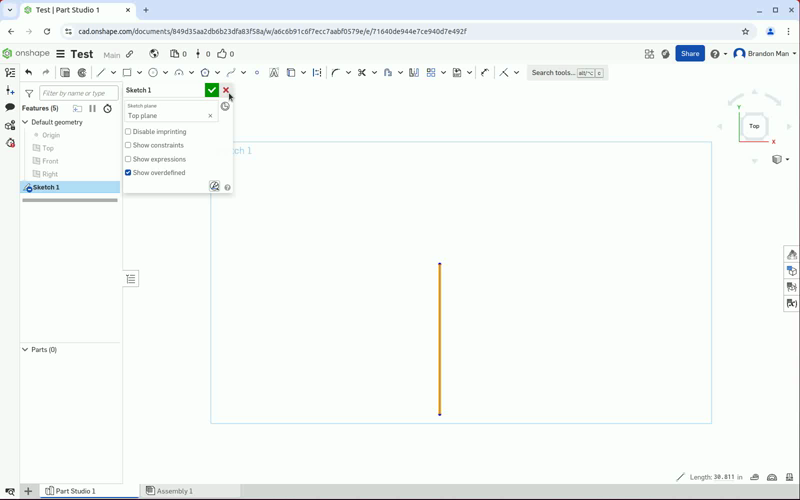
key(shift+h)
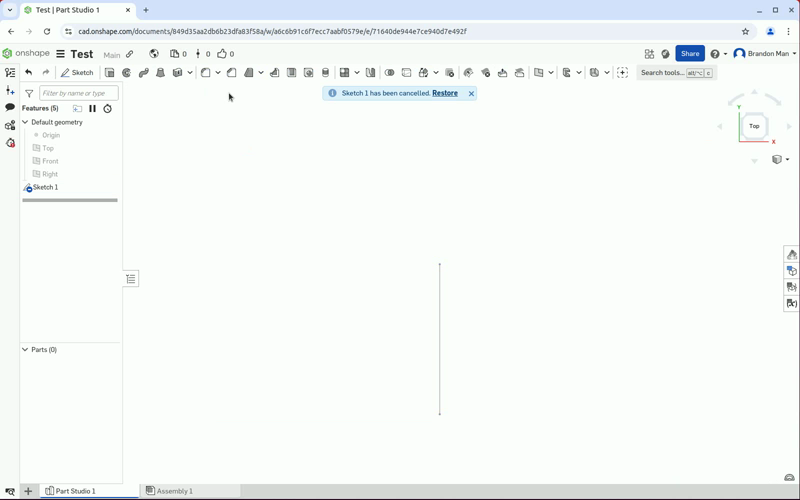
key(shift+s)
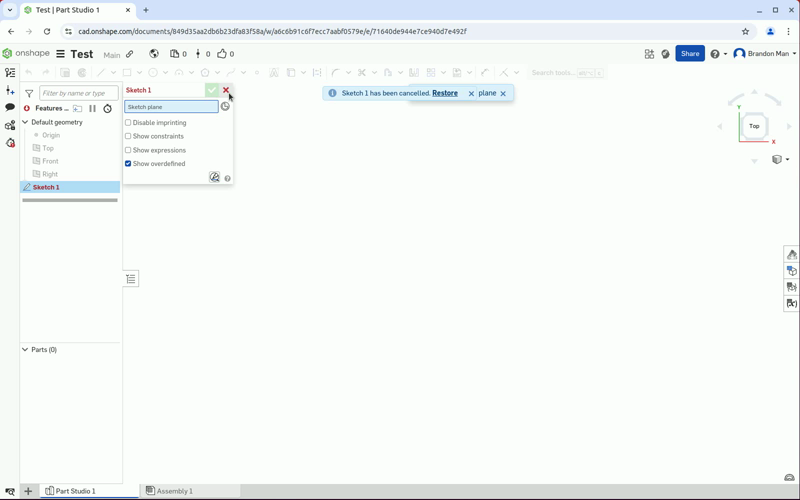
mouse_move(73, 150)
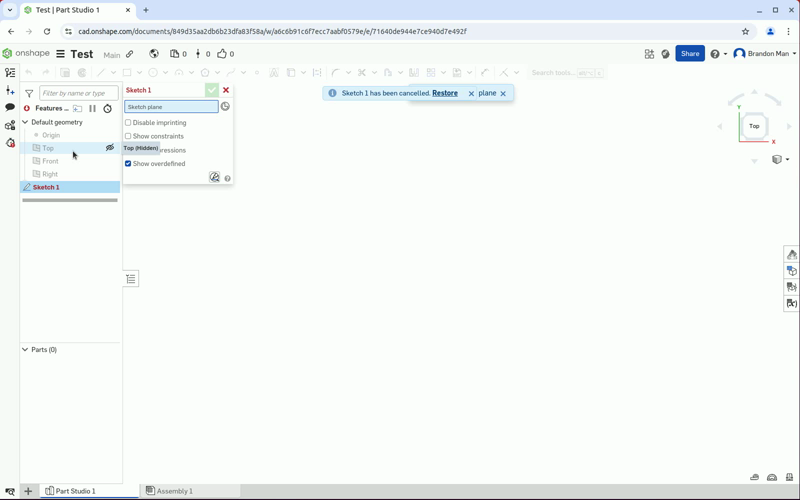
click(73, 150)
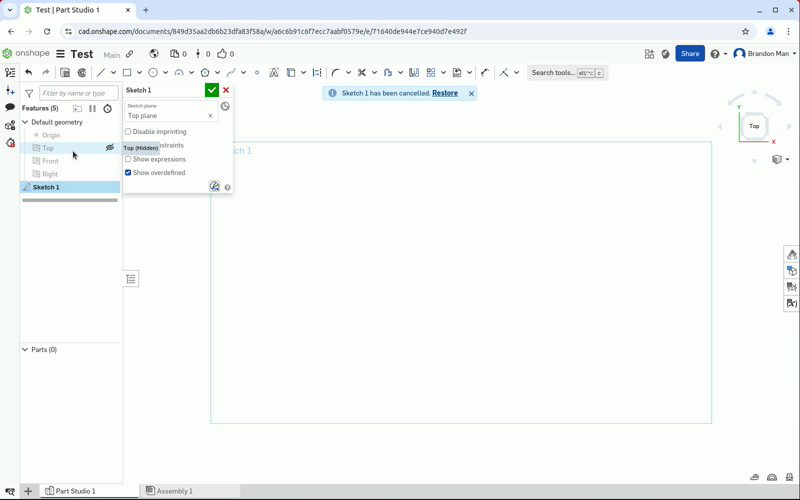
mouse_move(73, 352)
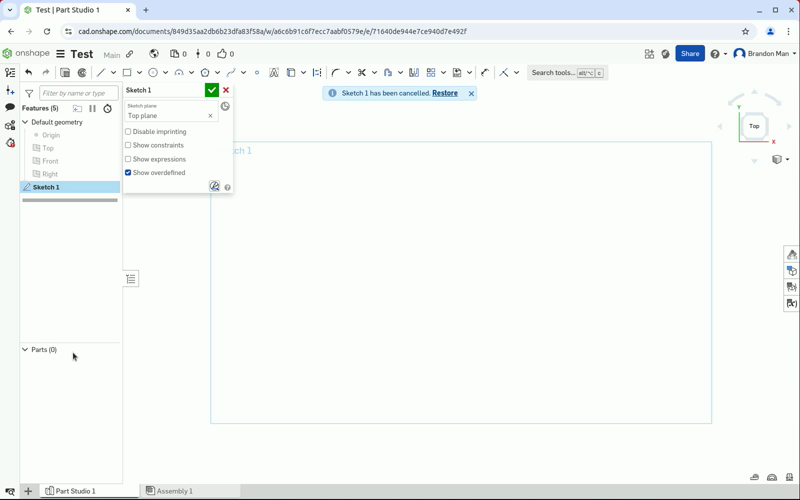
key(y)
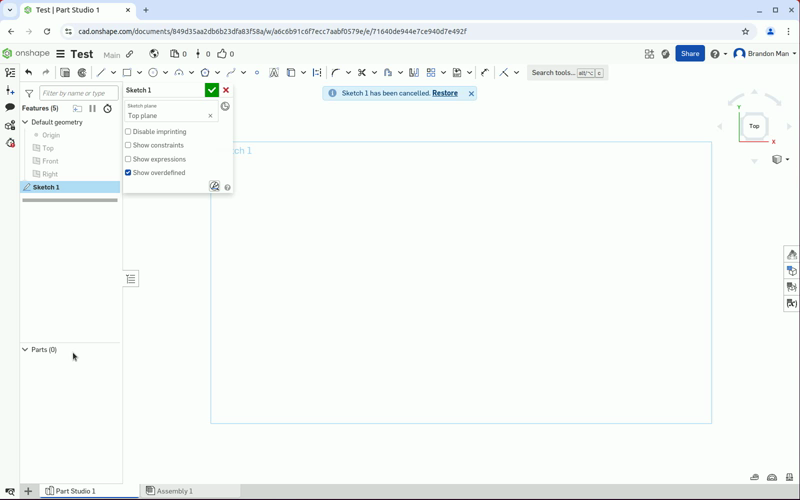
key(l)
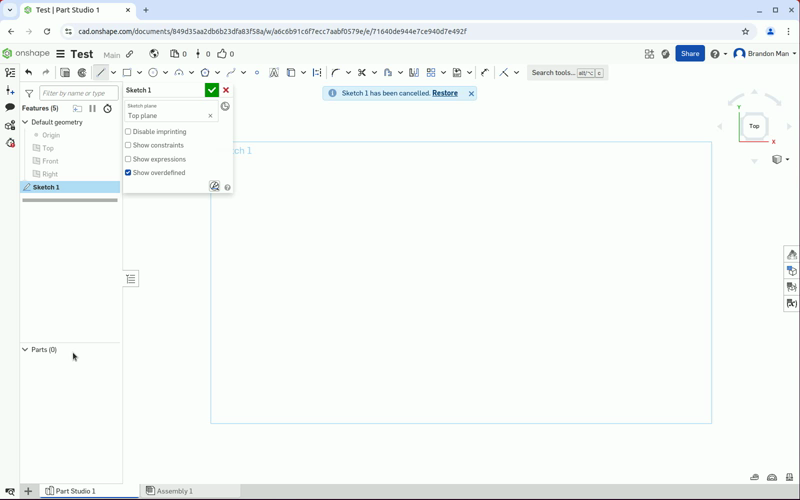
key_down(shift)
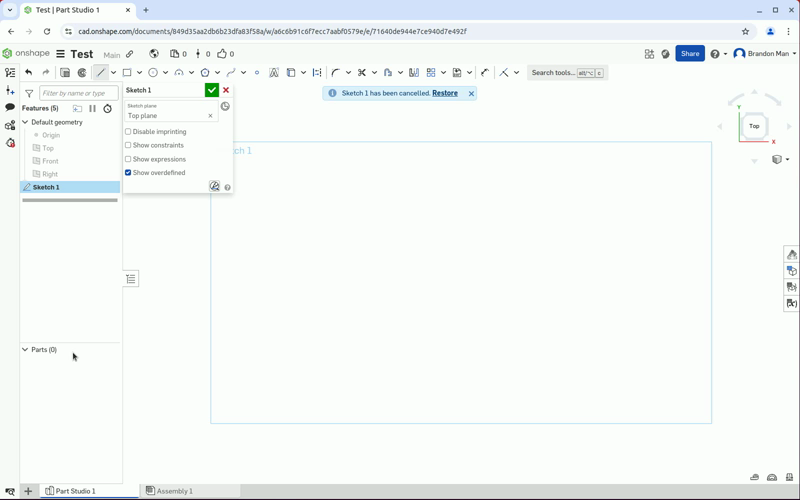
mouse_move(502, 395)
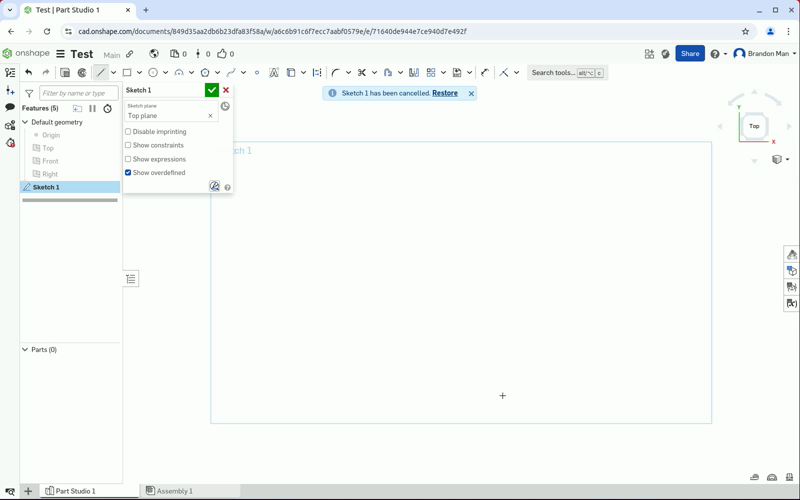
click(502, 395)
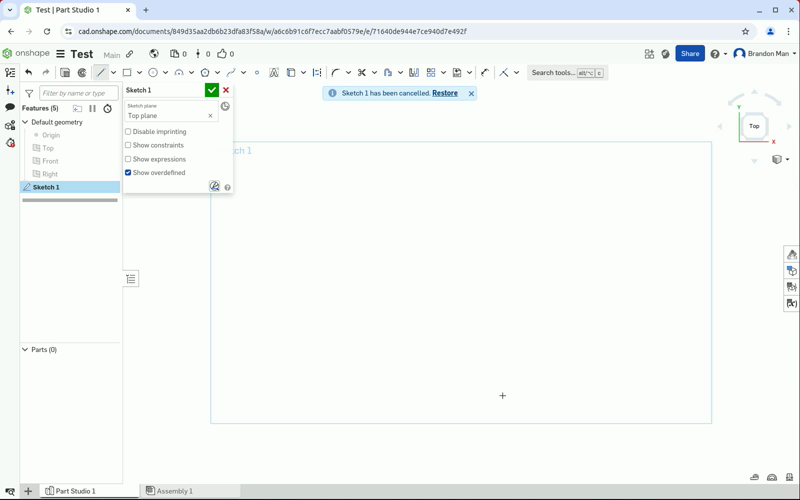
key_up(shift)
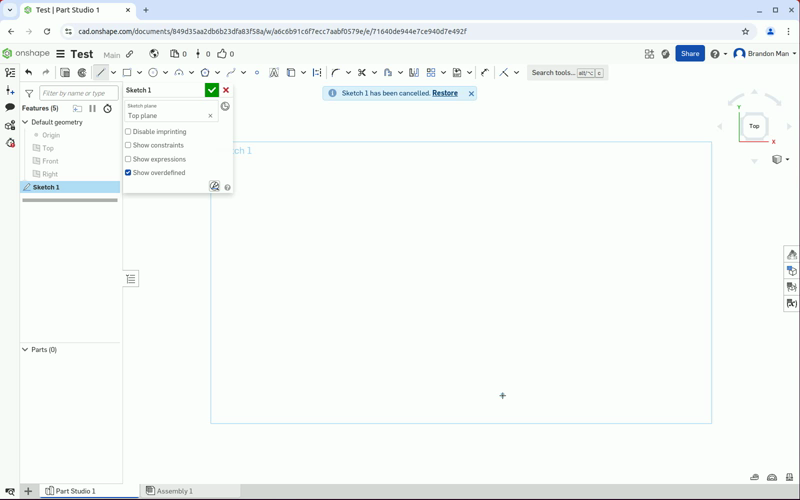
key_down(shift)
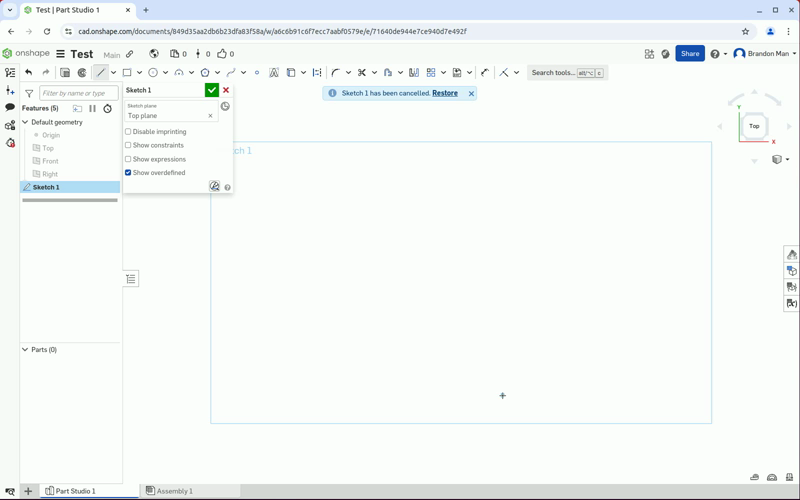
mouse_move(540, 282)
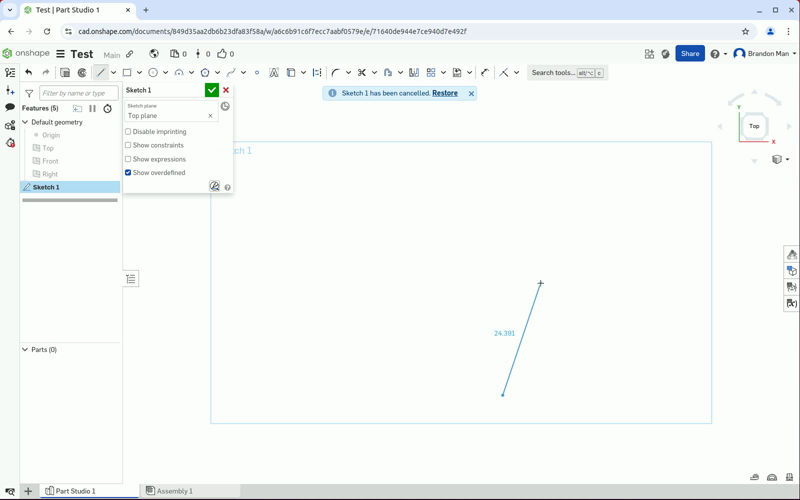
click(540, 282)
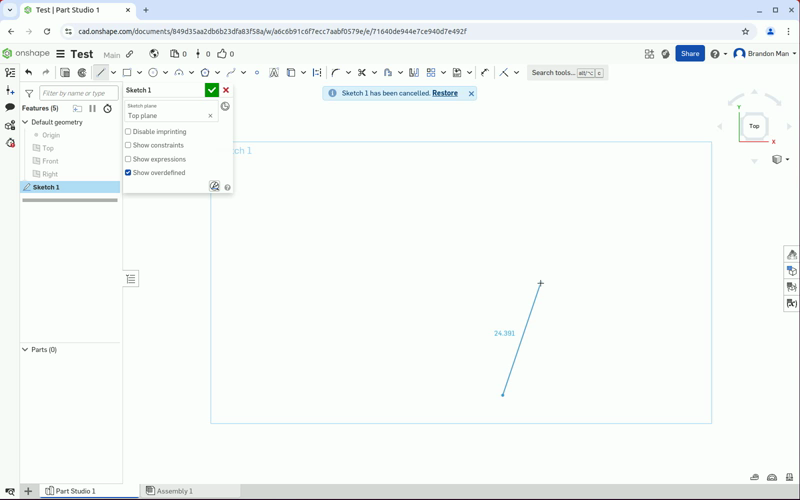
key_up(shift)
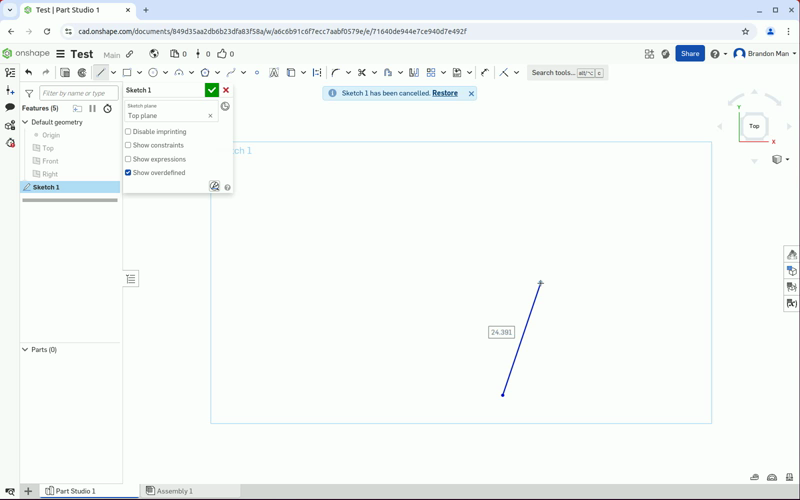
key_down(shift)
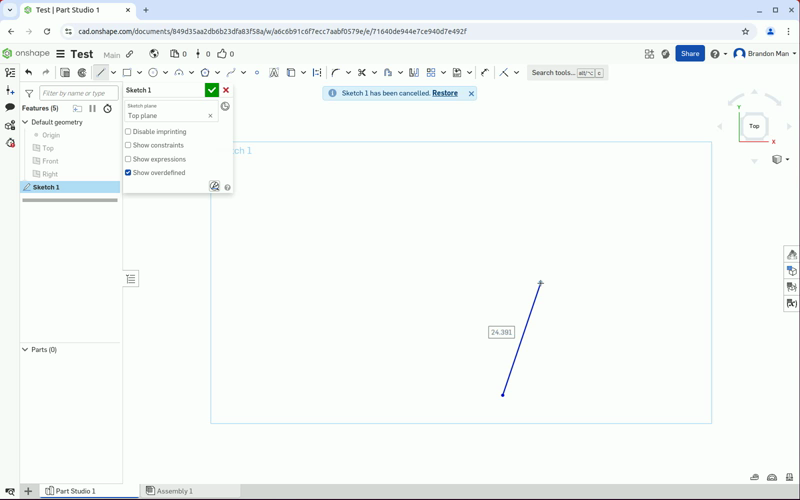
mouse_move(570, 282)
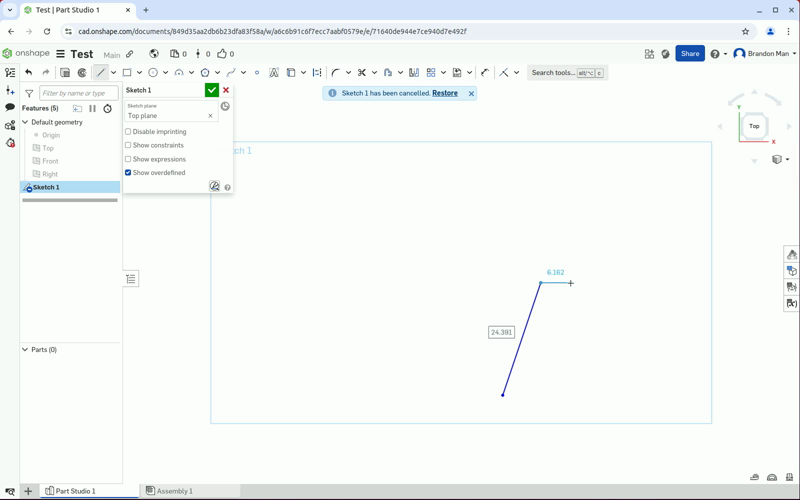
mouse_move(511, 282)
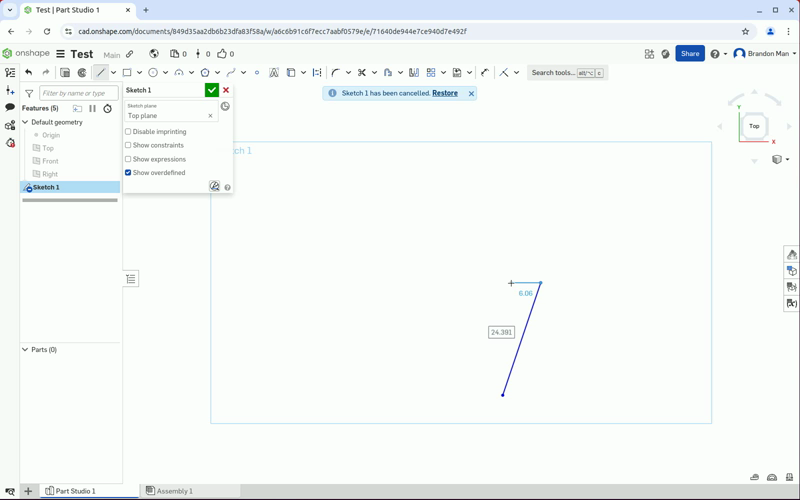
click(511, 282)
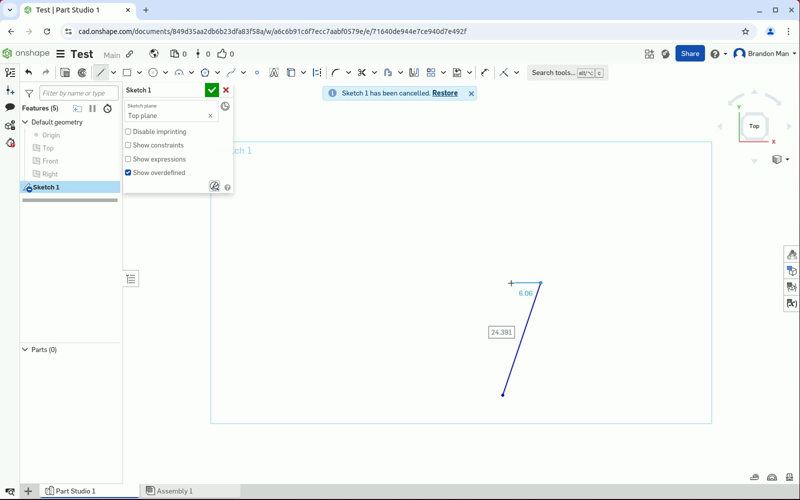
key_up(shift)
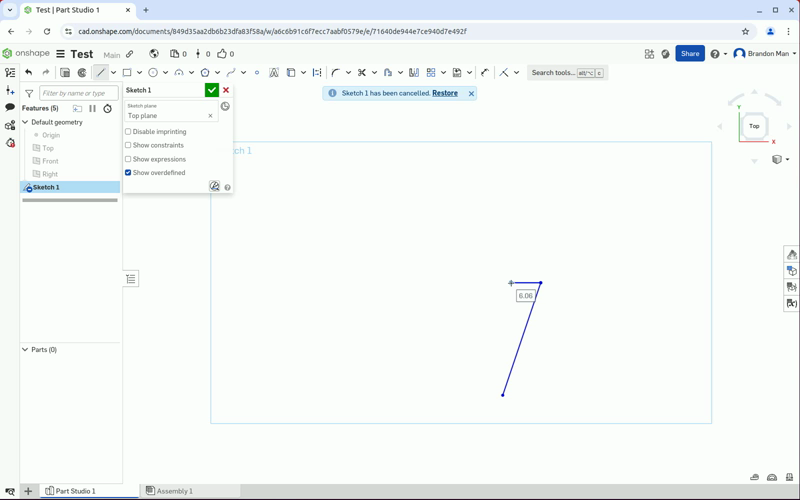
key_down(shift)
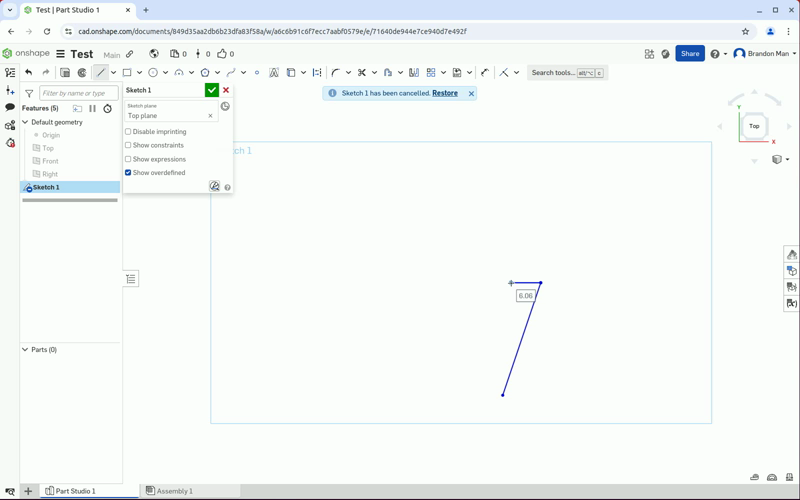
mouse_move(541, 282)
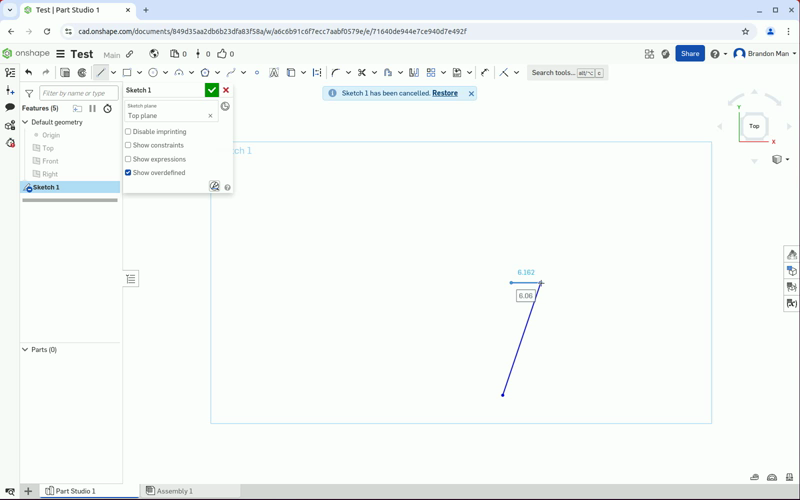
mouse_move(511, 297)
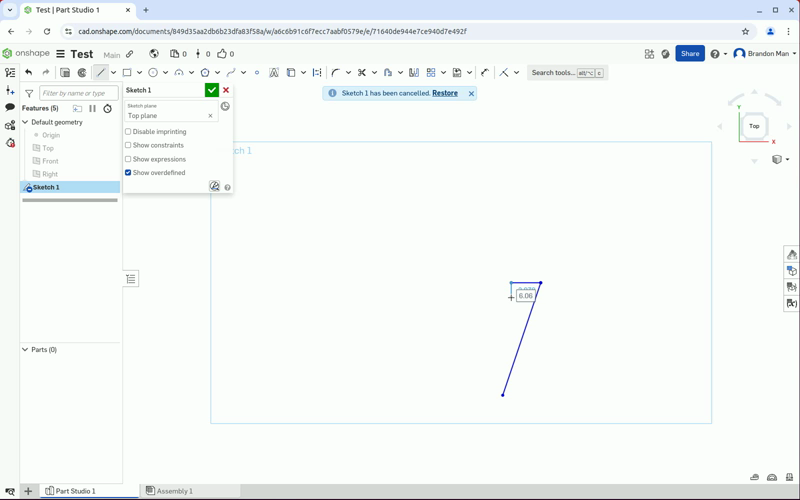
click(511, 297)
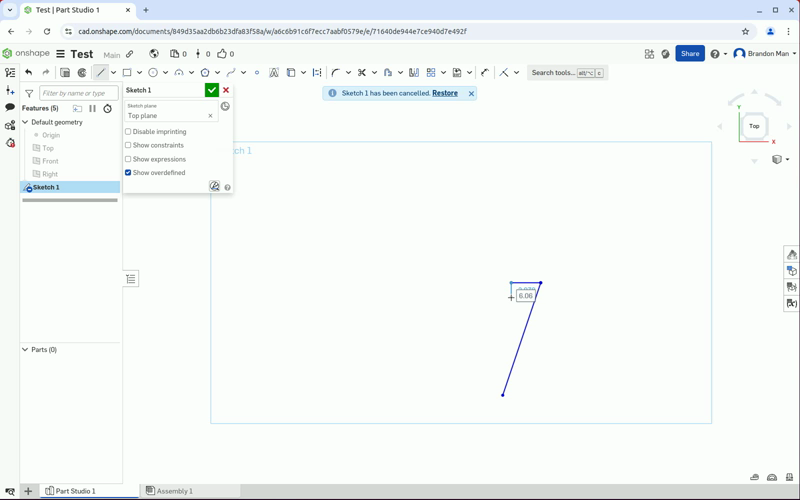
key_up(shift)
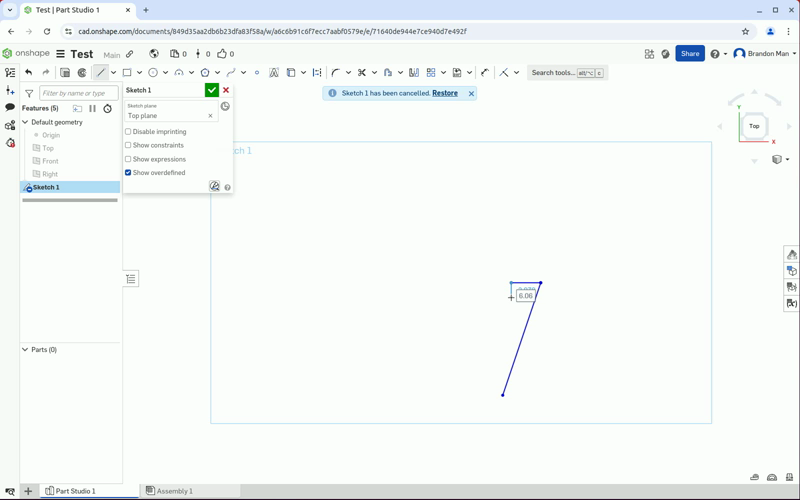
key_down(shift)
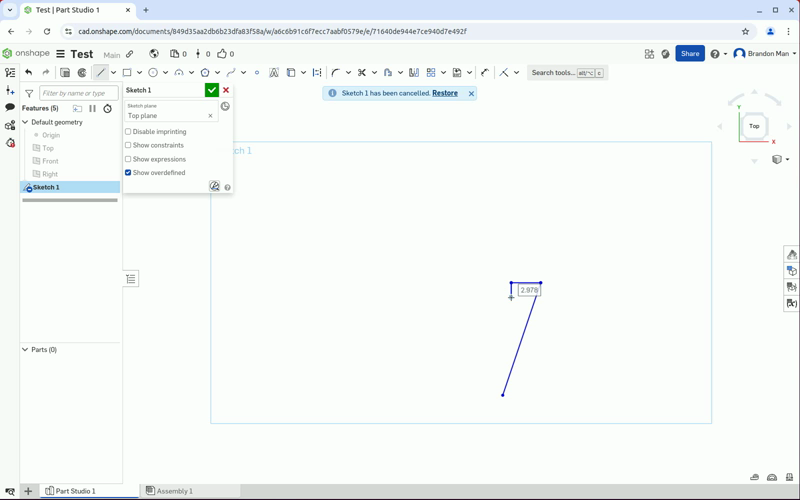
mouse_move(541, 297)
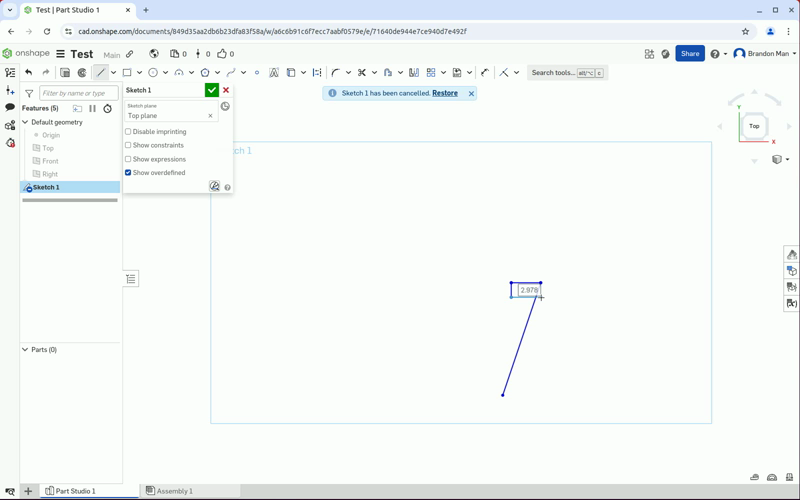
mouse_move(502, 297)
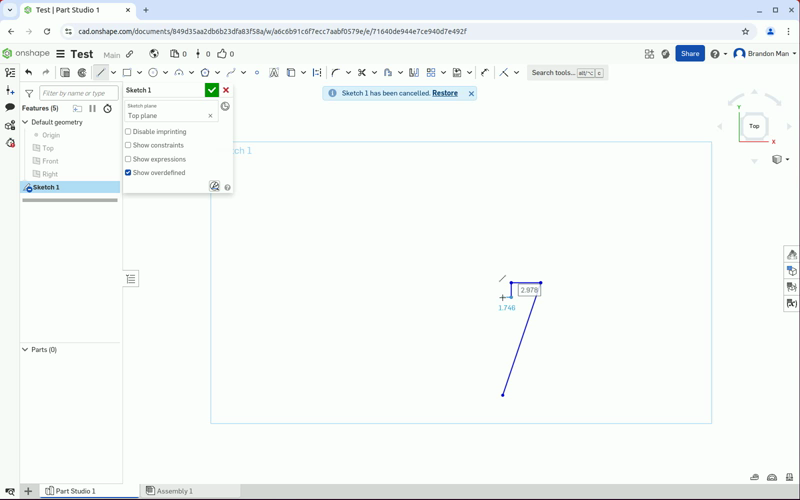
click(502, 297)
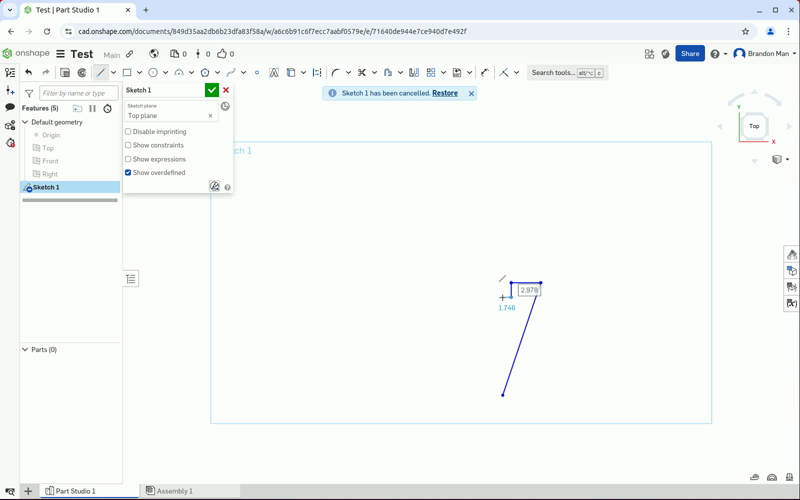
key_up(shift)
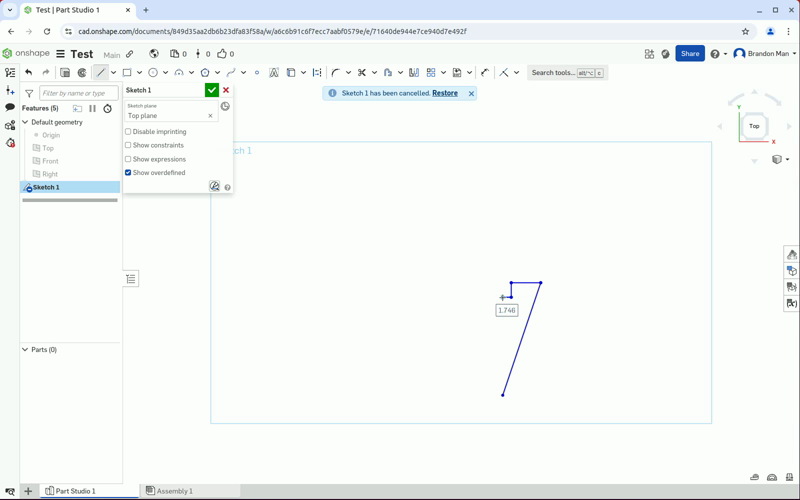
key_down(shift)
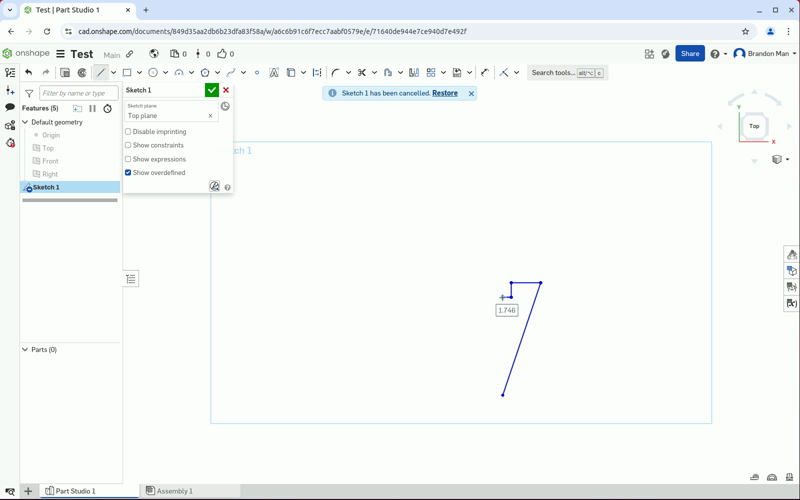
mouse_move(502, 395)
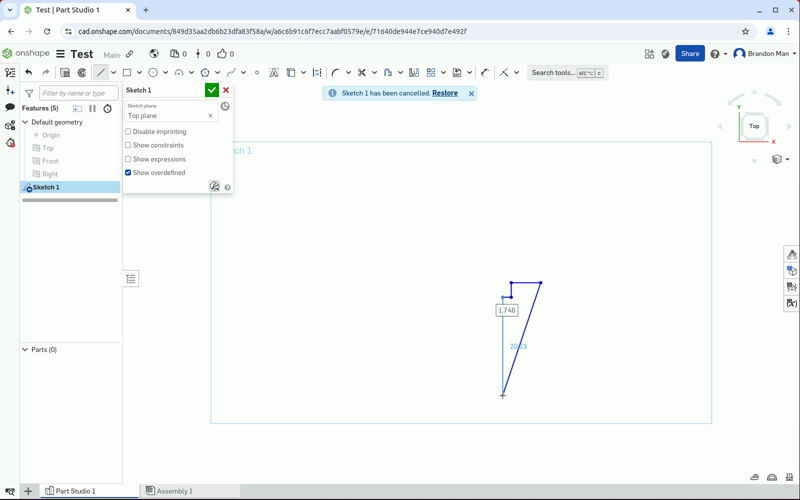
key_up(shift)
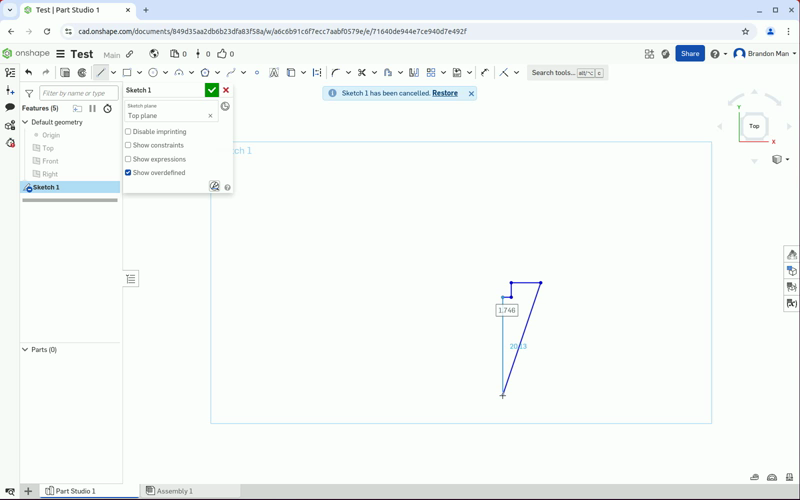
click(502, 395)
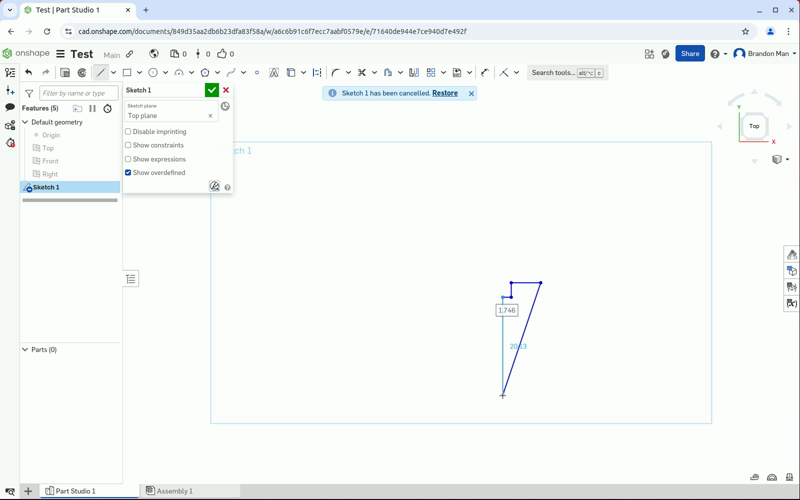
key(esc)
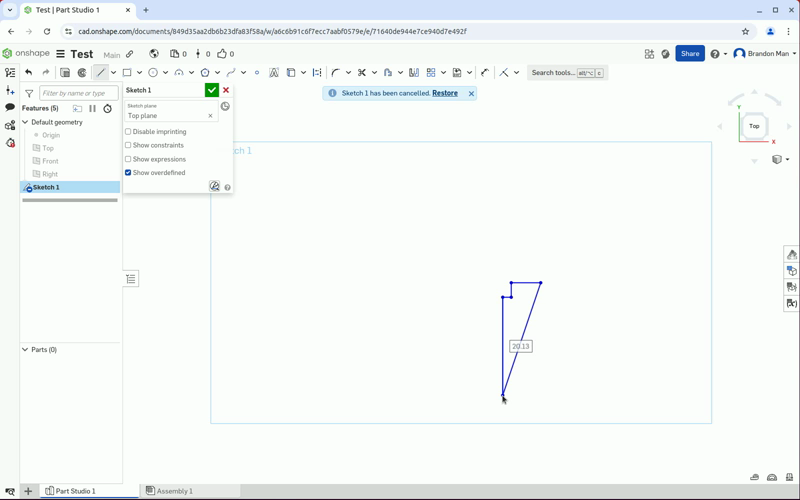
mouse_move(533, 287)
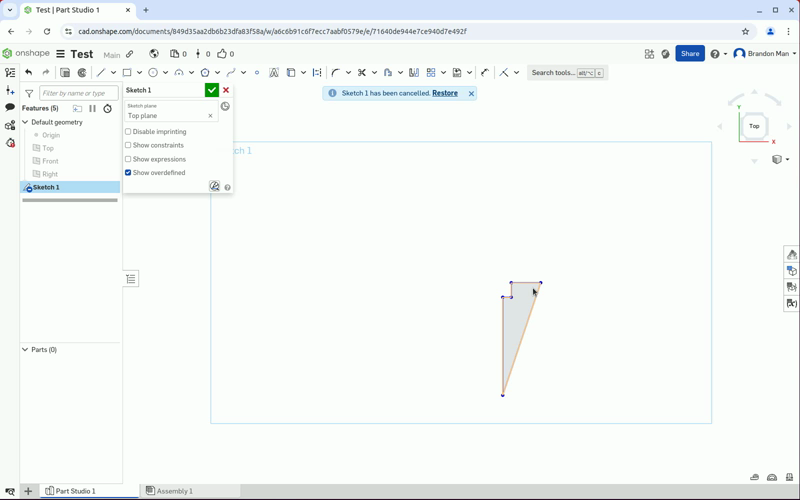
click(533, 287)
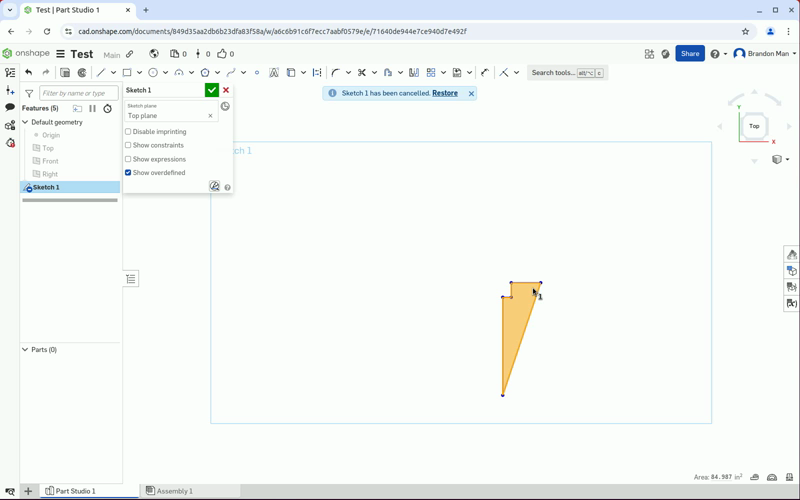
mouse_move(73, 352)
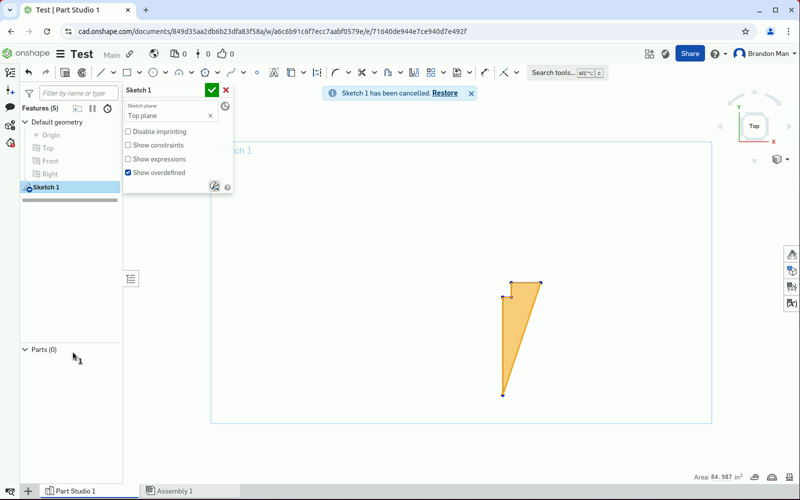
key(shift+y)
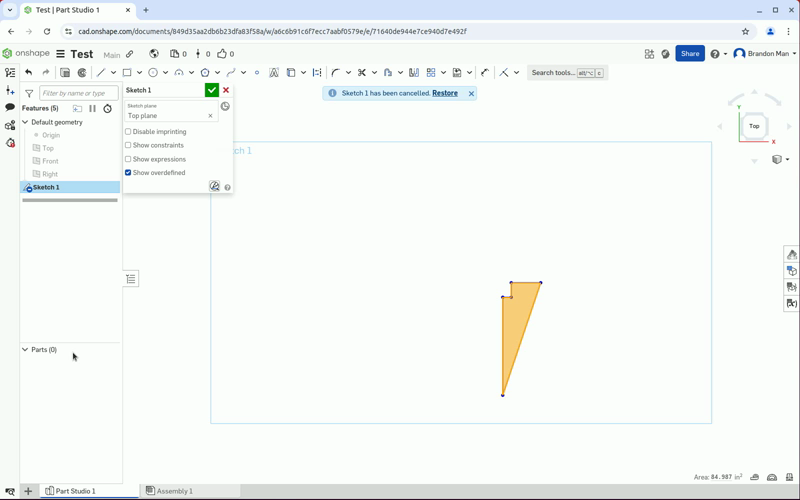
key(shift+e)
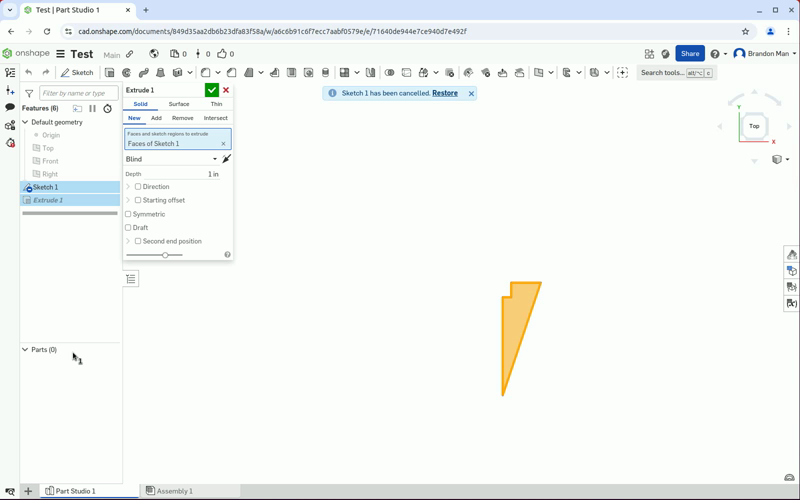
mouse_move(143, 106)
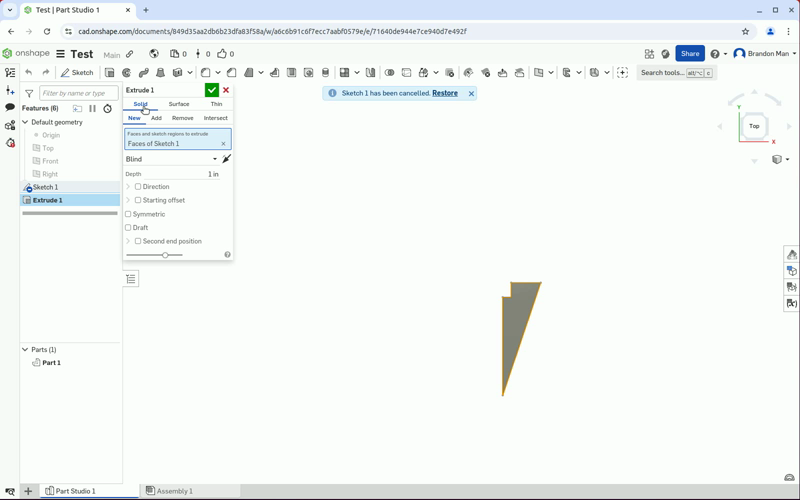
click(143, 106)
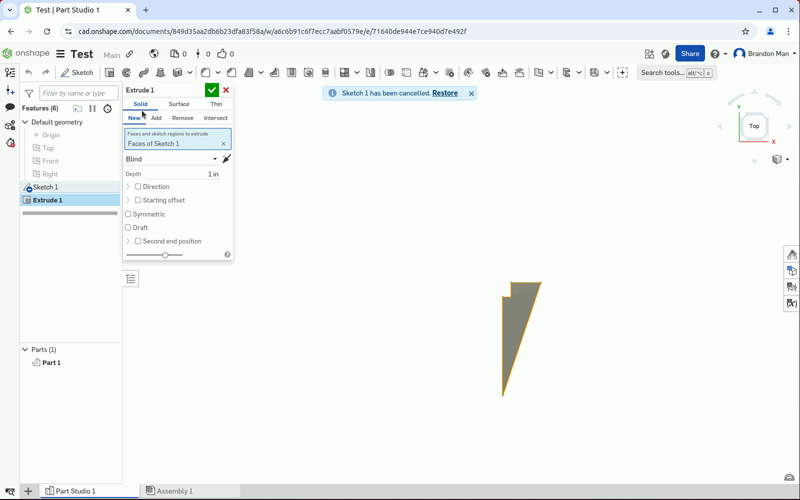
mouse_move(137, 120)
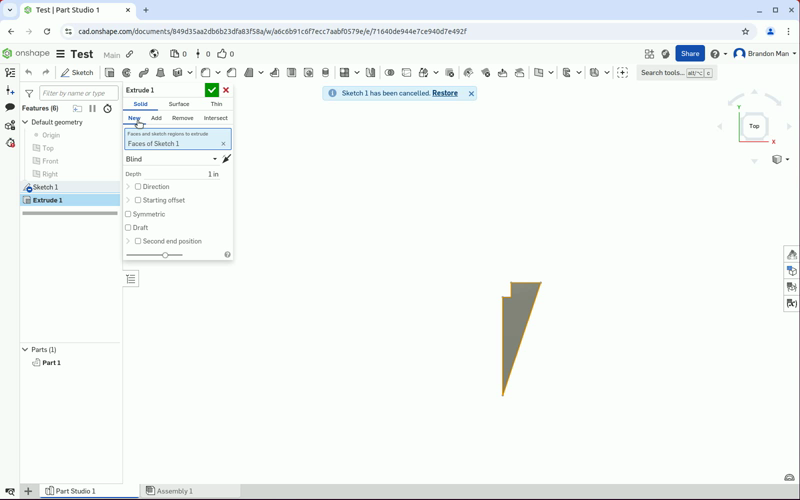
click(137, 120)
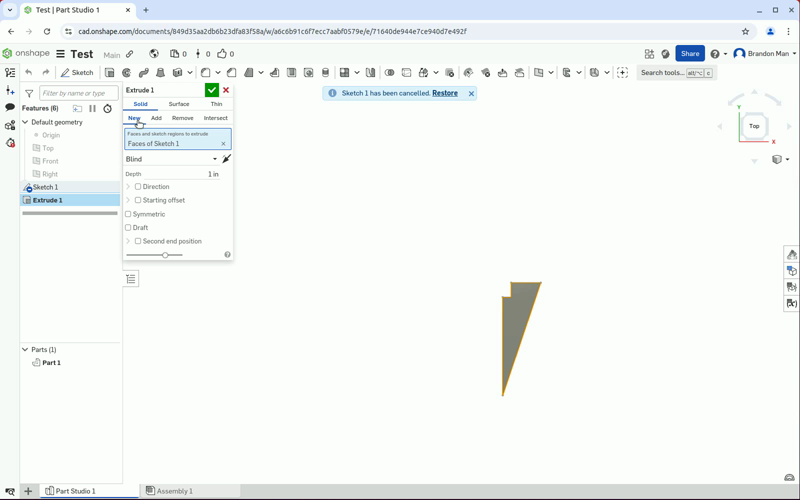
key(tab, 4)
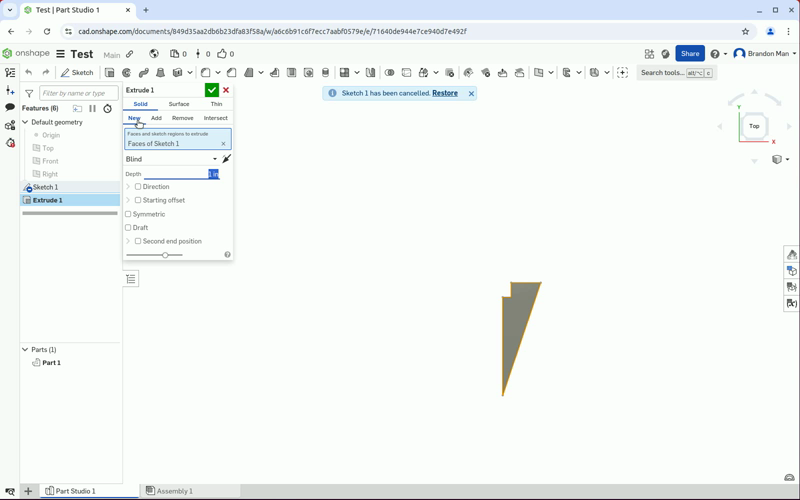
text(0.722)
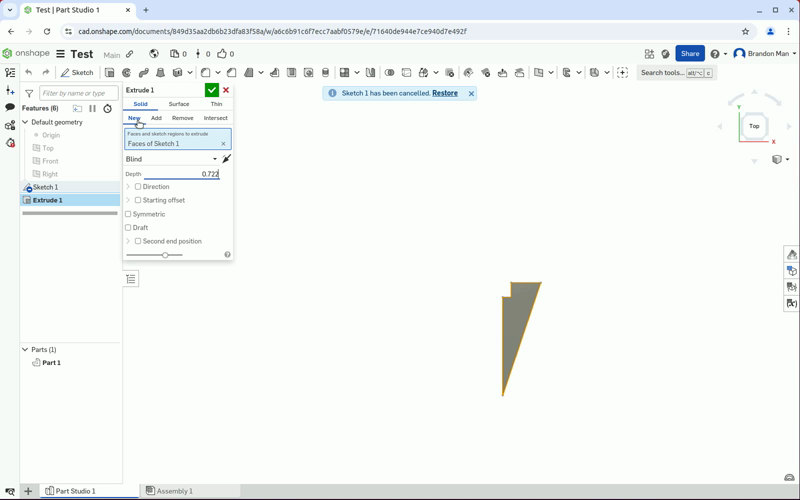
key(enter)
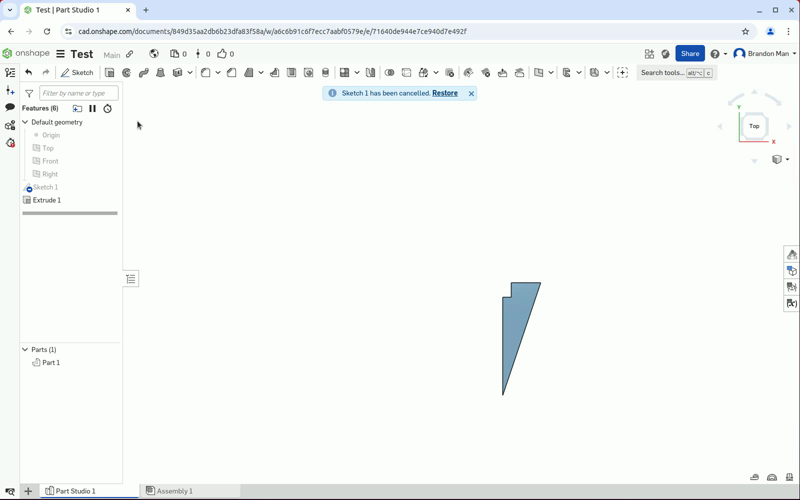
key(shift+h)
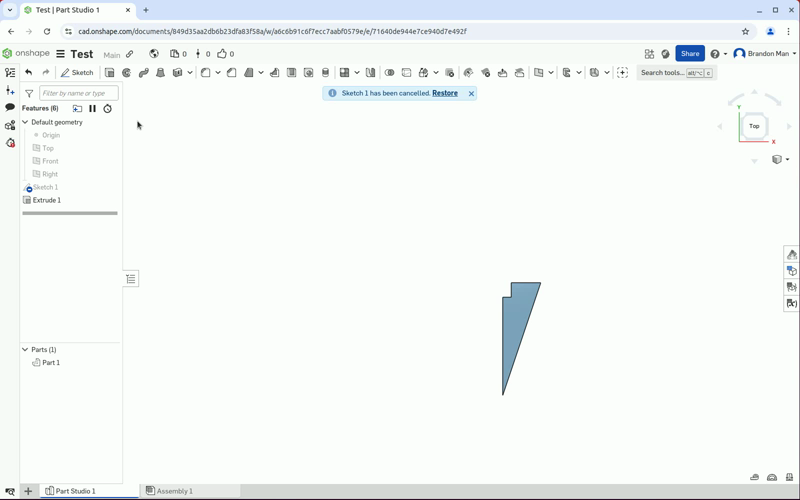
key(shift+h)
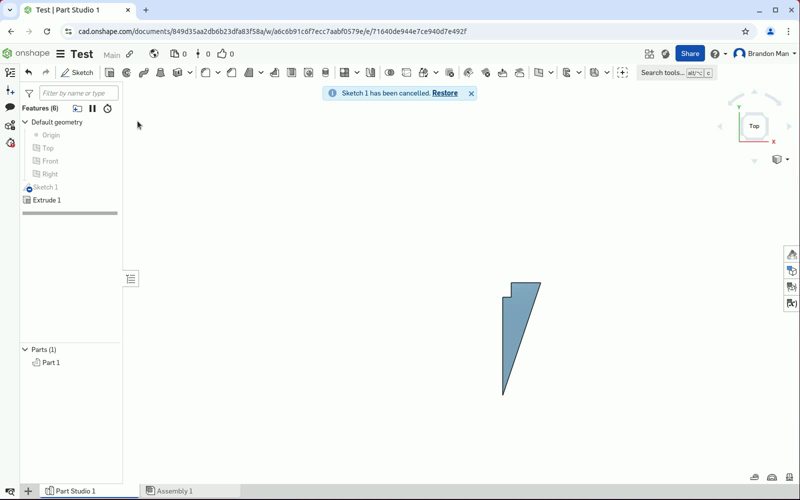
mouse_move(73, 189)
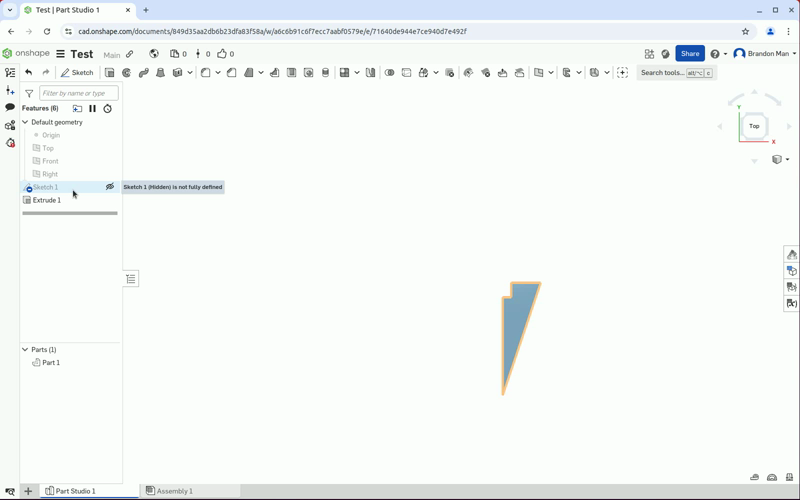
click(73, 189)
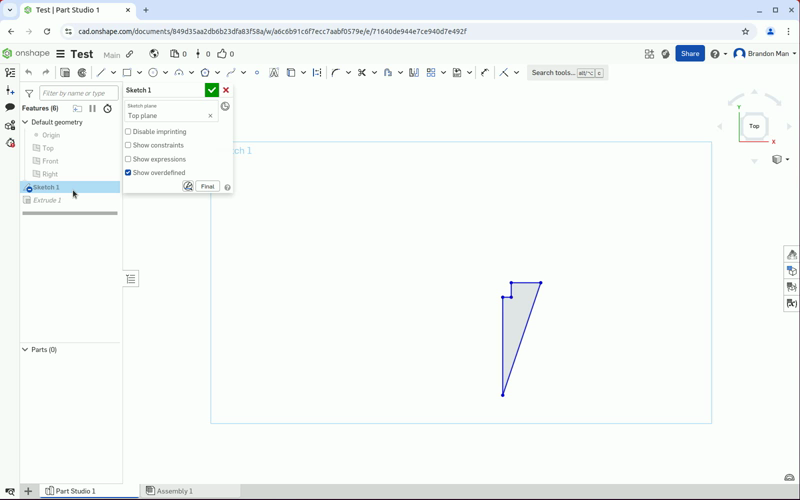
mouse_move(229, 92)
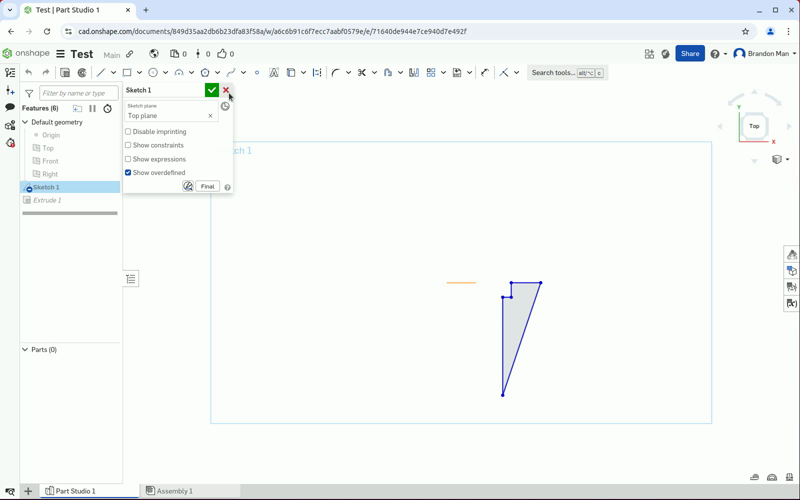
click(229, 92)
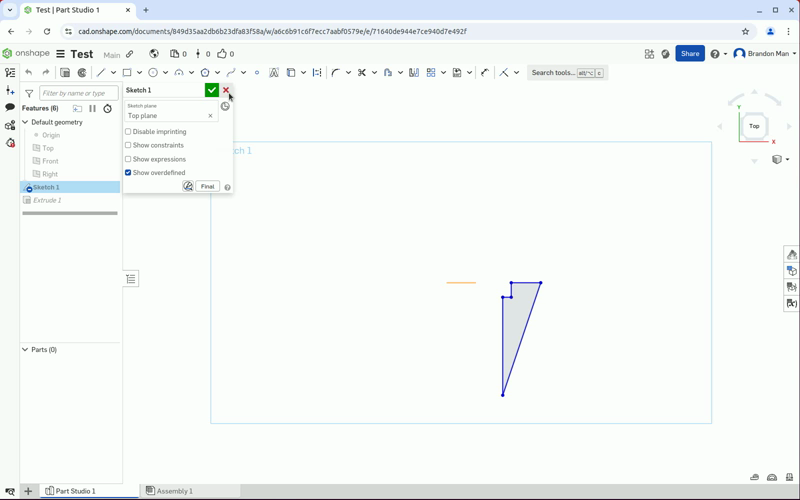
key(shift+s)
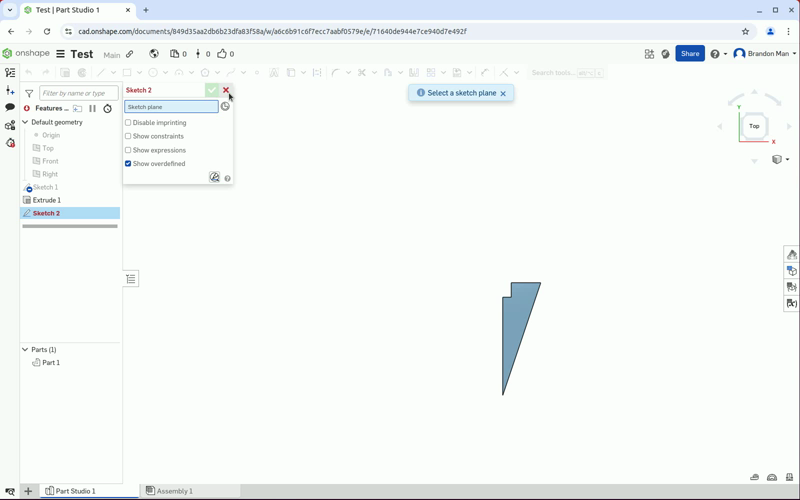
mouse_move(73, 150)
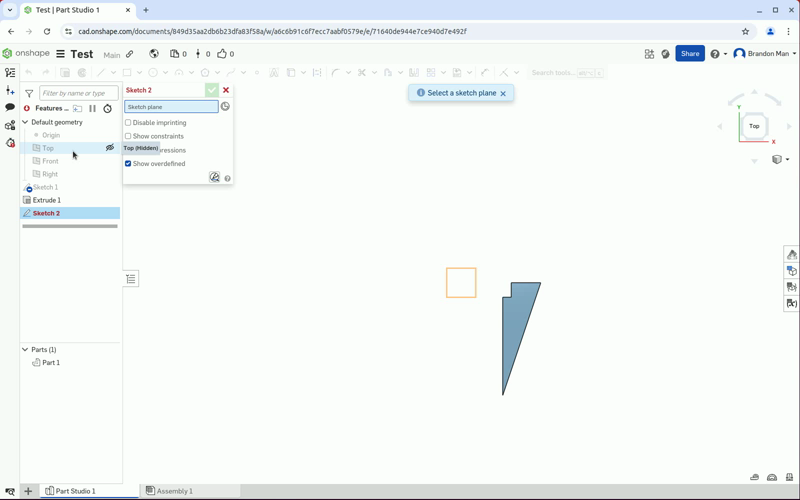
click(73, 150)
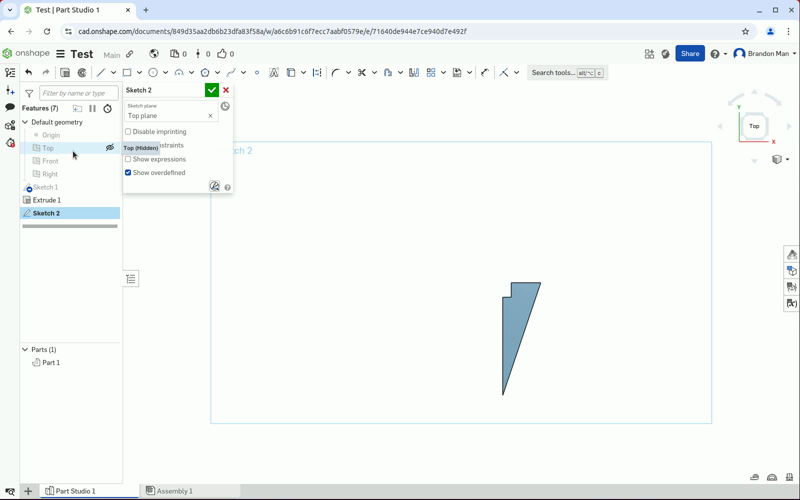
mouse_move(73, 352)
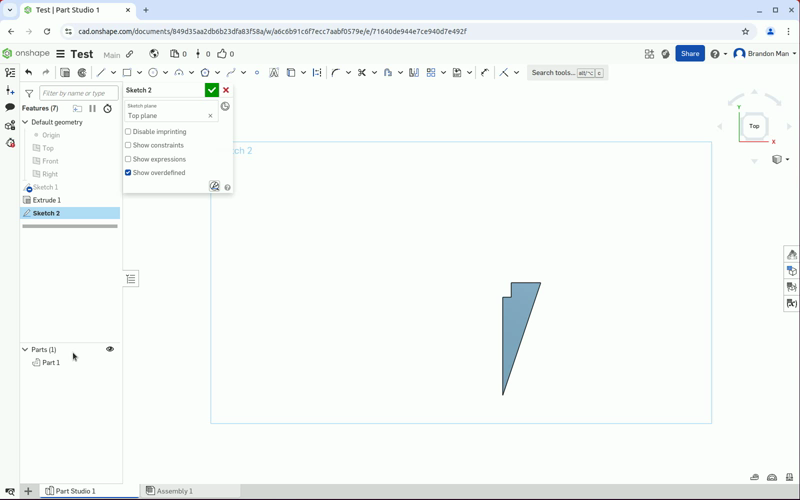
key(y)
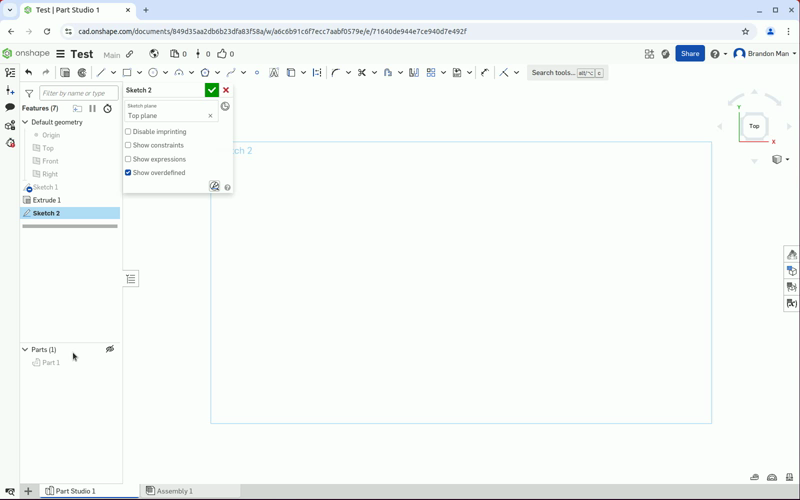
key(l)
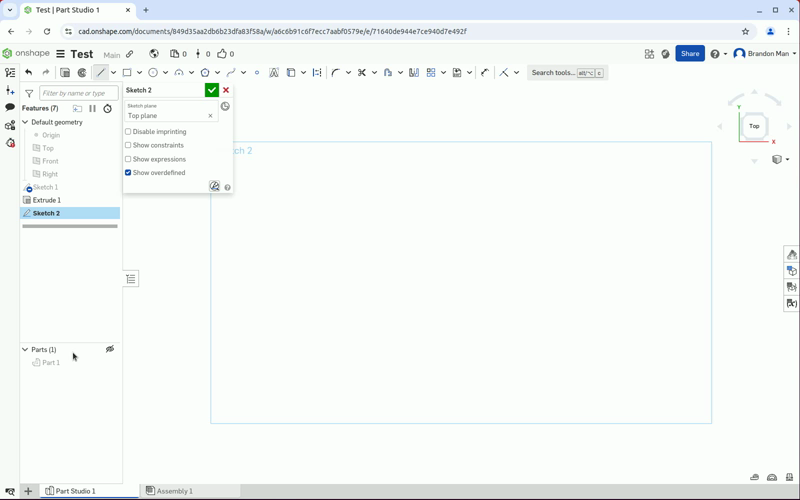
key_down(shift)
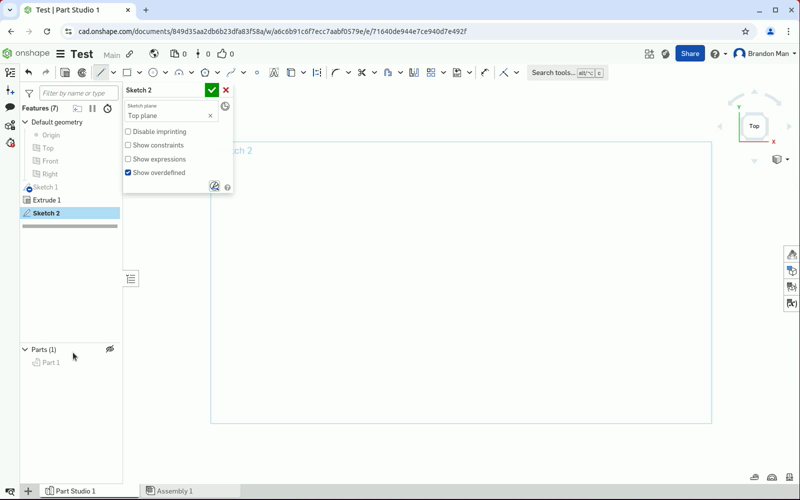
mouse_move(398, 282)
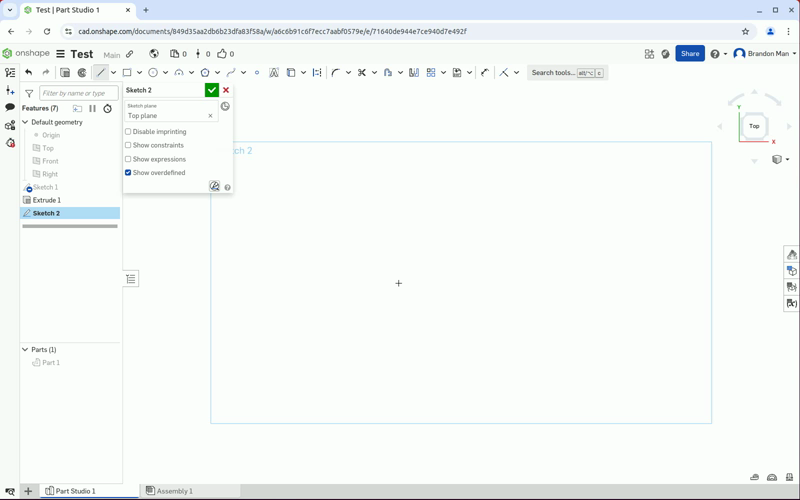
click(398, 282)
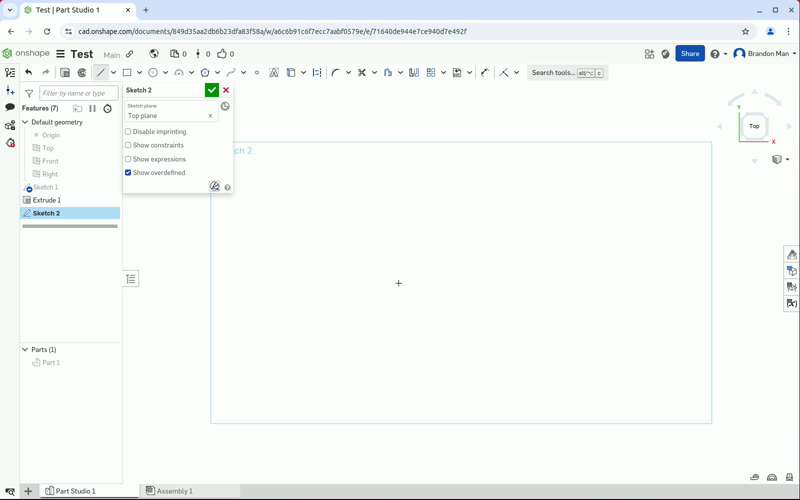
key_up(shift)
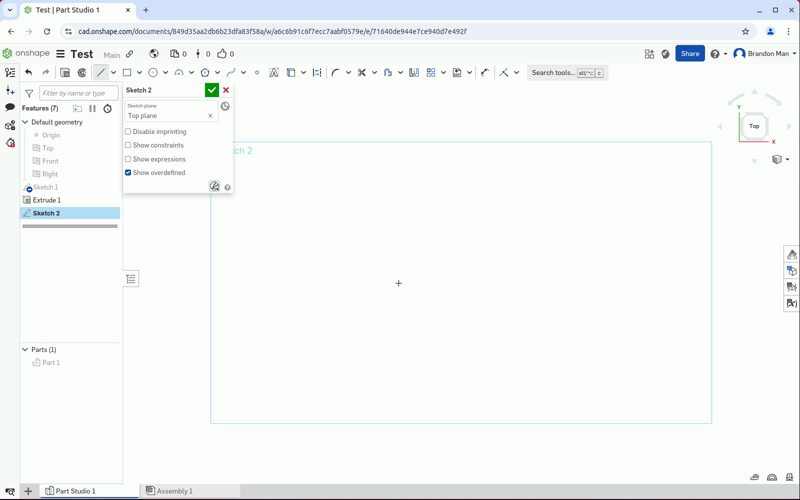
key_down(shift)
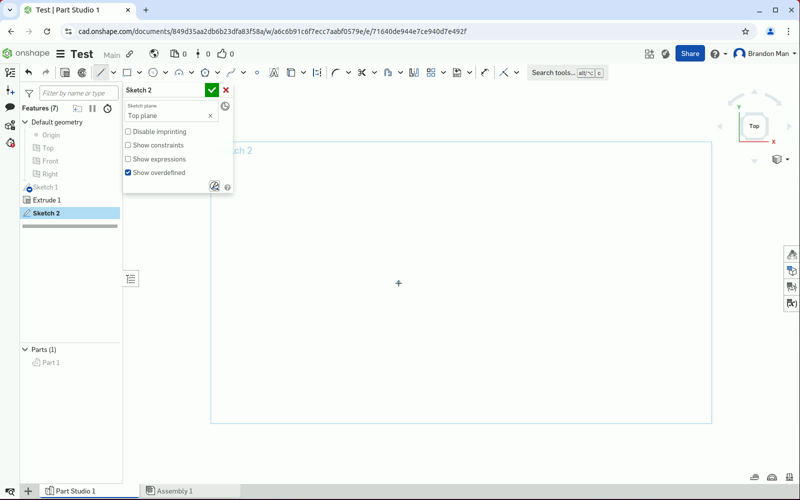
mouse_move(428, 282)
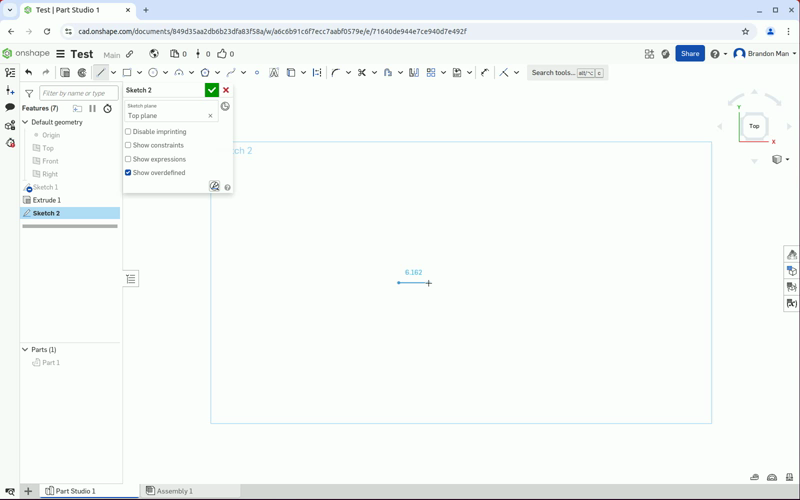
mouse_move(452, 282)
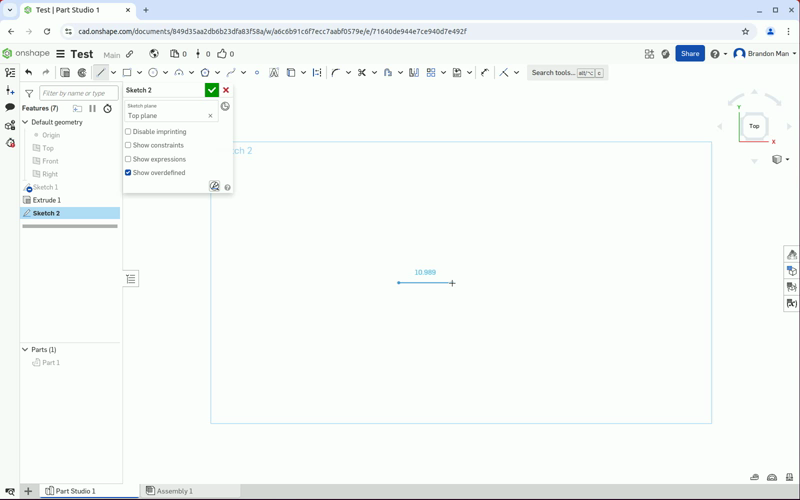
click(452, 282)
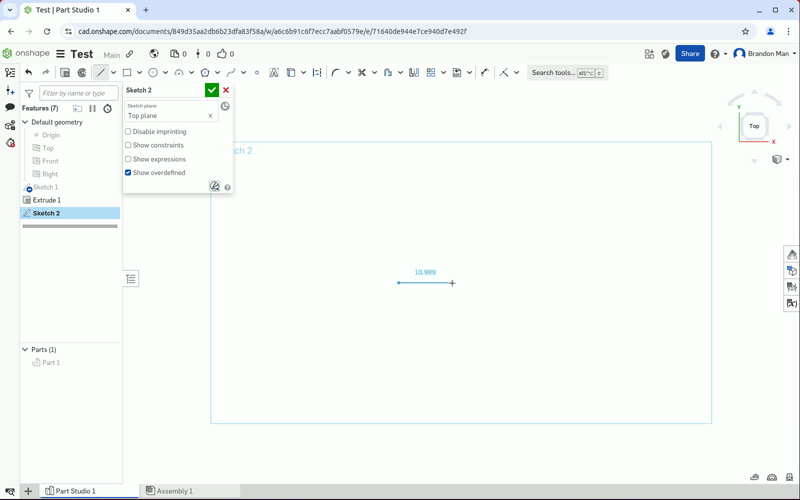
key_up(shift)
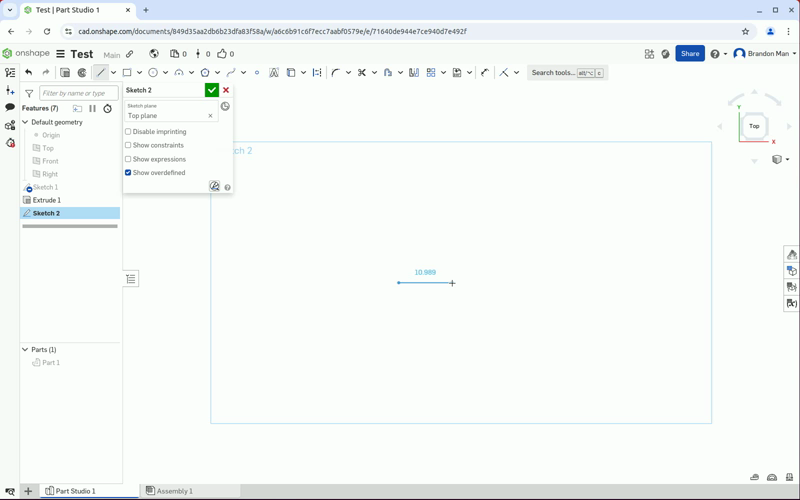
key_down(shift)
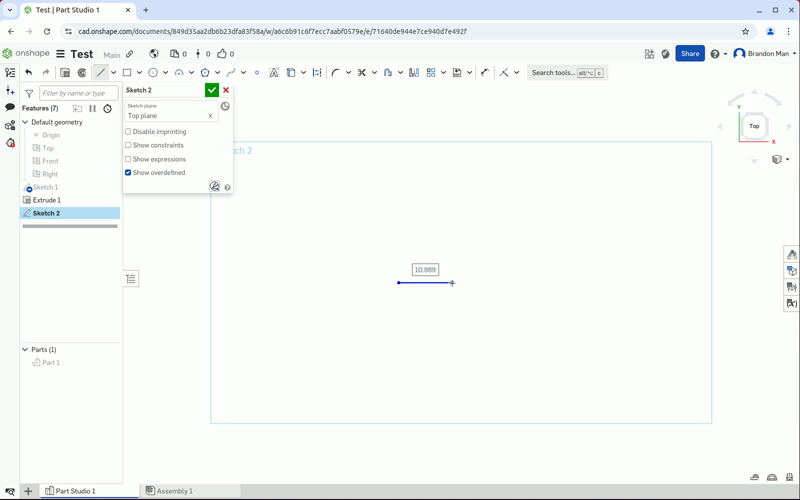
mouse_move(482, 282)
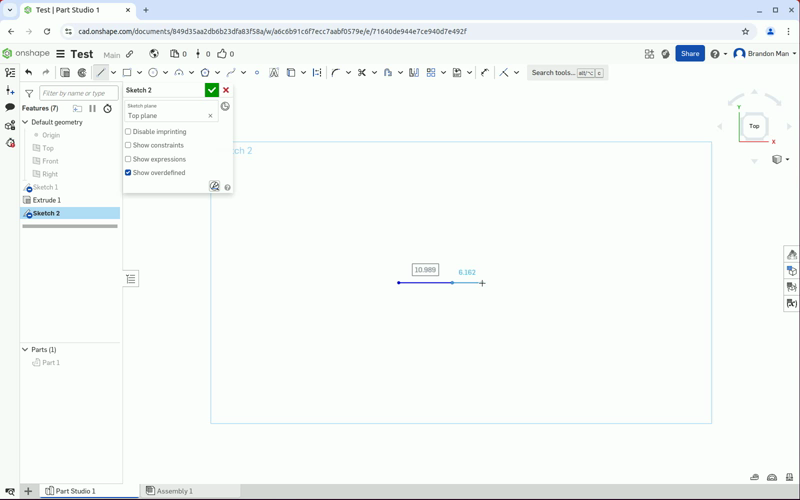
mouse_move(452, 268)
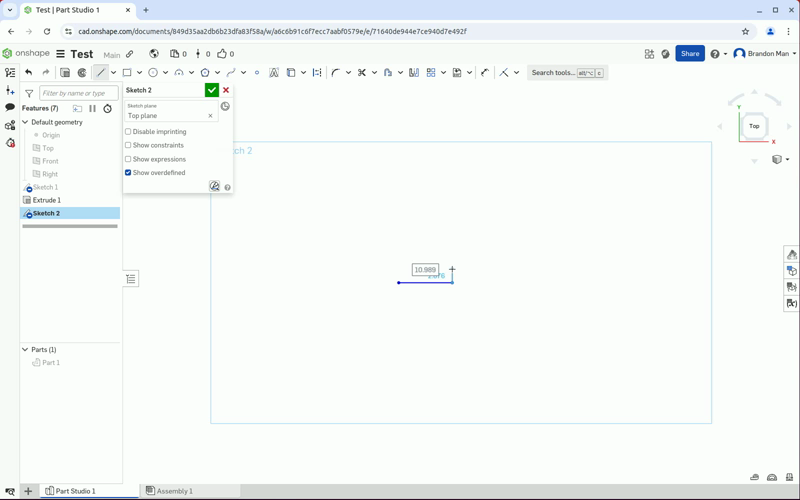
click(452, 268)
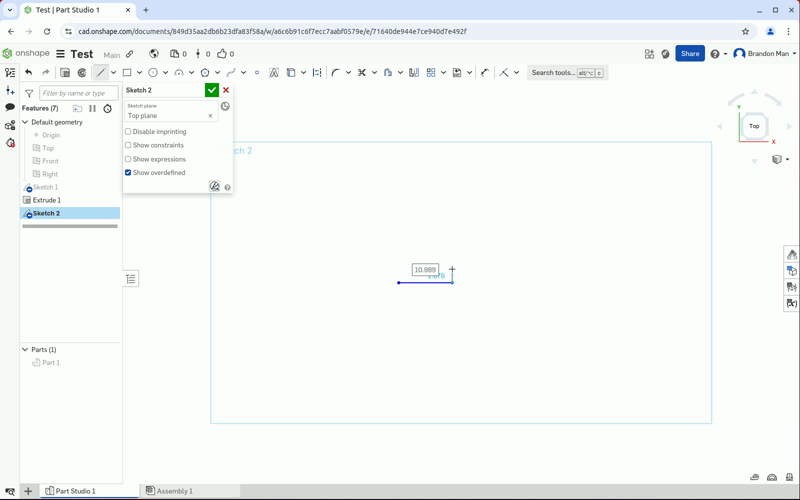
key_up(shift)
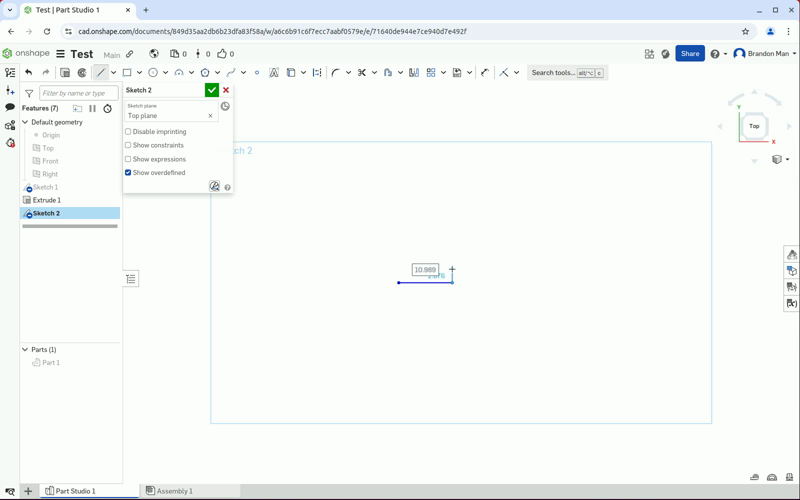
key_down(shift)
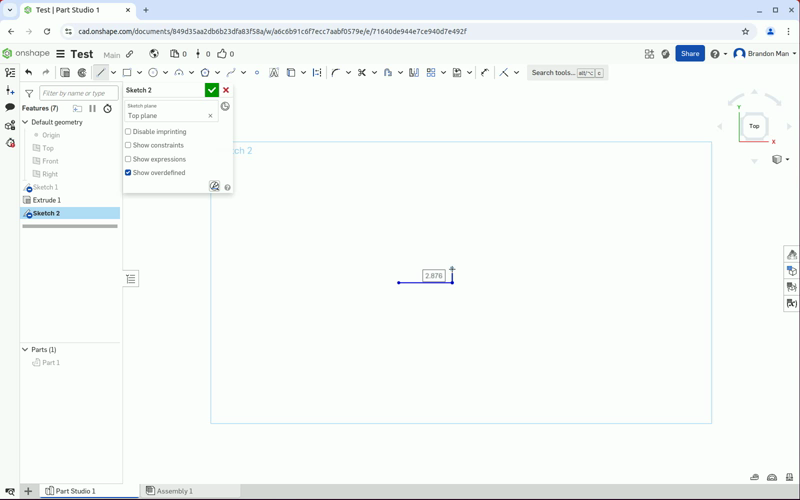
mouse_move(482, 268)
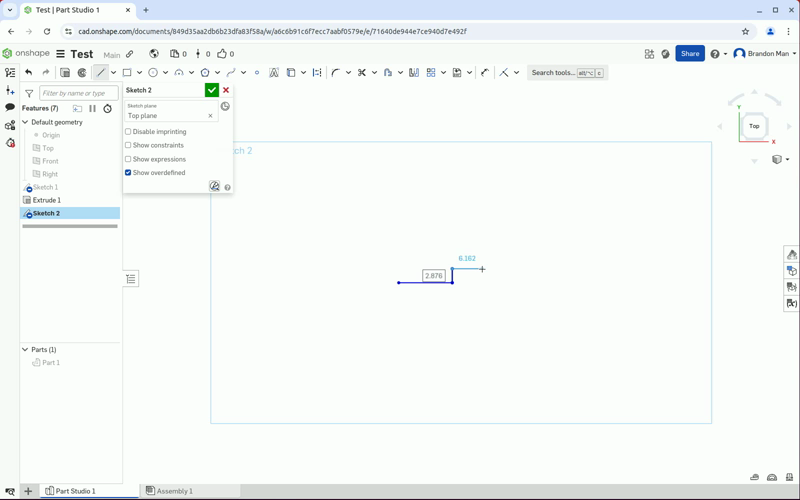
mouse_move(469, 268)
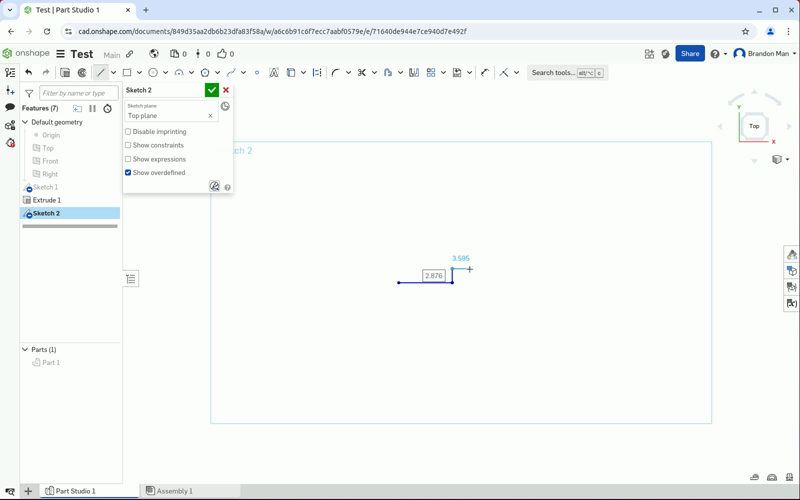
click(469, 268)
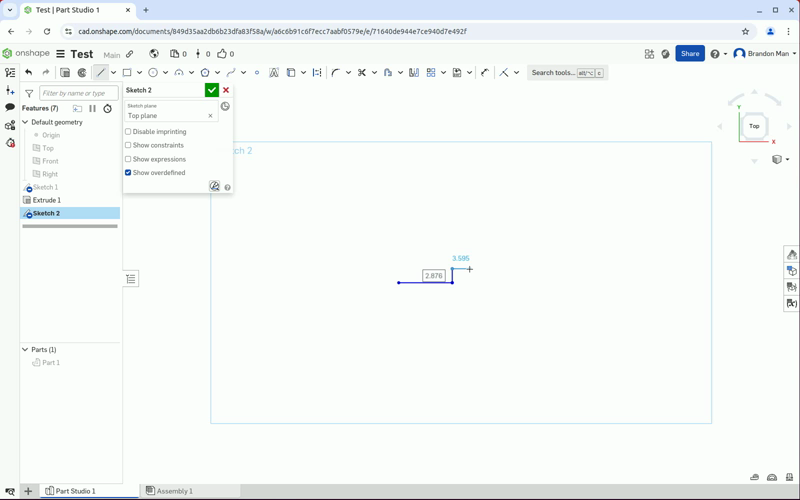
key_up(shift)
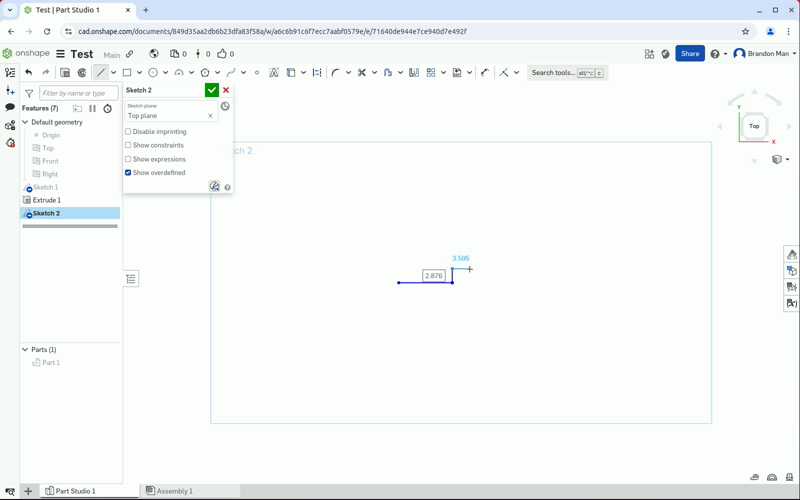
key_down(shift)
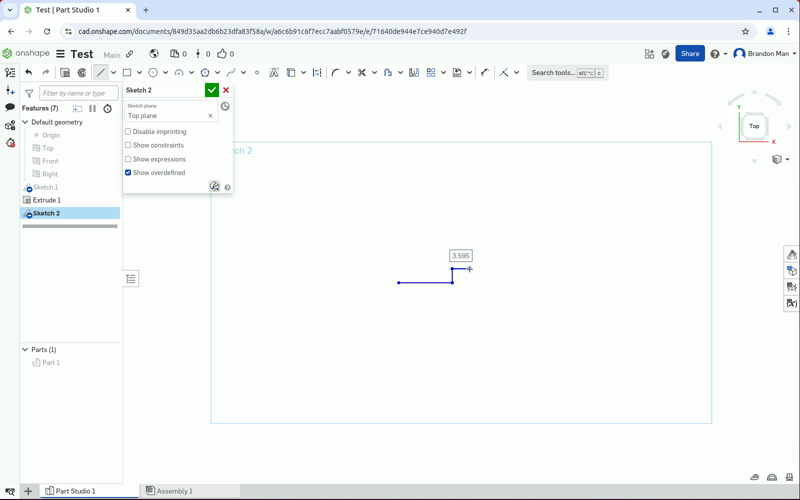
mouse_move(499, 268)
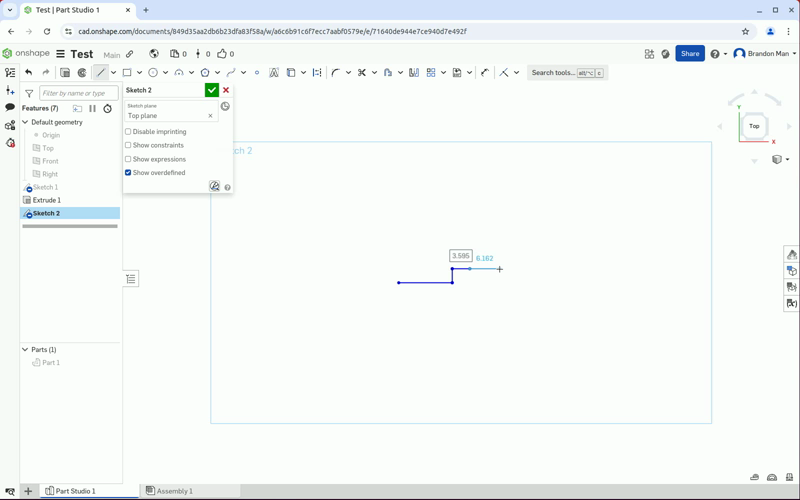
mouse_move(469, 282)
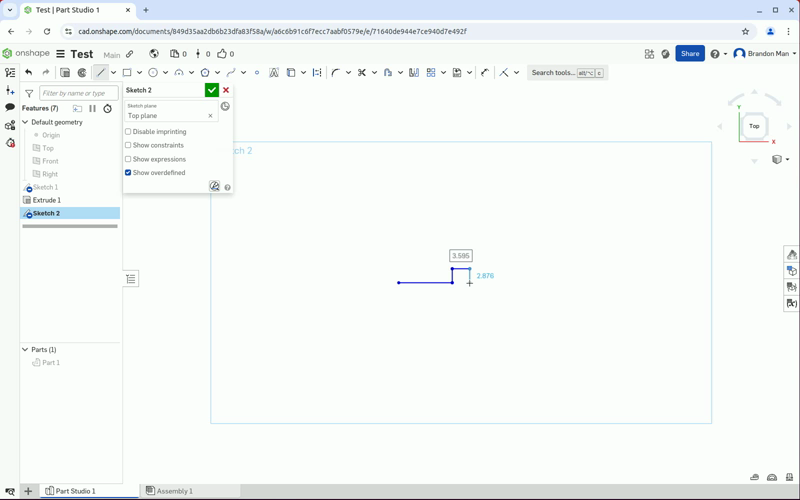
click(469, 282)
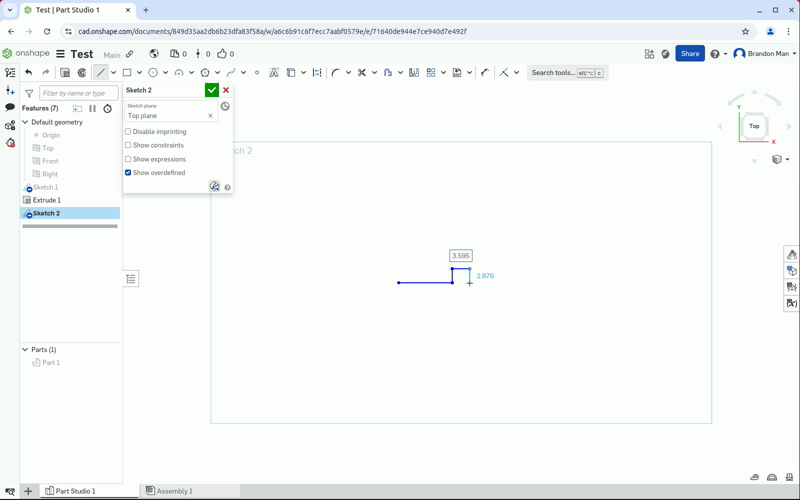
key_up(shift)
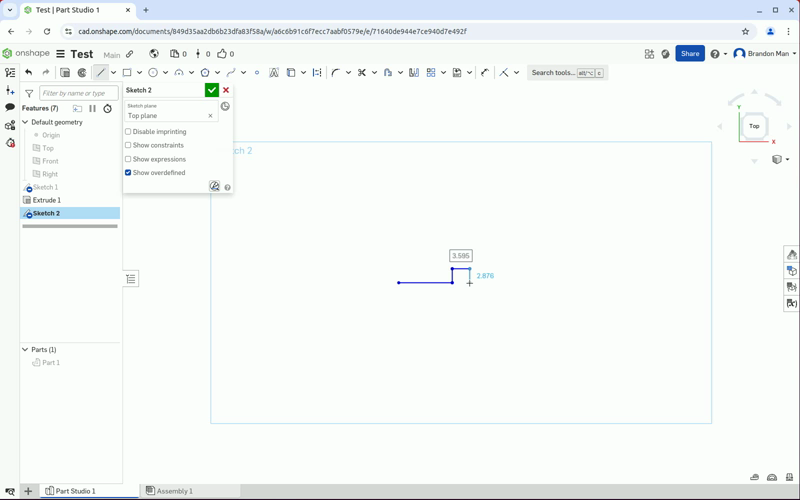
key_down(shift)
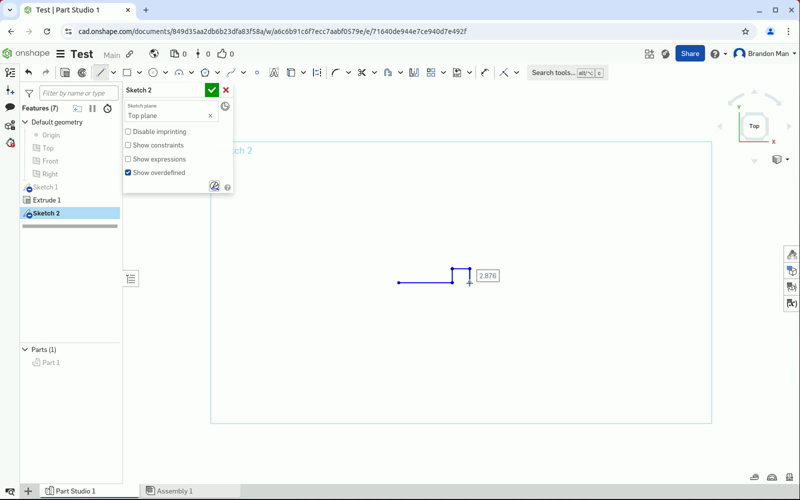
mouse_move(499, 282)
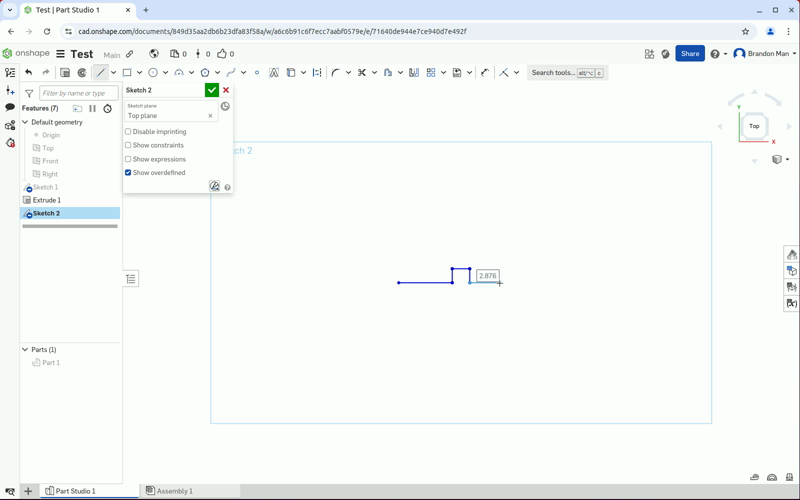
mouse_move(493, 282)
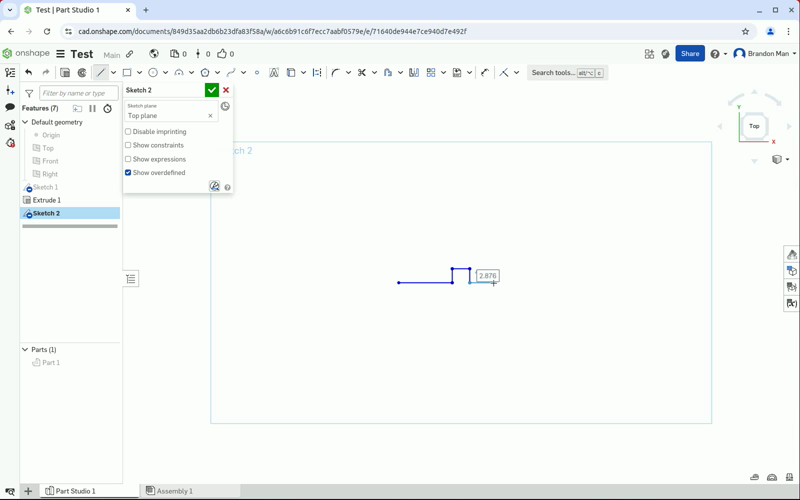
click(493, 282)
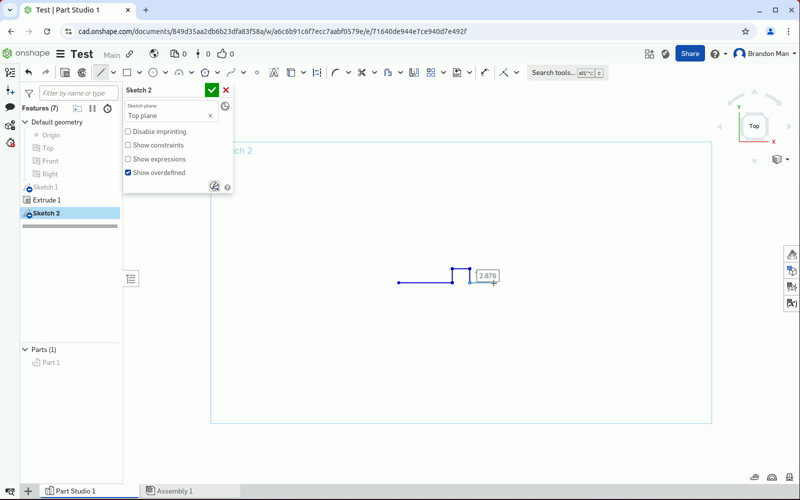
key_up(shift)
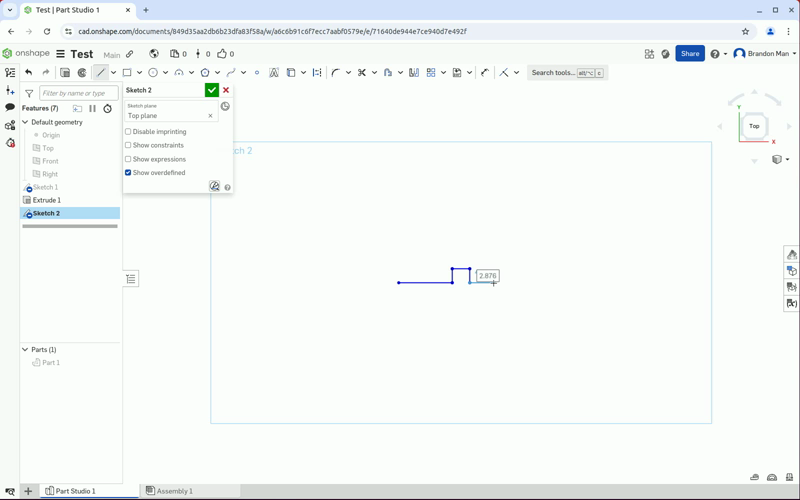
key_down(shift)
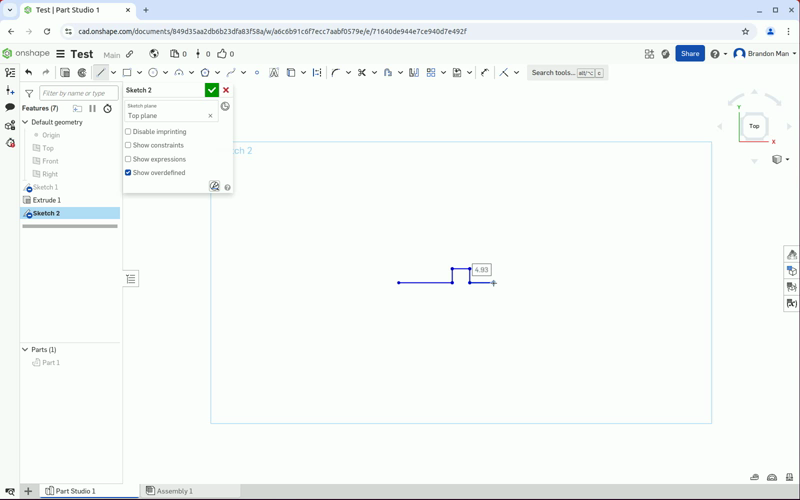
mouse_move(523, 282)
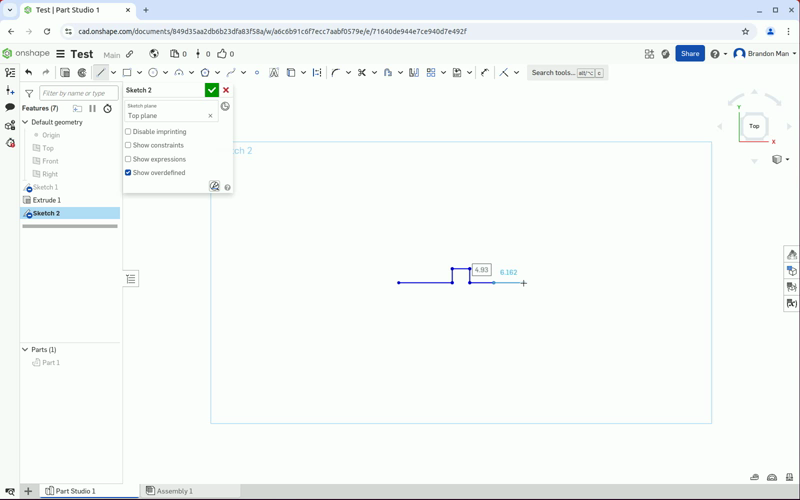
mouse_move(493, 268)
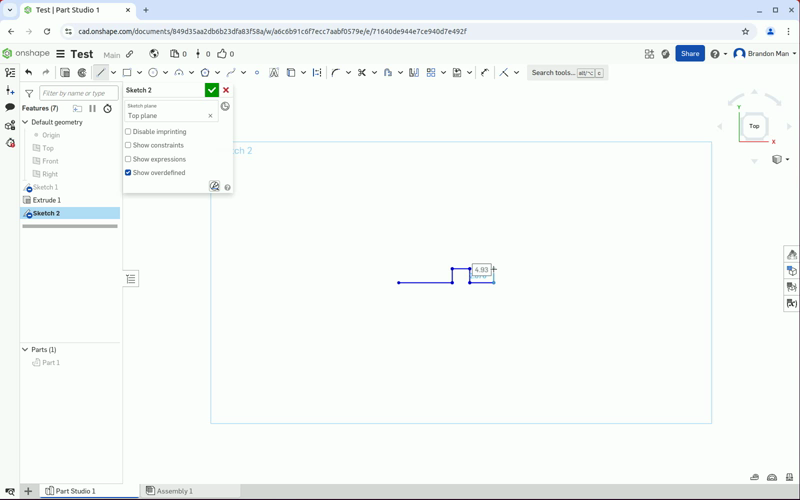
click(493, 268)
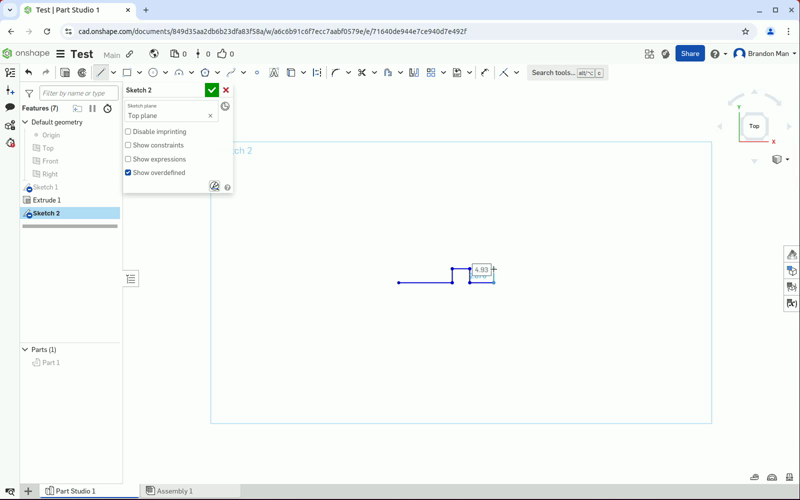
key_up(shift)
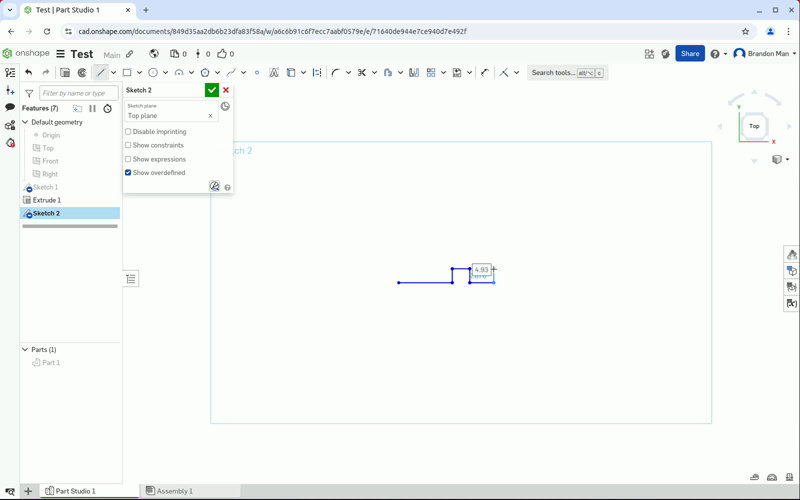
key_down(shift)
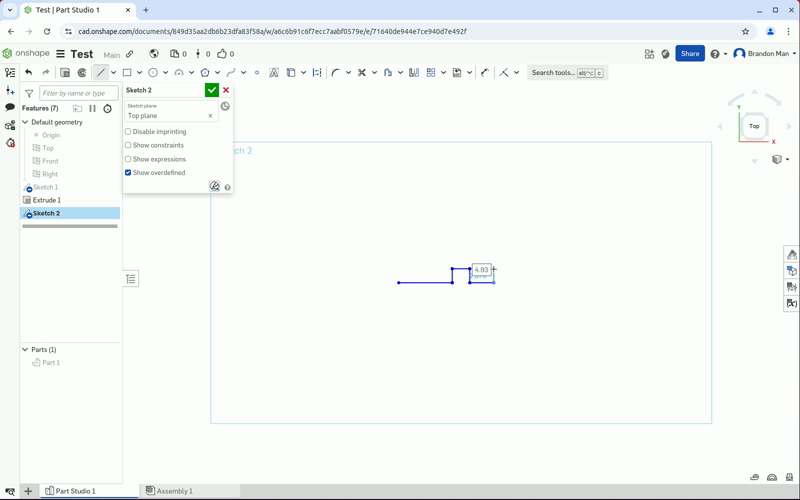
mouse_move(523, 268)
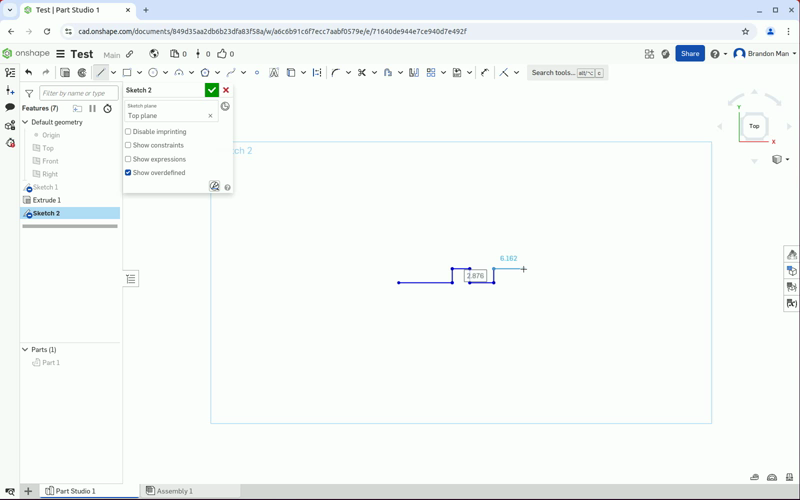
mouse_move(502, 268)
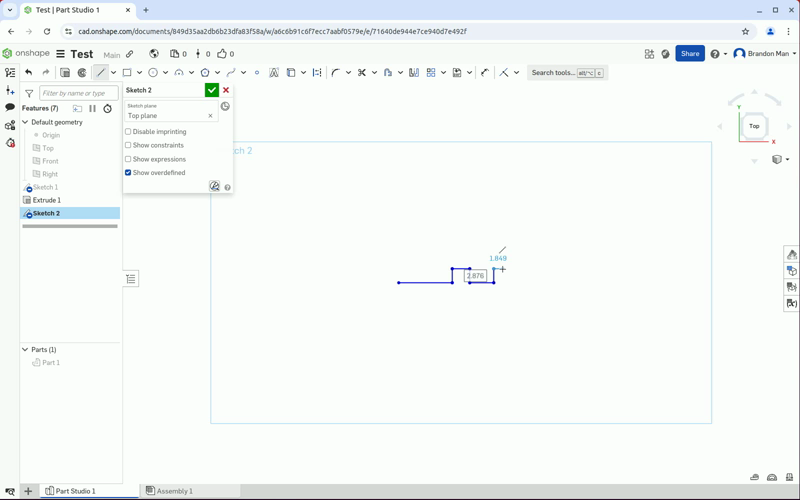
click(502, 268)
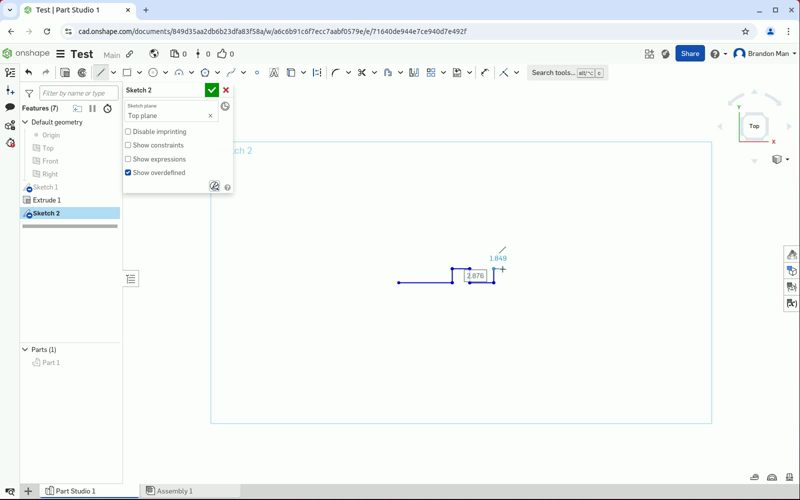
key_up(shift)
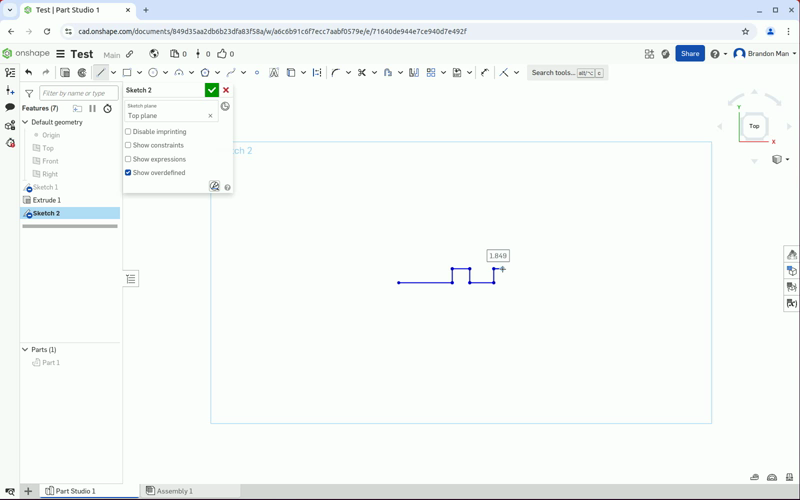
key_down(shift)
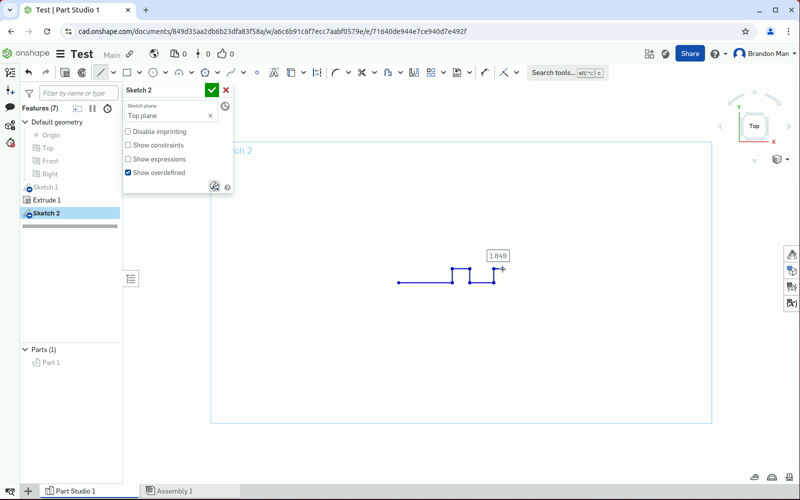
mouse_move(502, 170)
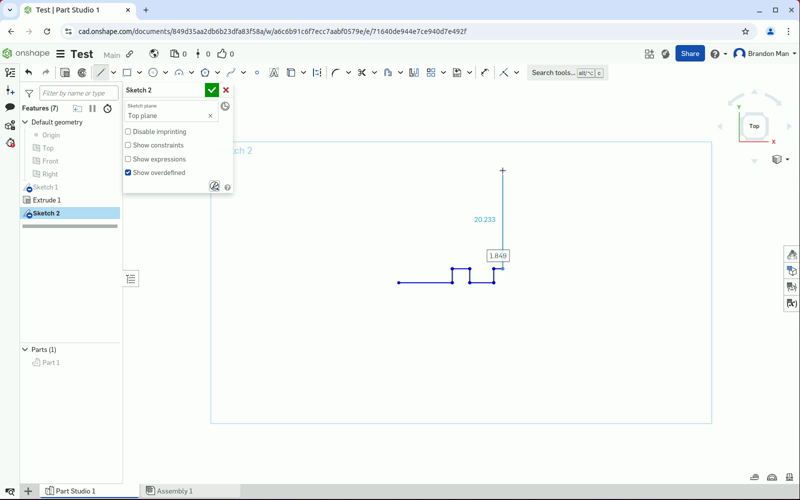
click(502, 170)
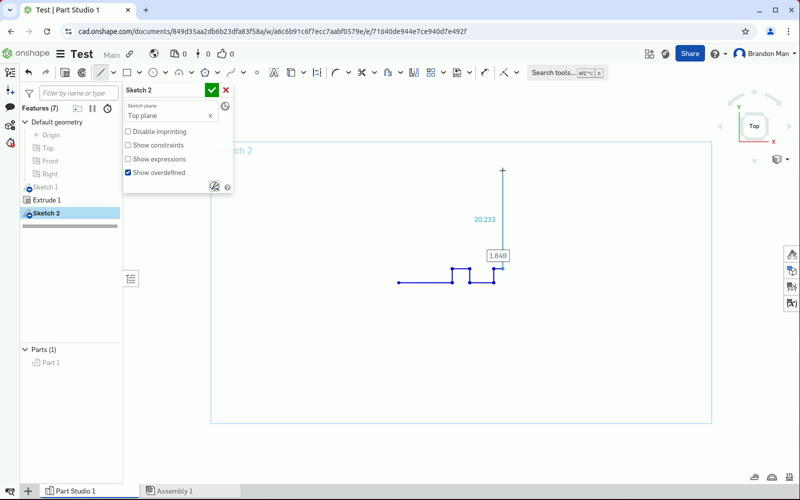
key_up(shift)
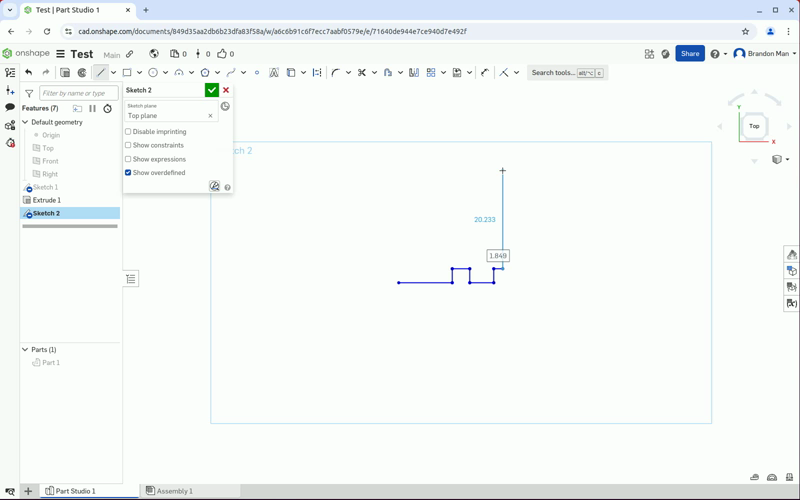
key_down(shift)
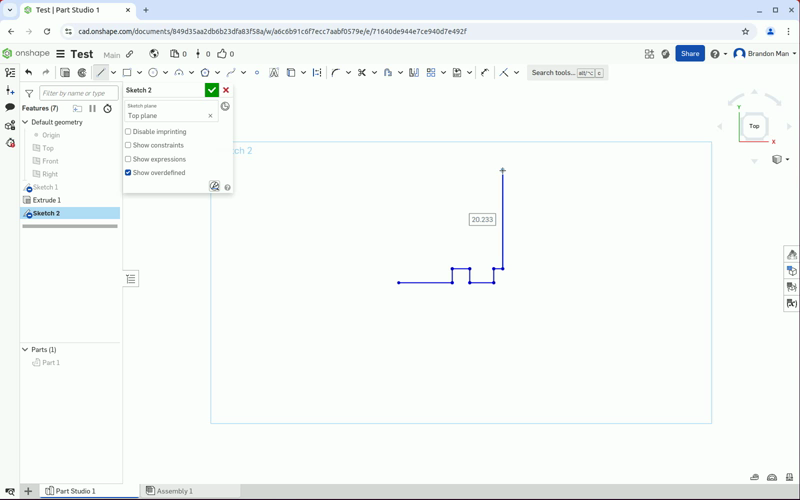
mouse_move(398, 194)
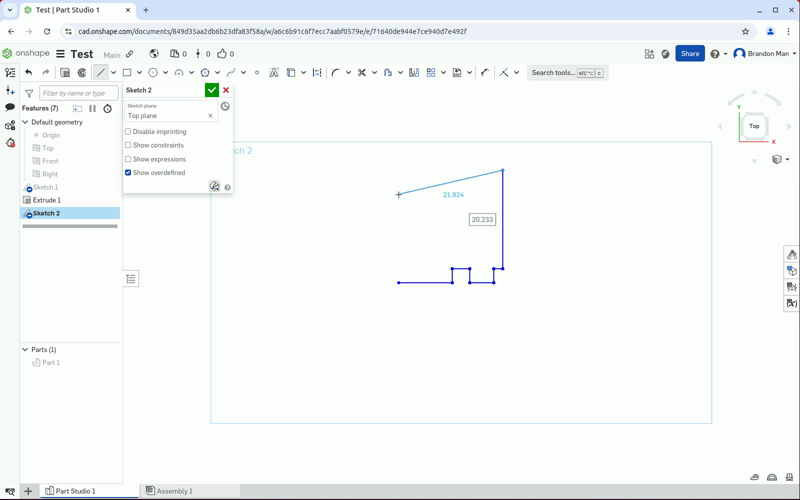
click(398, 194)
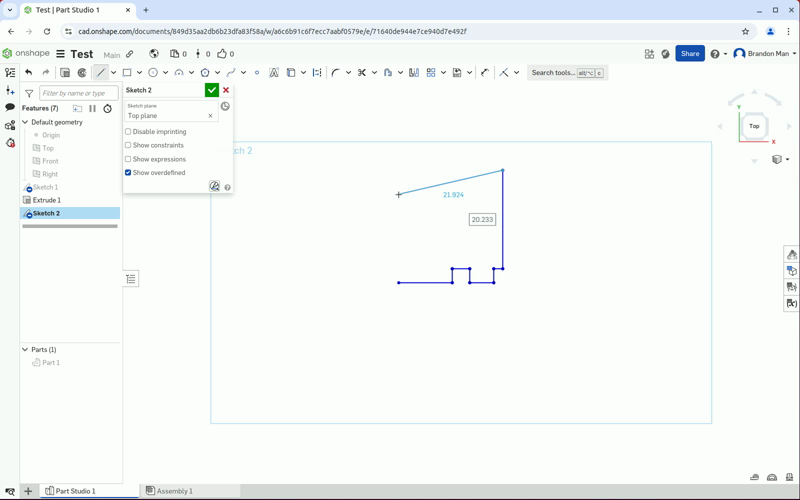
key_up(shift)
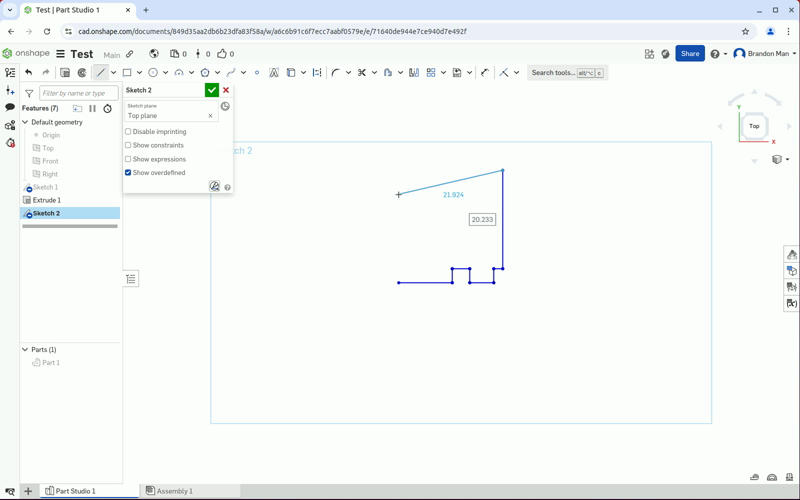
key_down(shift)
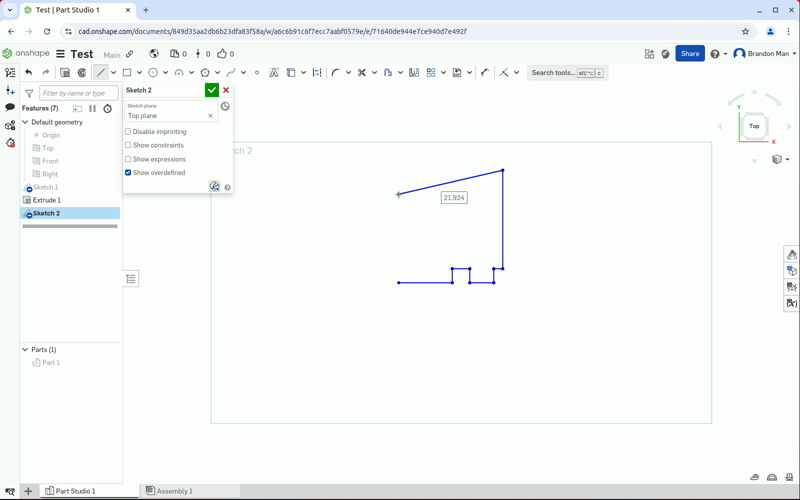
mouse_move(398, 282)
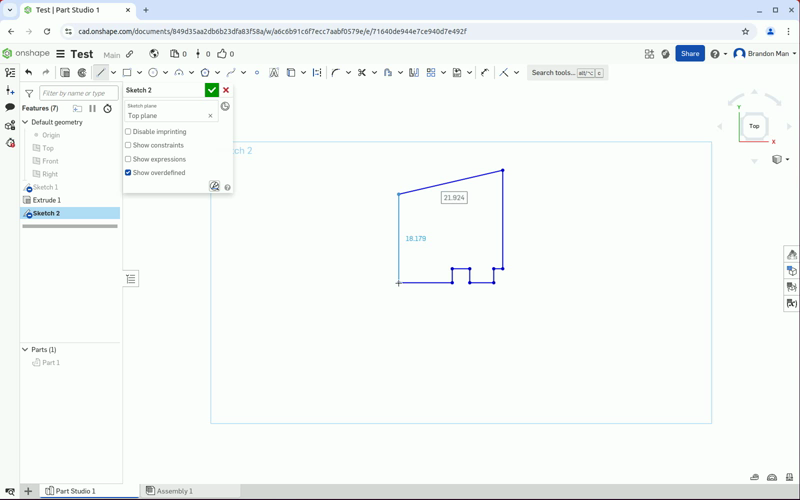
key_up(shift)
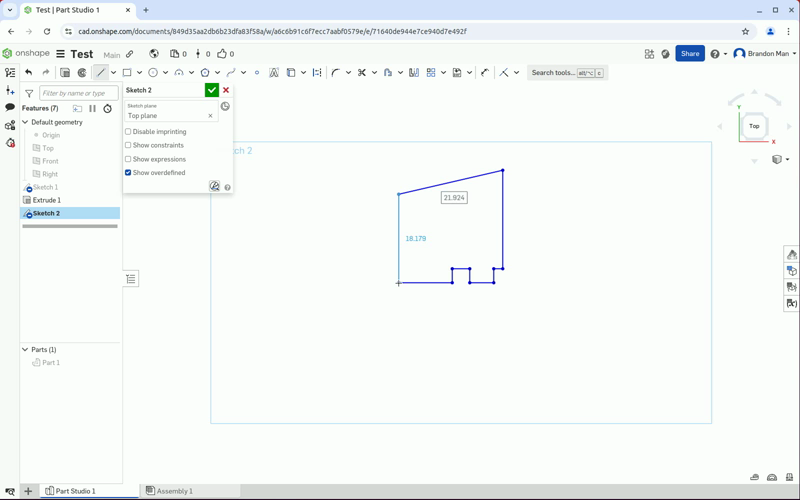
click(398, 282)
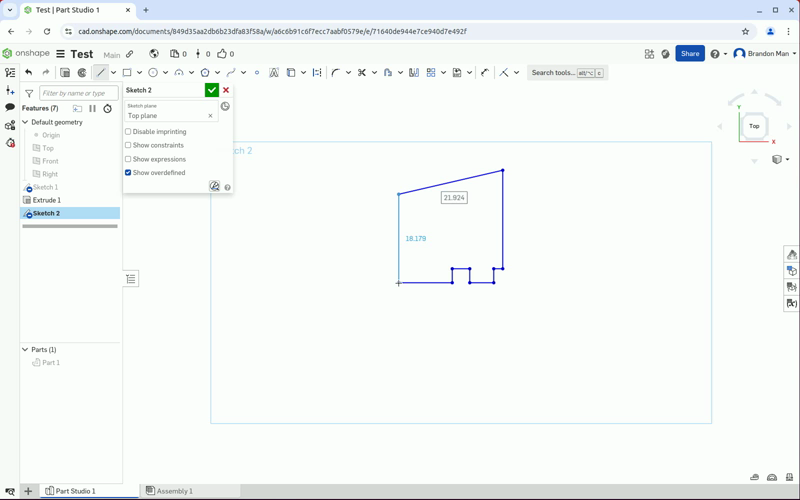
key(esc)
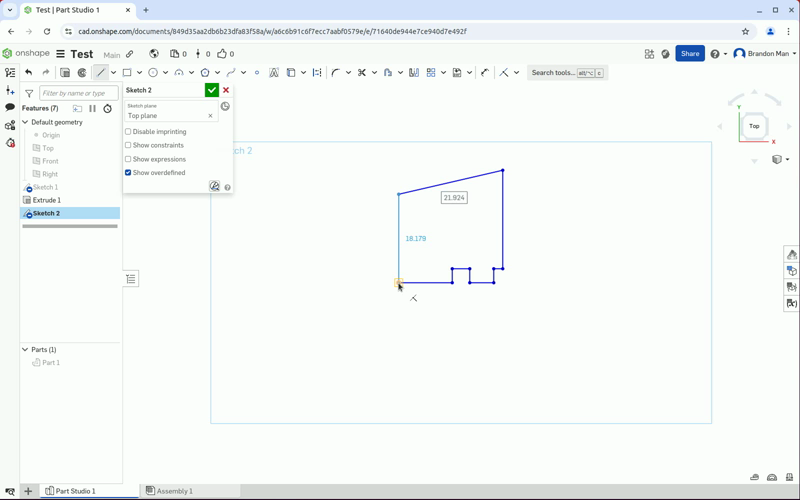
mouse_move(466, 203)
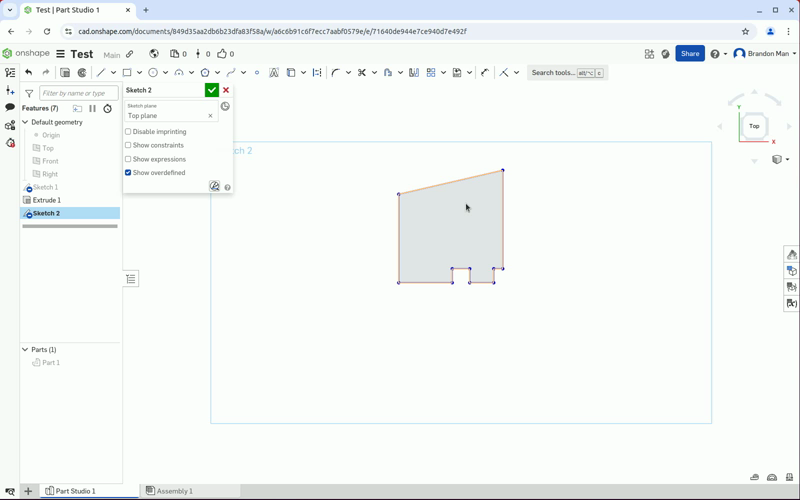
click(466, 203)
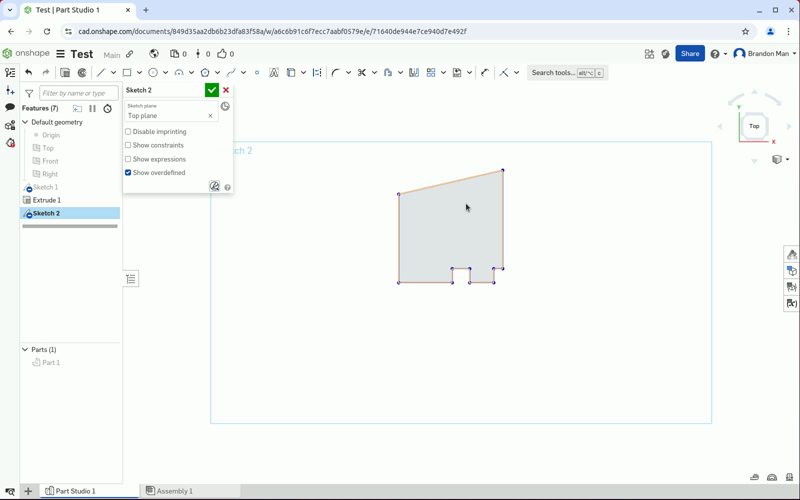
mouse_move(73, 352)
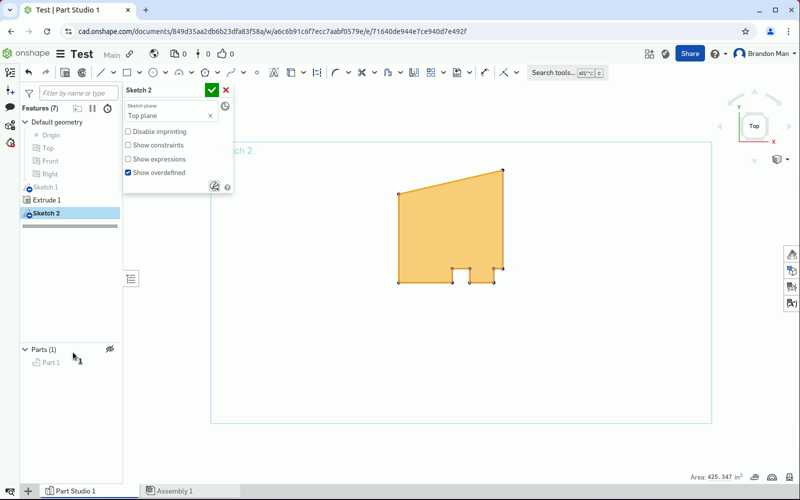
key(shift+y)
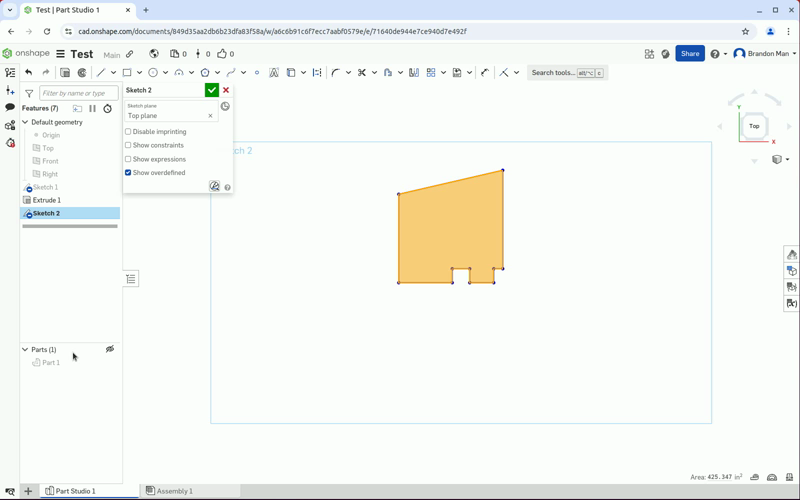
key(shift+e)
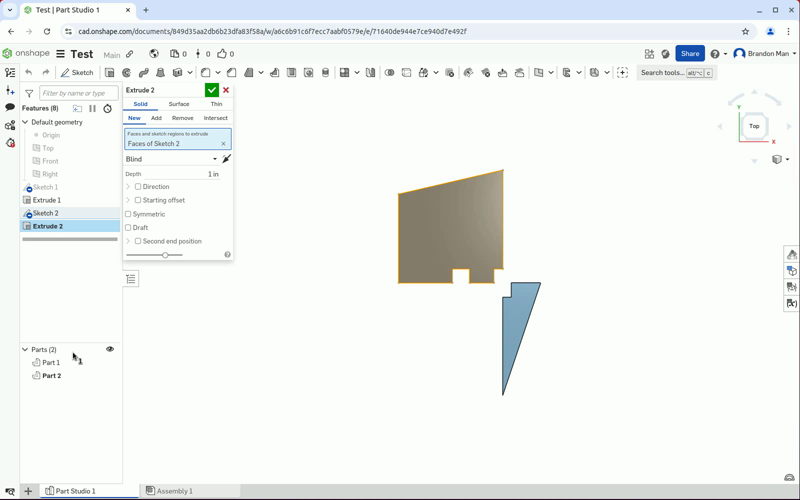
mouse_move(143, 106)
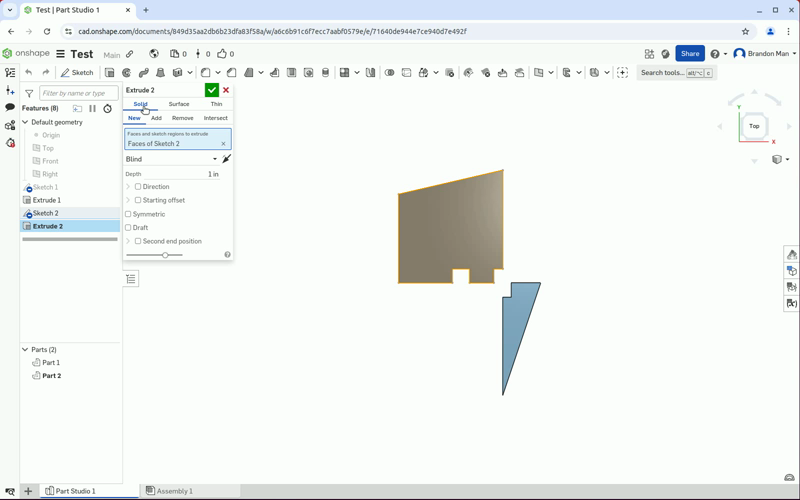
click(143, 106)
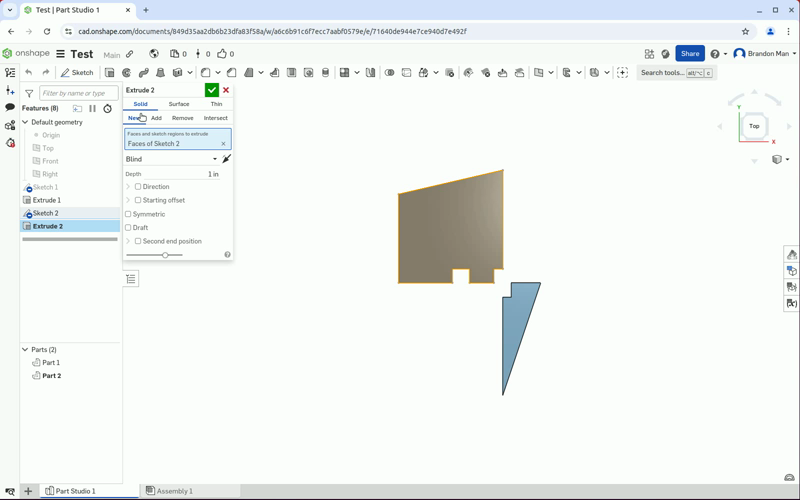
mouse_move(137, 120)
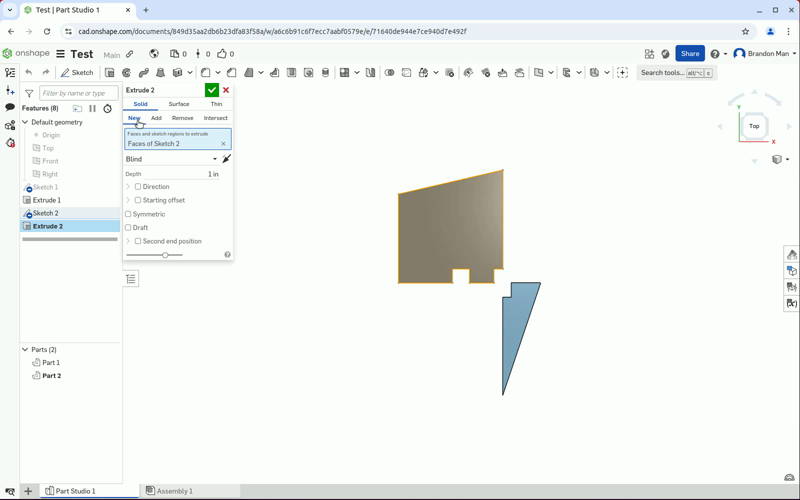
click(137, 120)
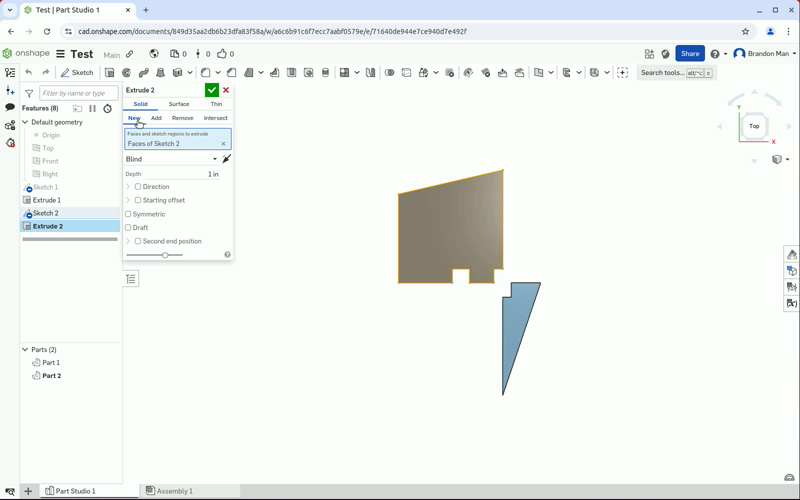
key(tab, 4)
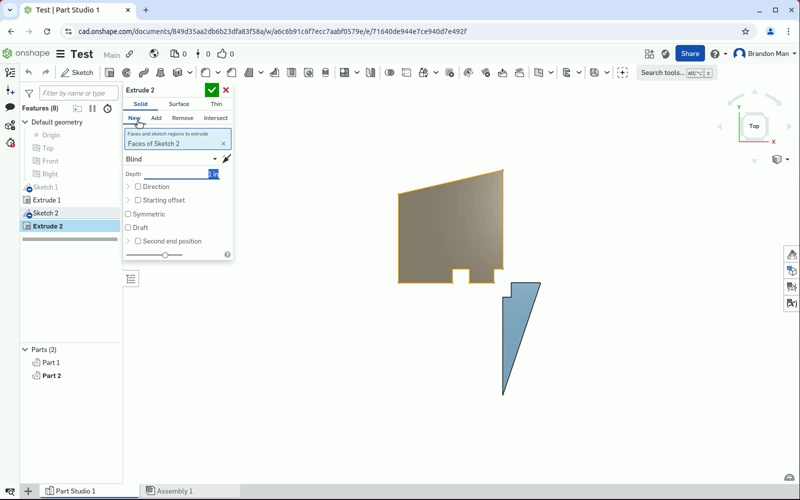
text(0.722)
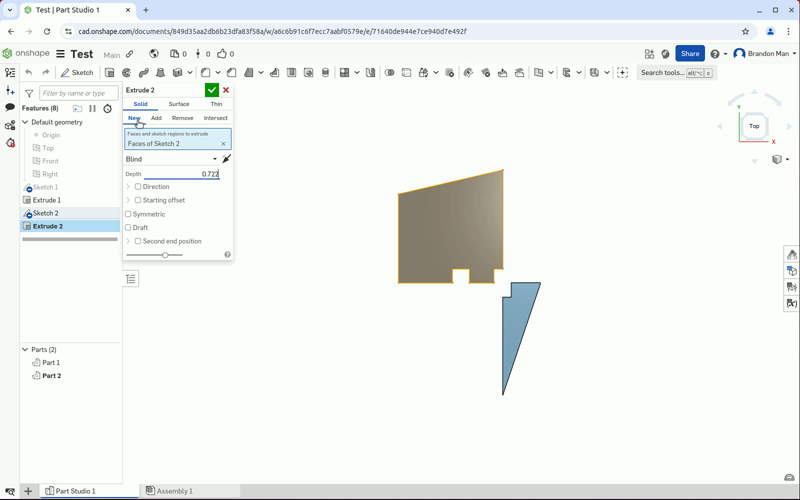
key(enter)
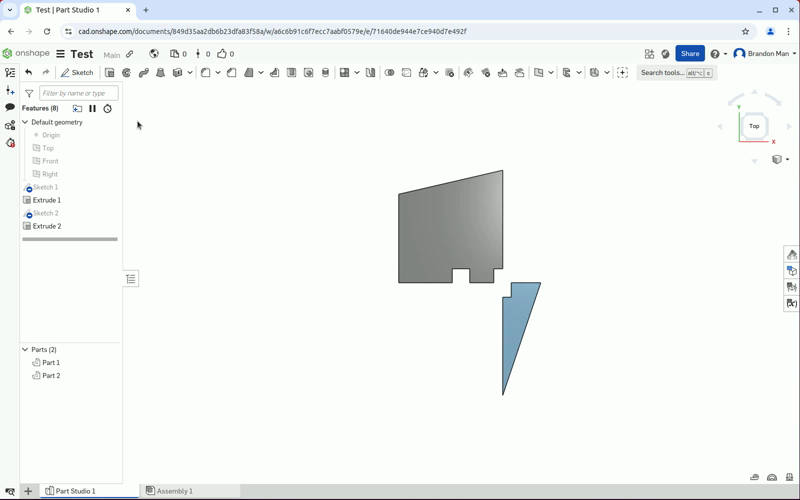
key(shift+h)
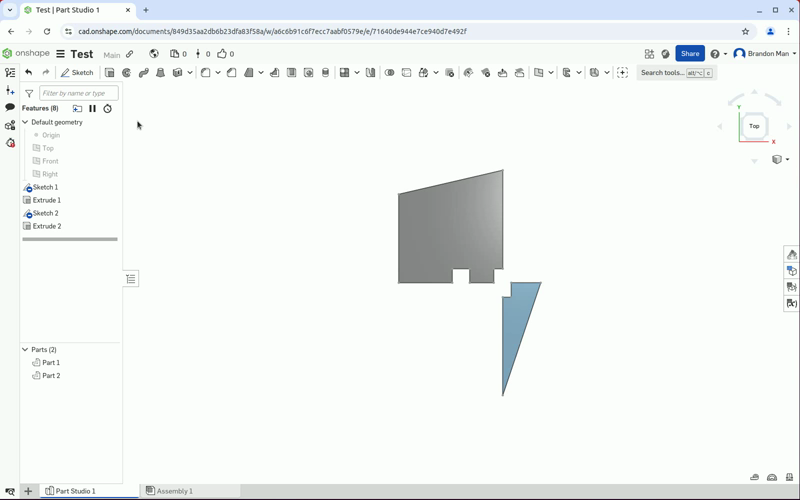
key(shift+h)
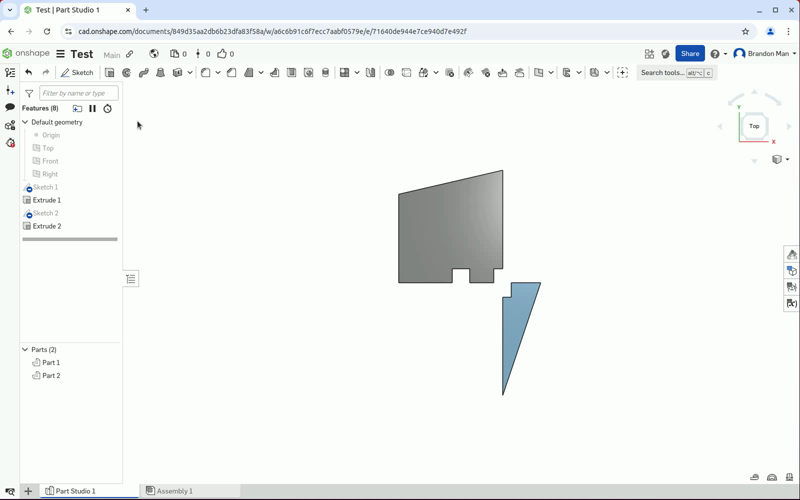
mouse_move(73, 189)
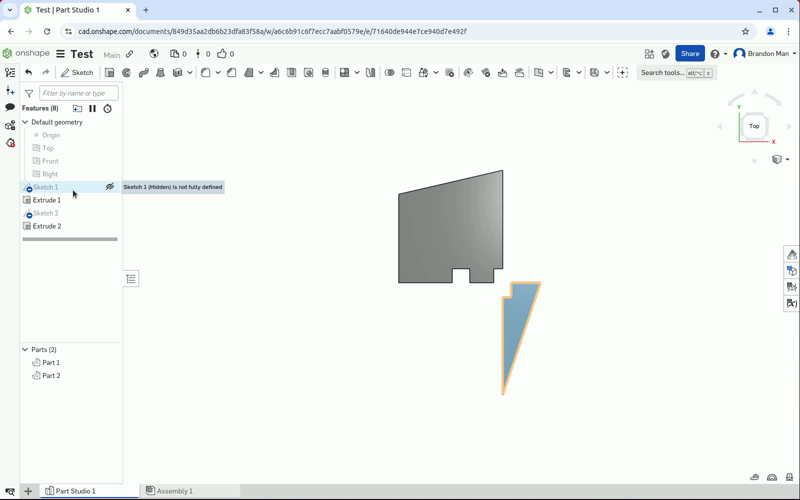
click(73, 189)
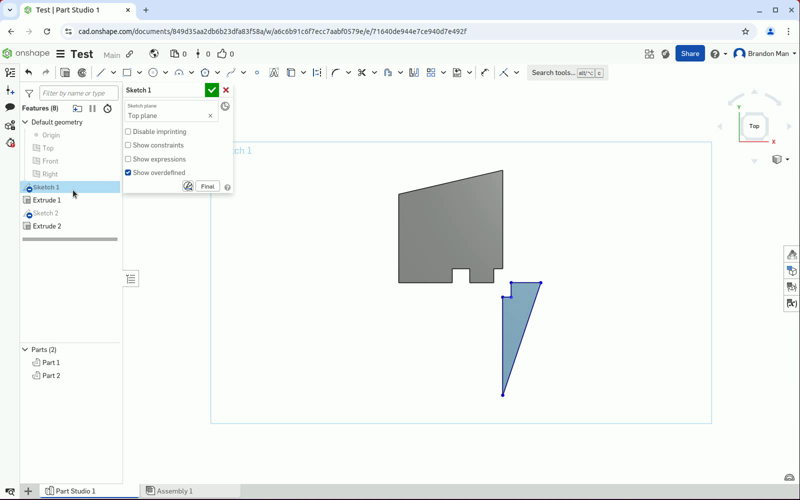
mouse_move(229, 92)
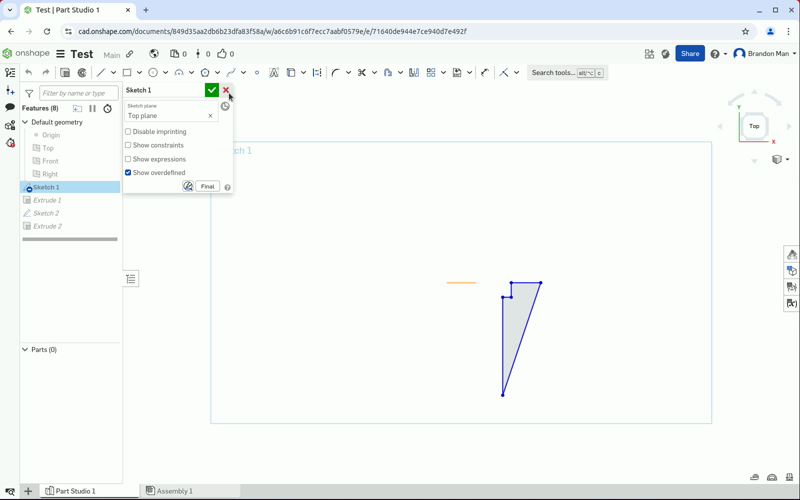
click(229, 92)
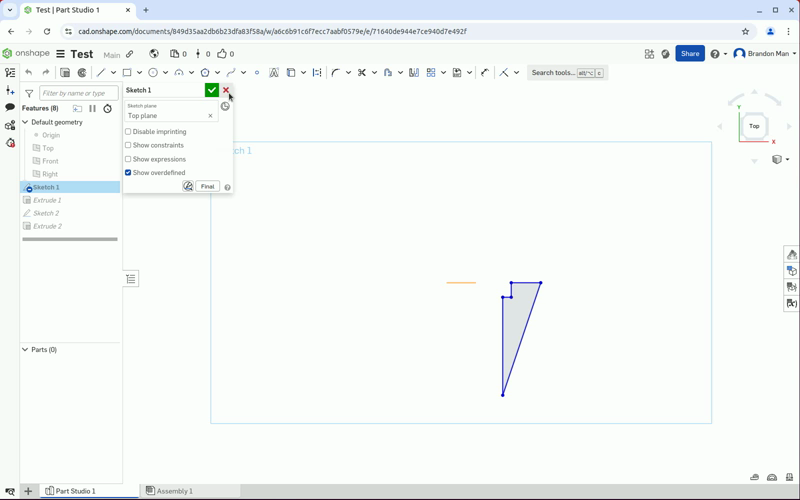
key(shift+s)
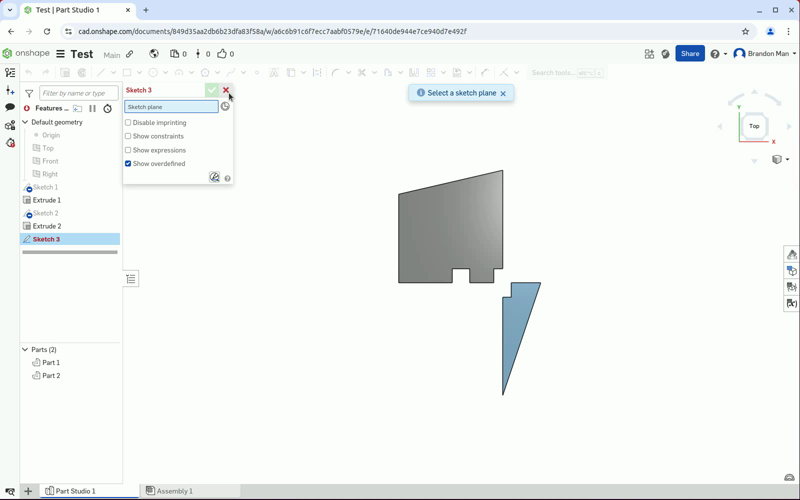
mouse_move(73, 150)
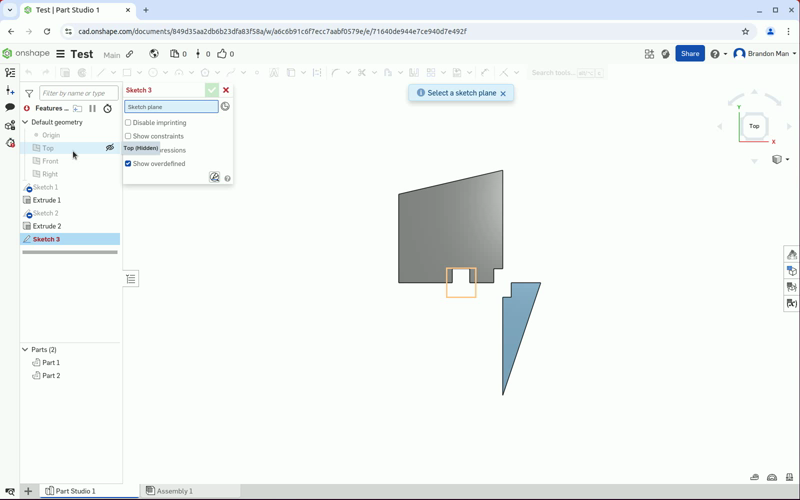
click(73, 150)
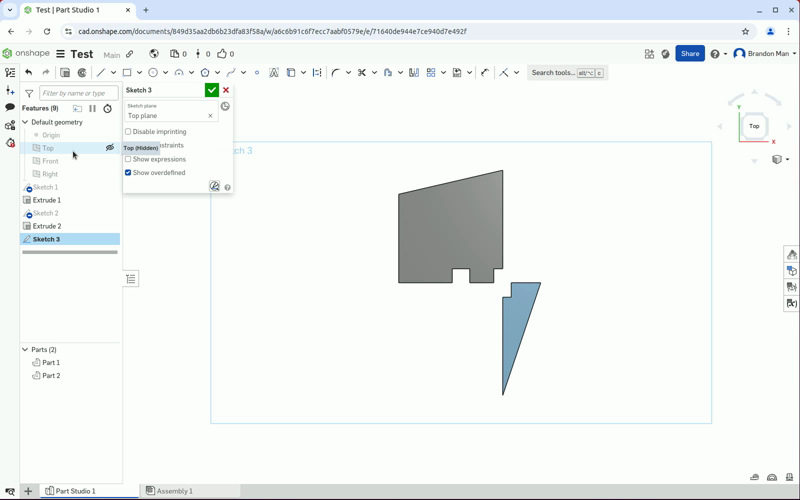
mouse_move(73, 352)
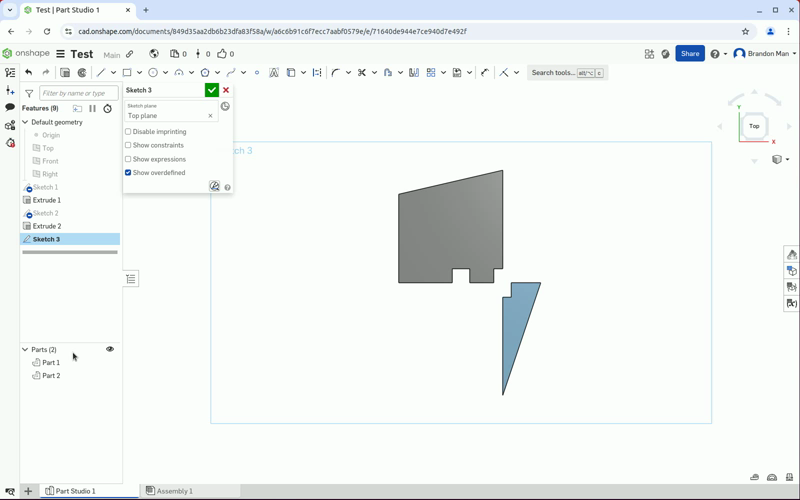
key(y)
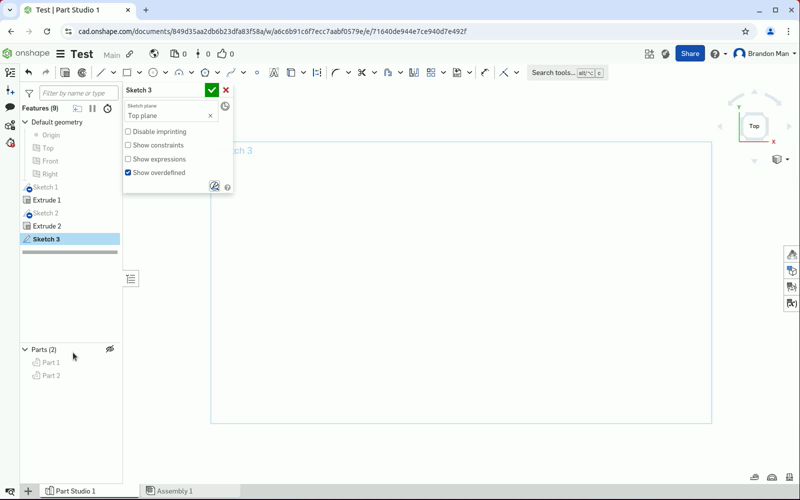
key(l)
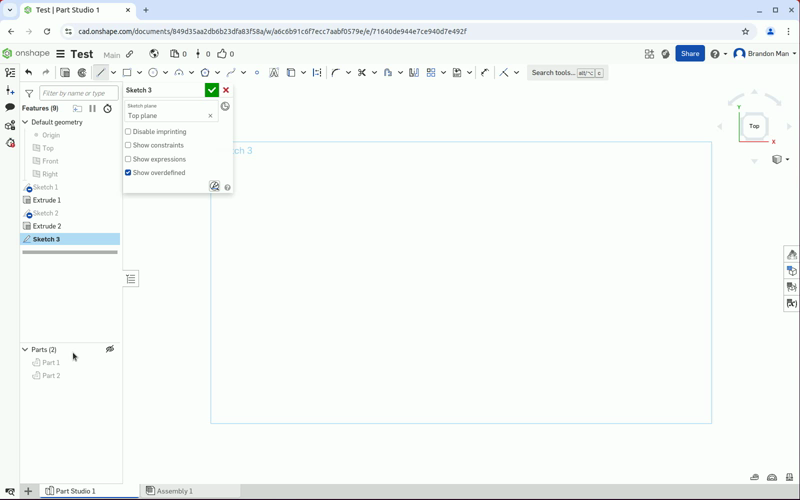
key_down(shift)
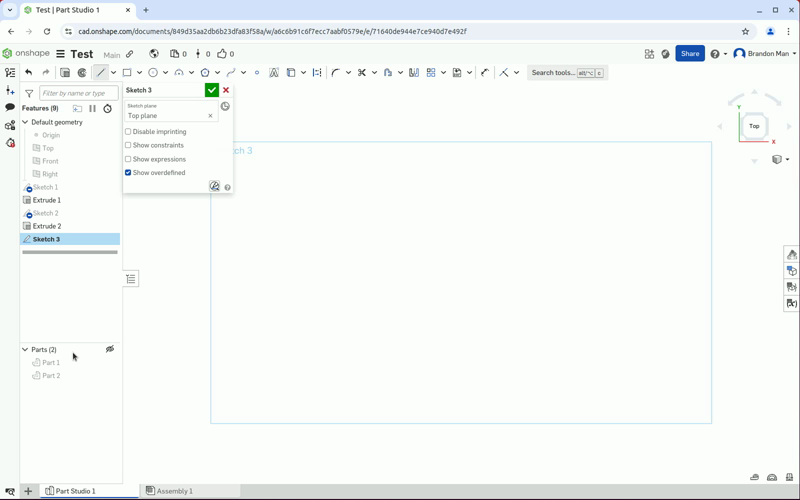
mouse_move(502, 268)
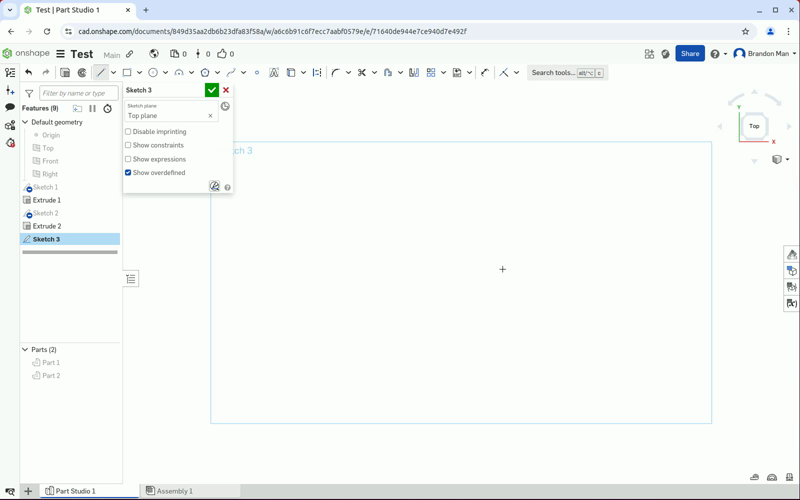
click(502, 268)
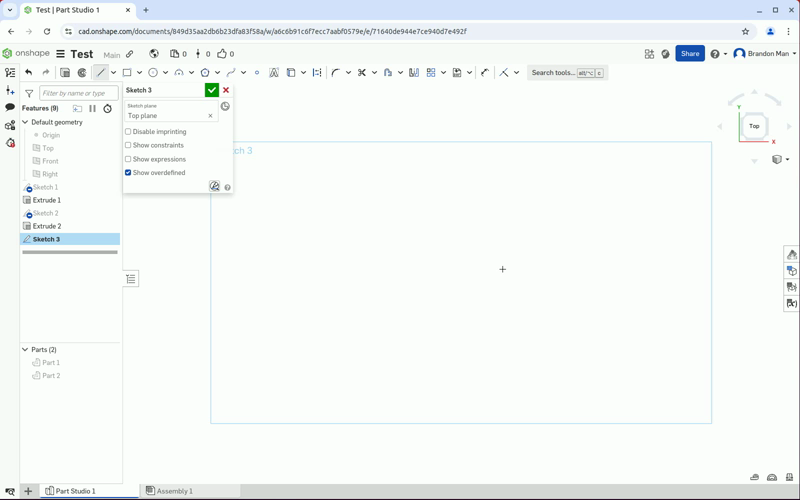
key_up(shift)
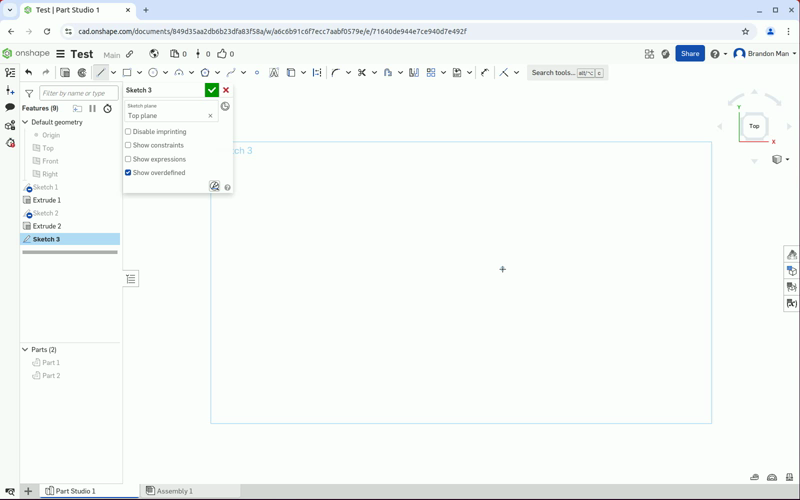
key_down(shift)
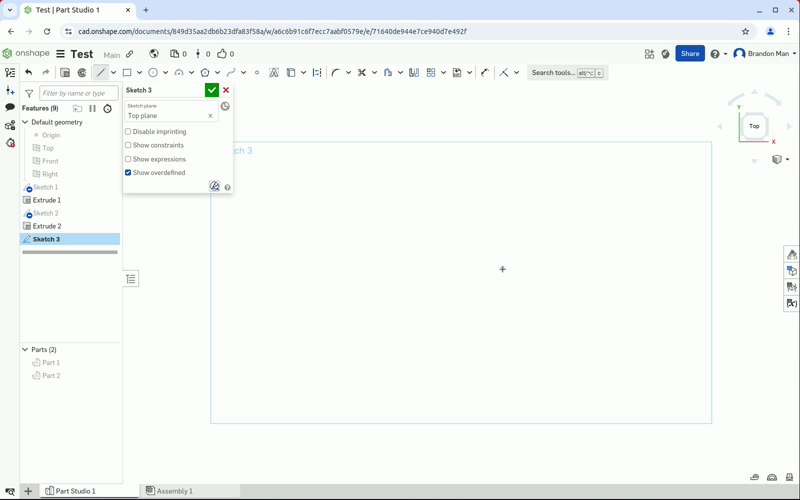
mouse_move(532, 268)
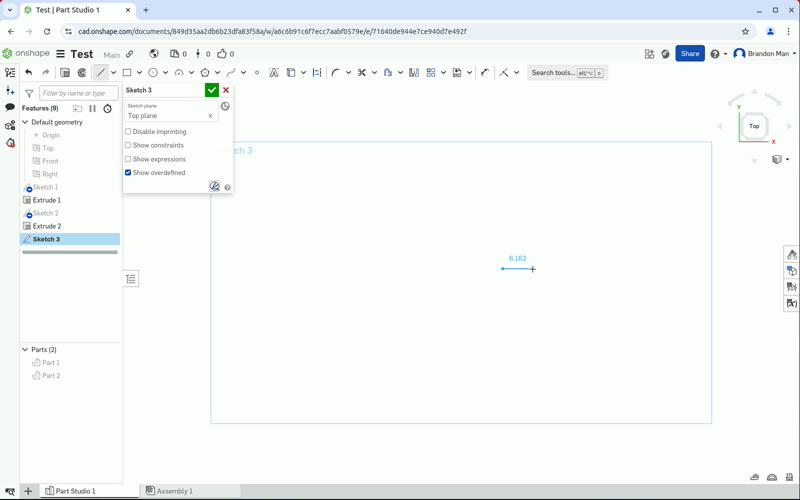
mouse_move(512, 268)
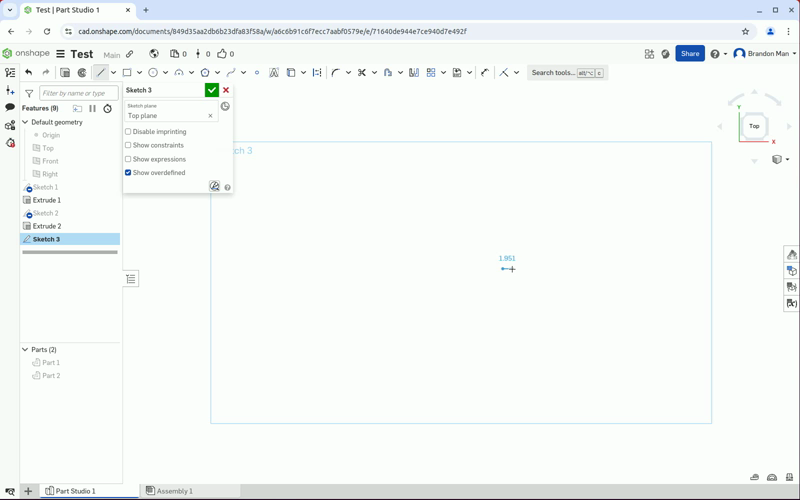
click(512, 268)
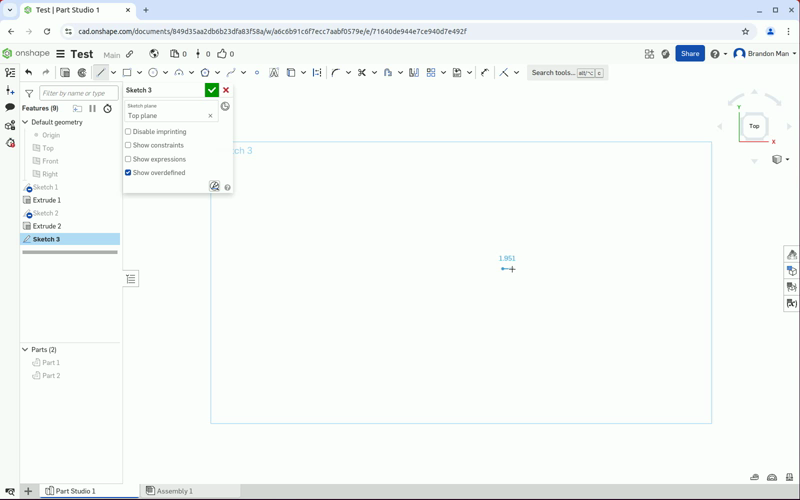
key_up(shift)
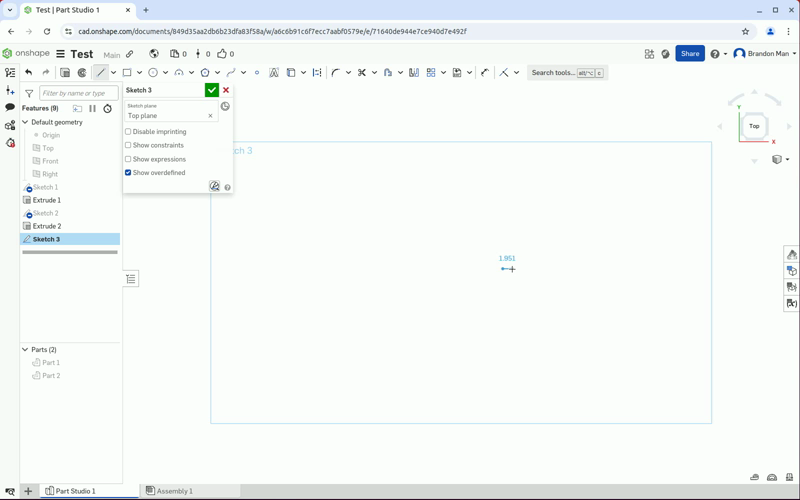
key_down(shift)
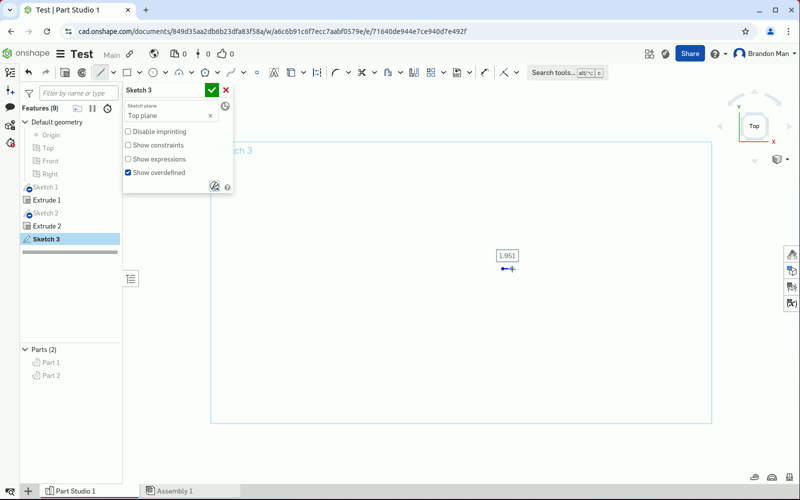
mouse_move(542, 268)
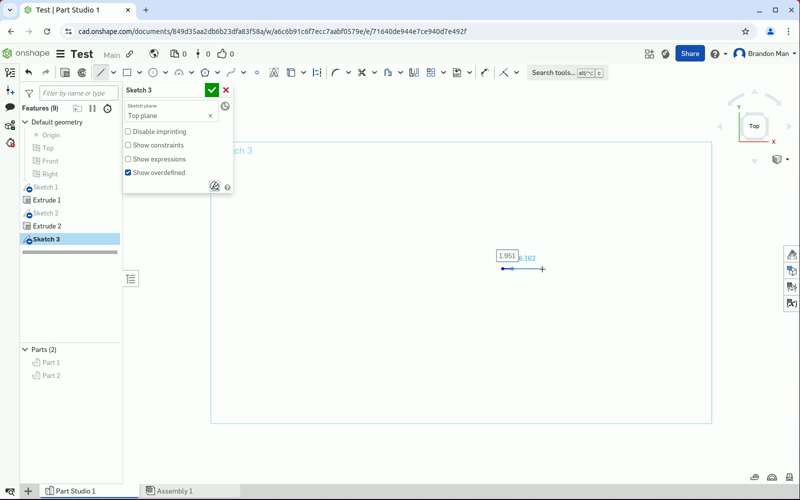
mouse_move(512, 283)
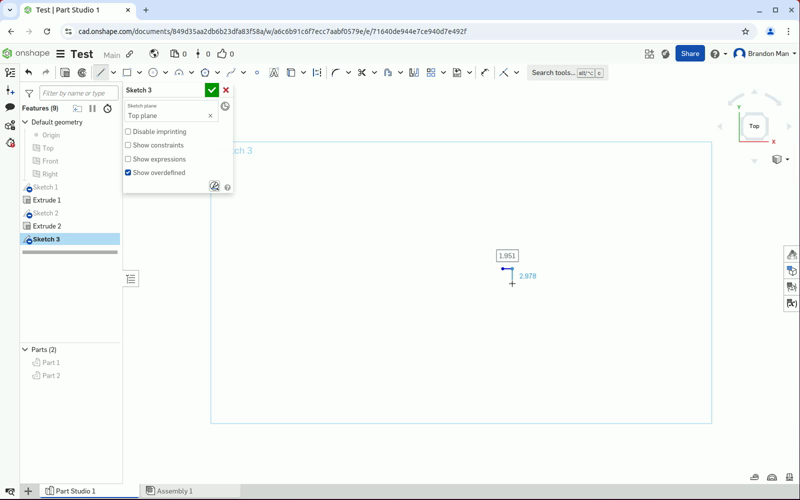
click(512, 283)
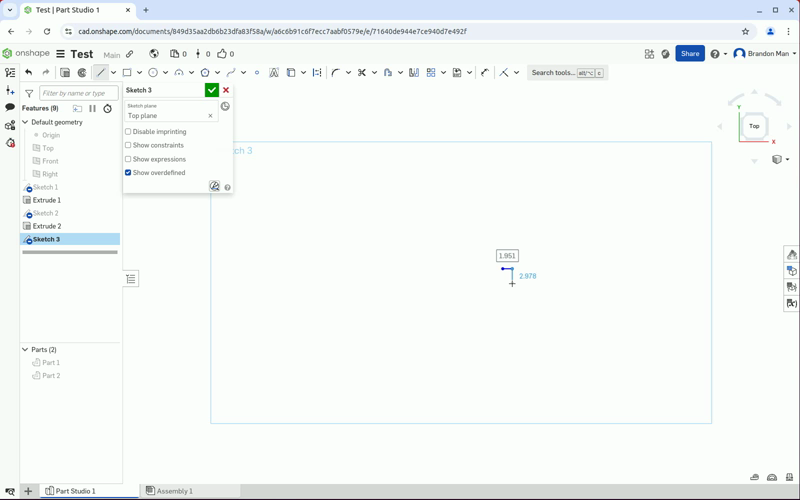
key_up(shift)
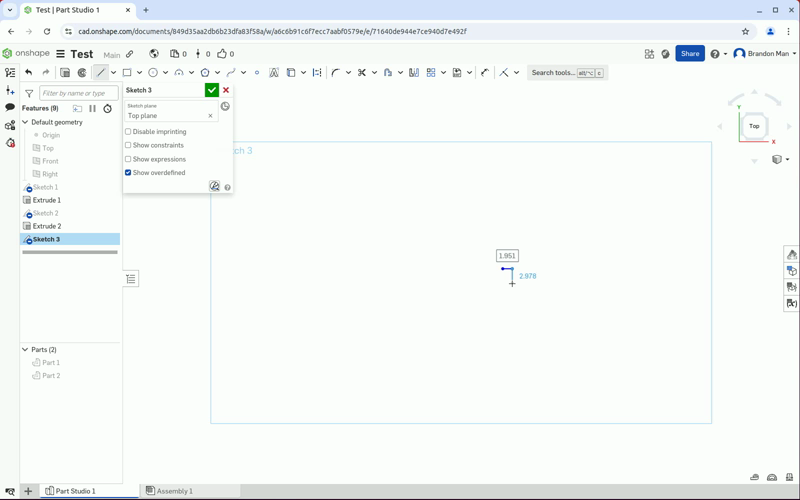
key_down(shift)
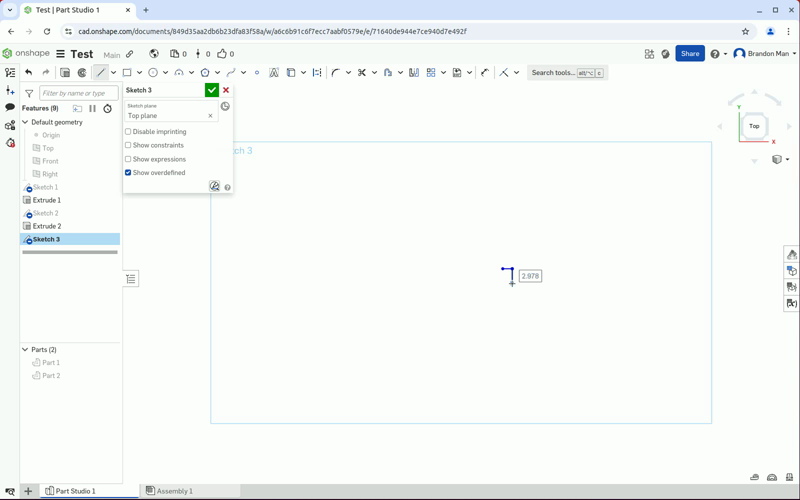
mouse_move(542, 283)
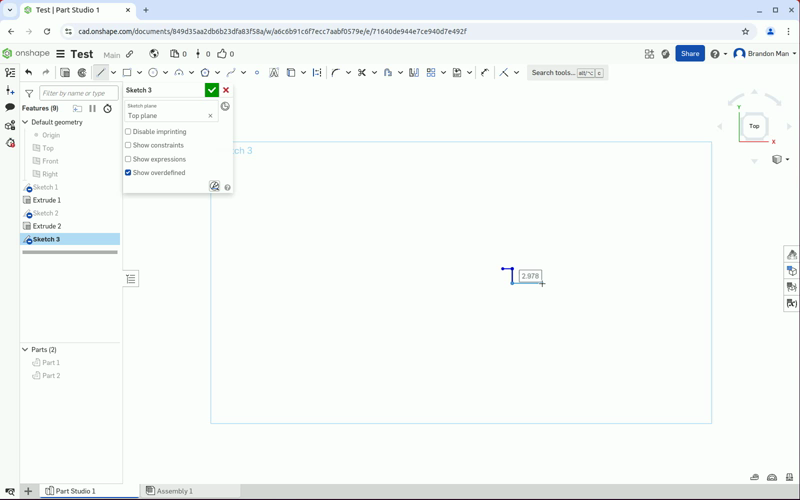
mouse_move(541, 283)
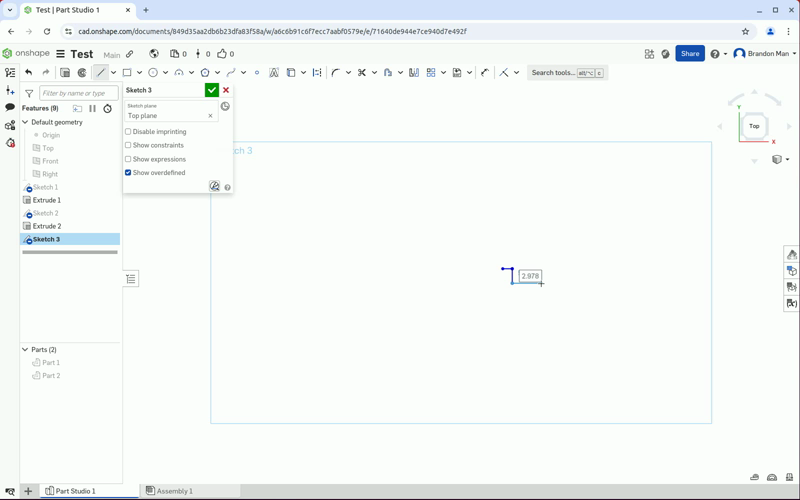
click(541, 283)
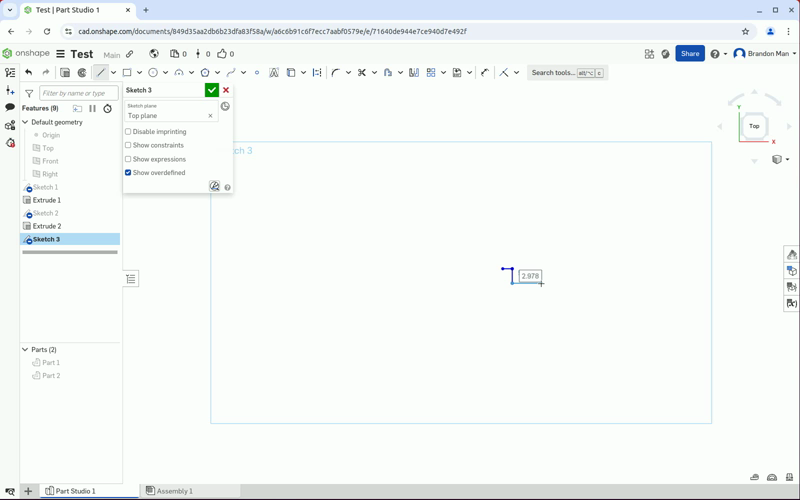
key_up(shift)
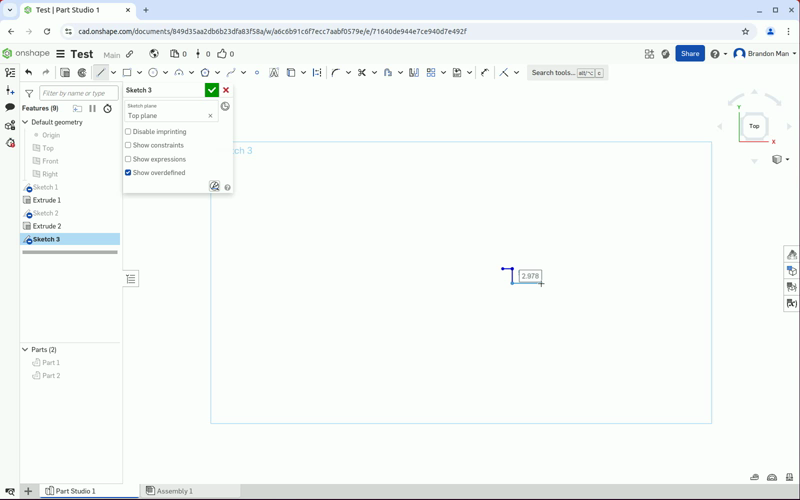
key_down(shift)
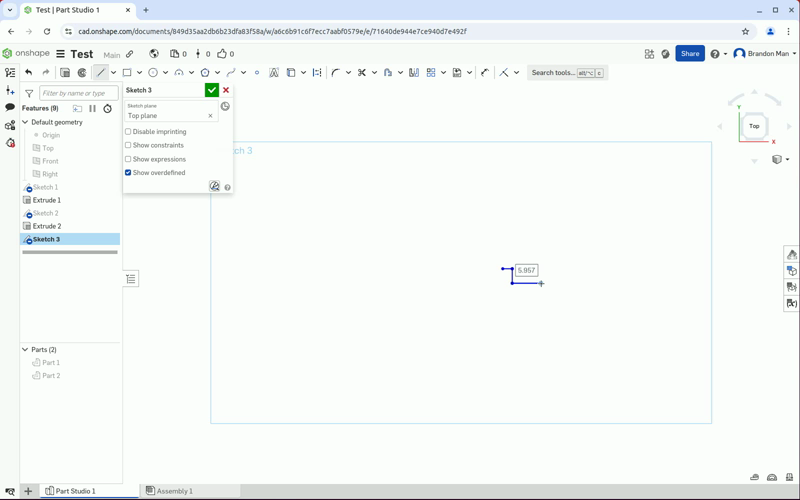
mouse_move(502, 170)
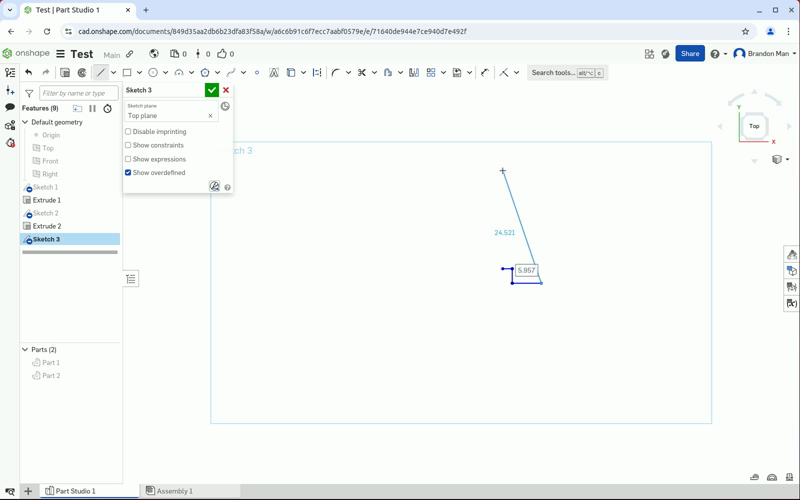
click(502, 170)
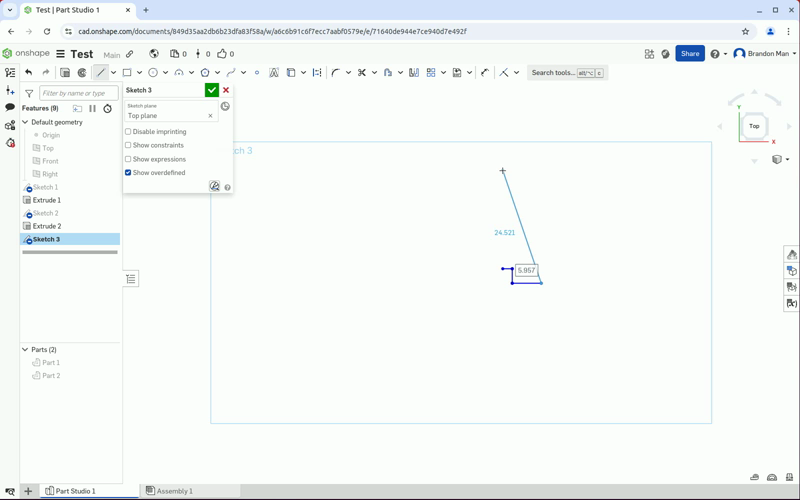
key_up(shift)
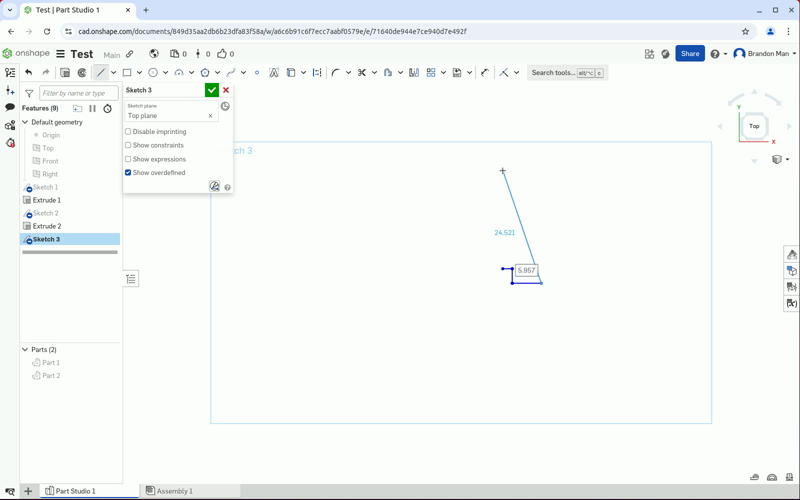
key_down(shift)
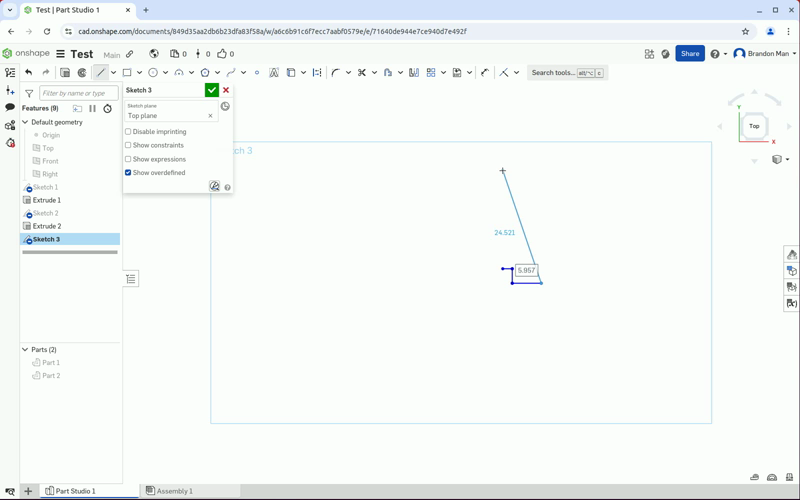
mouse_move(502, 268)
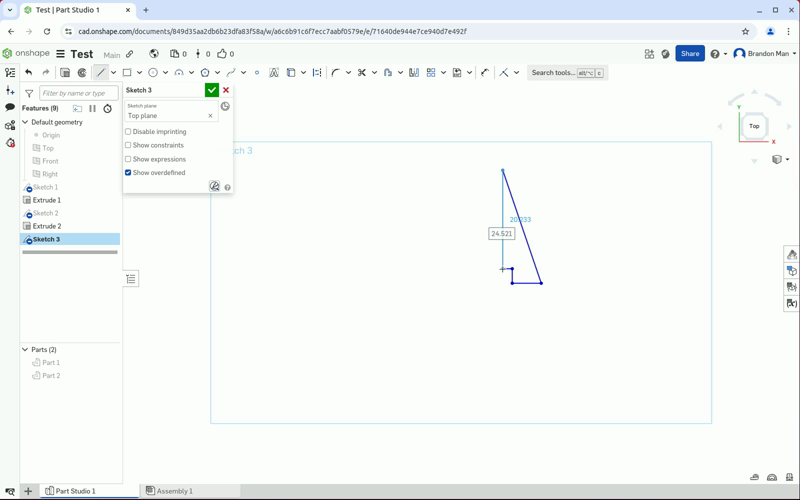
key_up(shift)
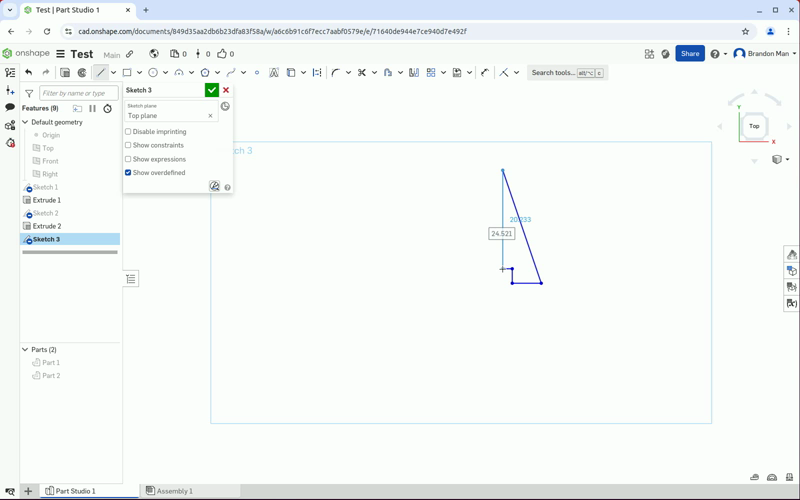
click(502, 268)
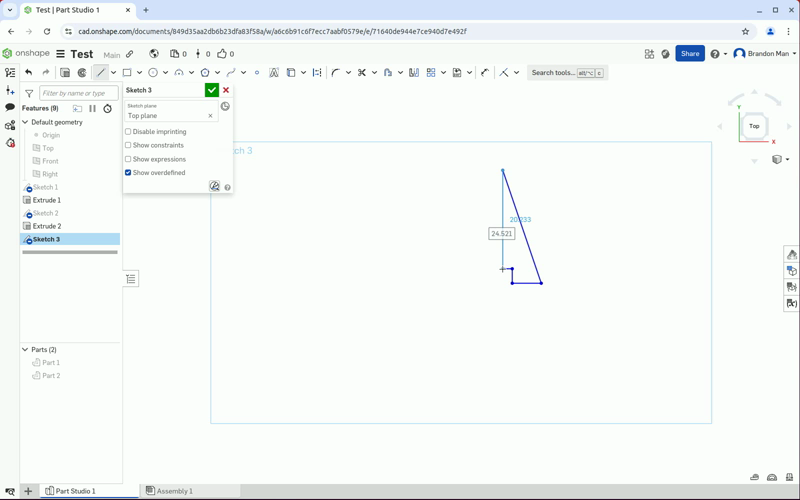
key(esc)
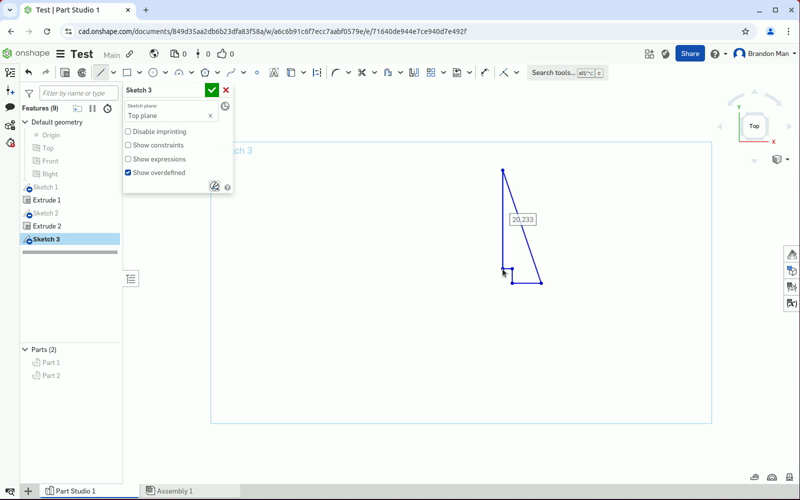
mouse_move(530, 276)
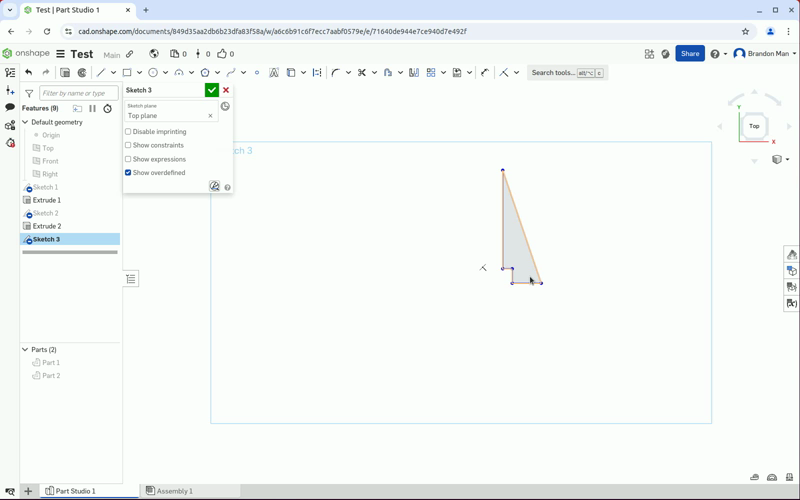
click(530, 276)
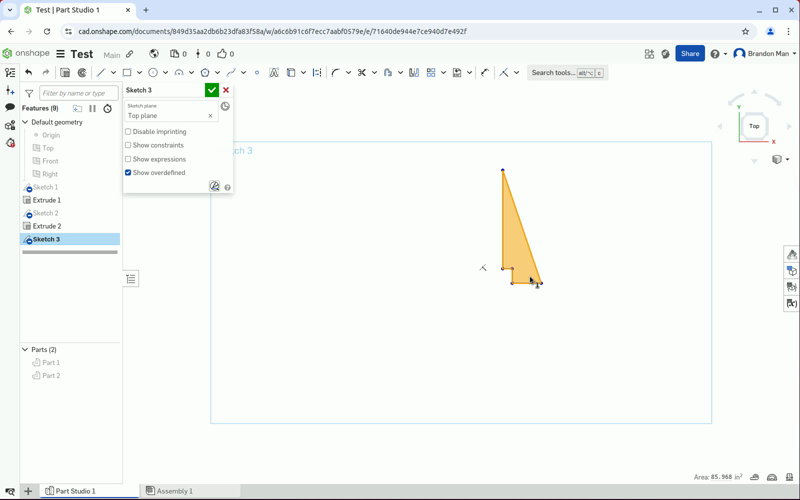
mouse_move(73, 352)
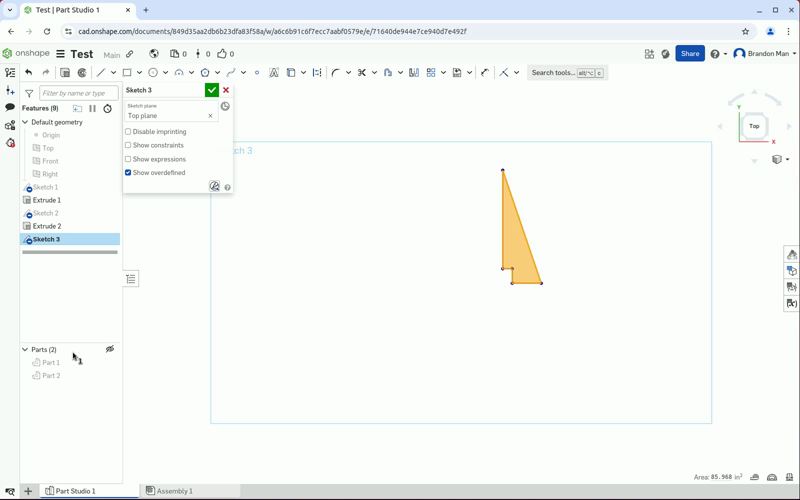
key(shift+y)
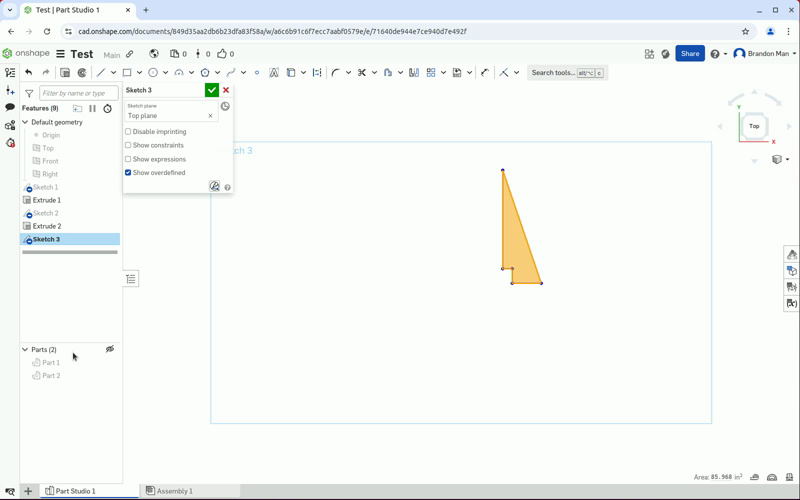
key(shift+e)
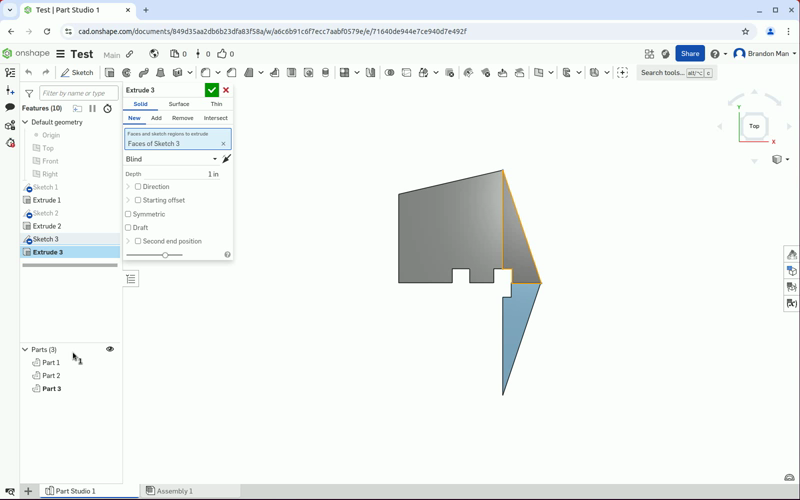
mouse_move(143, 106)
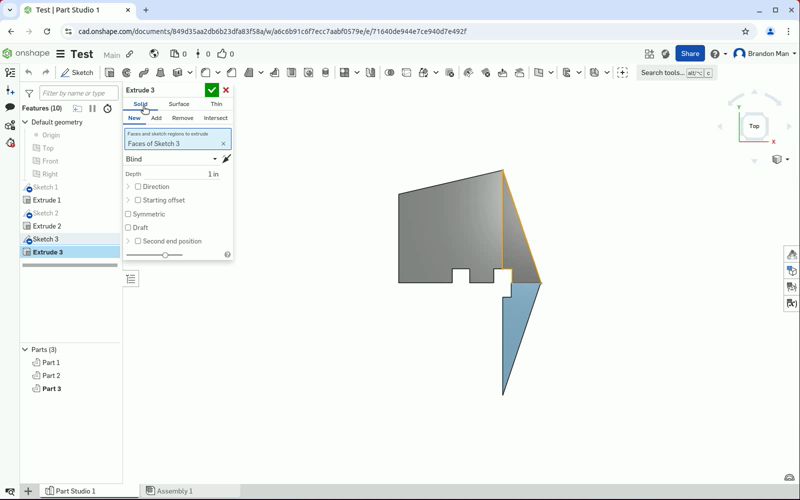
click(143, 106)
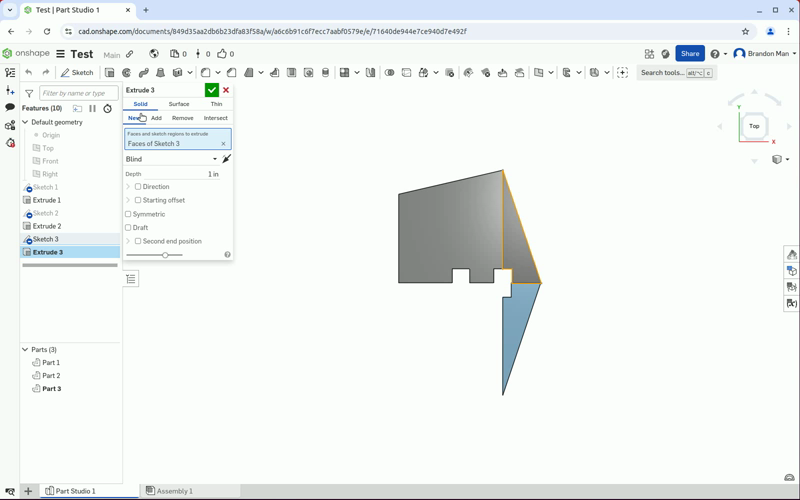
mouse_move(137, 120)
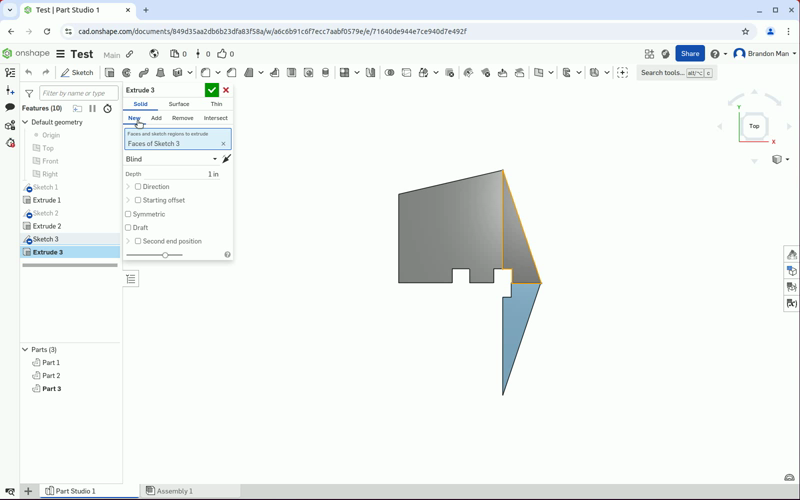
click(137, 120)
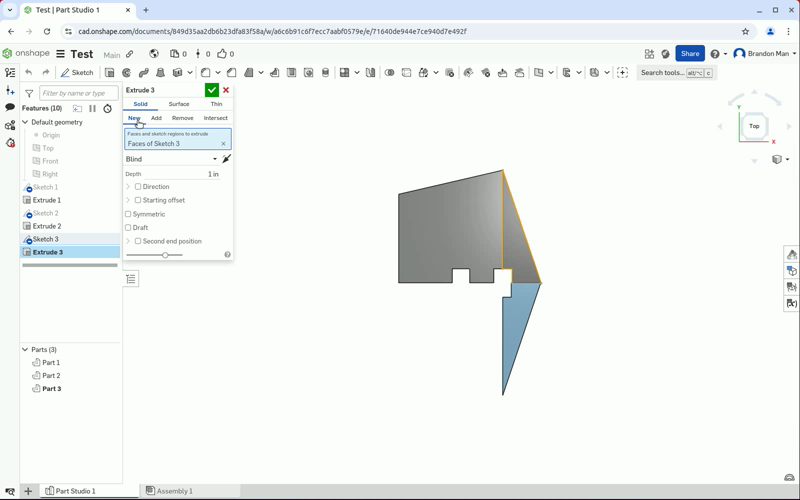
key(tab, 4)
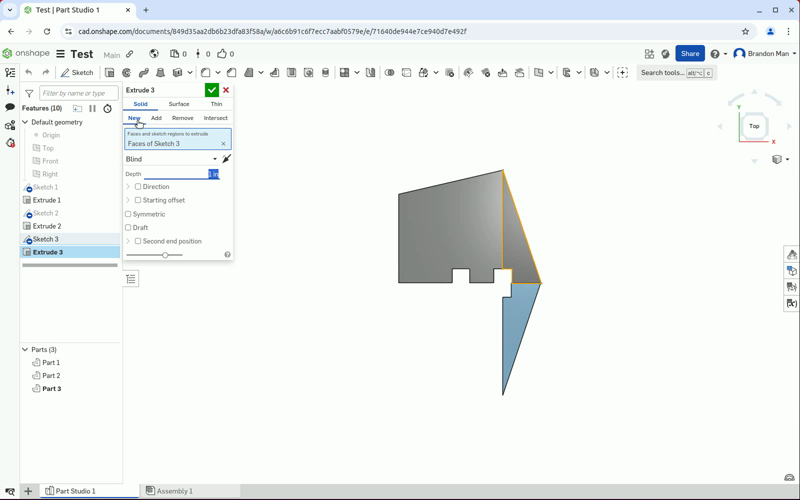
text(0.722)
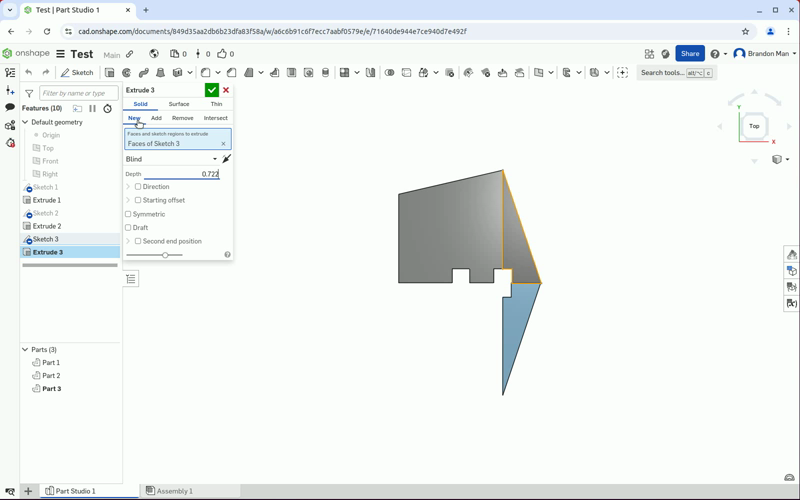
key(enter)
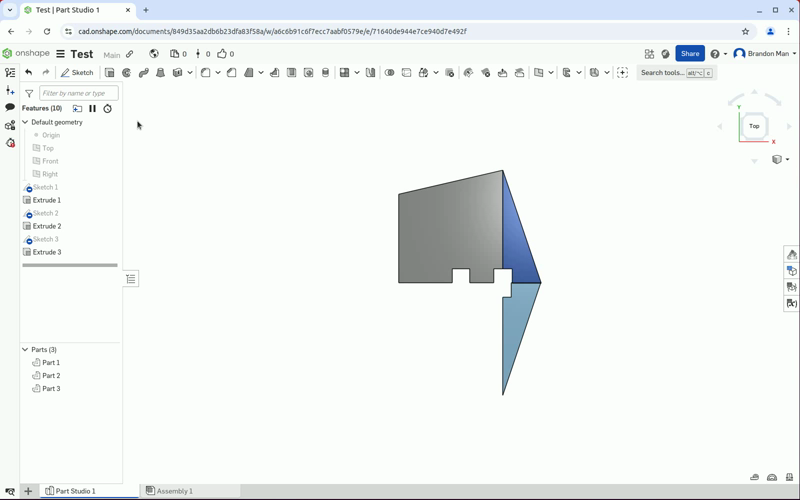
key(shift+h)
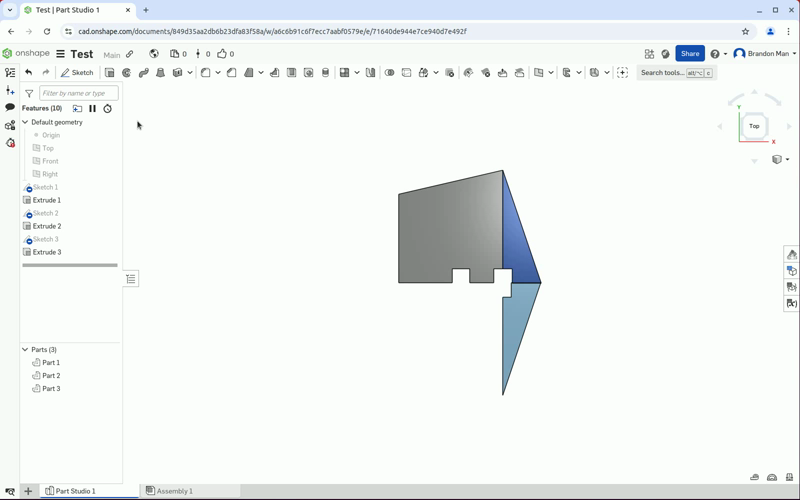
key(shift+h)
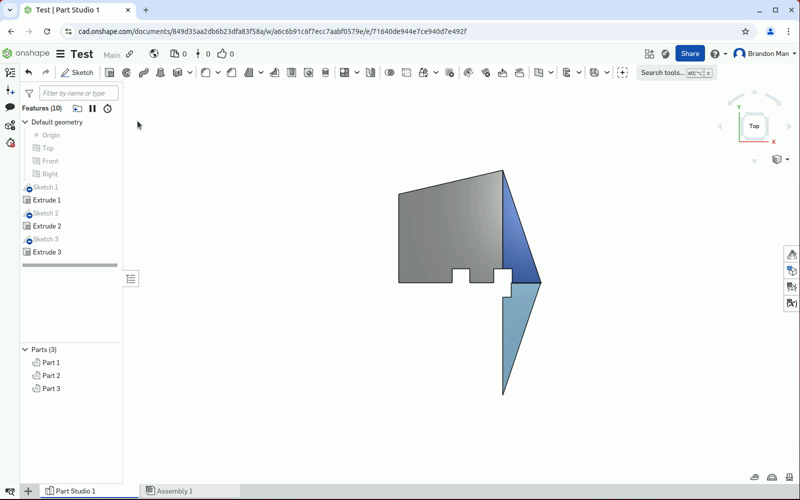
mouse_move(73, 189)
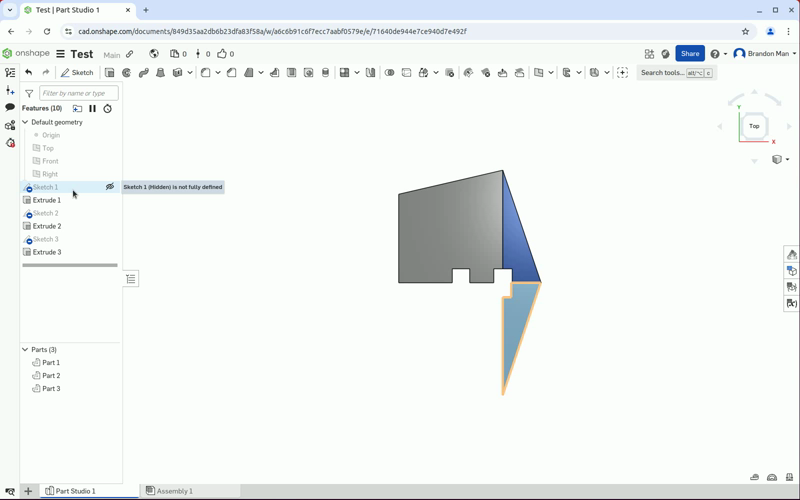
click(73, 189)
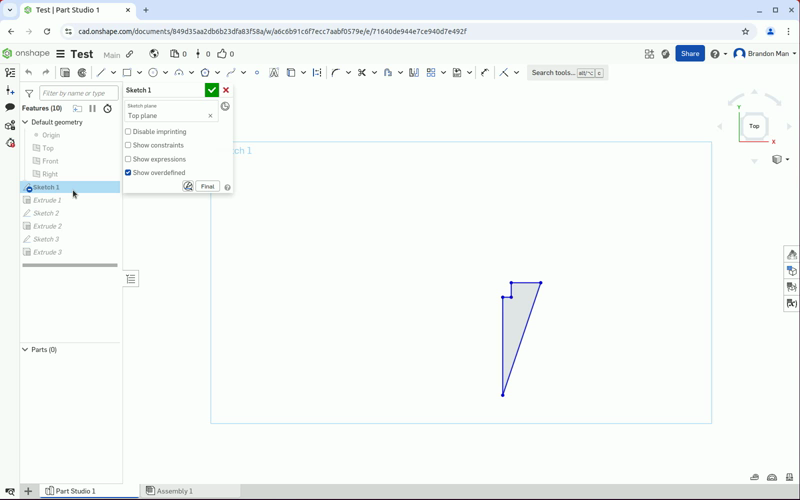
mouse_move(229, 92)
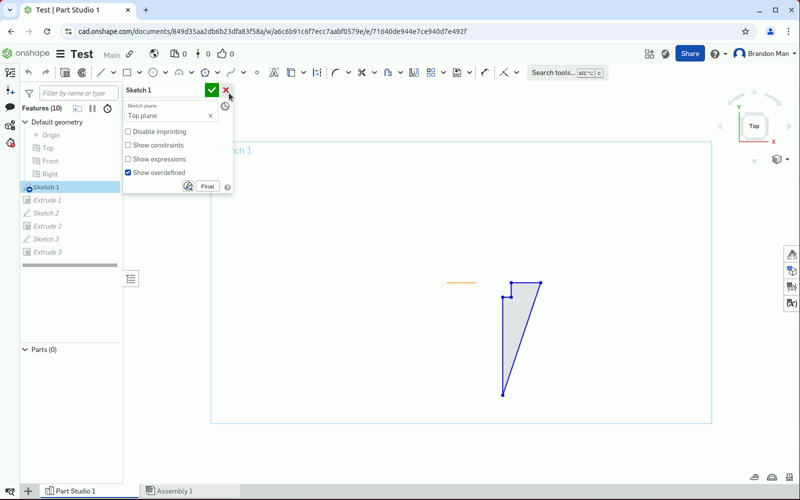
click(229, 92)
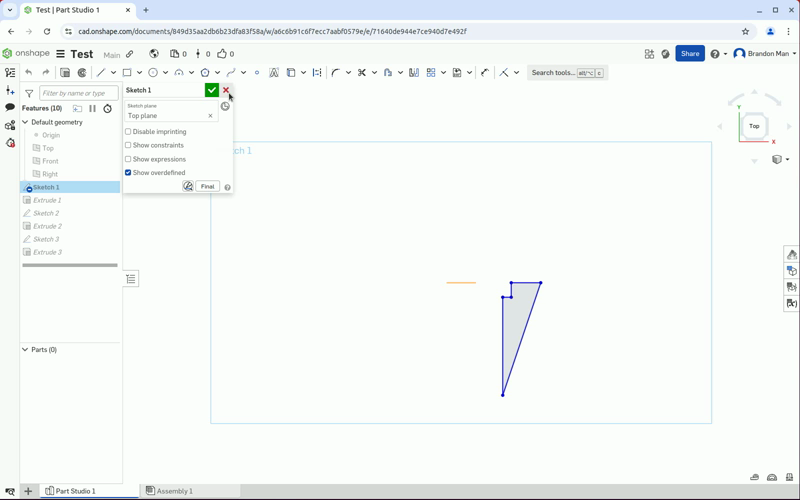
key(shift+s)
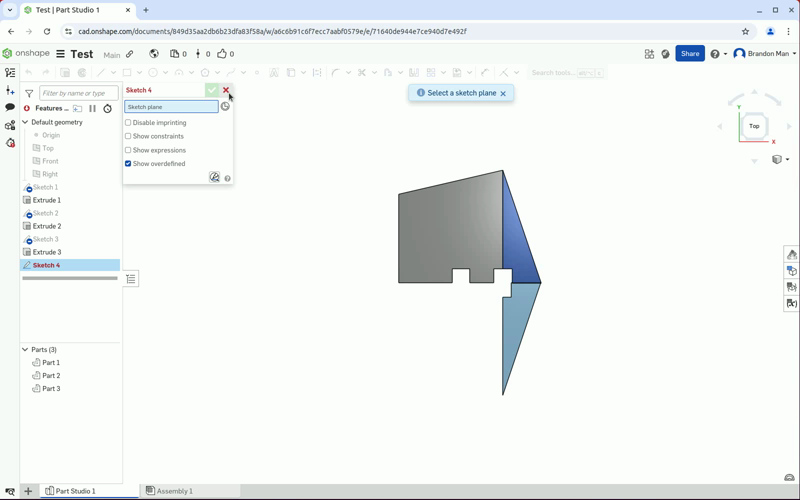
mouse_move(73, 150)
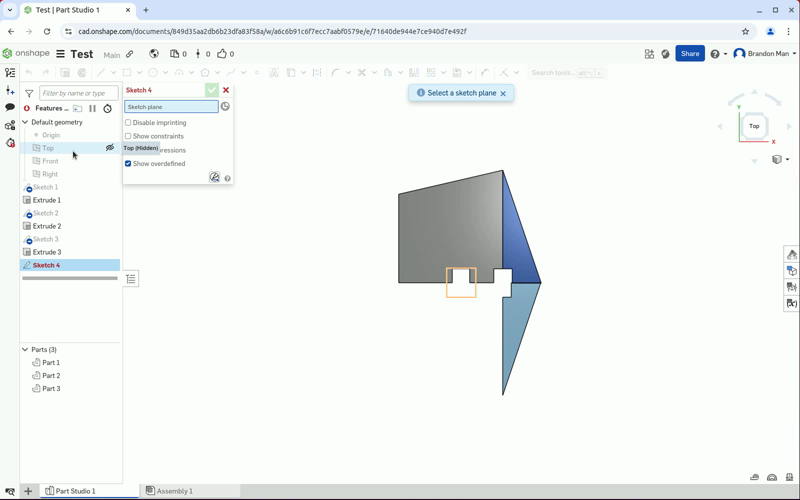
click(73, 150)
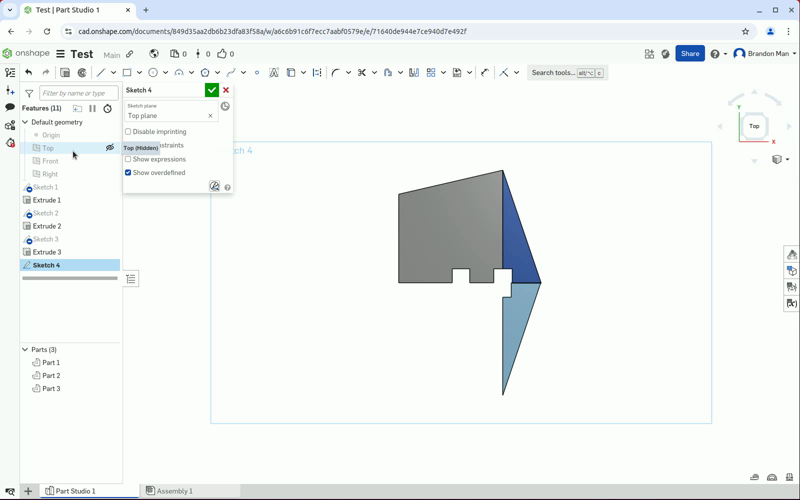
mouse_move(73, 352)
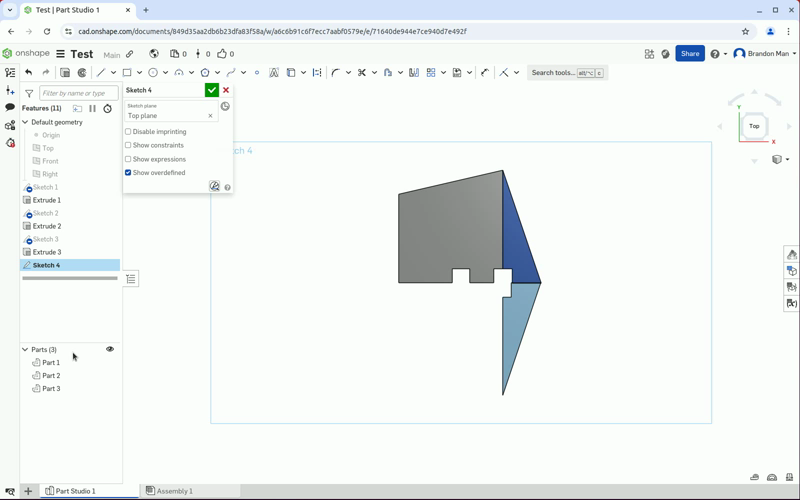
key(y)
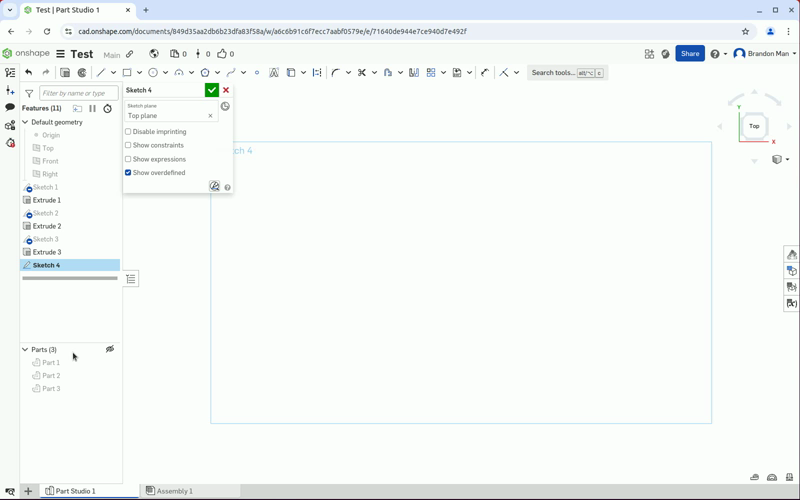
key(l)
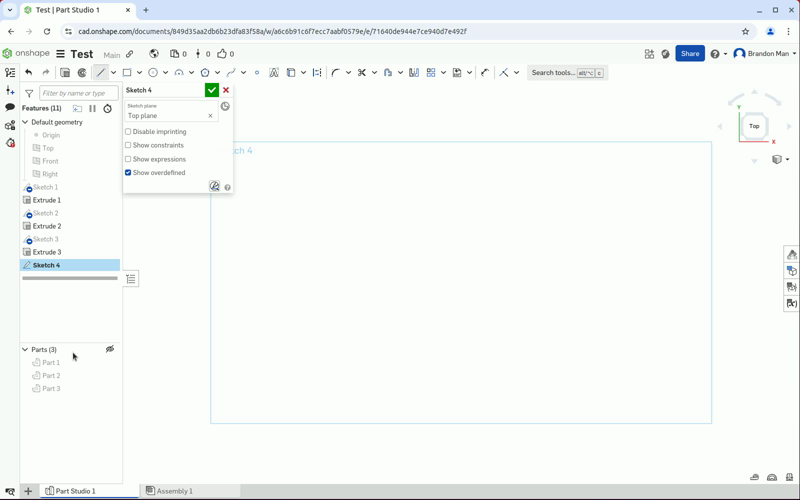
key_down(shift)
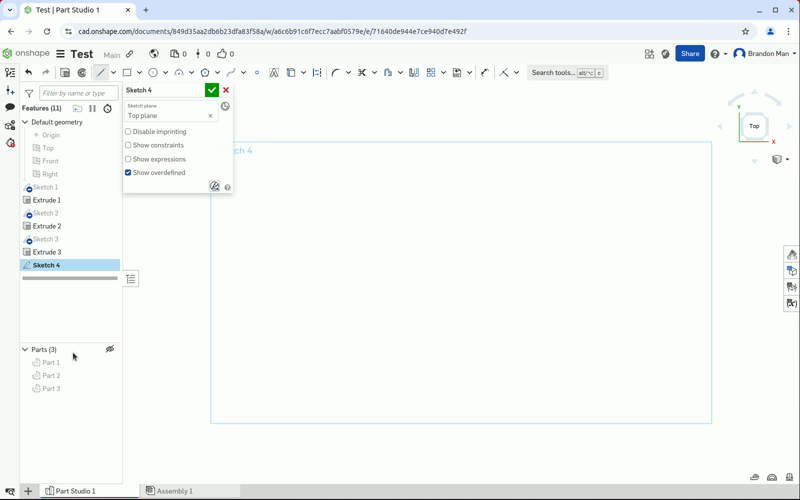
mouse_move(398, 372)
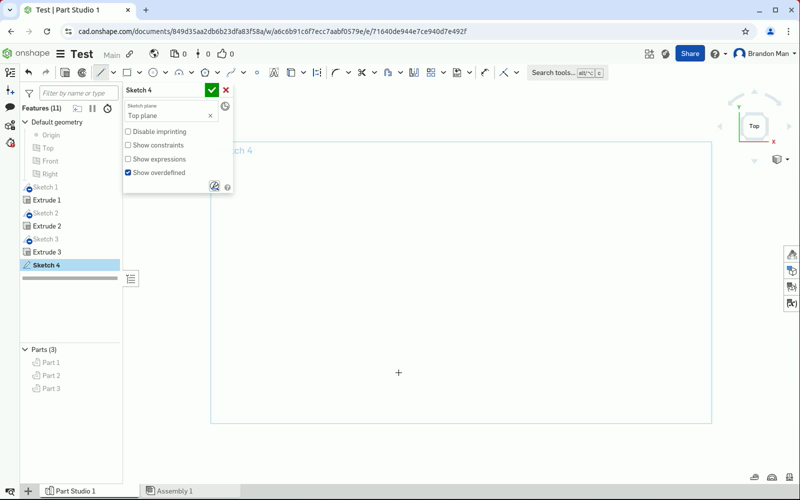
click(398, 372)
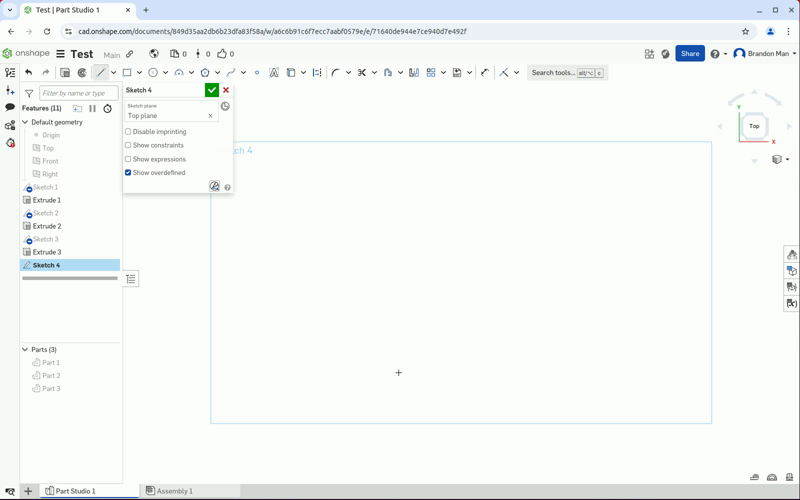
key_up(shift)
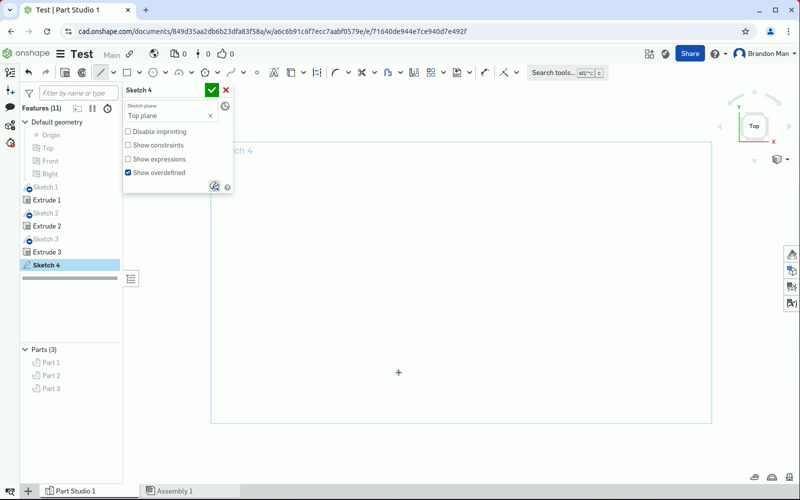
key_down(shift)
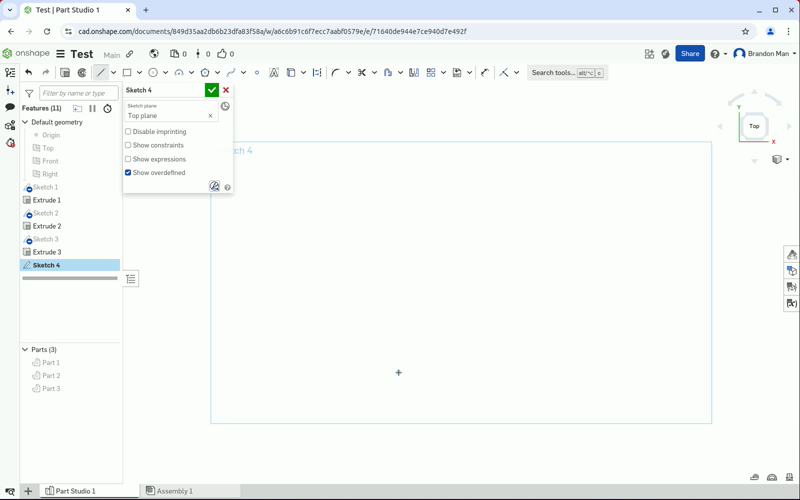
mouse_move(501, 396)
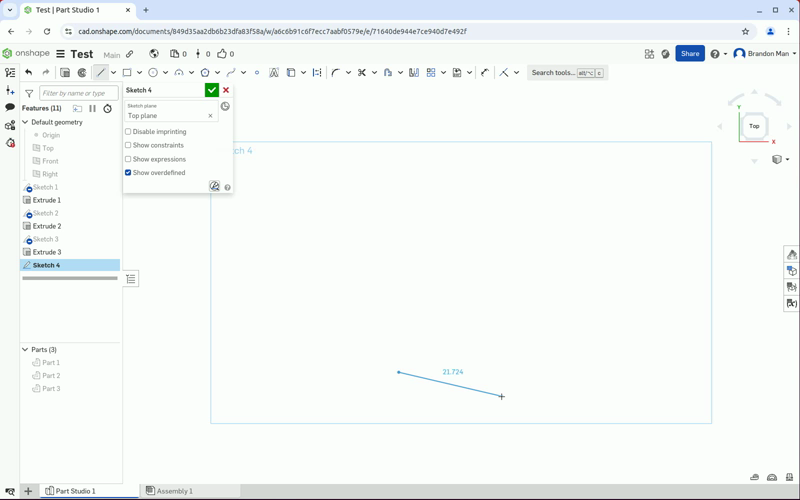
click(501, 396)
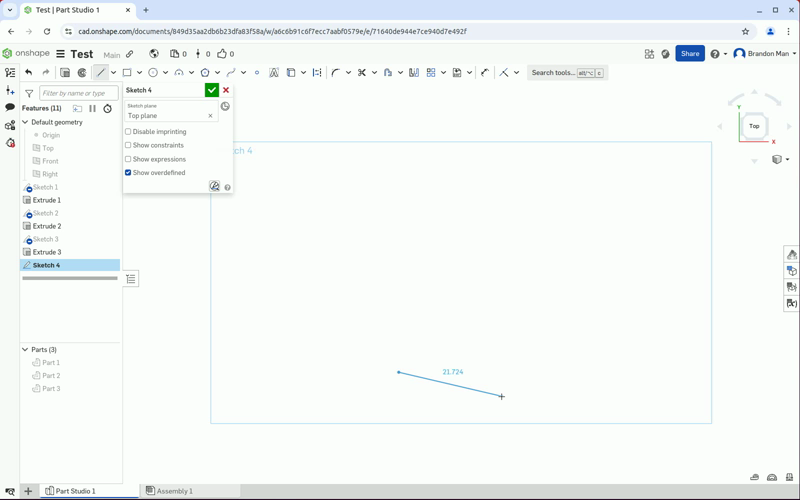
key_up(shift)
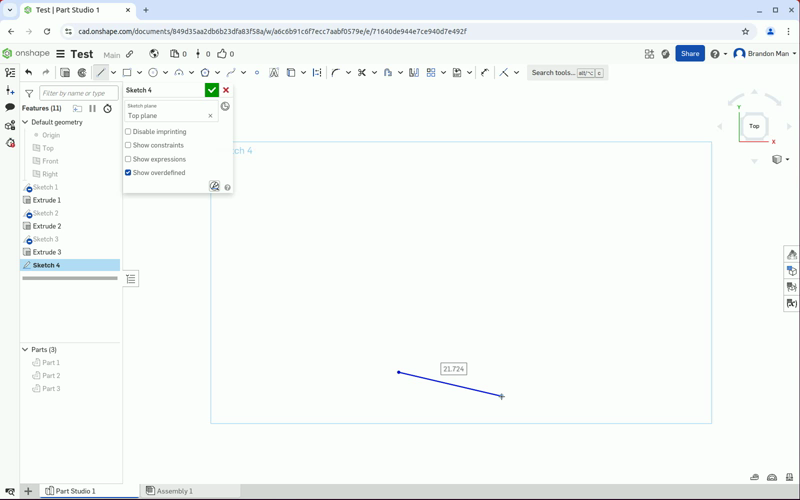
key_down(shift)
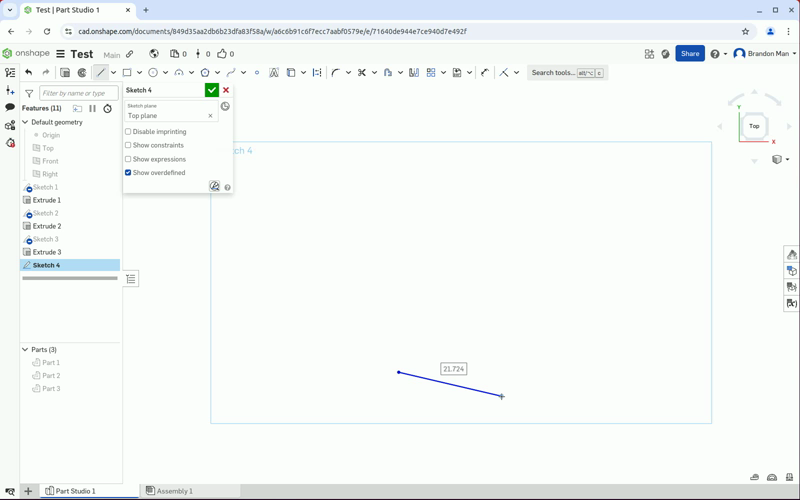
mouse_move(501, 298)
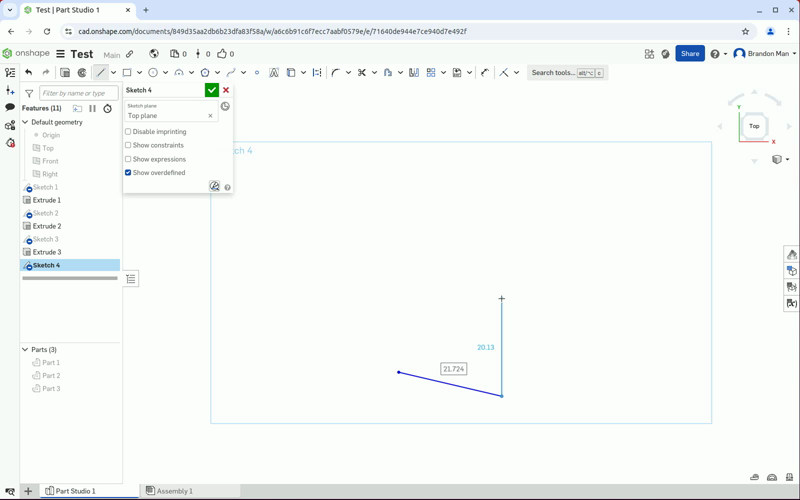
click(501, 298)
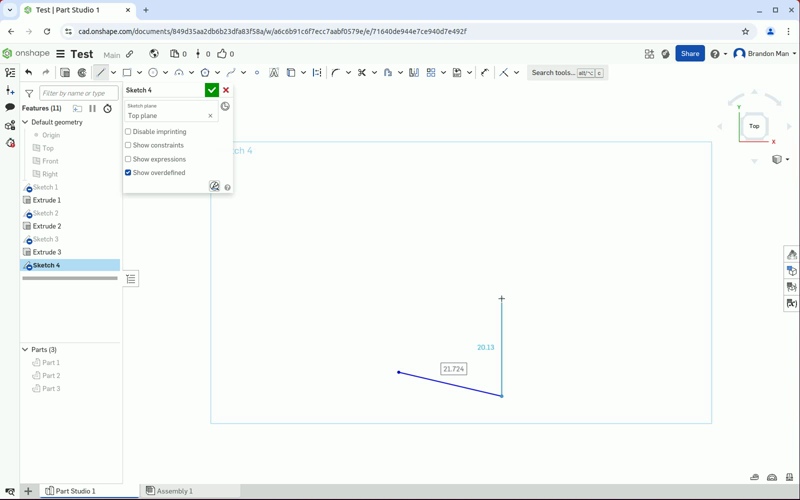
key_up(shift)
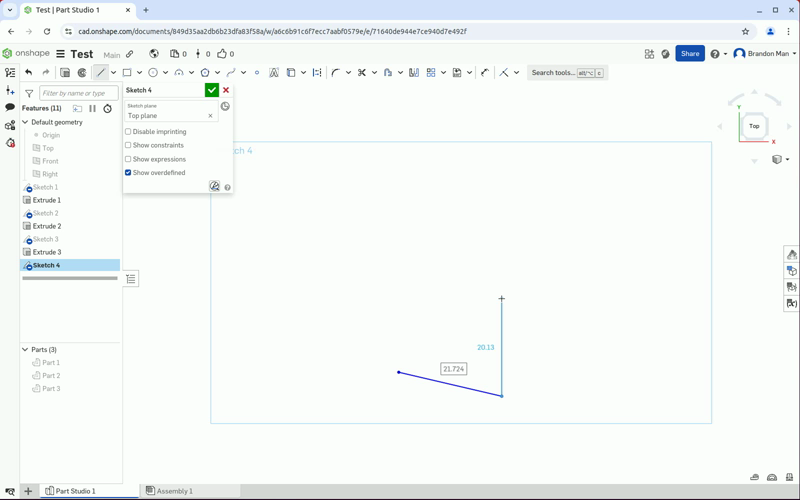
key_down(shift)
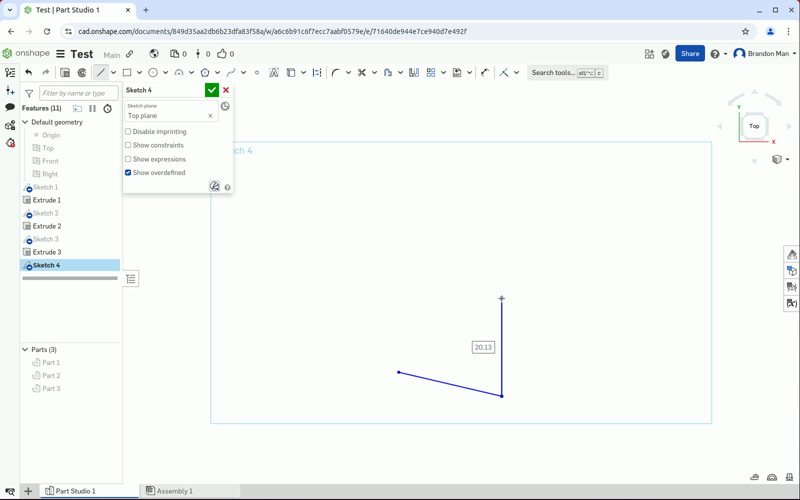
mouse_move(531, 298)
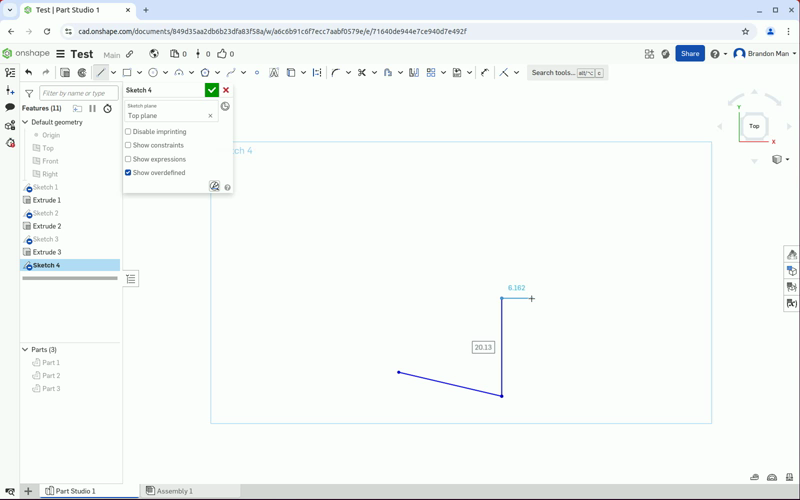
mouse_move(493, 298)
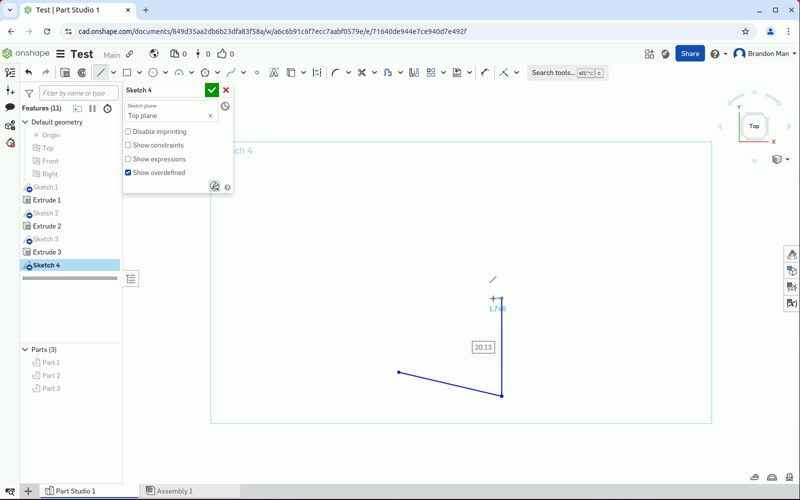
click(493, 298)
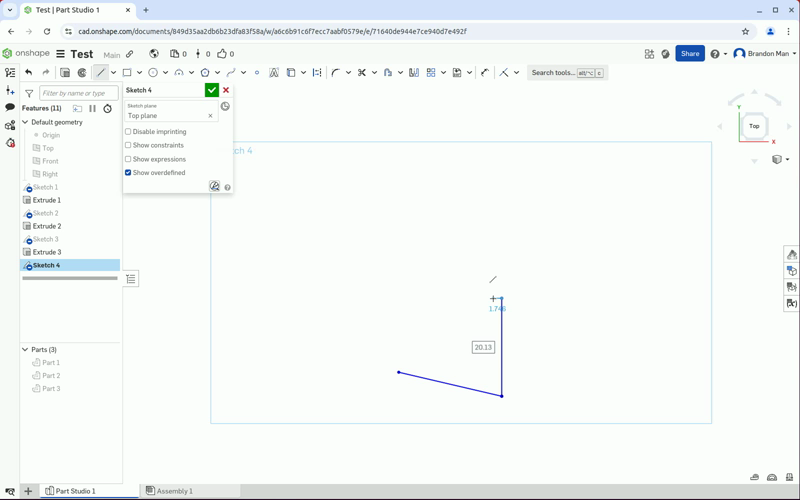
key_up(shift)
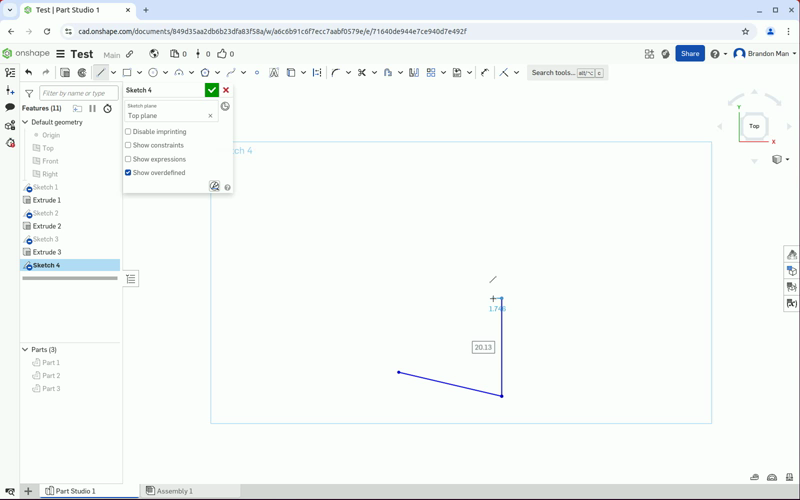
key_down(shift)
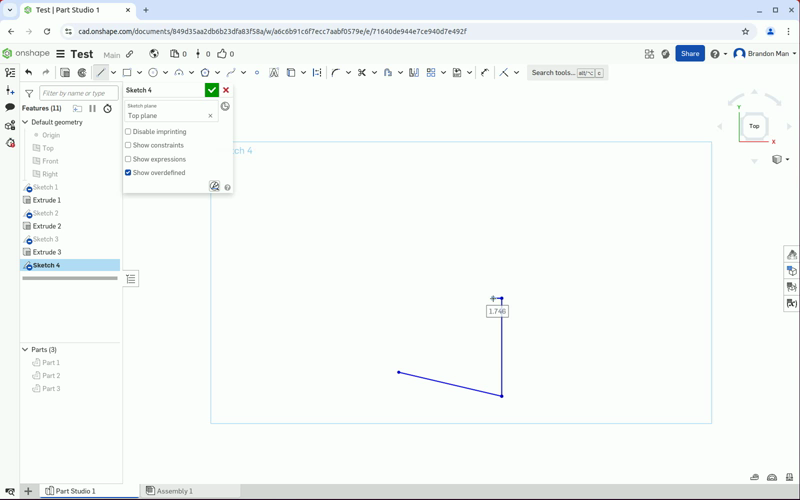
mouse_move(523, 298)
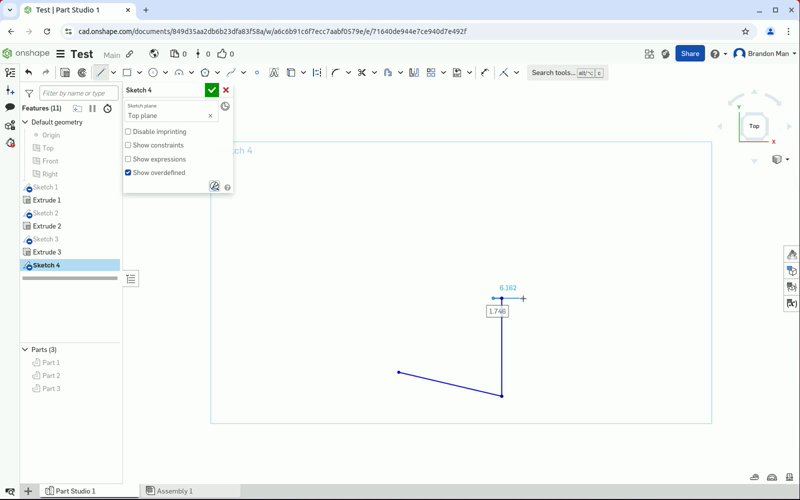
mouse_move(493, 284)
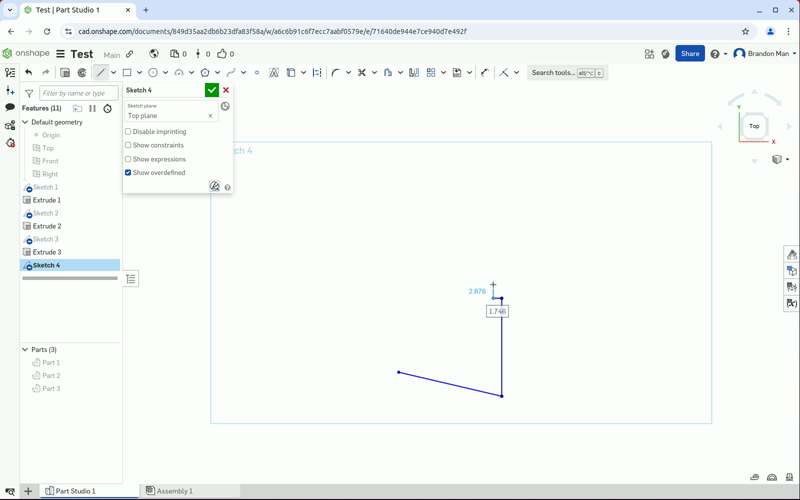
click(493, 284)
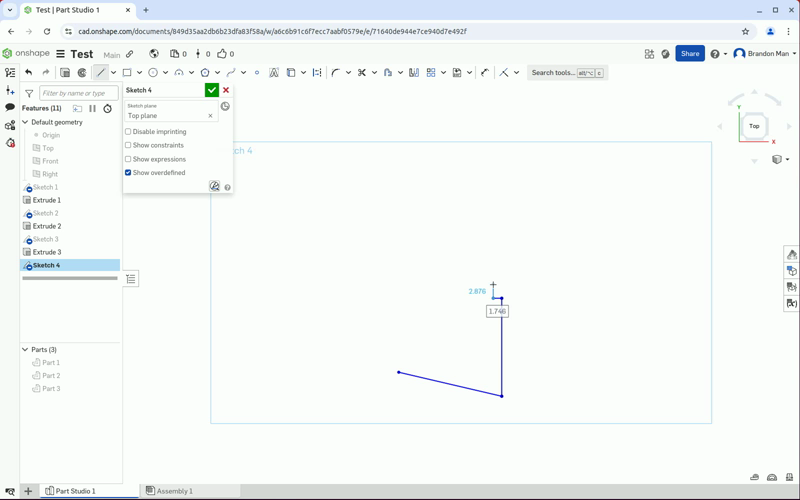
key_up(shift)
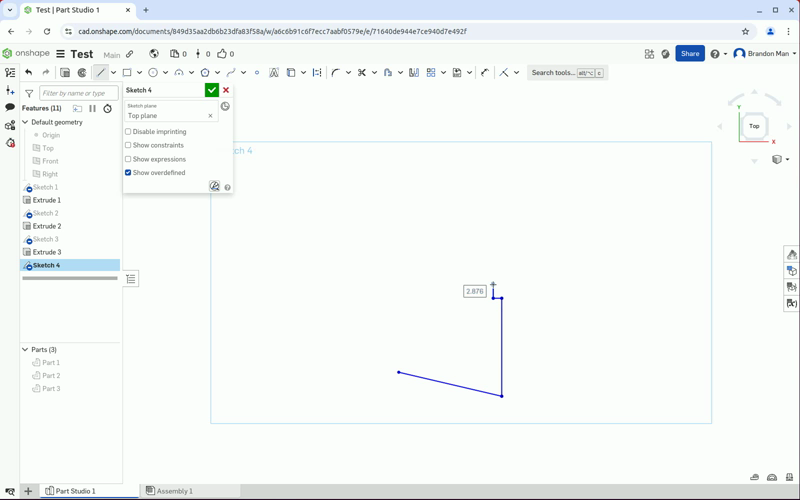
key_down(shift)
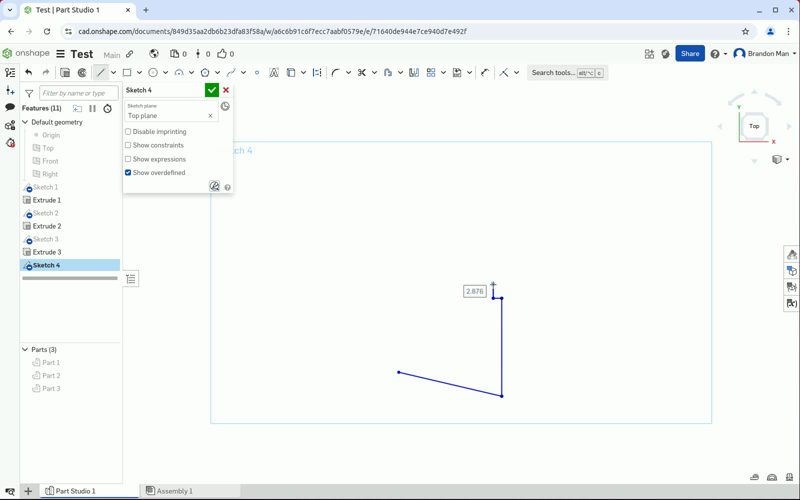
mouse_move(523, 284)
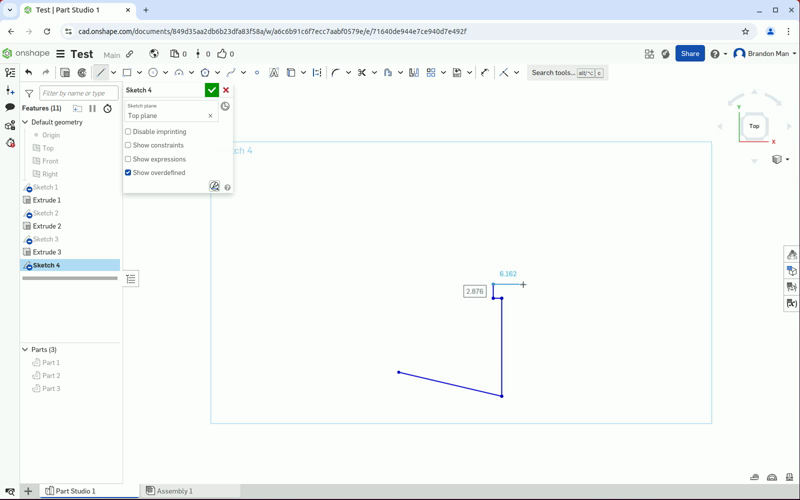
mouse_move(469, 284)
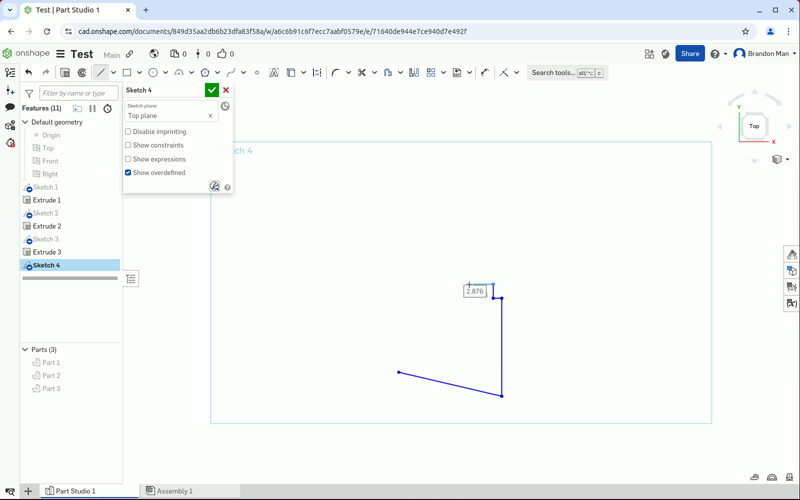
click(469, 284)
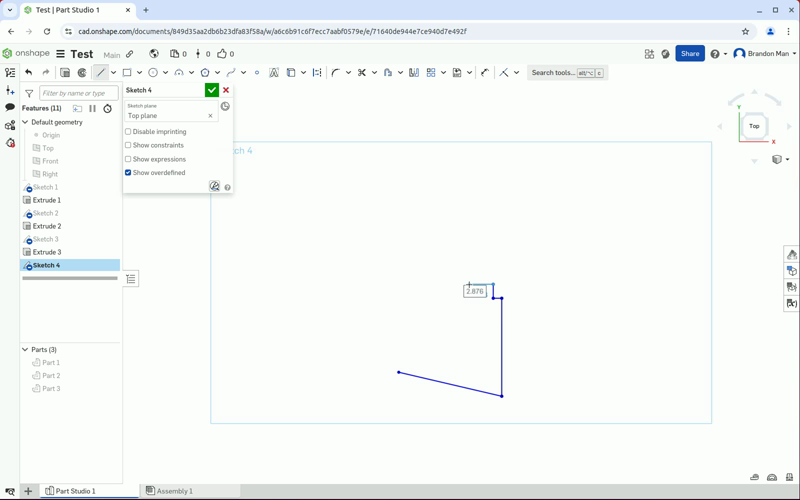
key_up(shift)
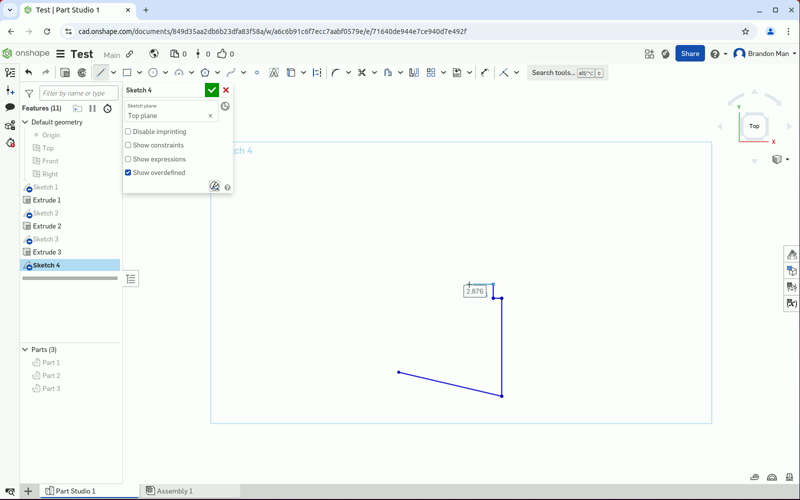
key_down(shift)
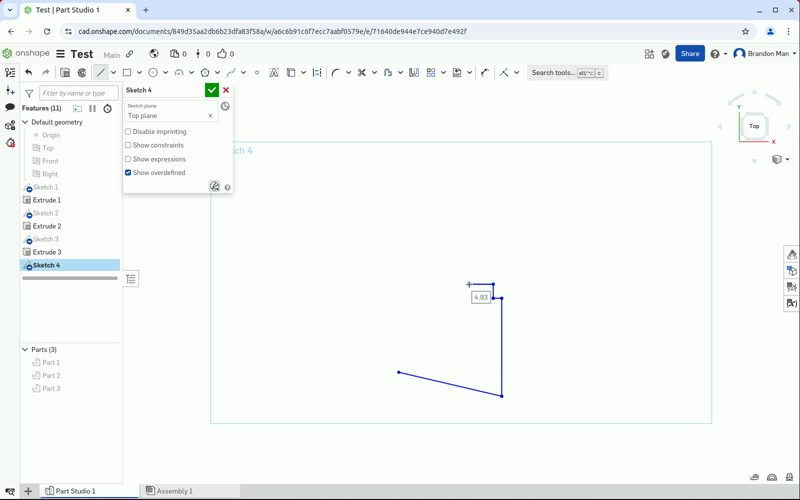
mouse_move(499, 284)
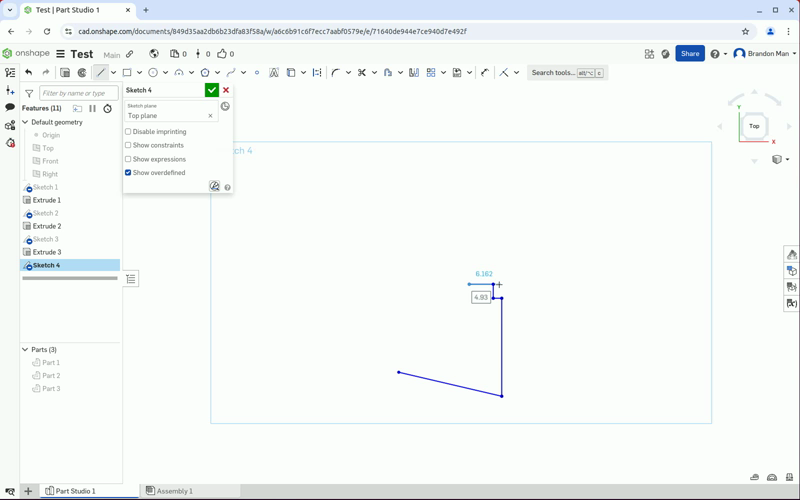
mouse_move(469, 298)
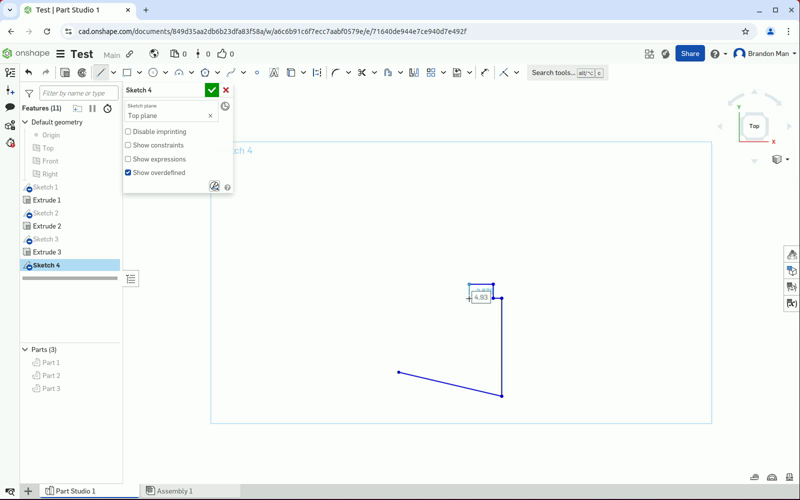
click(469, 298)
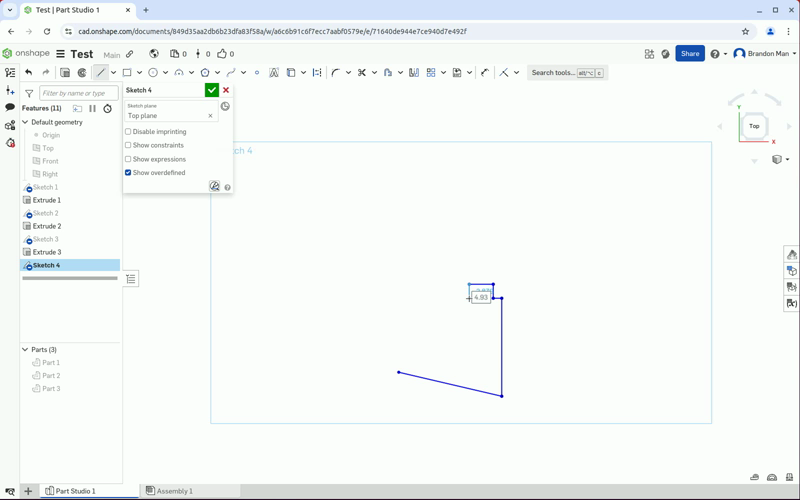
key_up(shift)
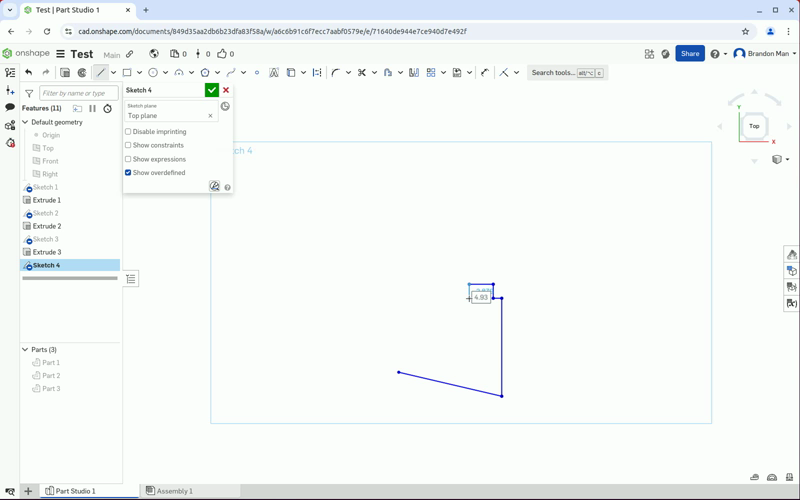
key_down(shift)
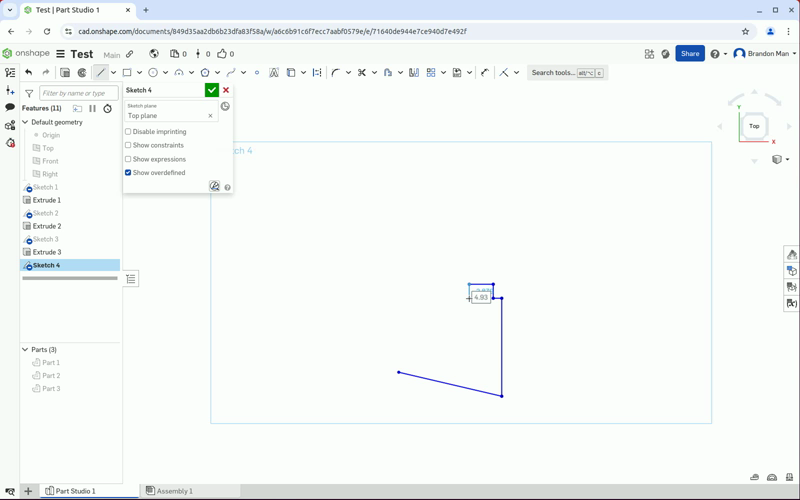
mouse_move(499, 298)
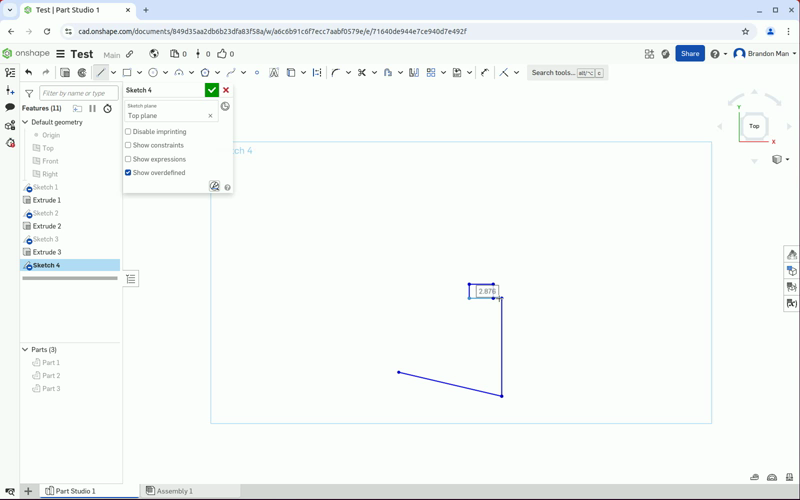
mouse_move(451, 298)
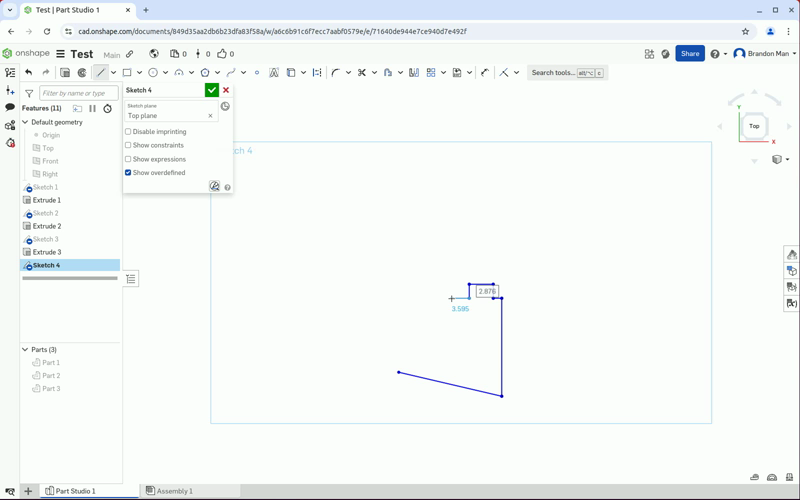
click(451, 298)
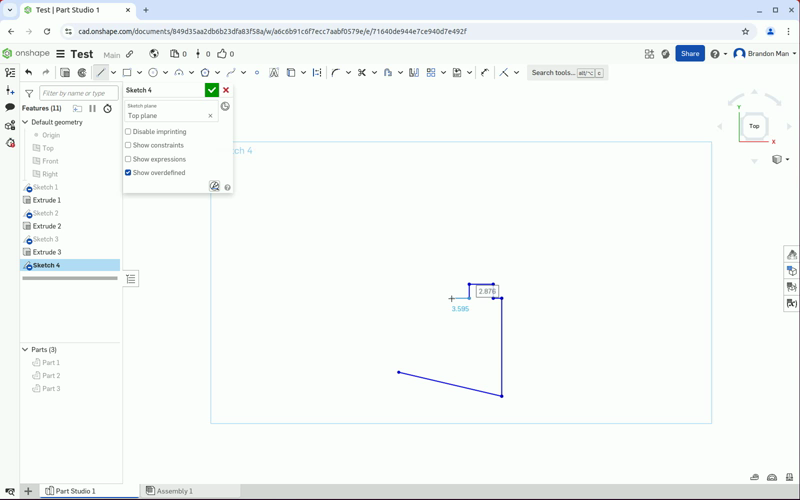
key_up(shift)
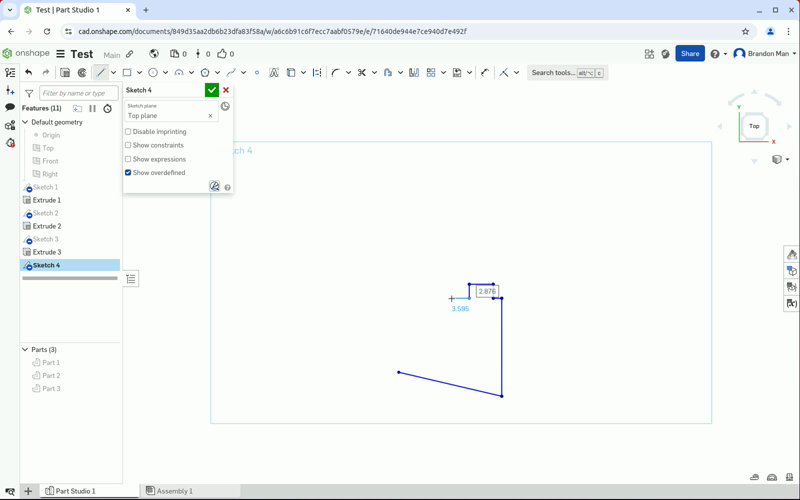
key_down(shift)
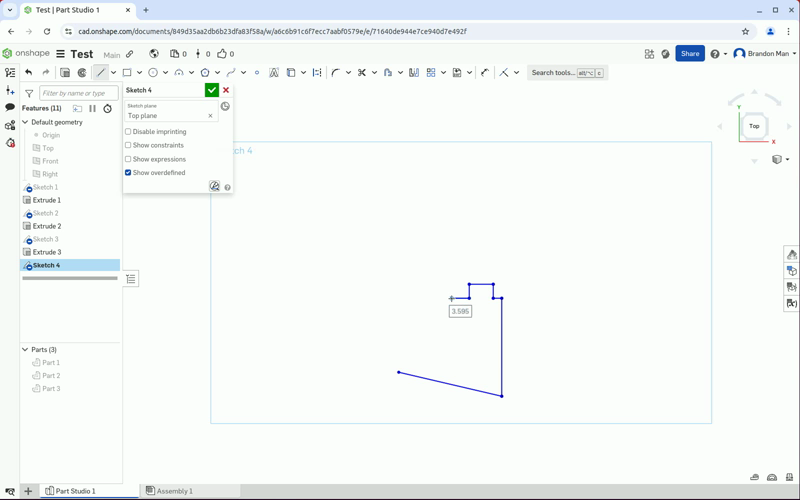
mouse_move(481, 298)
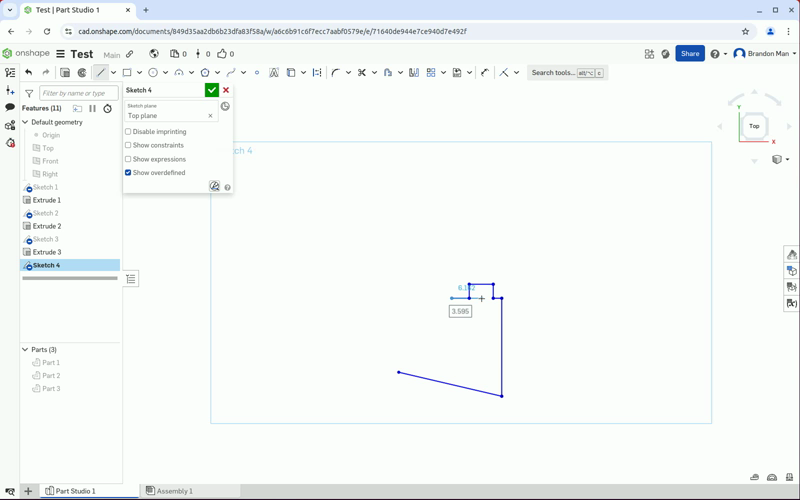
mouse_move(451, 284)
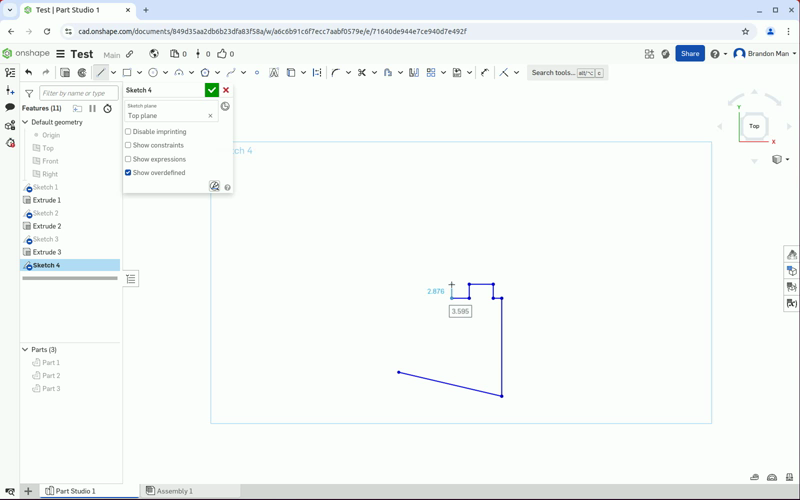
click(451, 284)
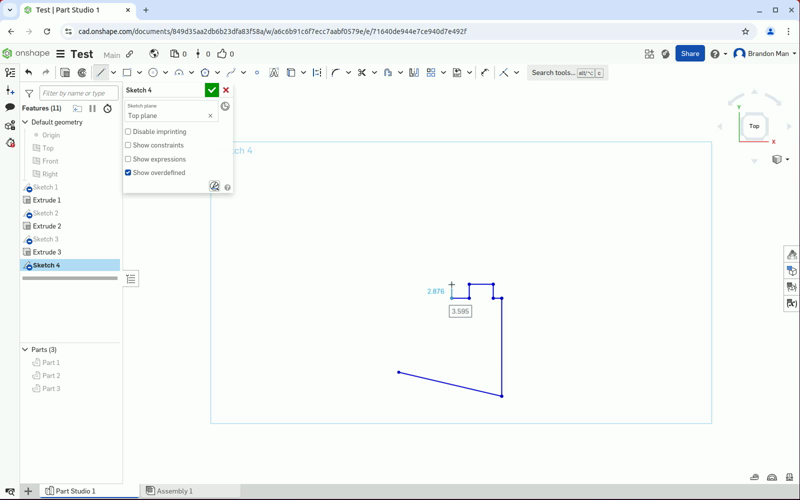
key_up(shift)
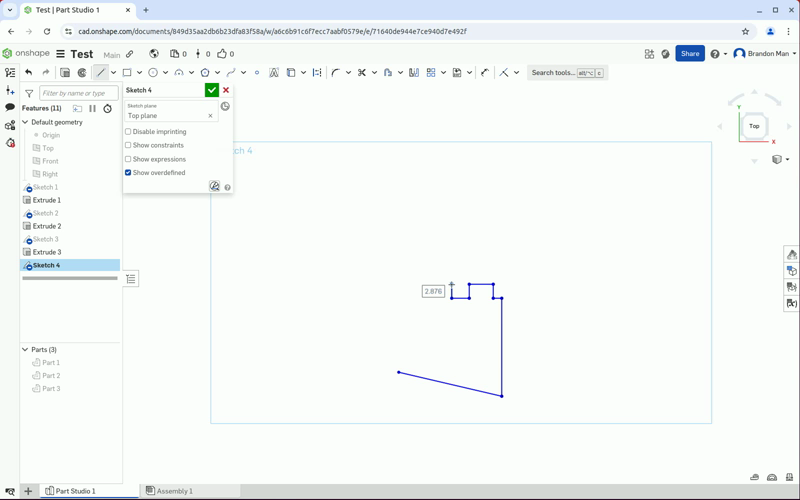
key_down(shift)
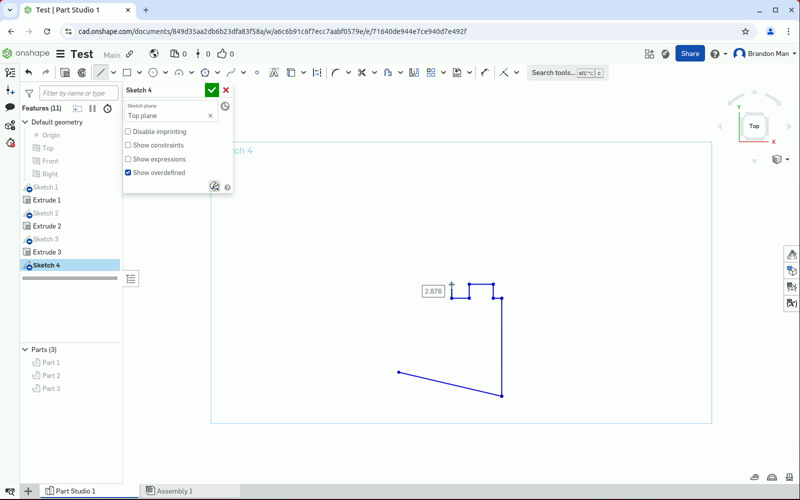
mouse_move(481, 284)
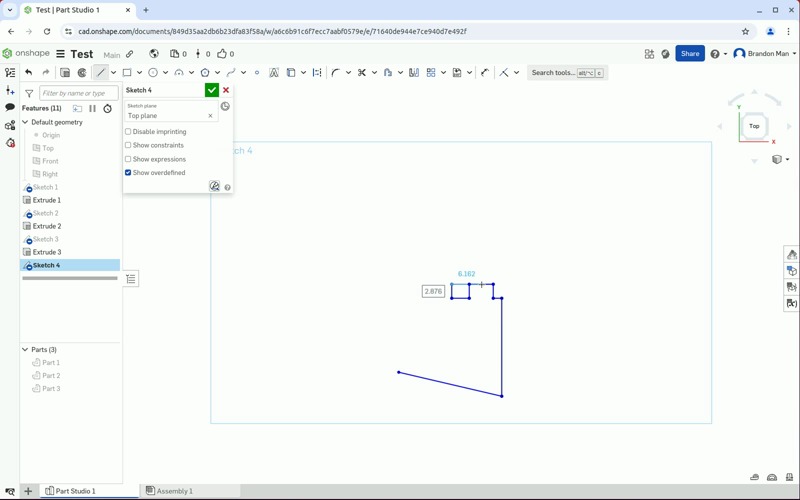
mouse_move(398, 284)
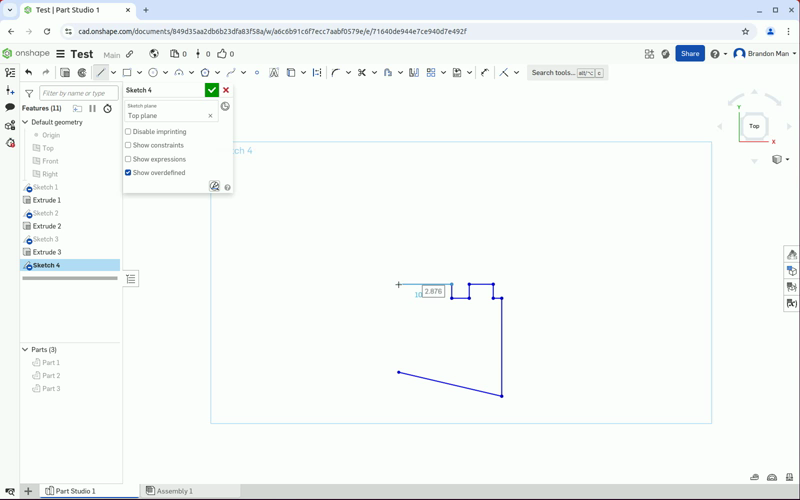
click(398, 284)
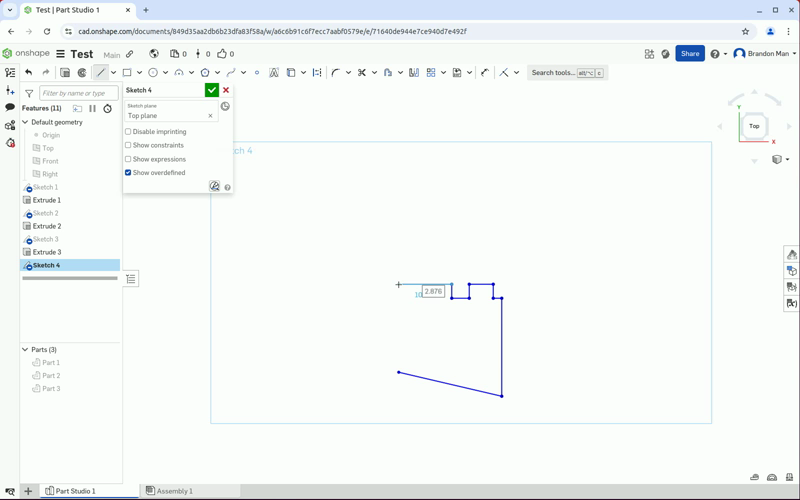
key_up(shift)
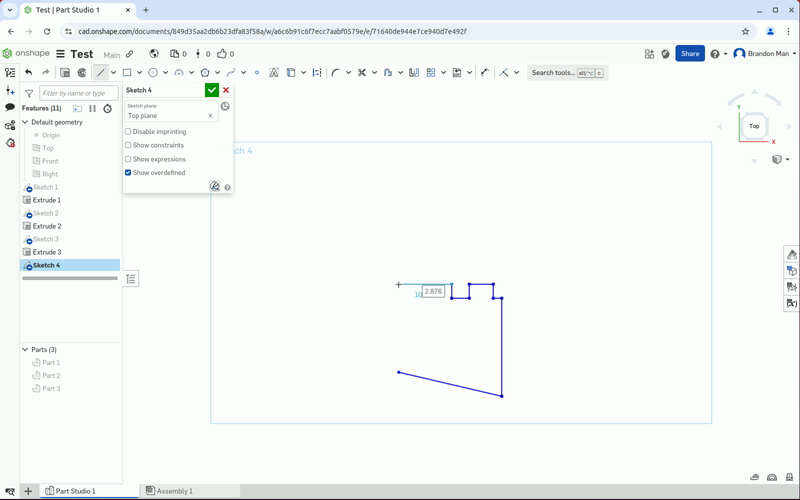
key_down(shift)
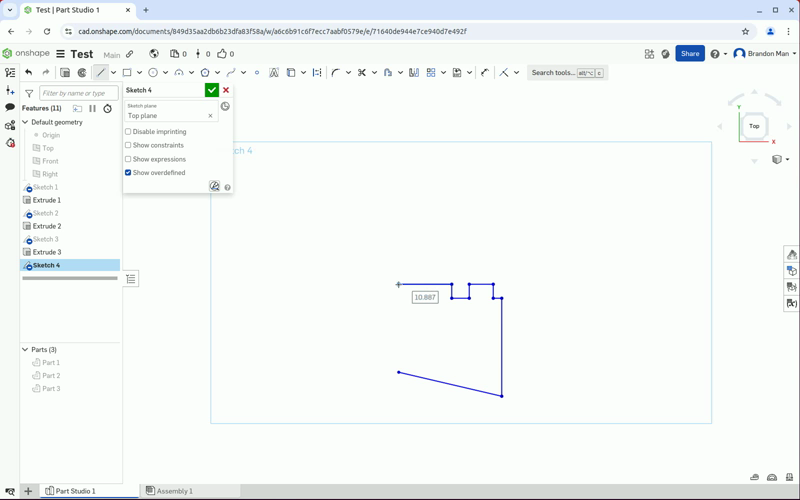
mouse_move(398, 372)
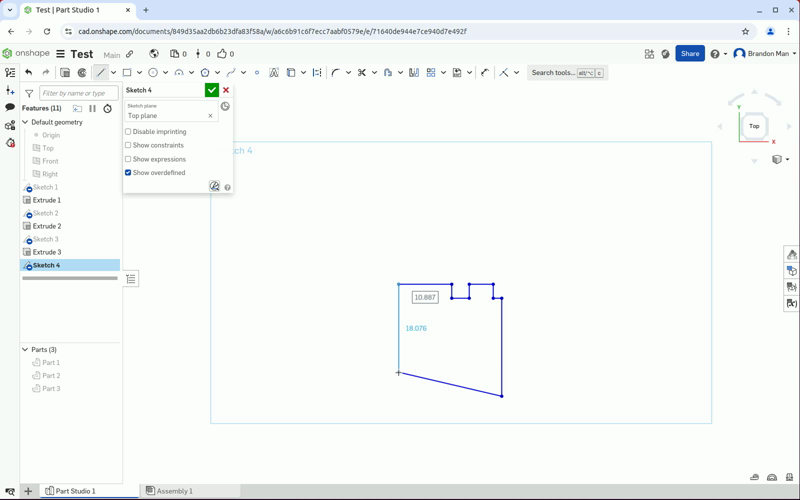
key_up(shift)
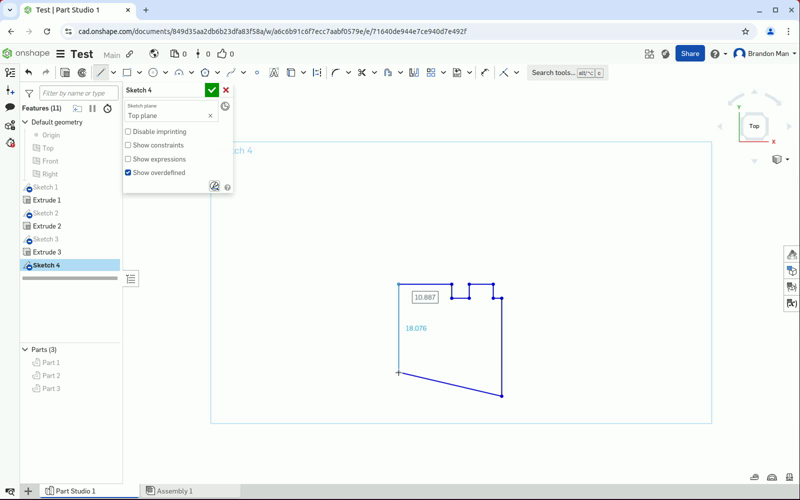
click(398, 372)
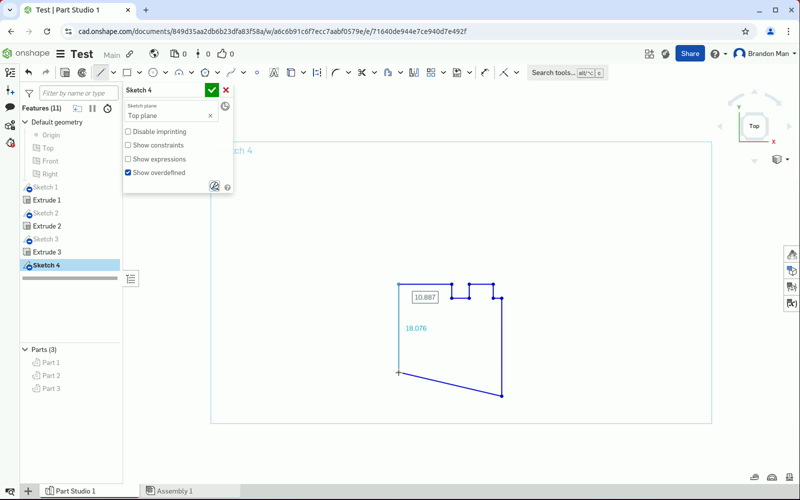
key(esc)
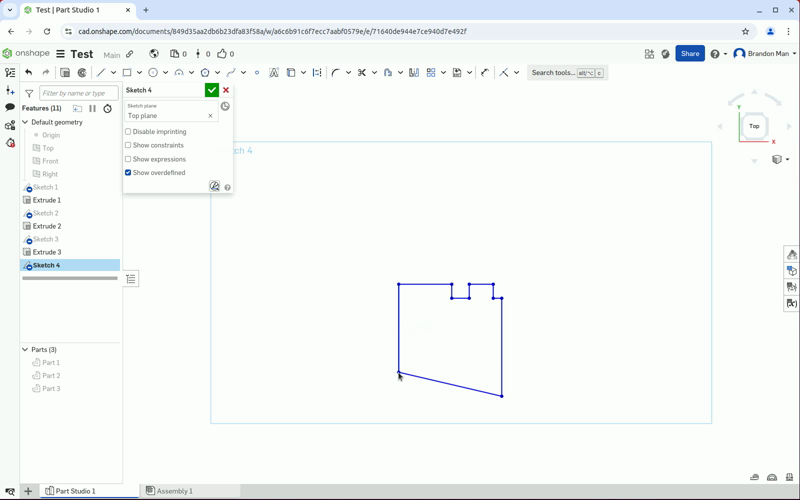
mouse_move(419, 340)
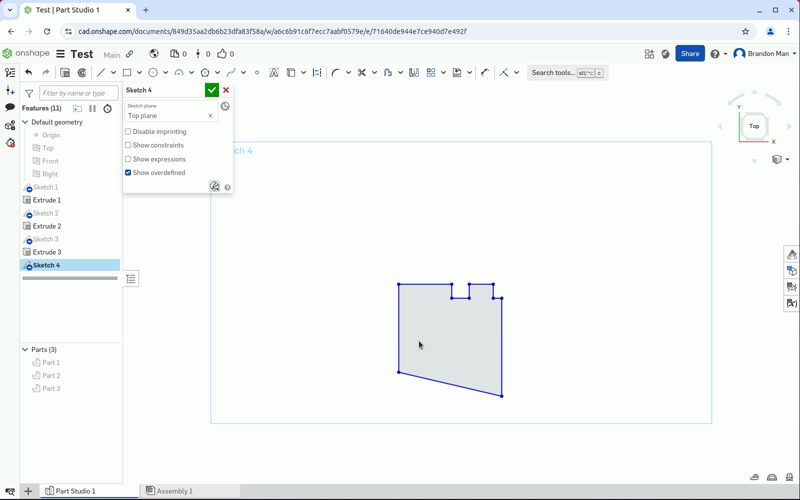
click(419, 340)
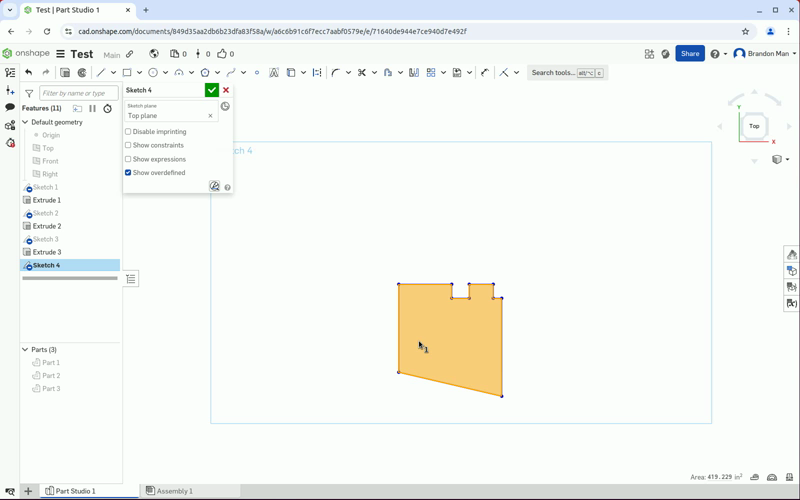
mouse_move(73, 352)
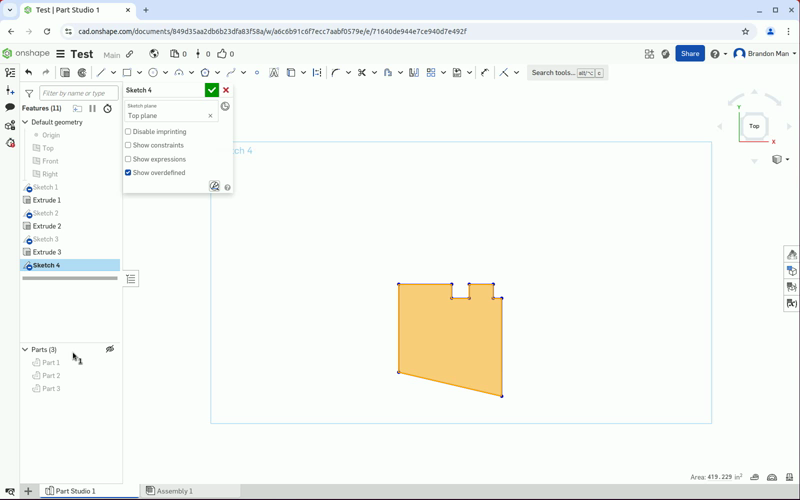
key(shift+y)
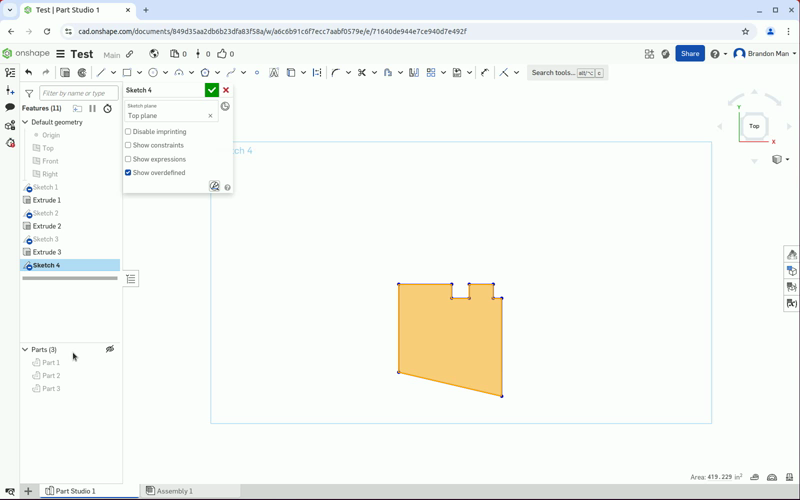
key(shift+e)
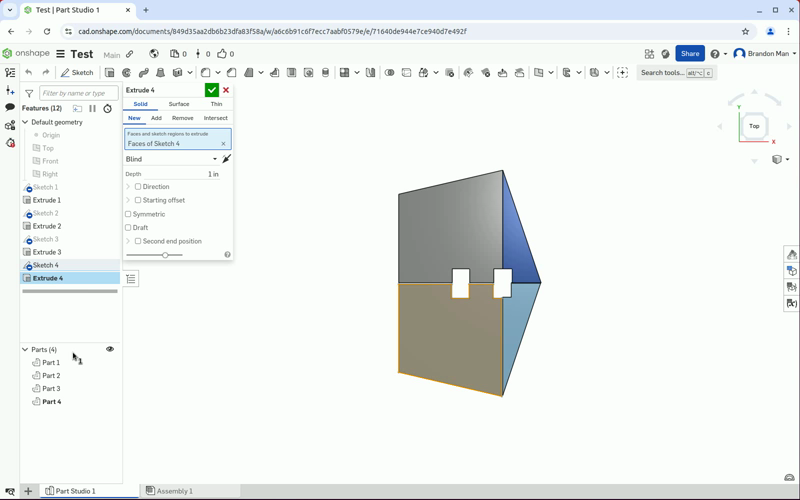
mouse_move(143, 106)
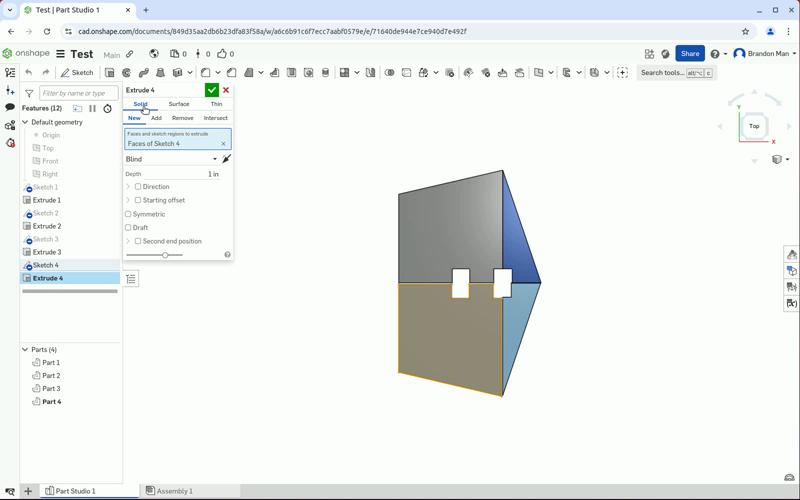
click(143, 106)
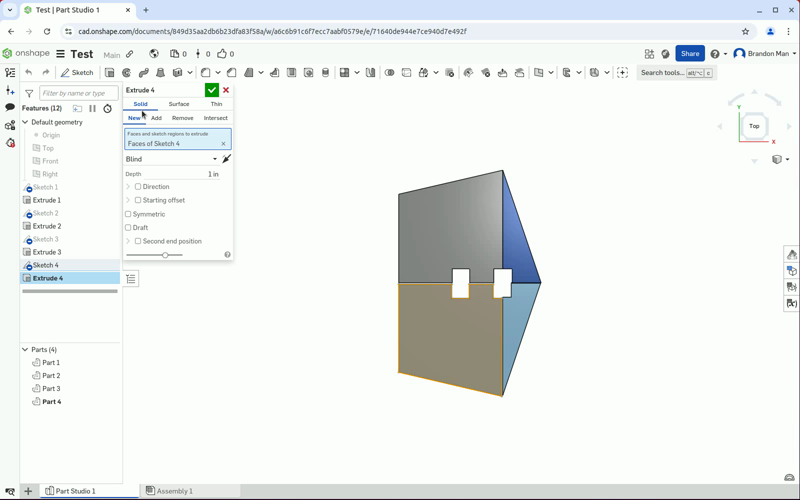
mouse_move(137, 120)
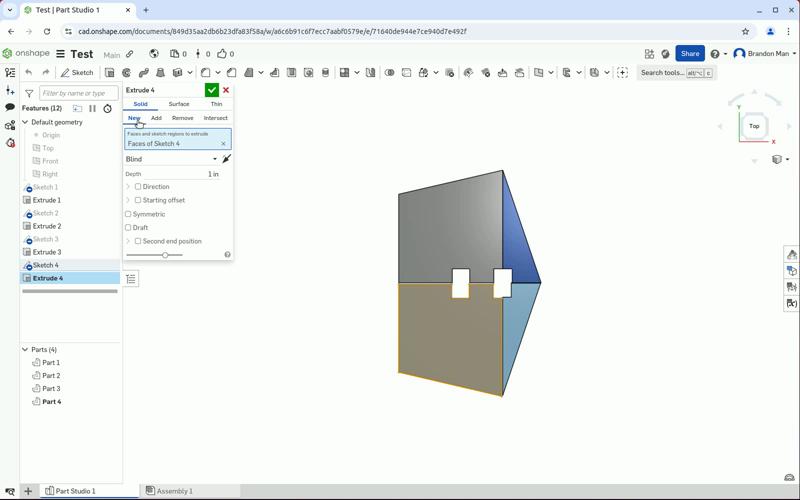
click(137, 120)
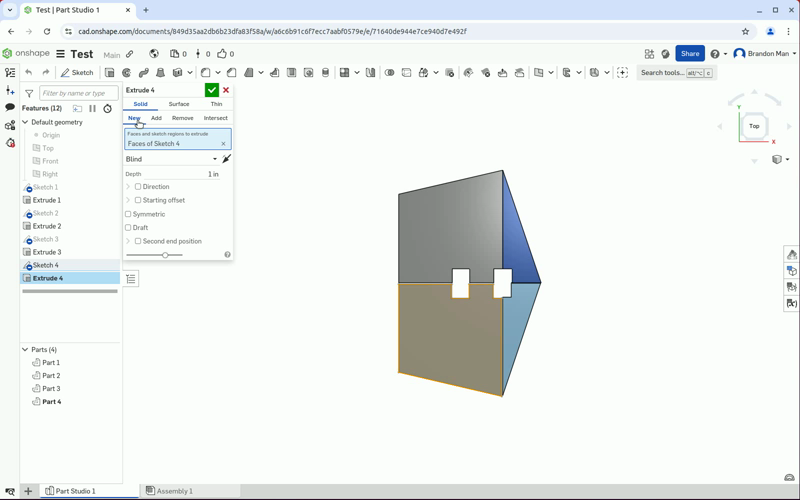
key(tab, 4)
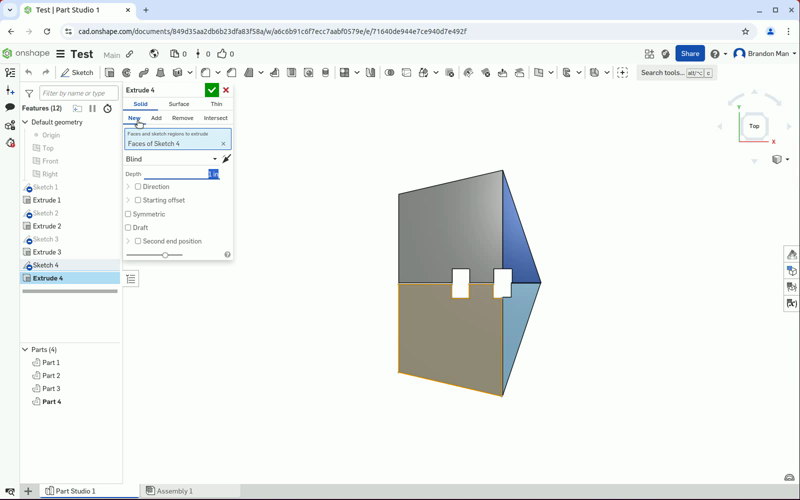
text(0.722)
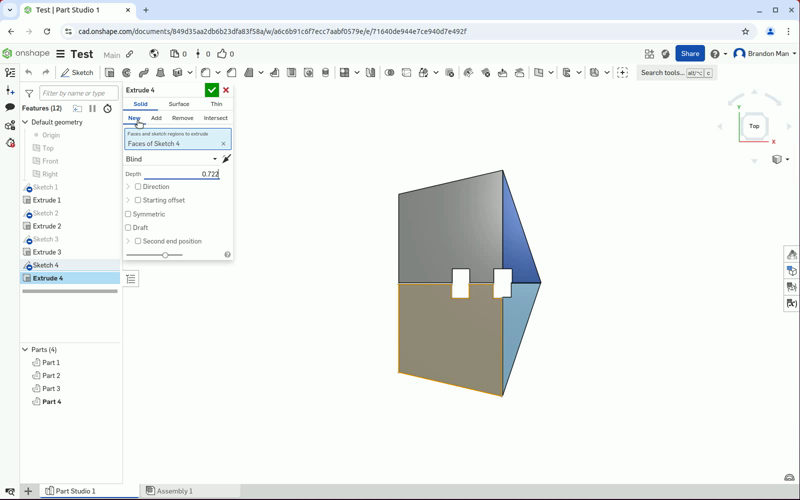
key(enter)
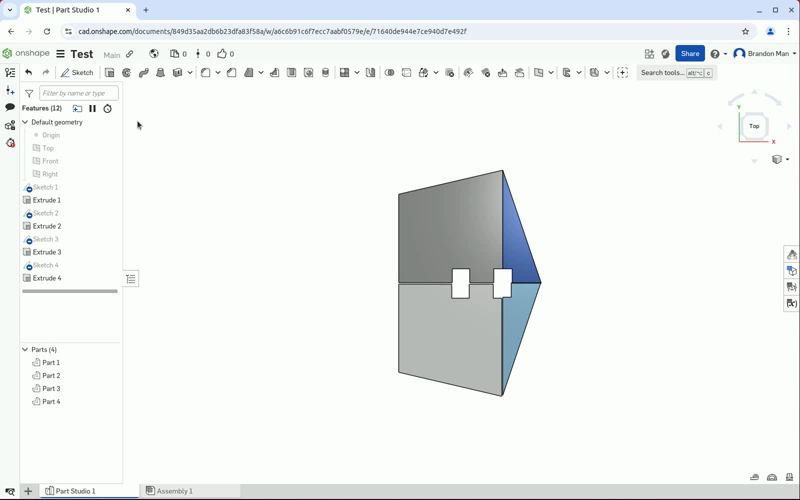
key(shift+h)
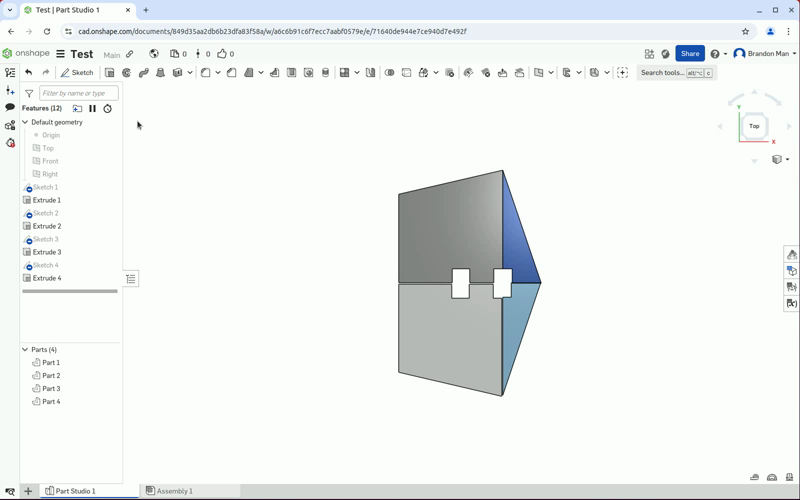
key(shift+h)
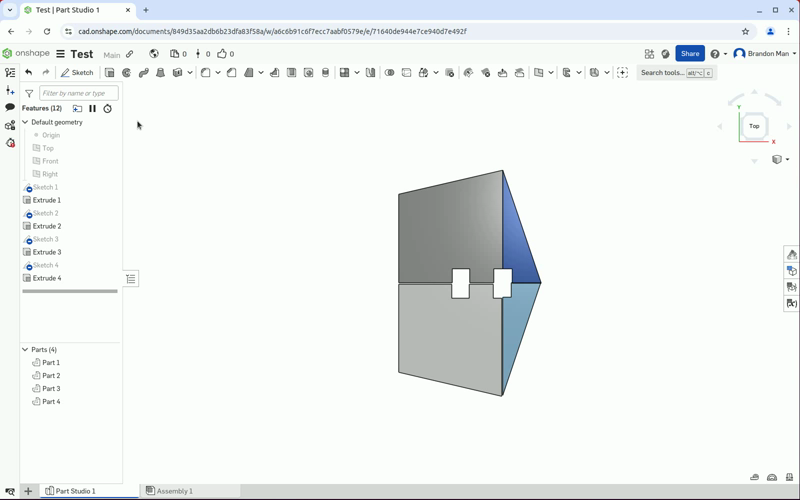
mouse_move(73, 189)
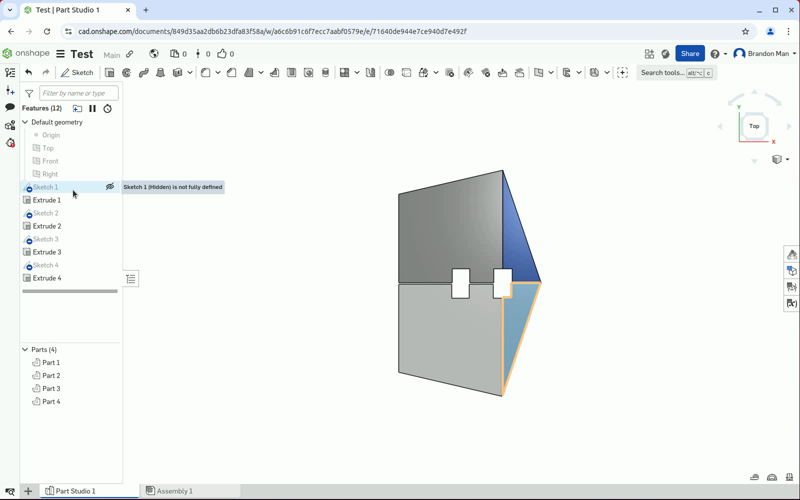
click(73, 189)
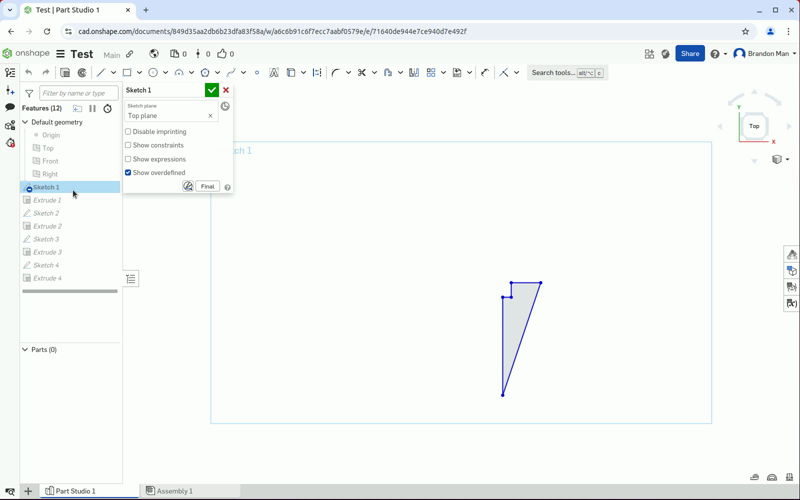
mouse_move(229, 92)
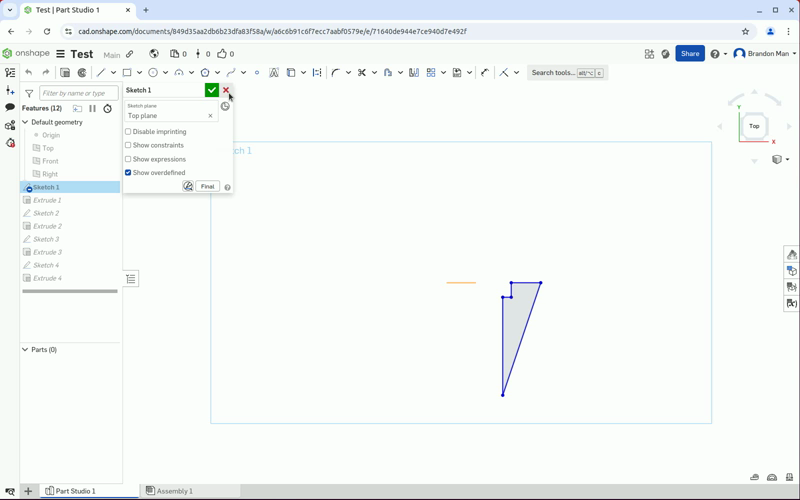
click(229, 92)
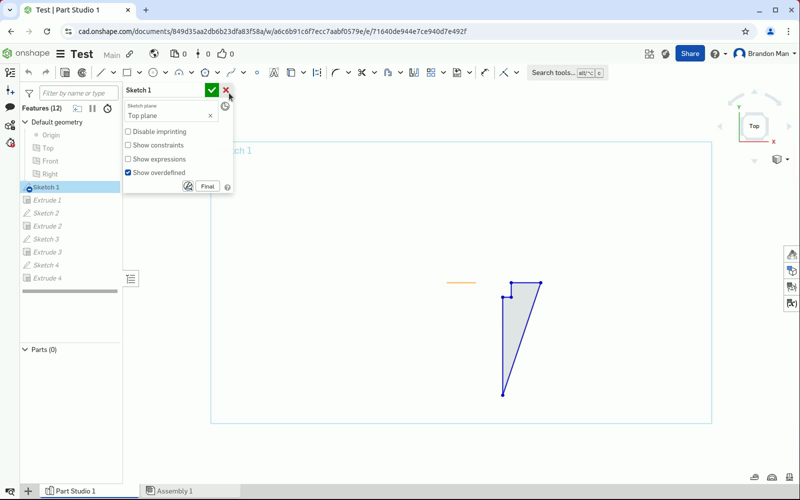
key(shift+s)
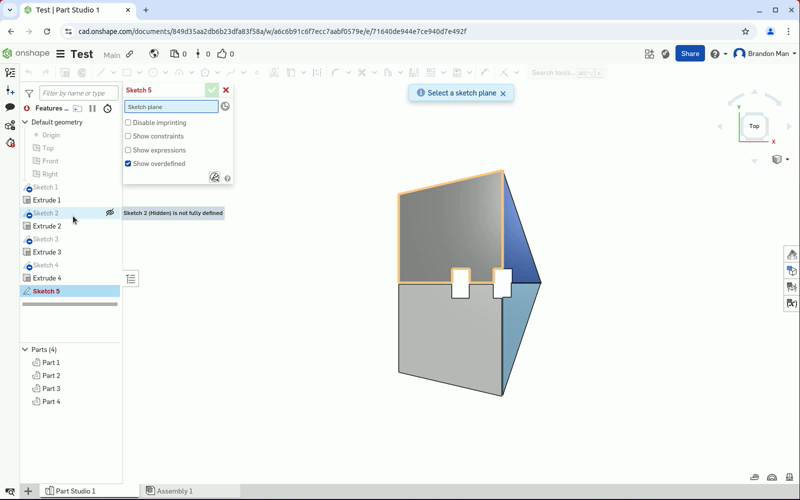
scroll(3)
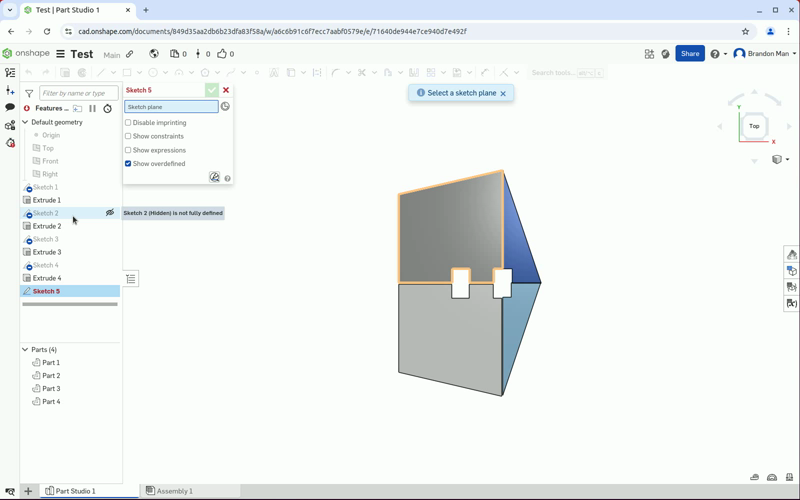
mouse_move(73, 150)
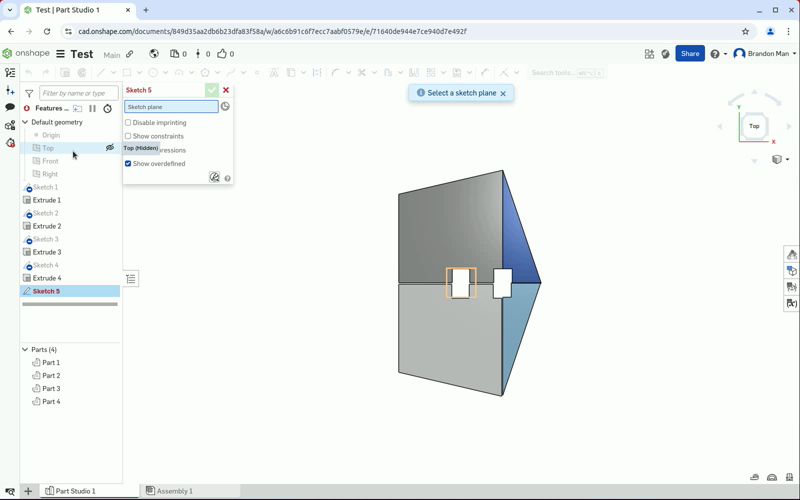
click(73, 150)
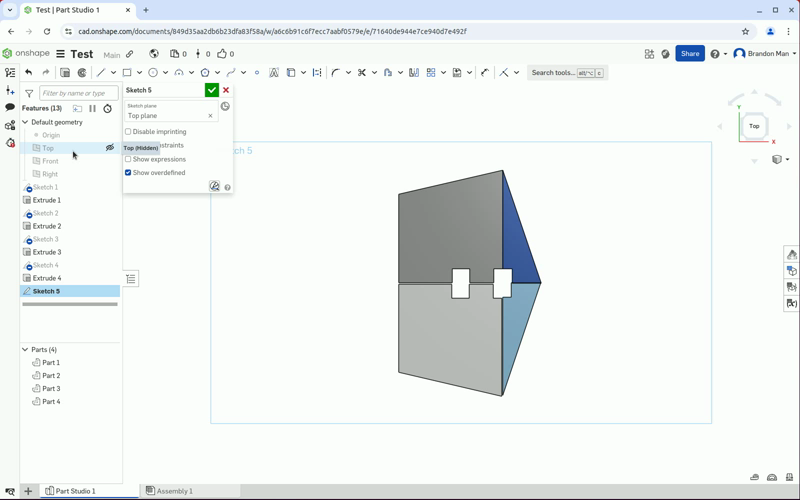
mouse_move(73, 352)
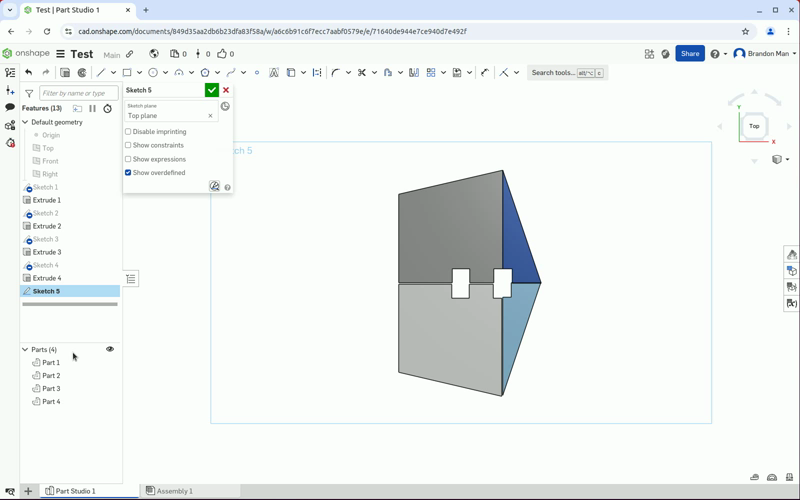
key(y)
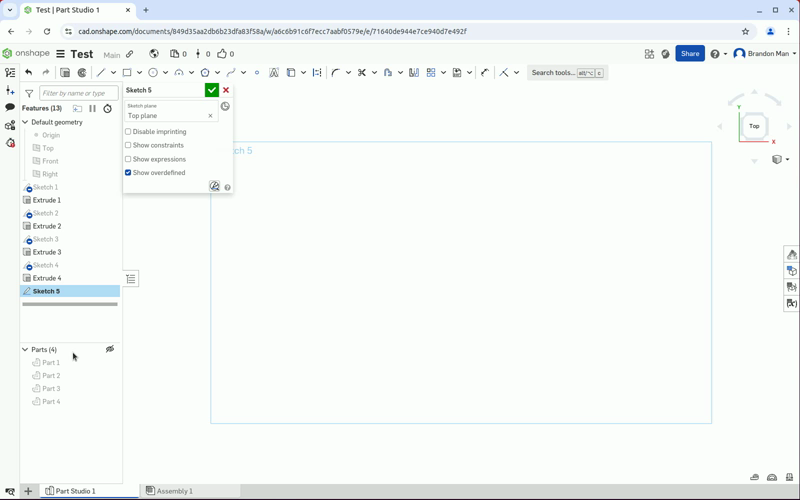
key(l)
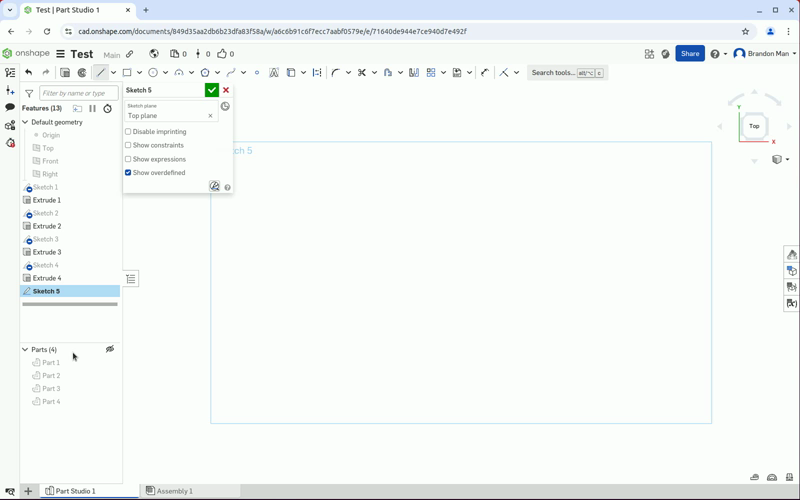
key_down(shift)
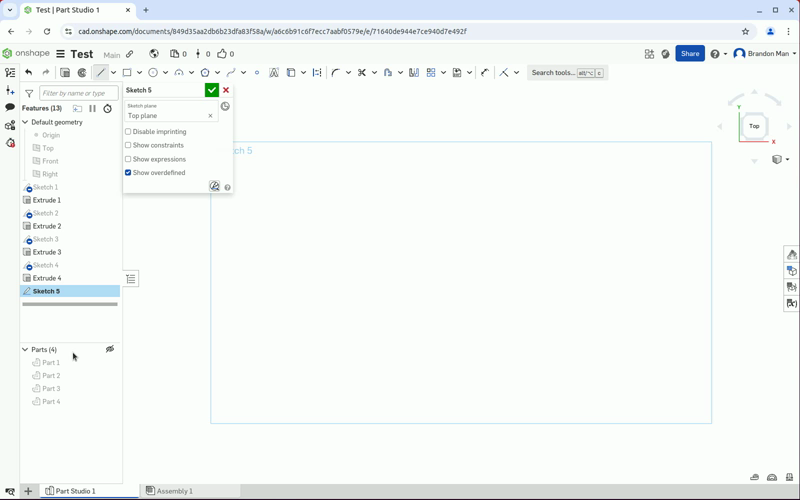
mouse_move(451, 282)
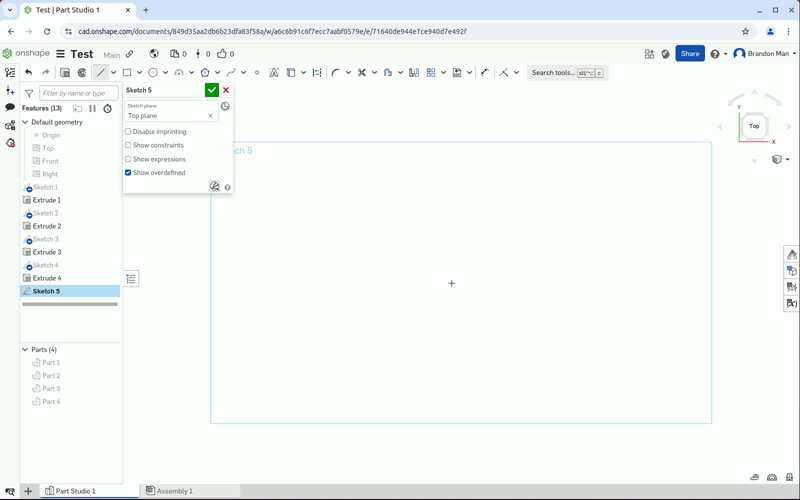
click(451, 282)
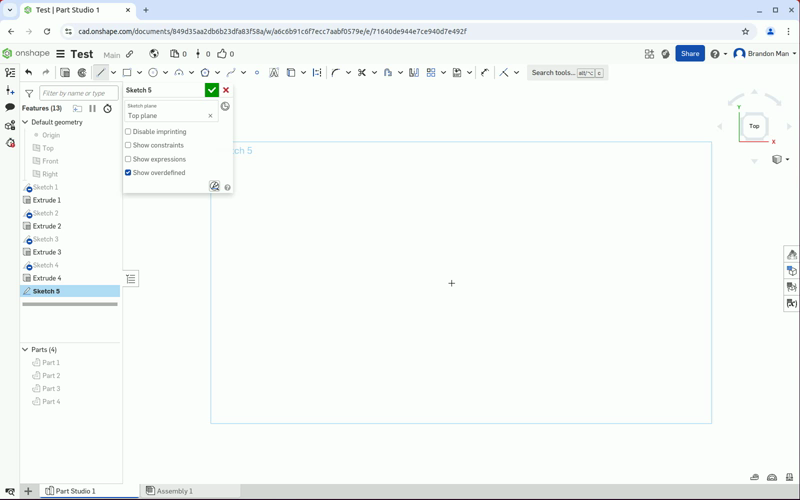
key_up(shift)
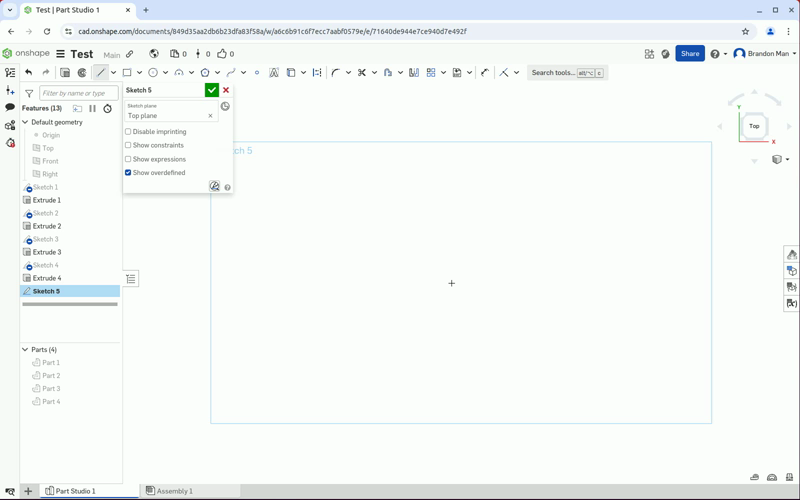
key_down(shift)
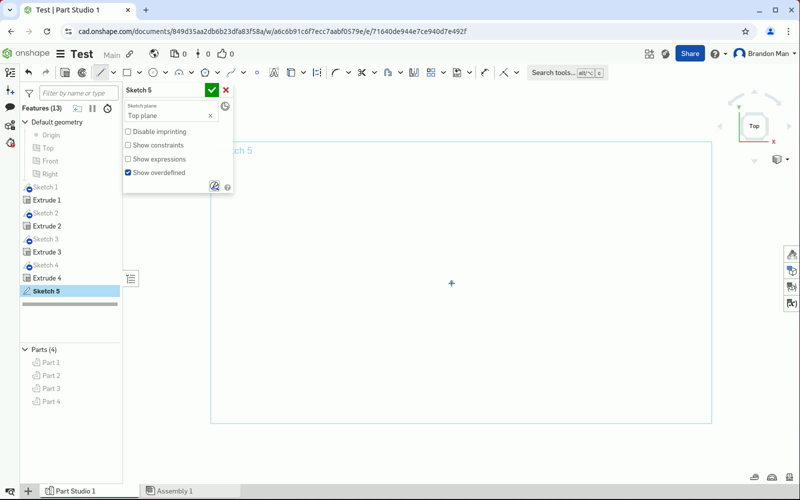
mouse_move(481, 282)
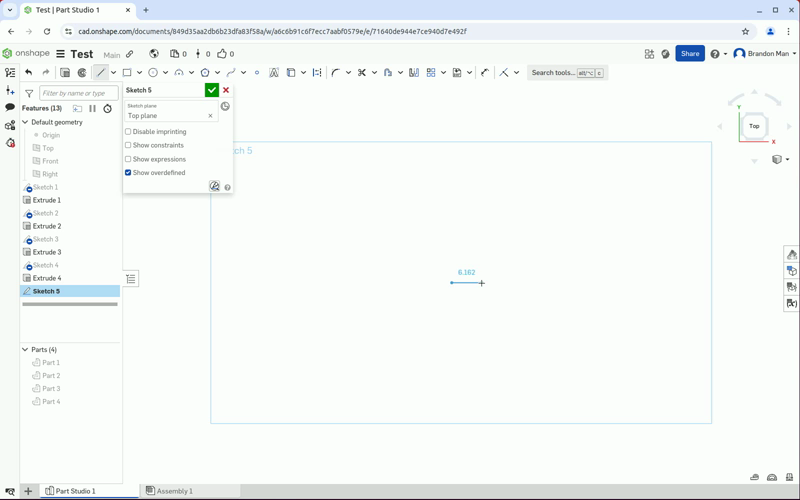
mouse_move(470, 282)
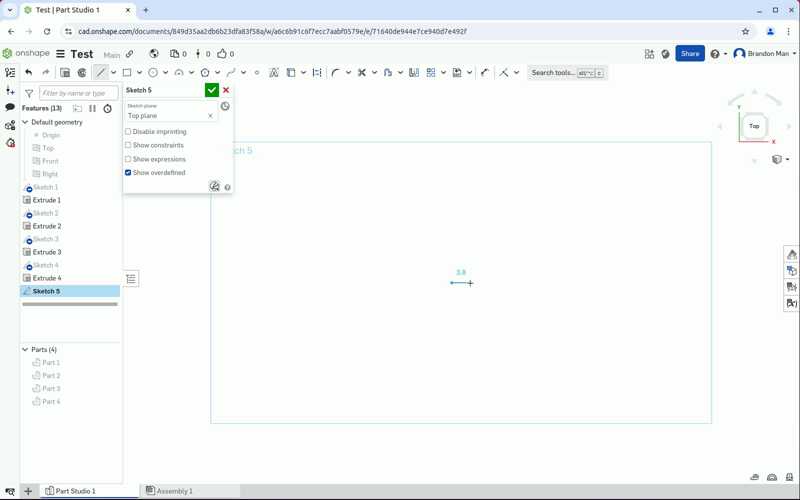
click(470, 282)
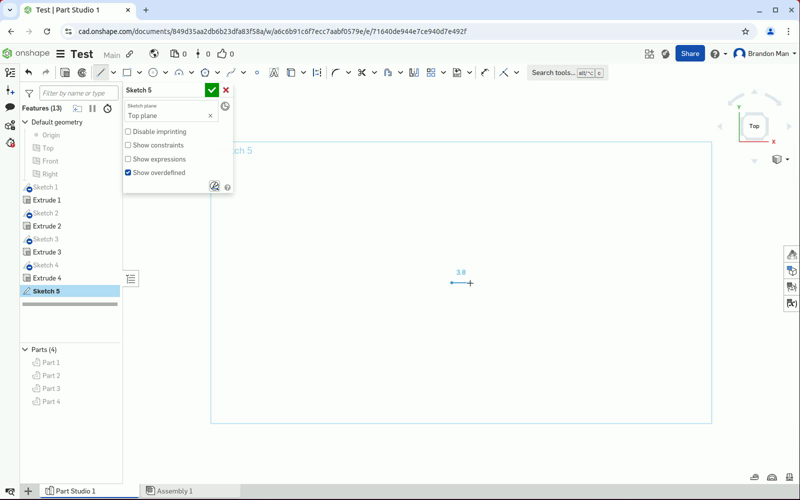
key_up(shift)
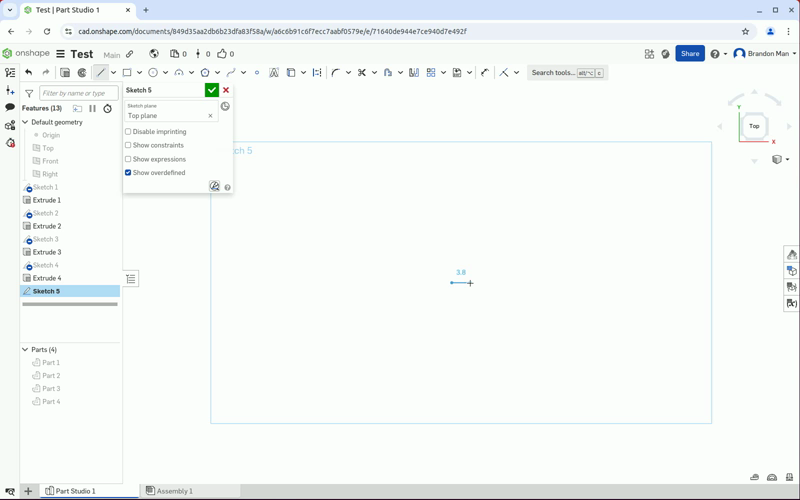
key_down(shift)
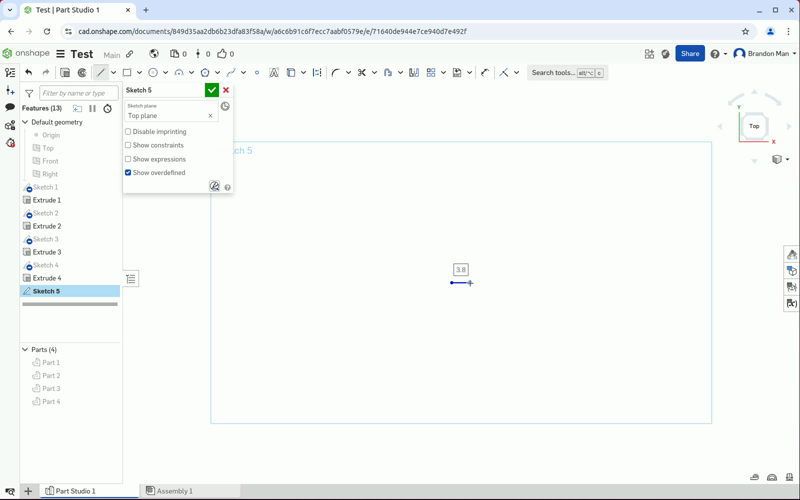
mouse_move(500, 282)
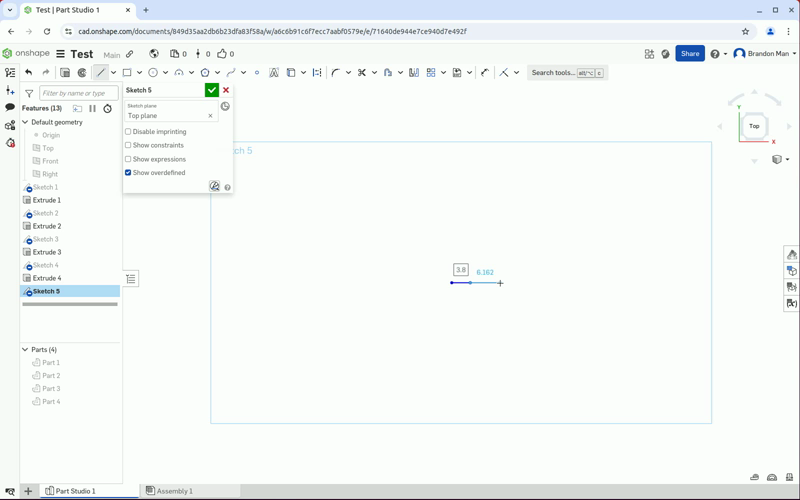
mouse_move(470, 268)
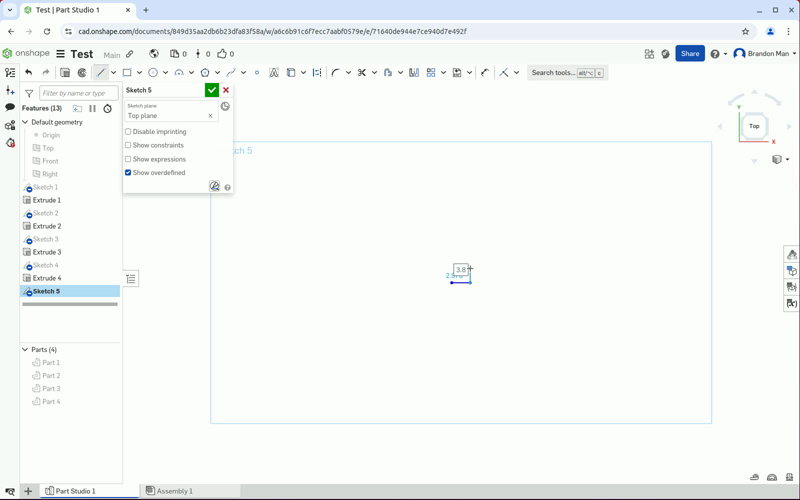
click(470, 268)
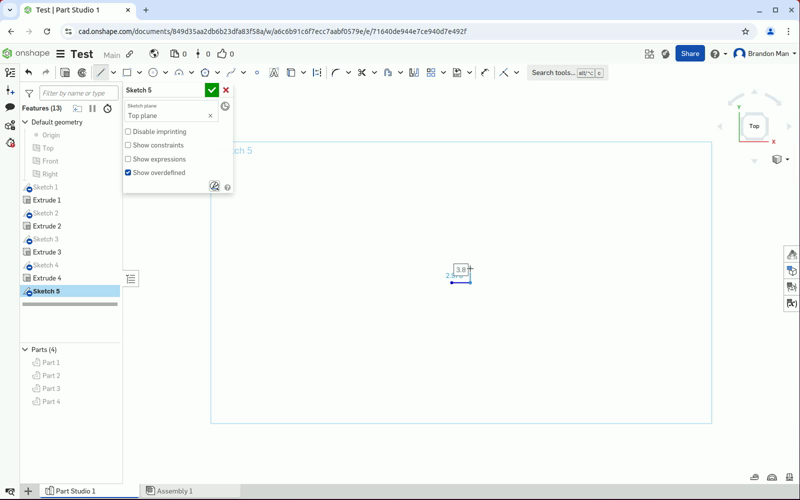
key_up(shift)
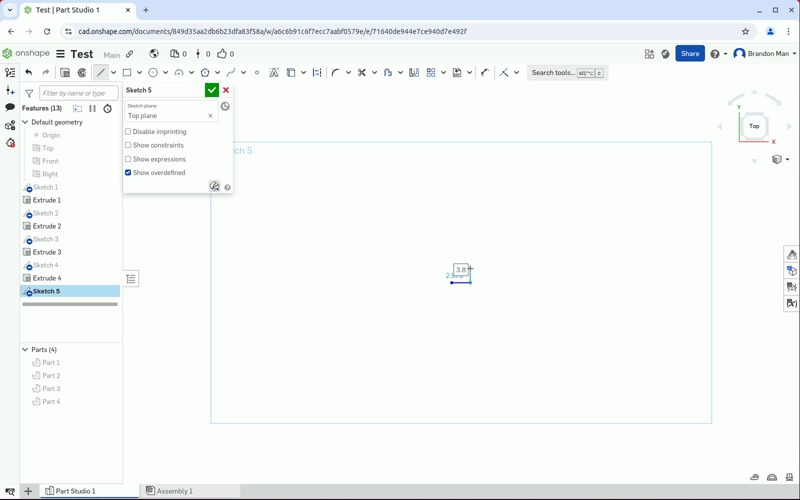
key_down(shift)
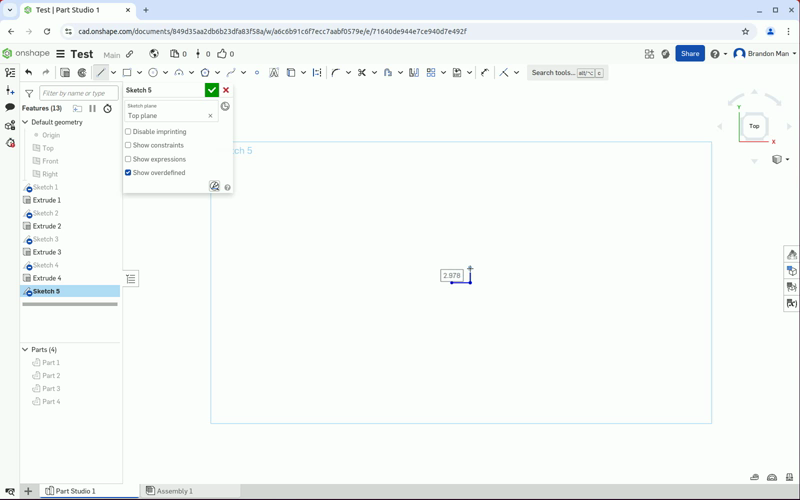
mouse_move(500, 268)
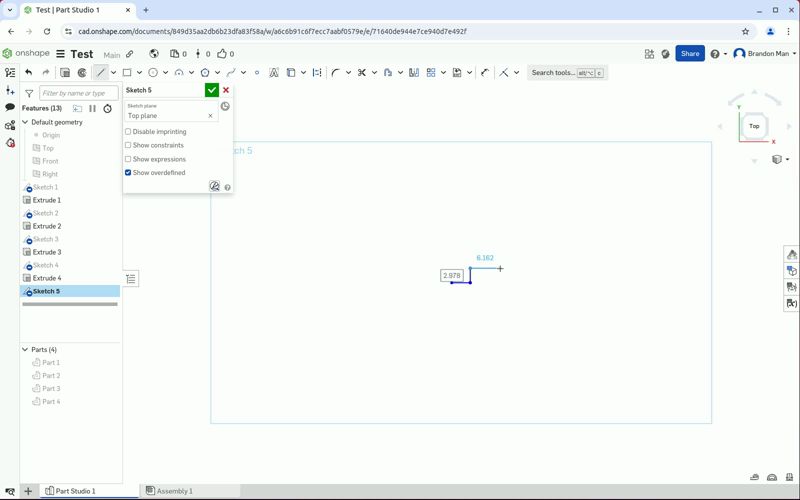
mouse_move(451, 268)
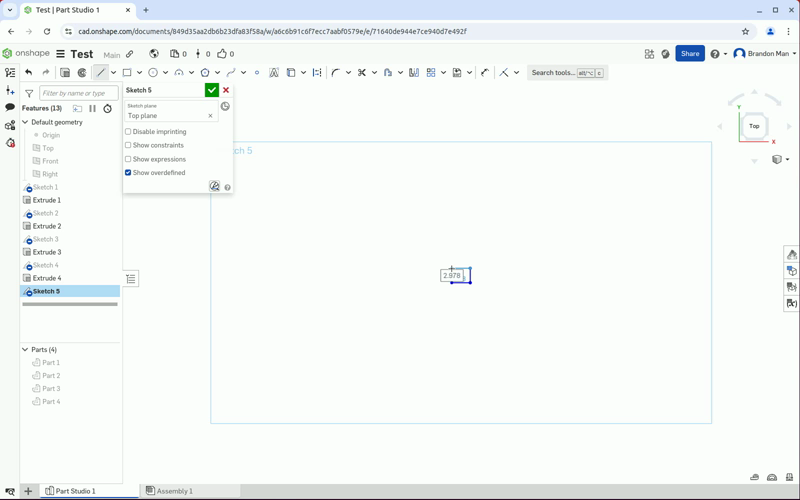
click(451, 268)
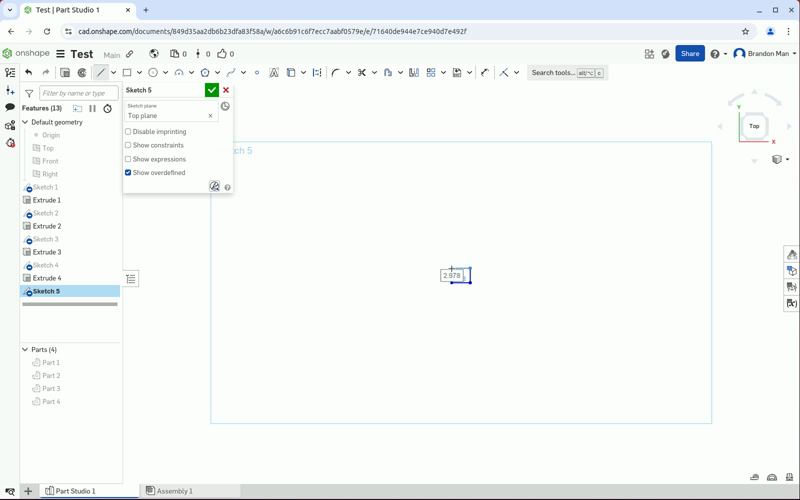
key_up(shift)
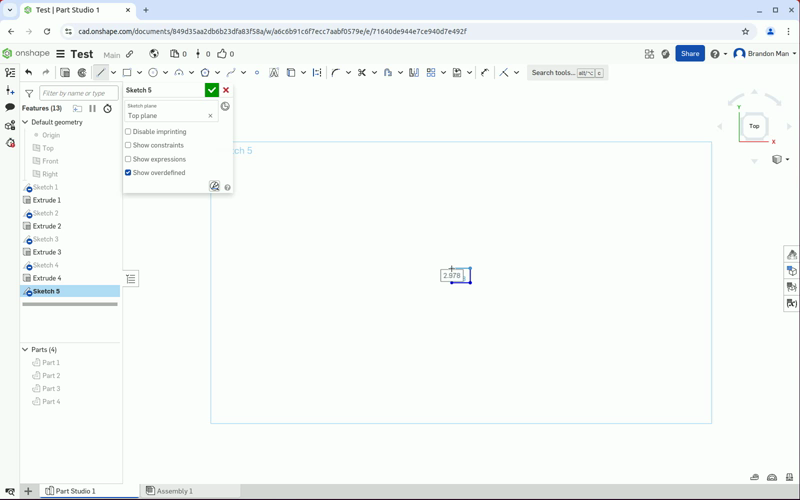
mouse_move(481, 268)
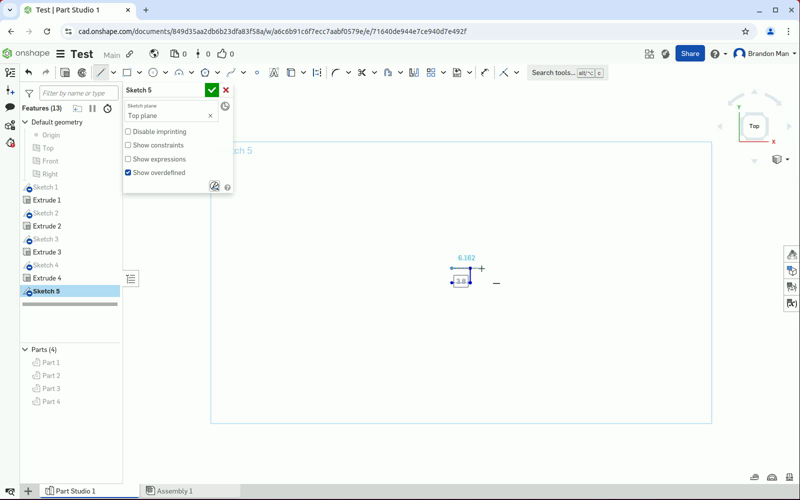
key_down(shift)
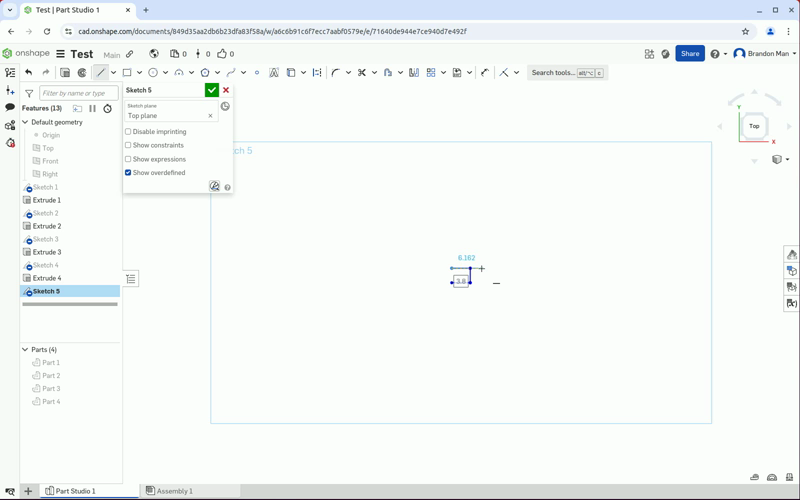
mouse_move(451, 282)
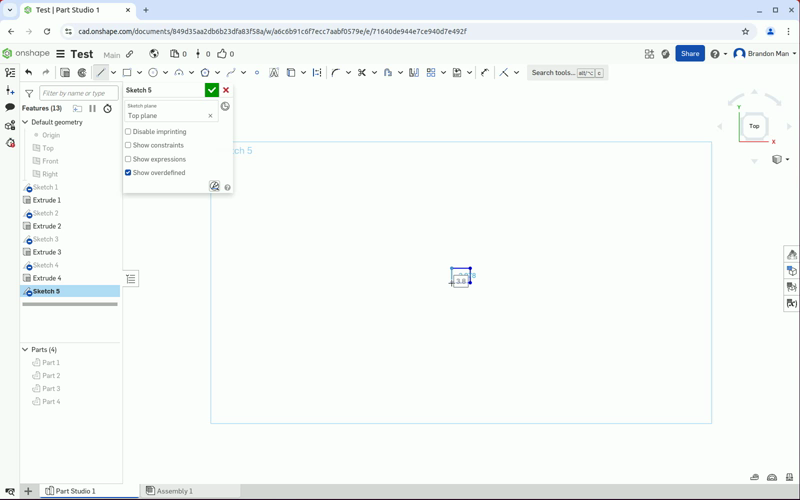
key_up(shift)
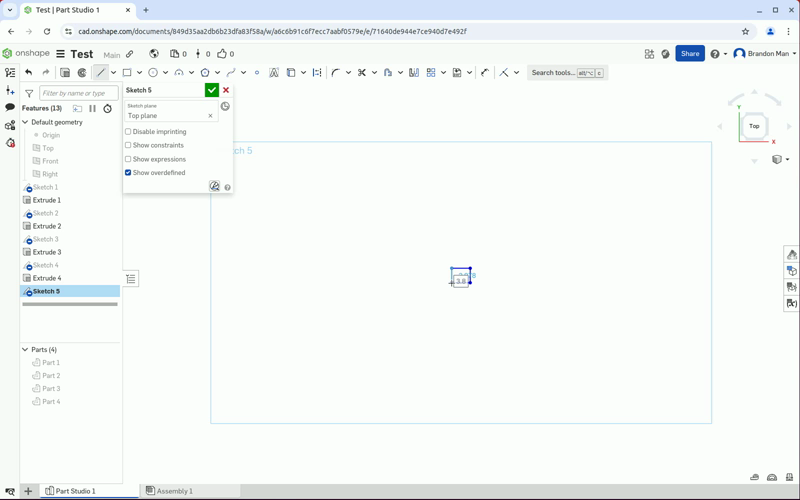
click(451, 282)
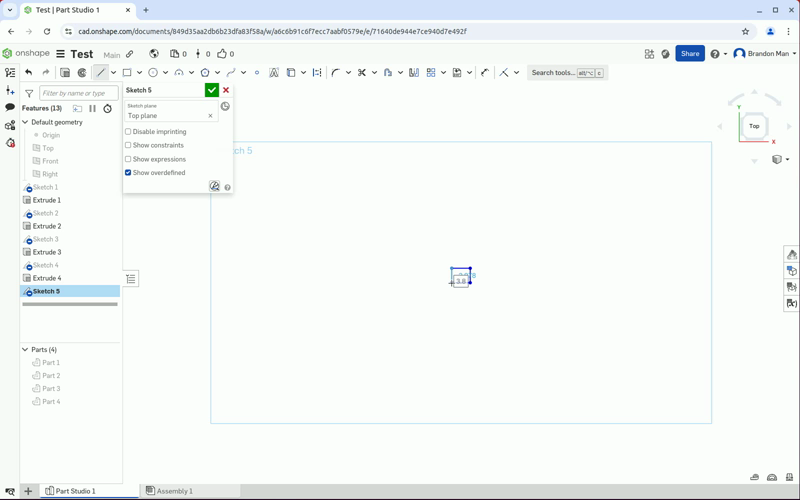
key(esc)
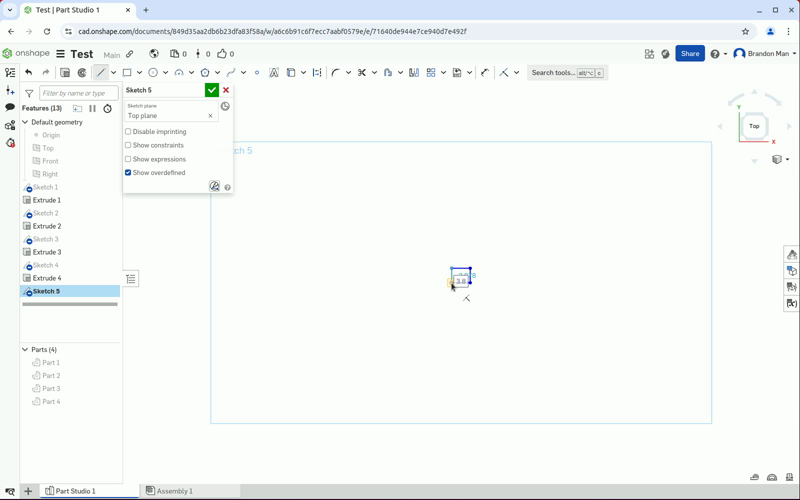
mouse_move(458, 278)
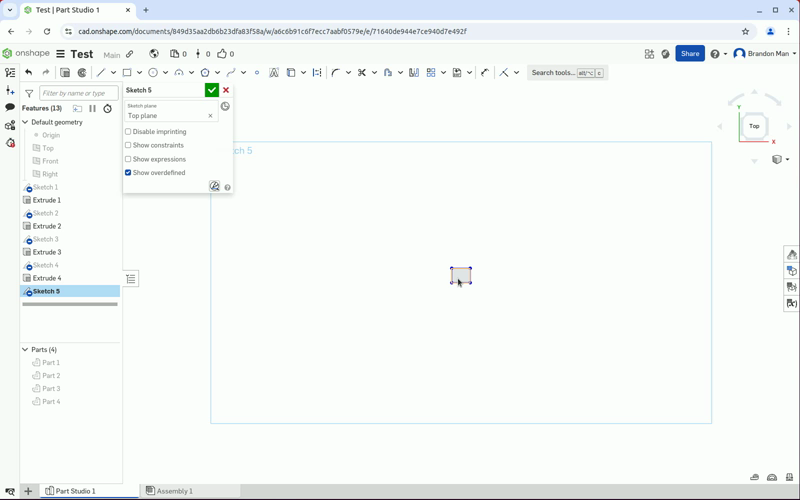
scroll(6)
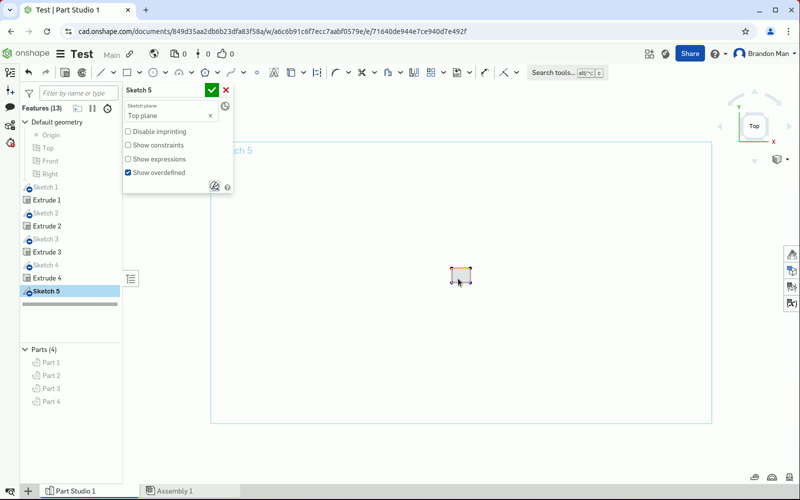
scroll(6)
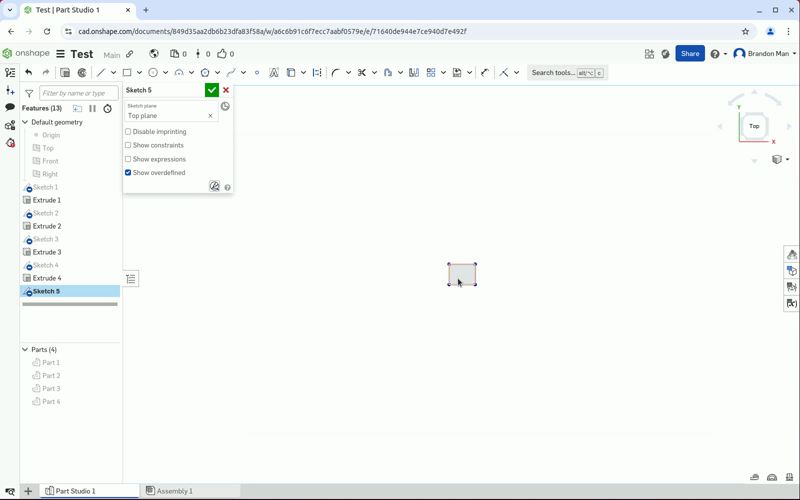
scroll(6)
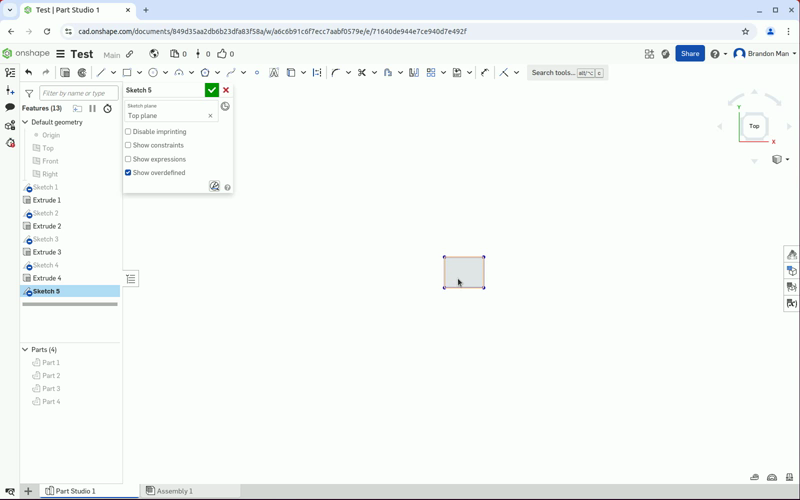
scroll(6)
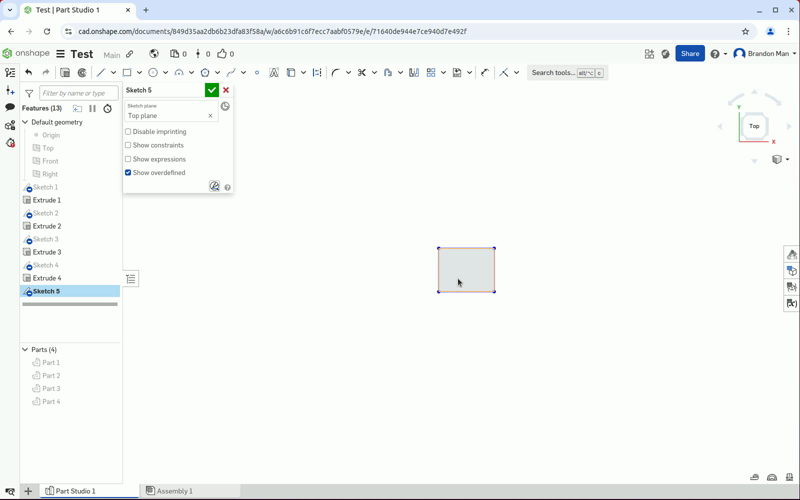
scroll(6)
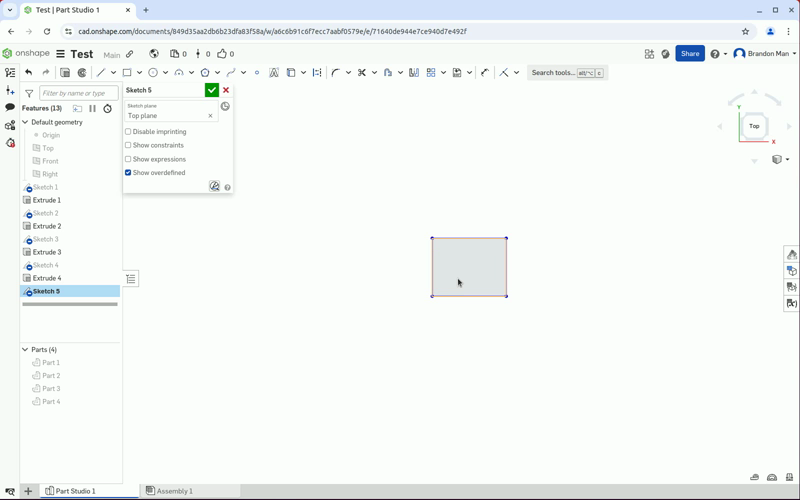
scroll(6)
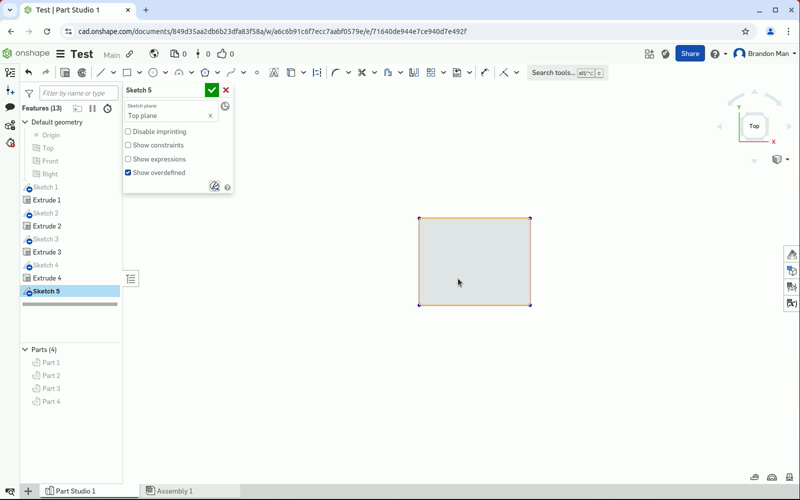
scroll(6)
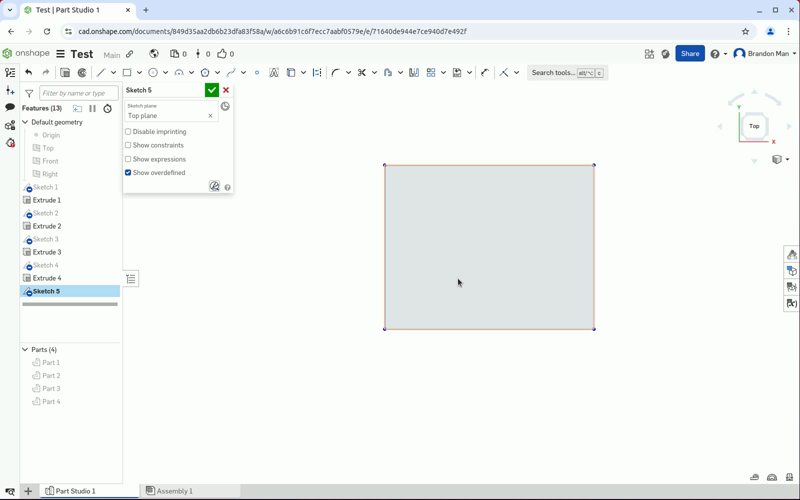
click(458, 278)
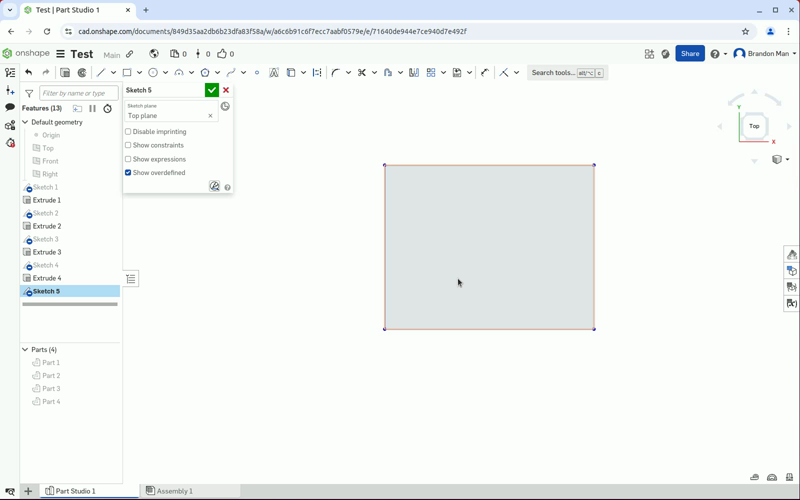
scroll(-6)
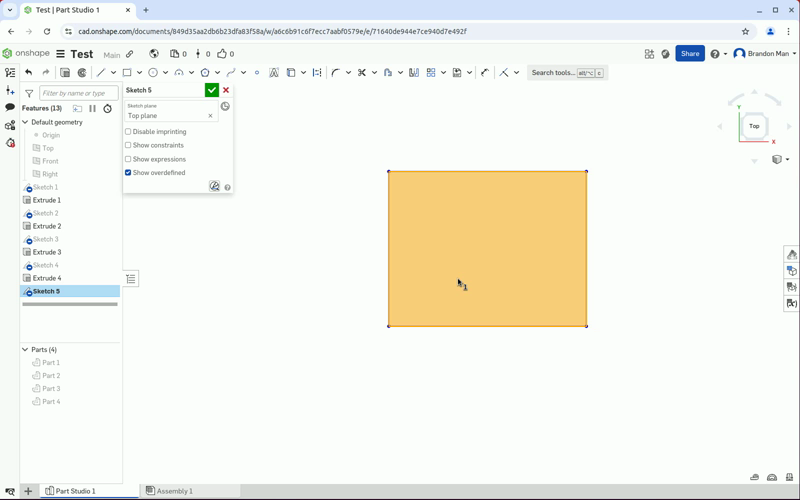
scroll(-6)
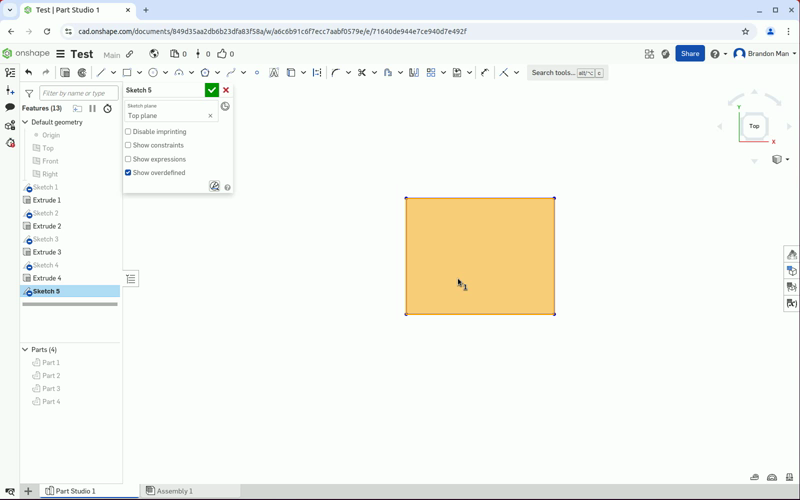
scroll(-6)
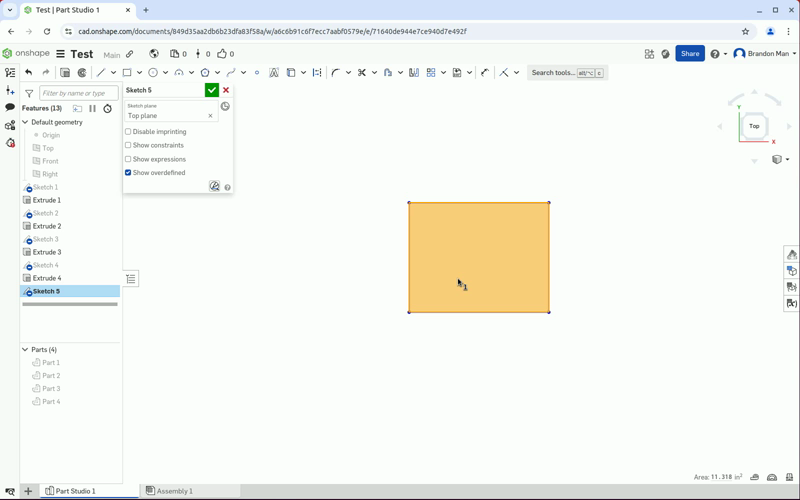
scroll(-6)
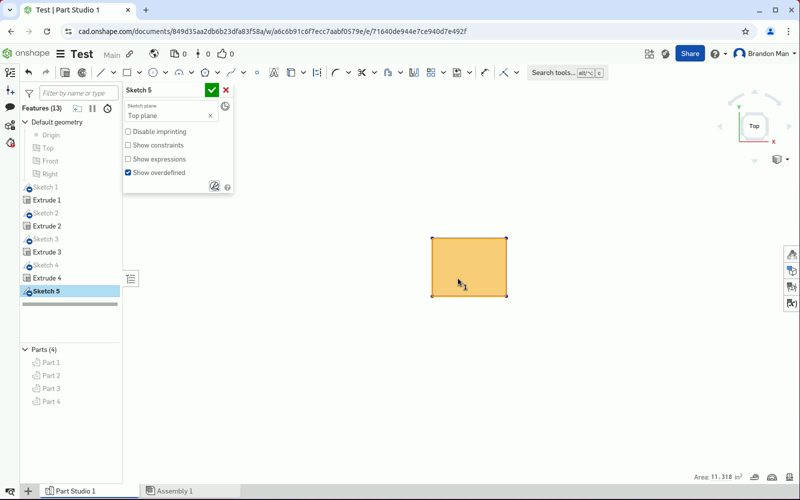
scroll(-6)
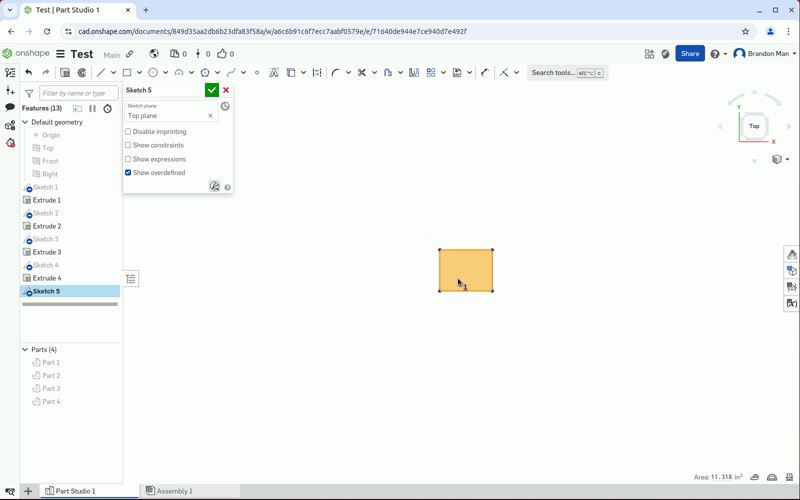
scroll(-6)
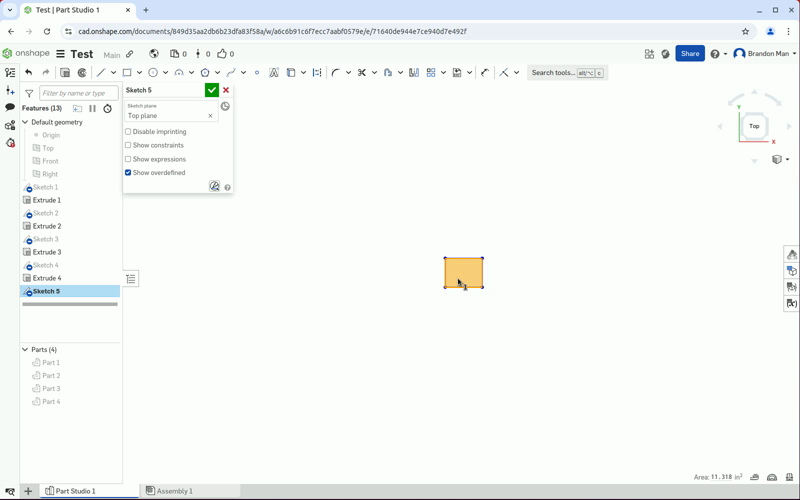
scroll(-6)
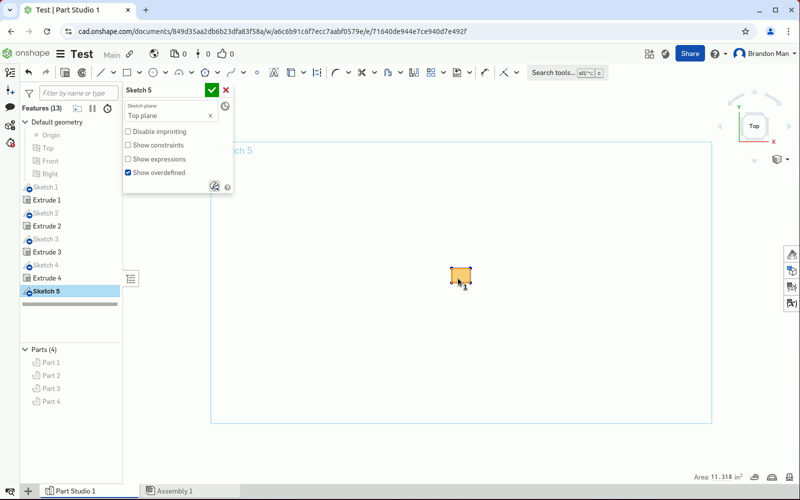
mouse_move(73, 352)
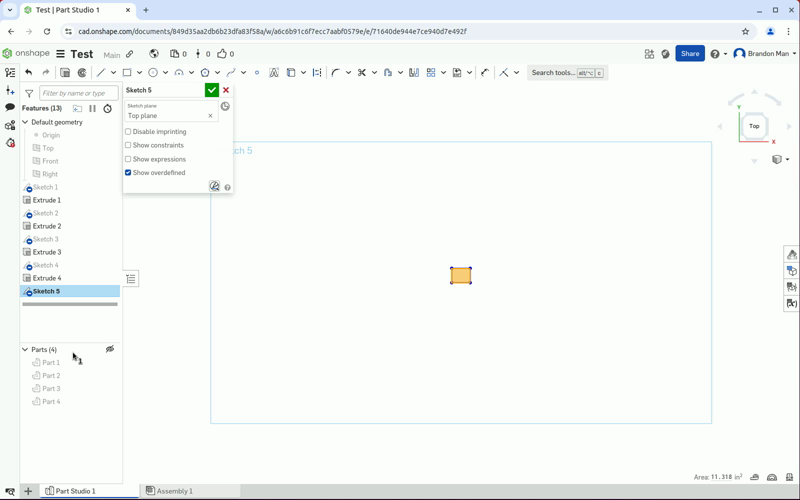
key(shift+y)
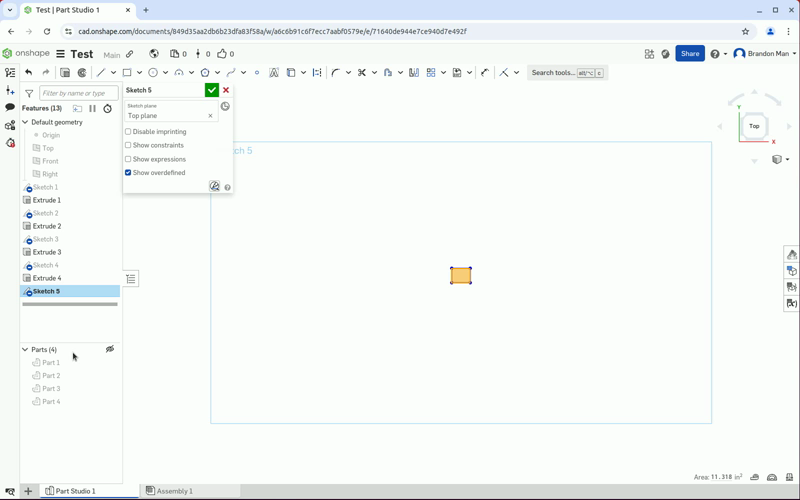
key(shift+e)
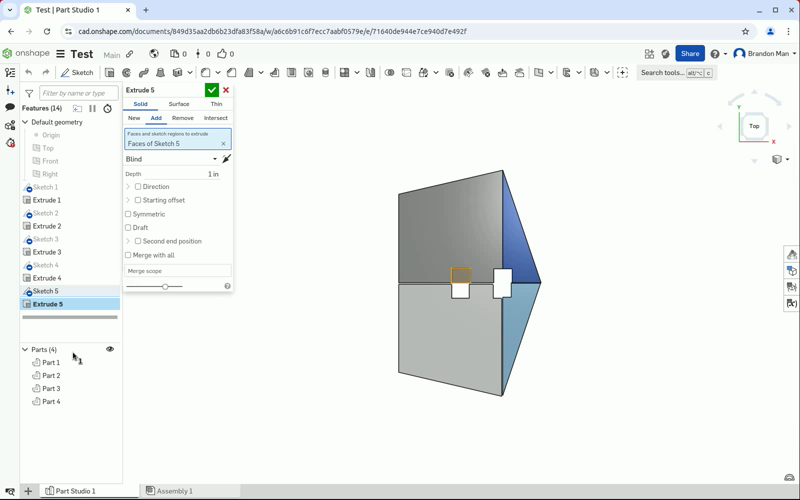
mouse_move(143, 106)
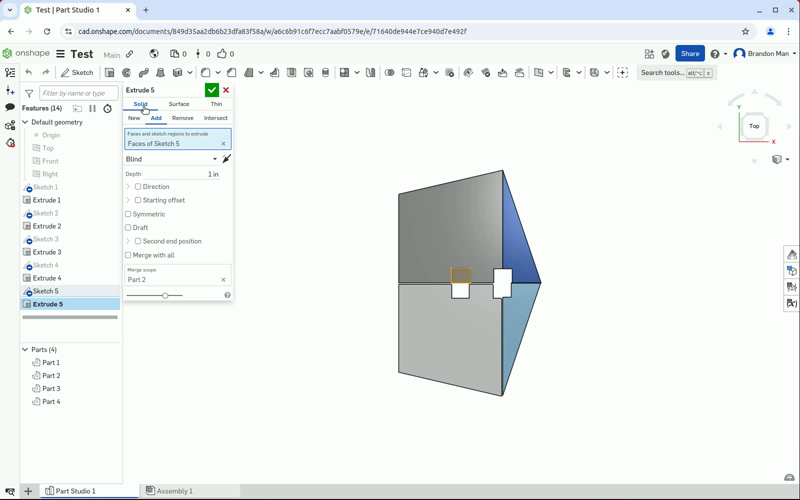
click(143, 106)
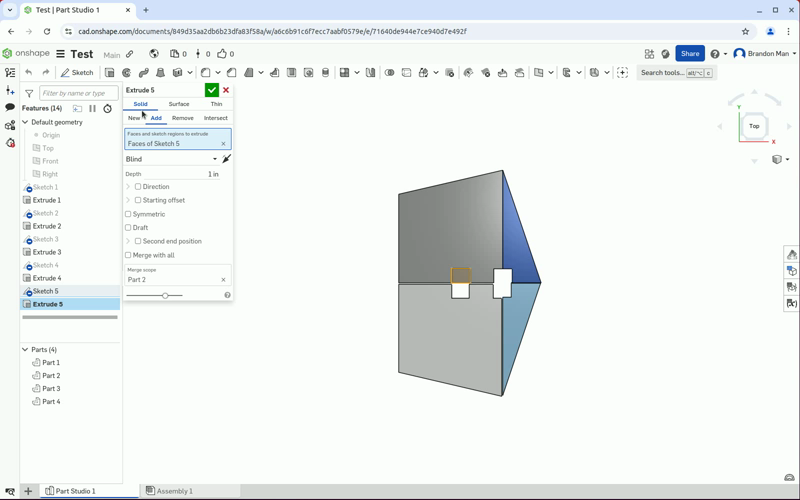
mouse_move(137, 120)
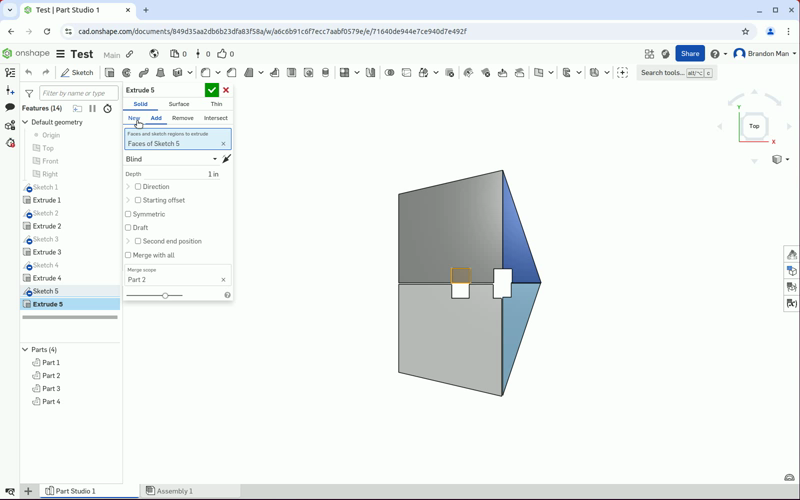
click(137, 120)
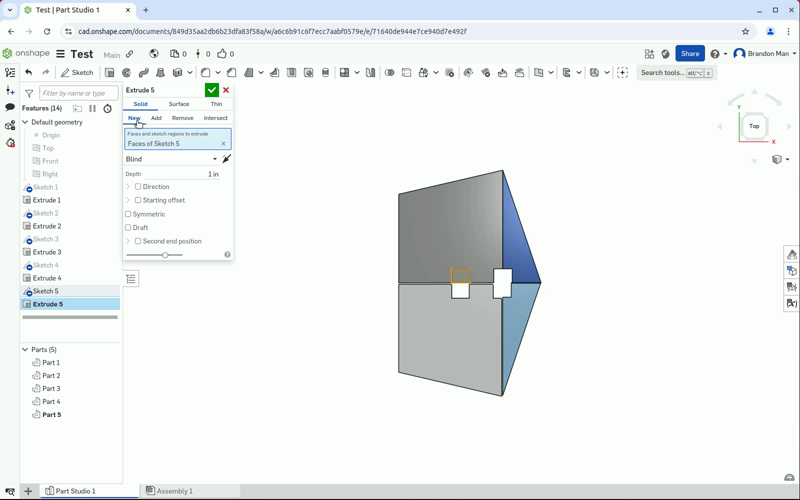
key(tab, 4)
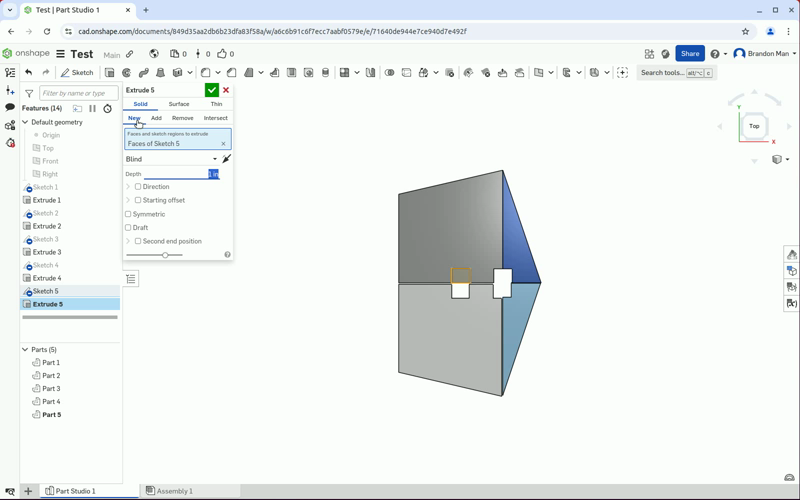
text(0.722)
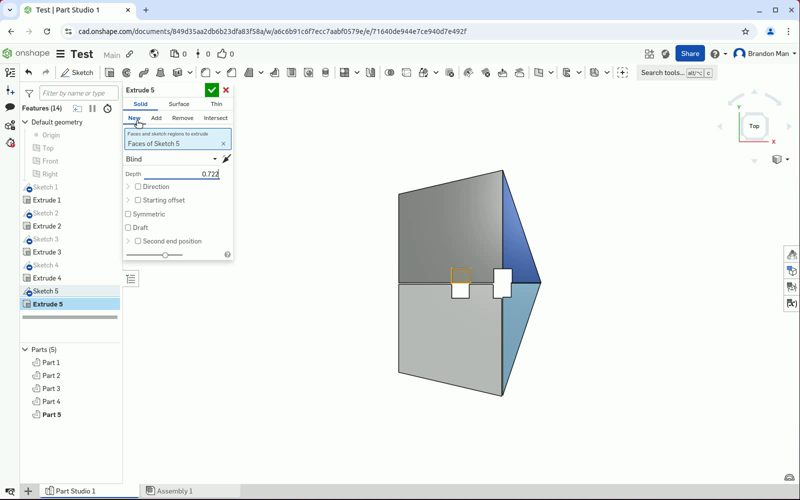
key(enter)
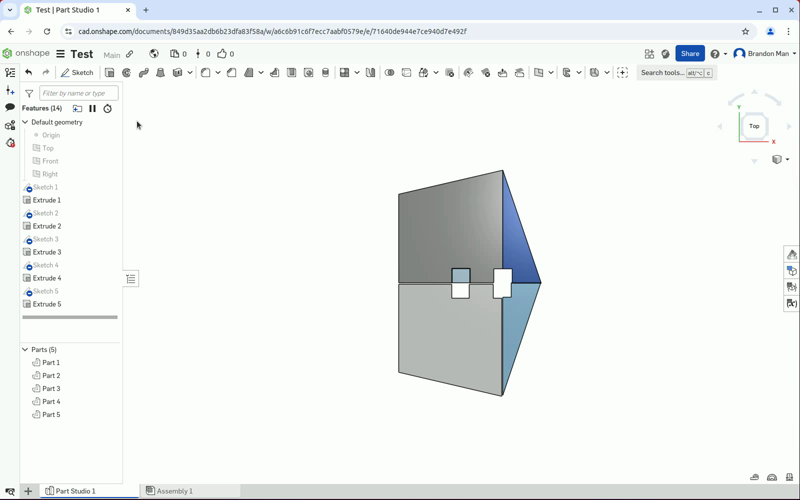
key(shift+h)
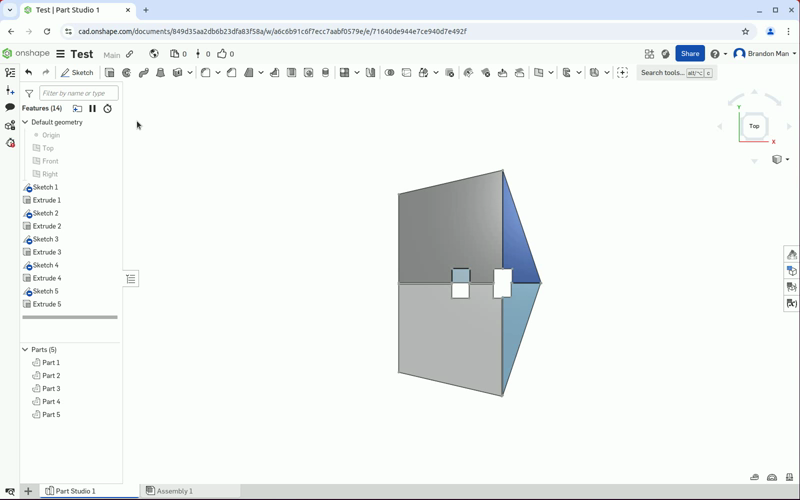
key(shift+h)
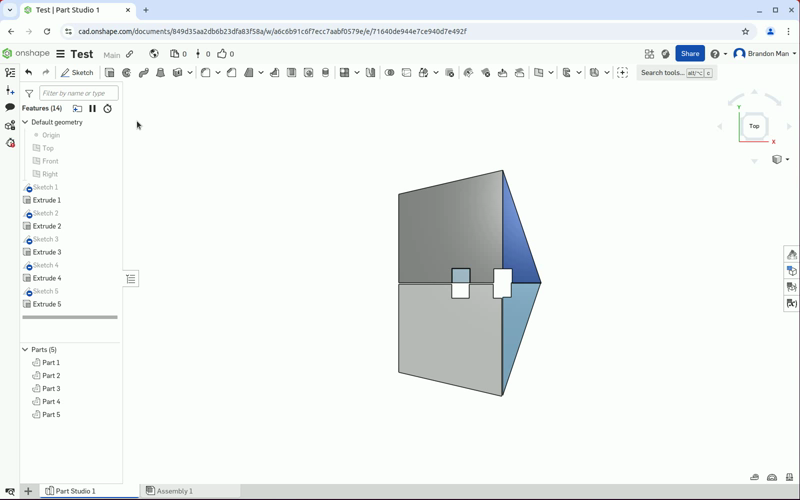
mouse_move(73, 189)
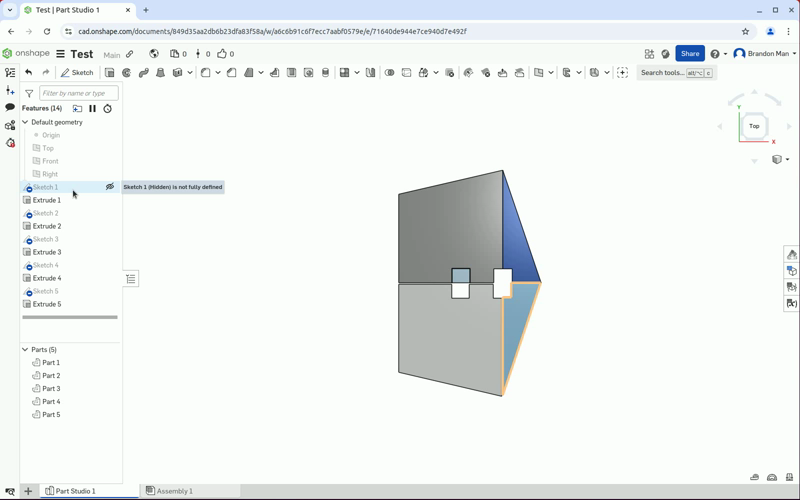
click(73, 189)
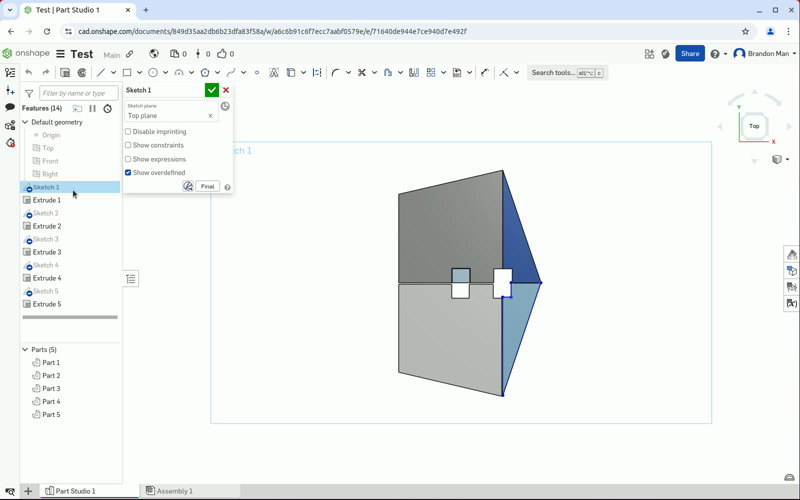
mouse_move(229, 92)
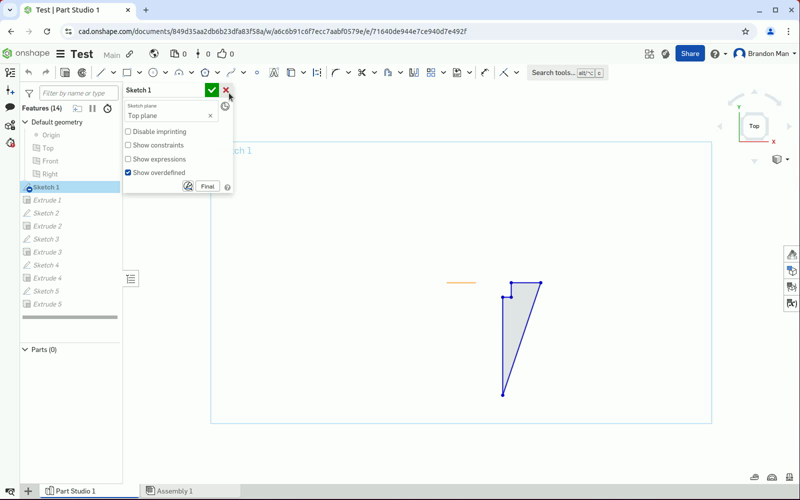
click(229, 92)
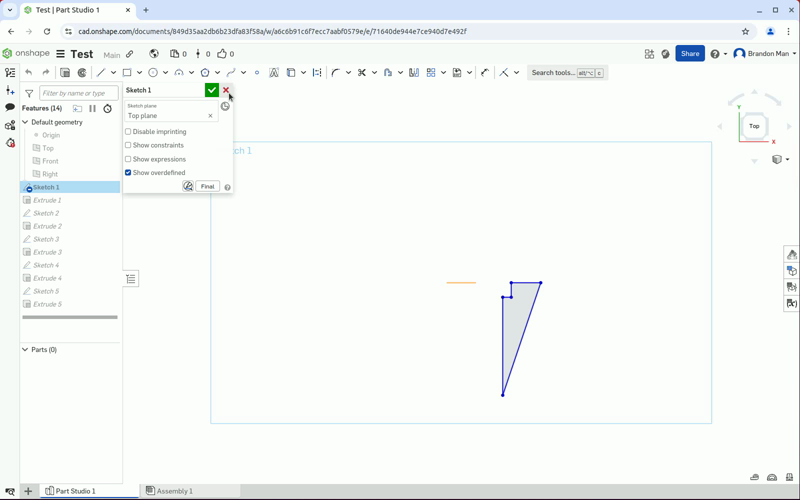
key(shift+s)
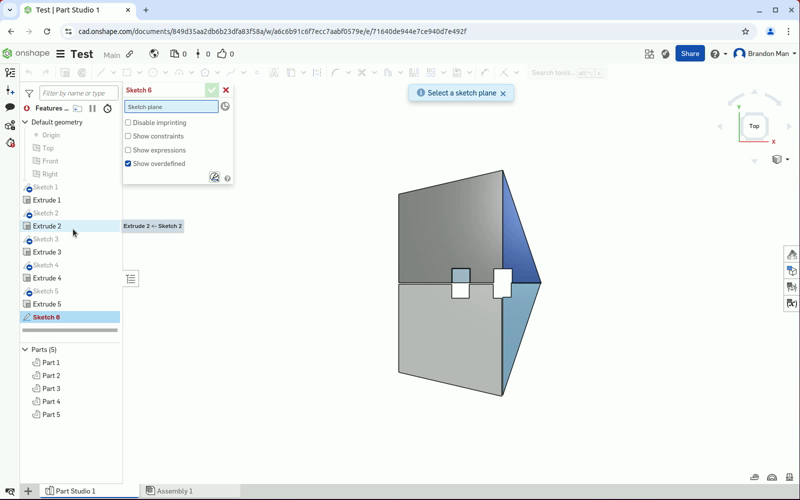
scroll(3)
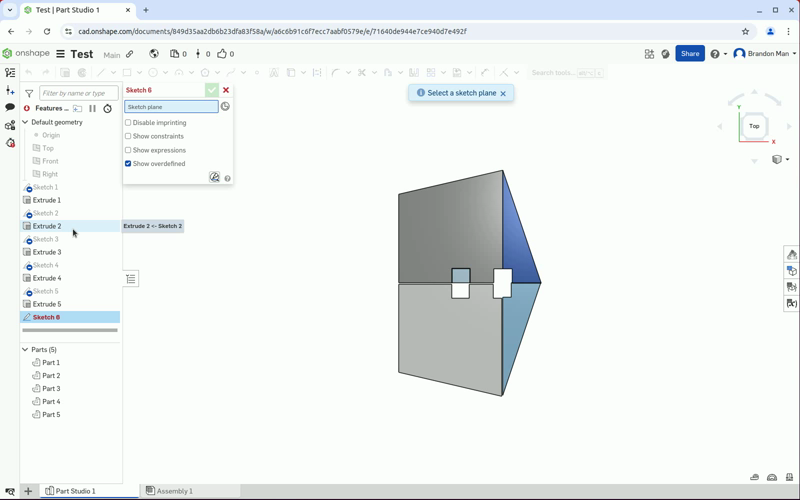
mouse_move(73, 150)
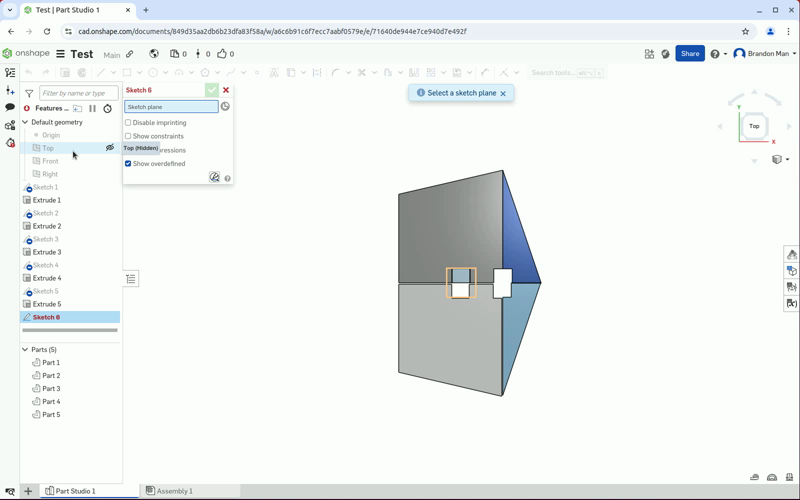
click(73, 150)
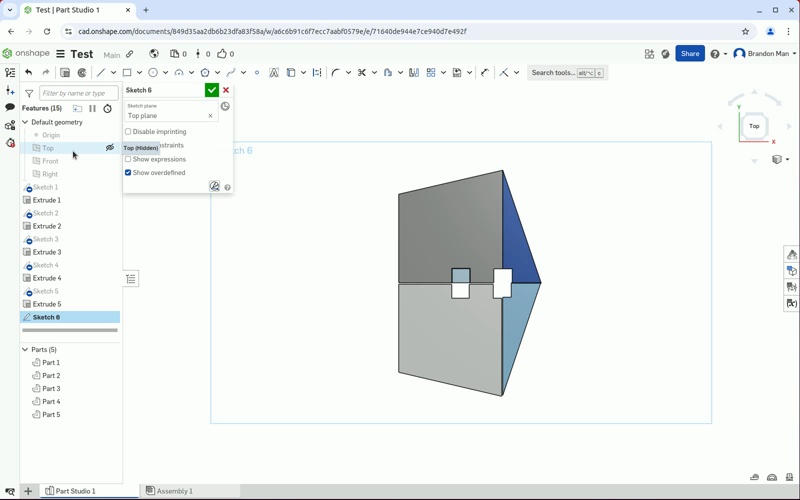
mouse_move(73, 352)
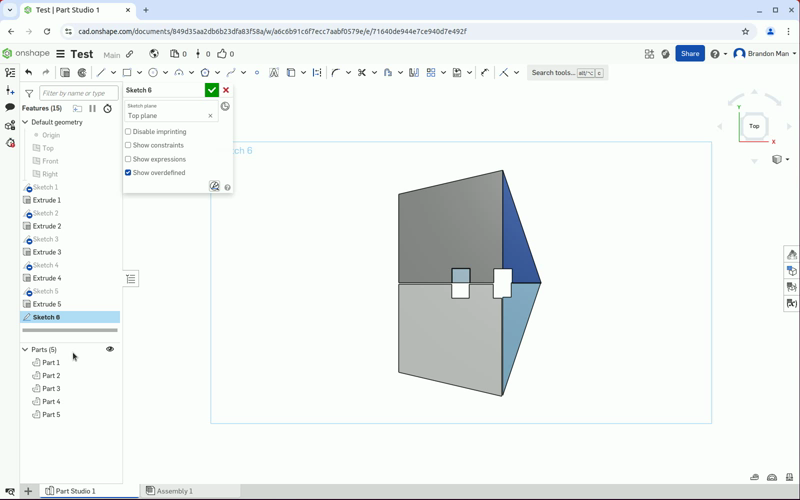
key(y)
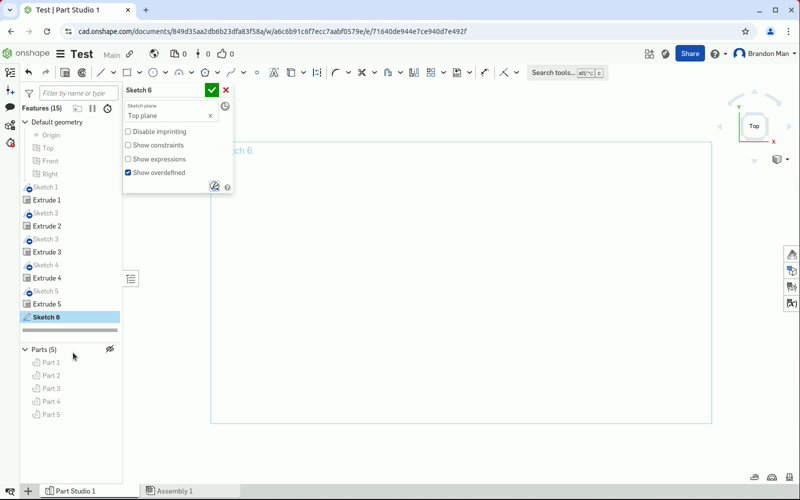
key(l)
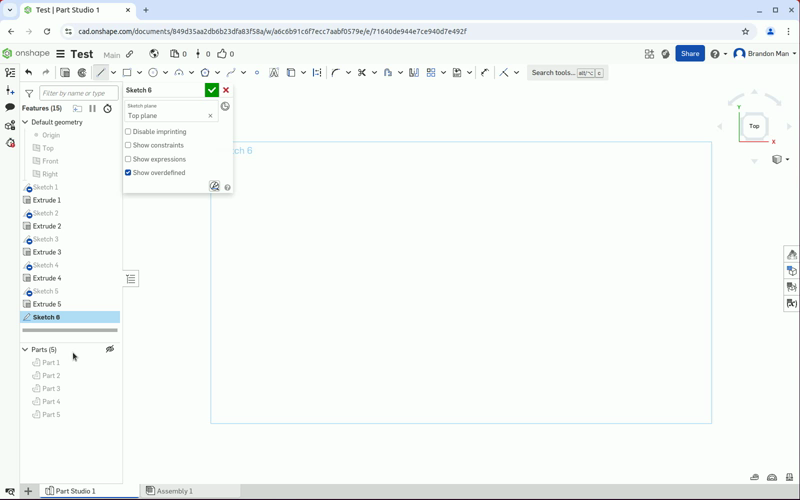
key_down(shift)
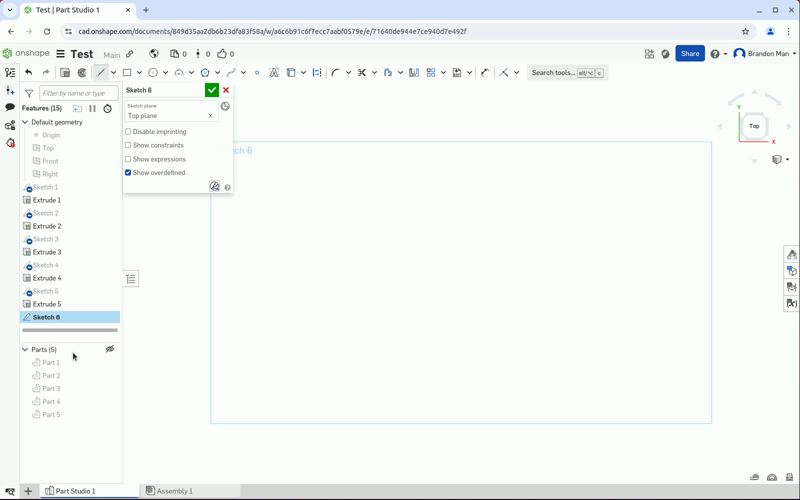
mouse_move(451, 297)
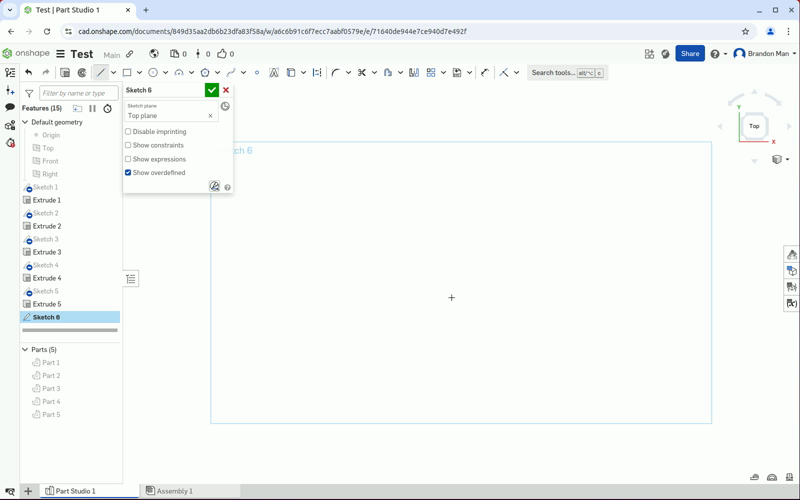
click(451, 297)
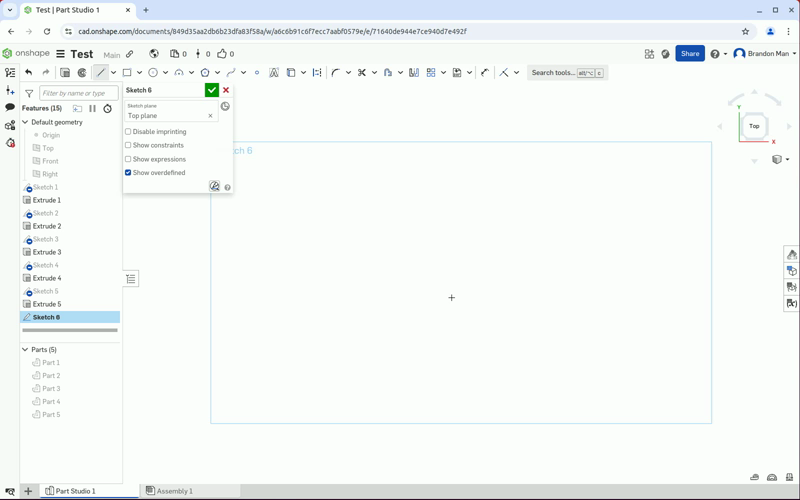
key_up(shift)
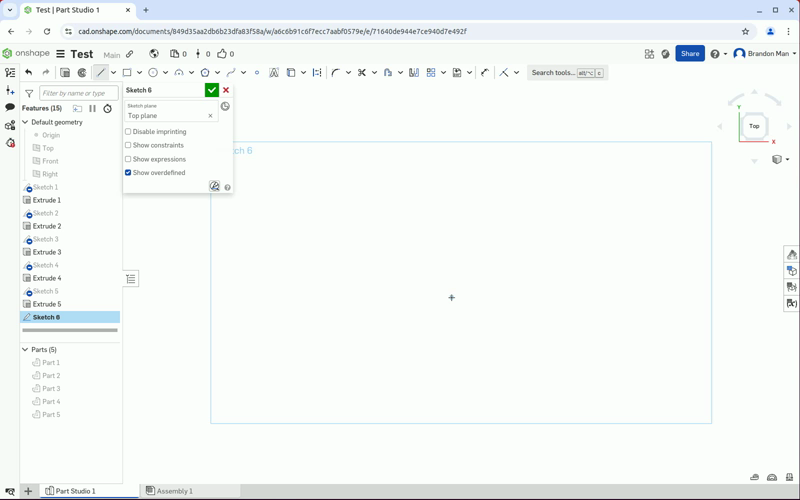
key_down(shift)
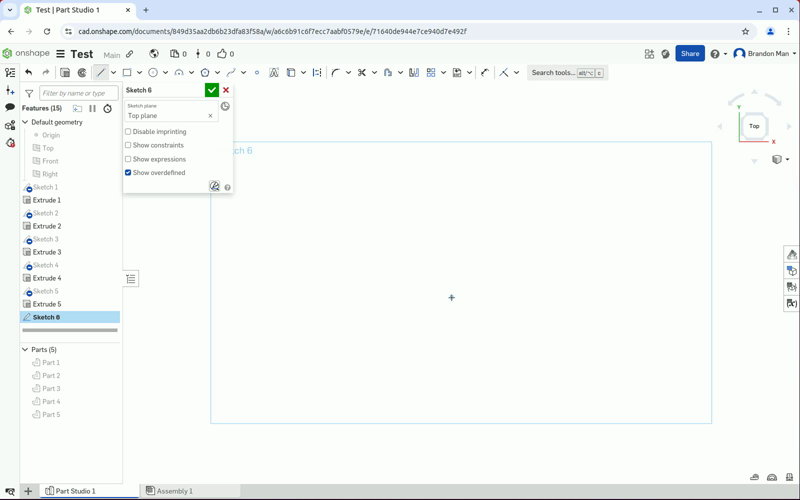
mouse_move(481, 297)
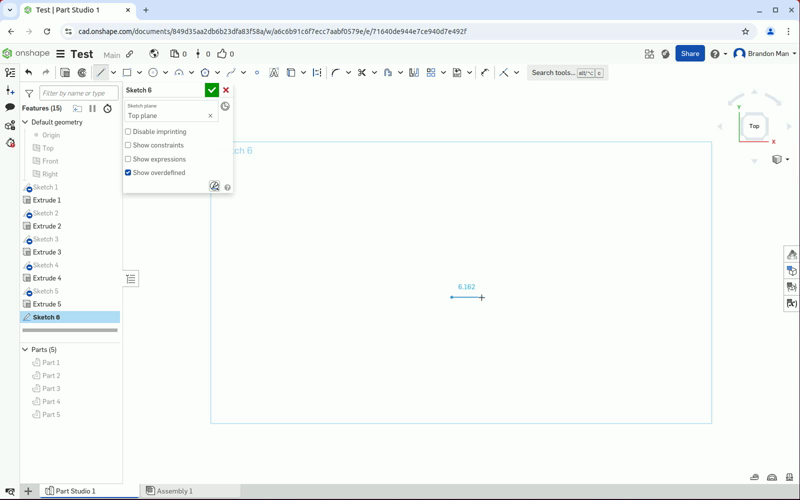
mouse_move(470, 297)
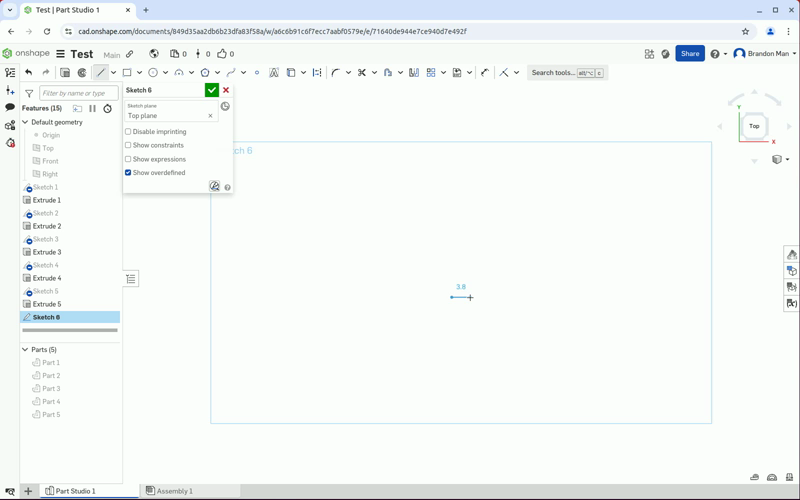
click(470, 297)
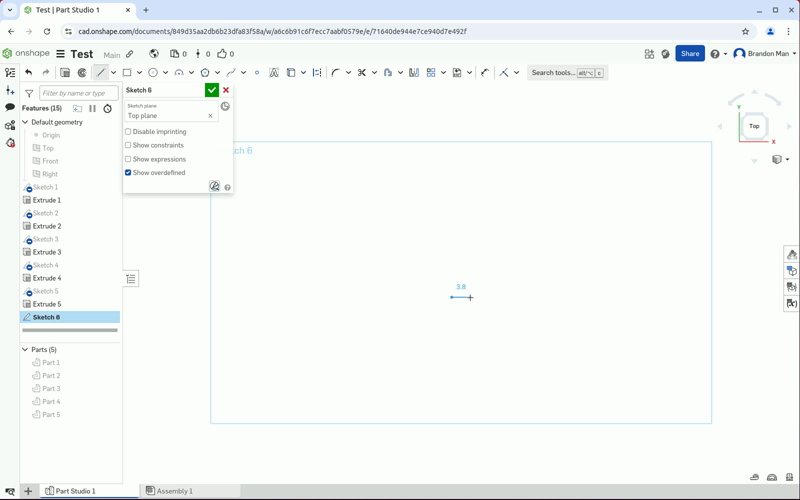
key_up(shift)
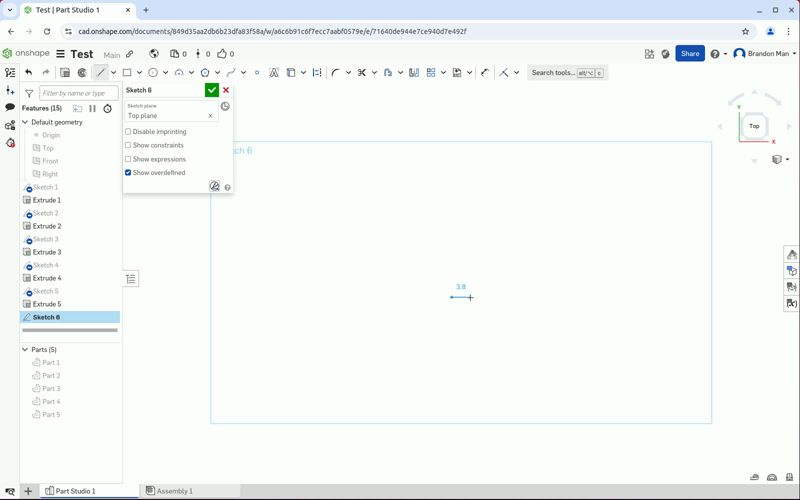
key_down(shift)
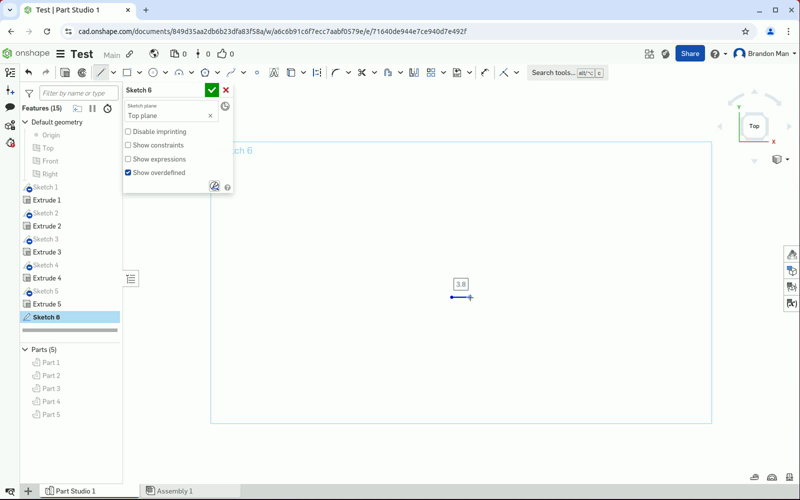
mouse_move(500, 297)
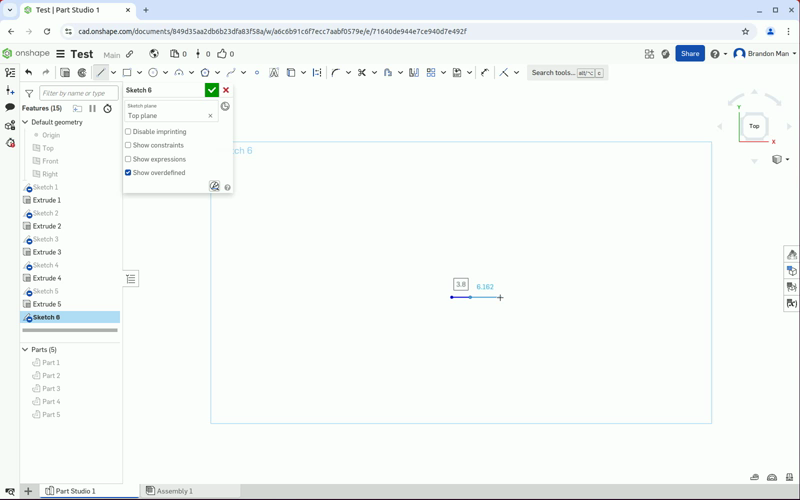
mouse_move(470, 282)
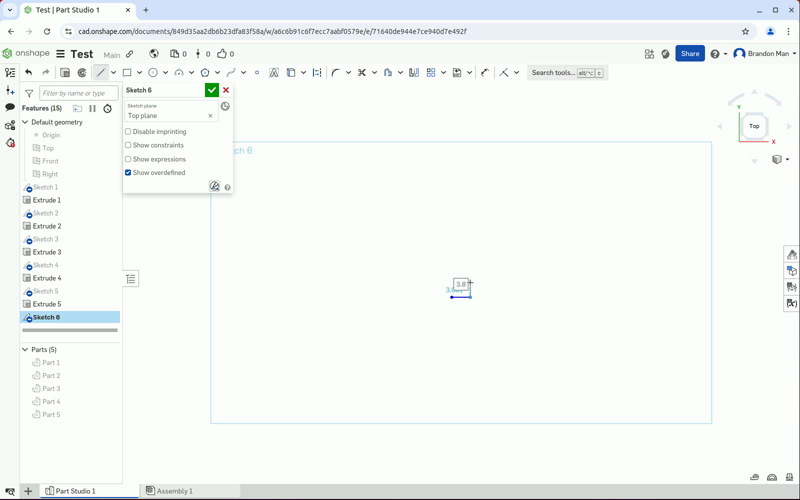
click(470, 282)
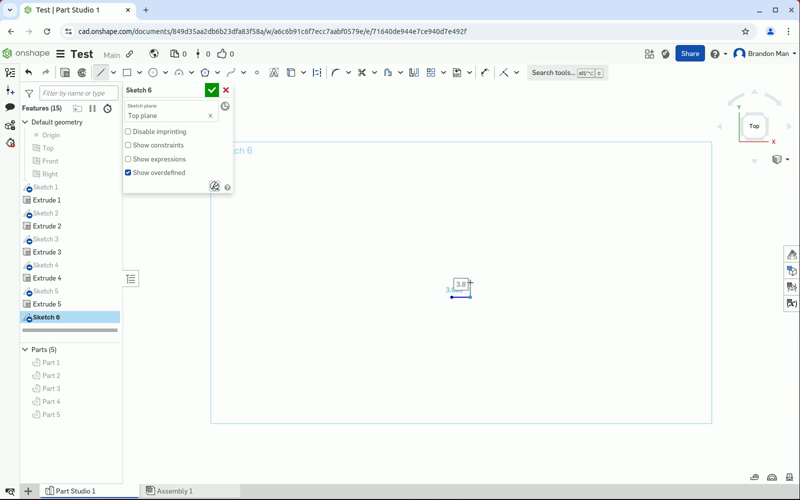
key_up(shift)
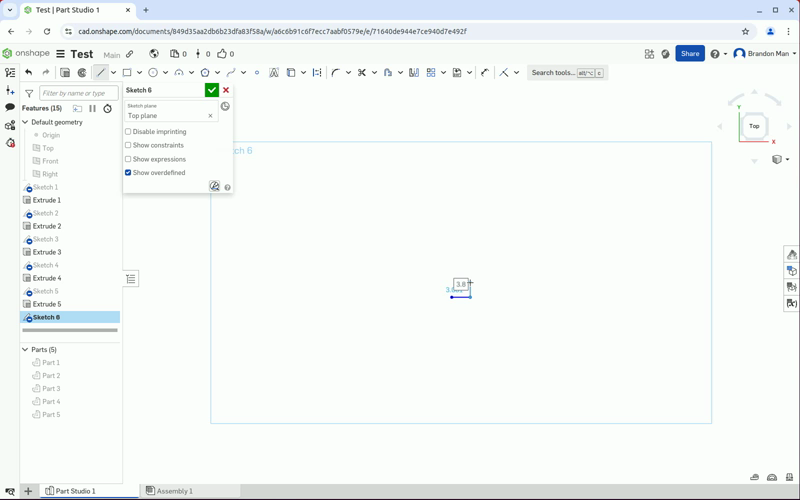
key_down(shift)
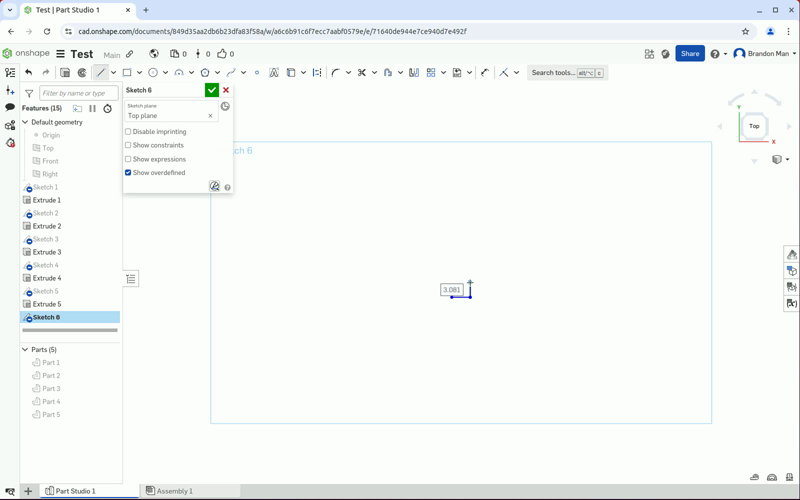
mouse_move(500, 282)
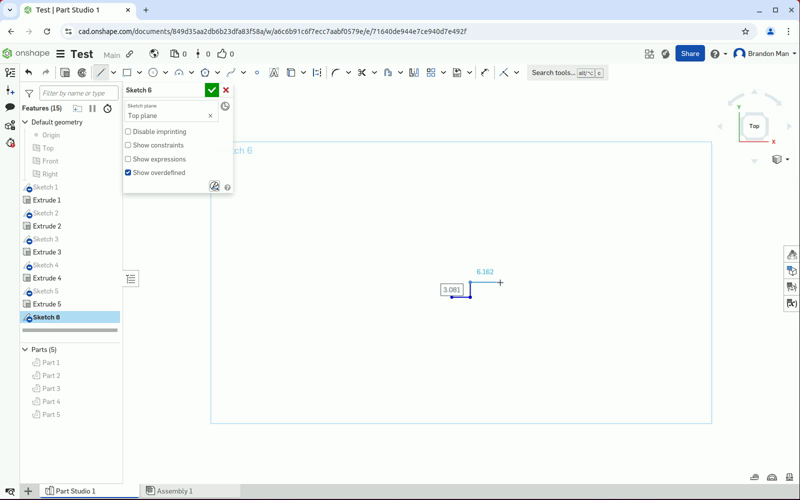
mouse_move(451, 282)
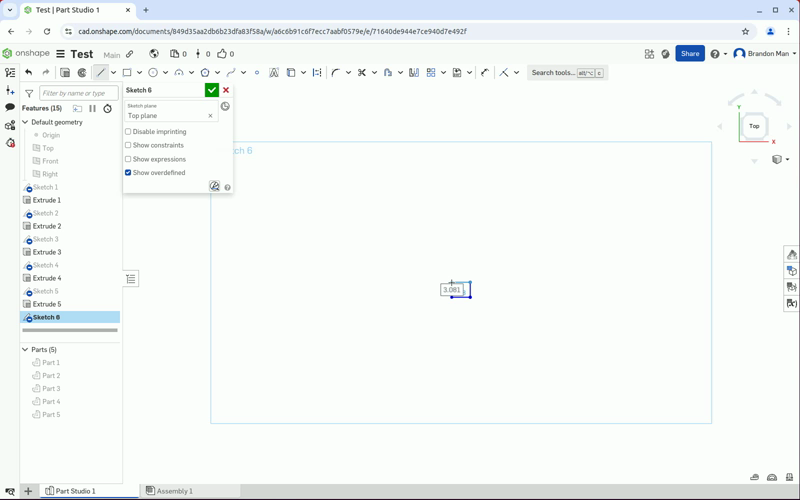
click(451, 282)
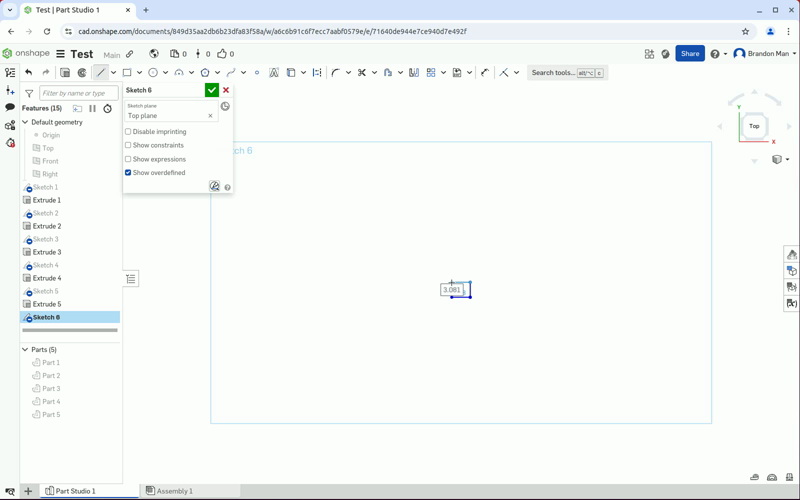
key_up(shift)
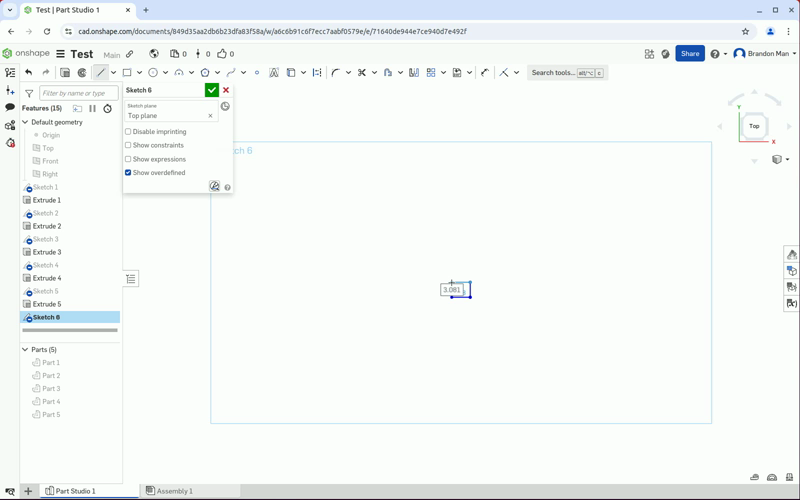
mouse_move(481, 282)
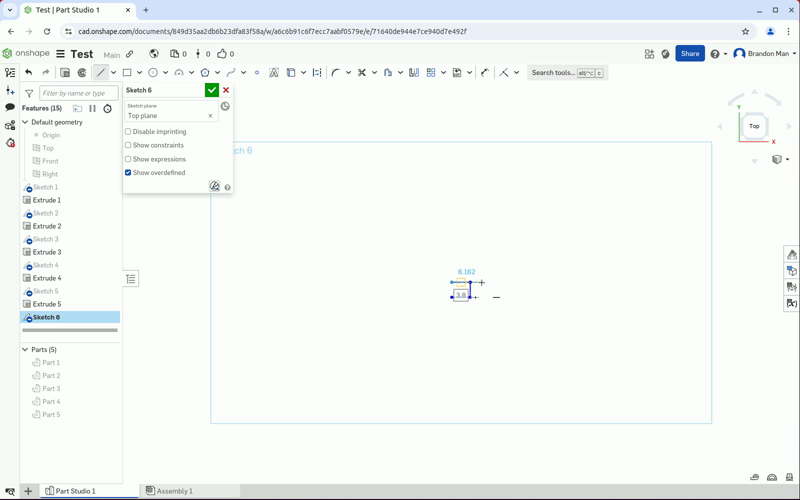
key_down(shift)
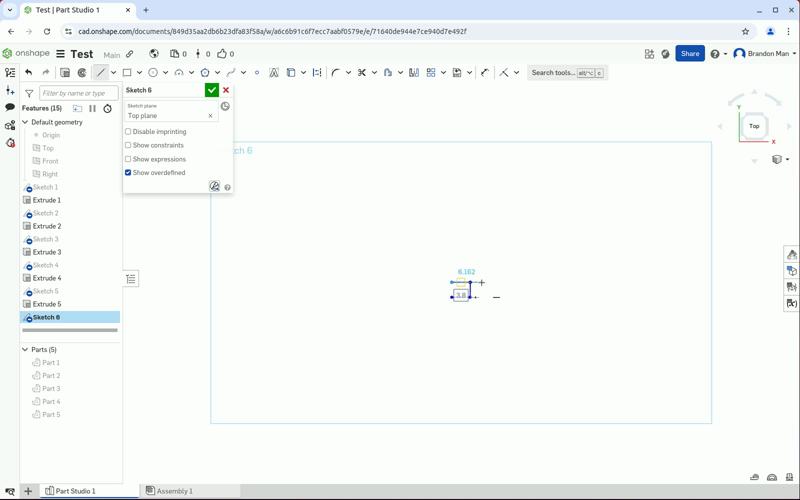
mouse_move(451, 297)
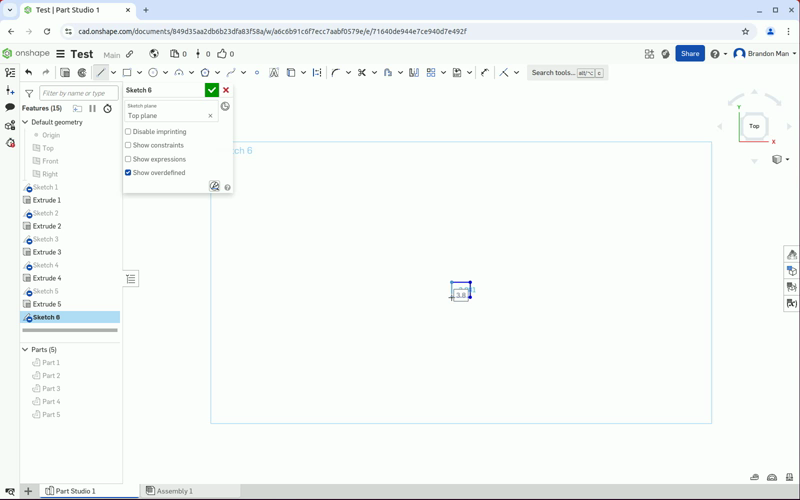
key_up(shift)
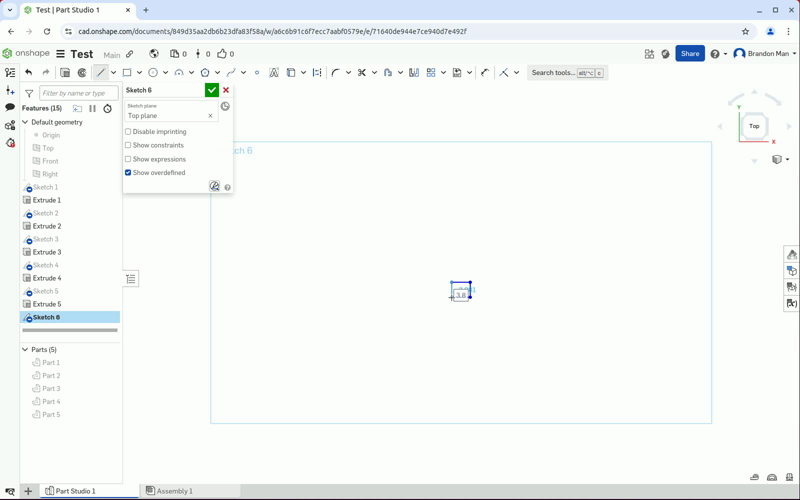
click(451, 297)
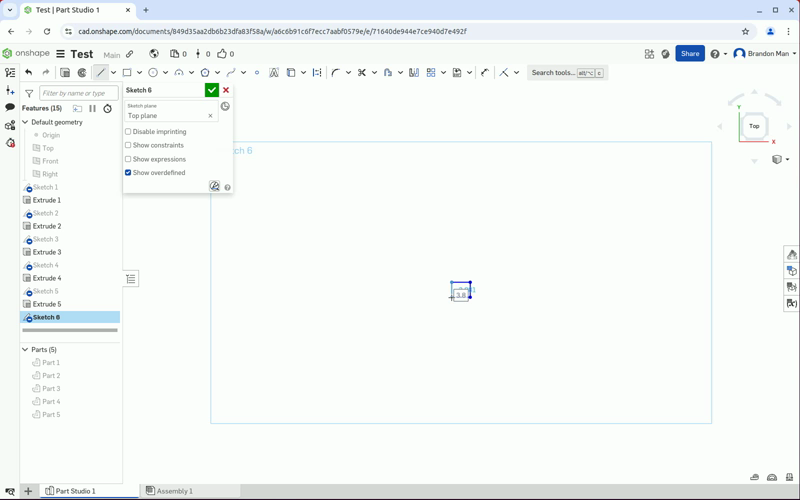
key(esc)
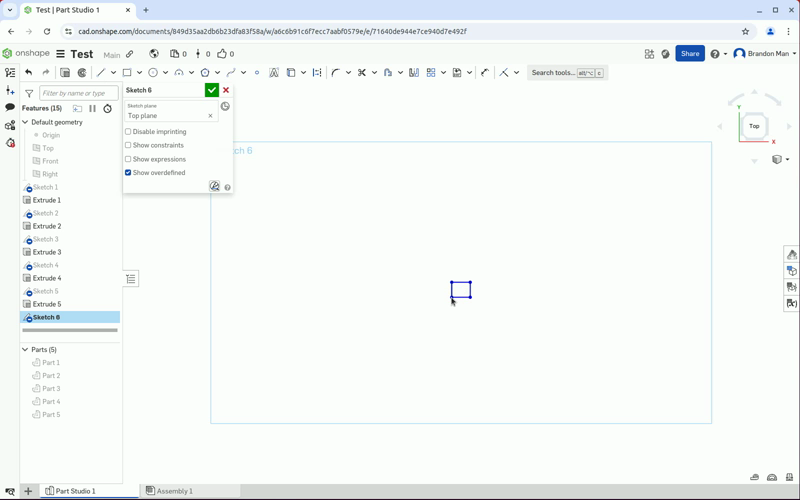
mouse_move(457, 282)
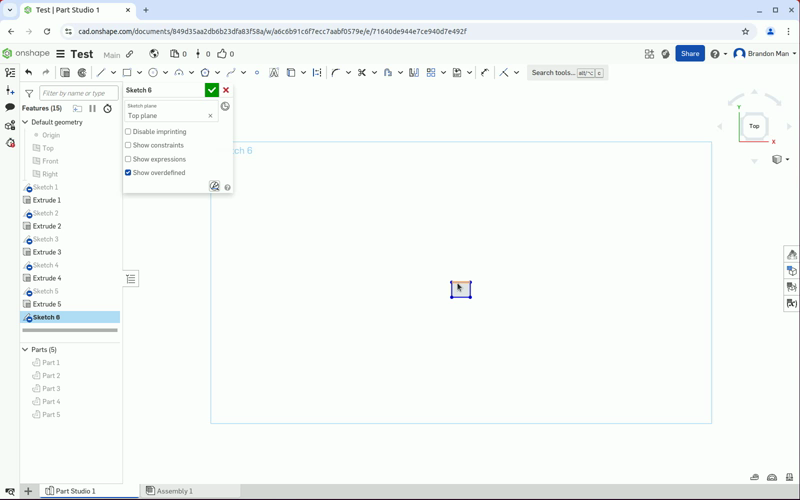
scroll(6)
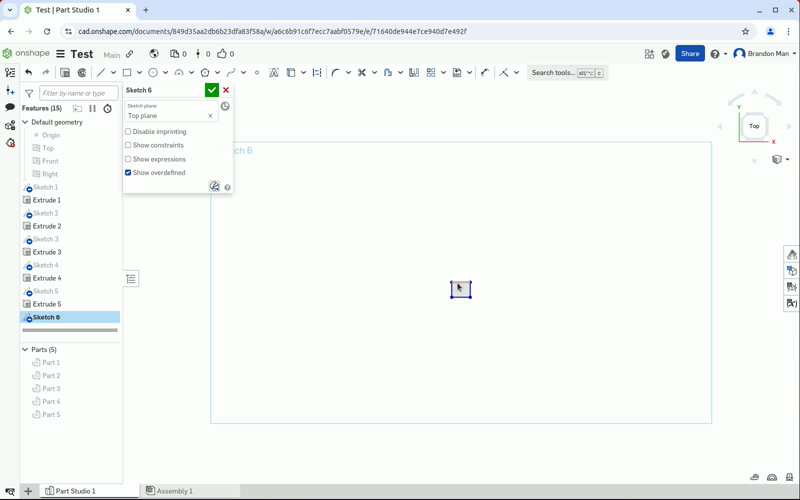
scroll(6)
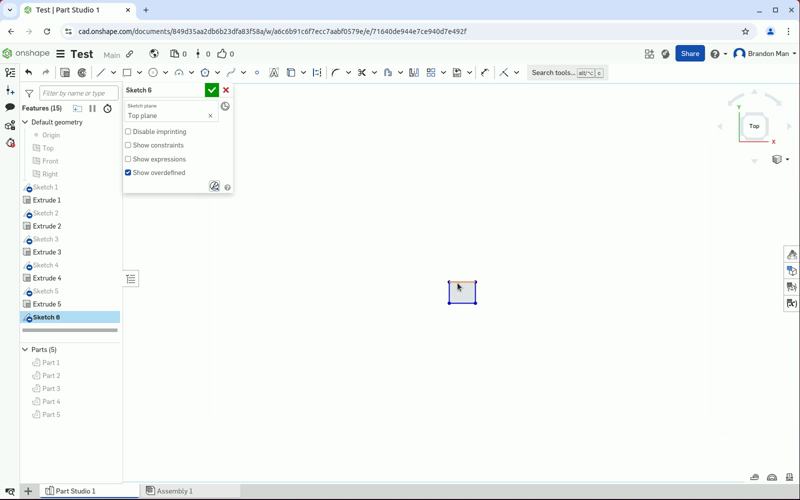
scroll(6)
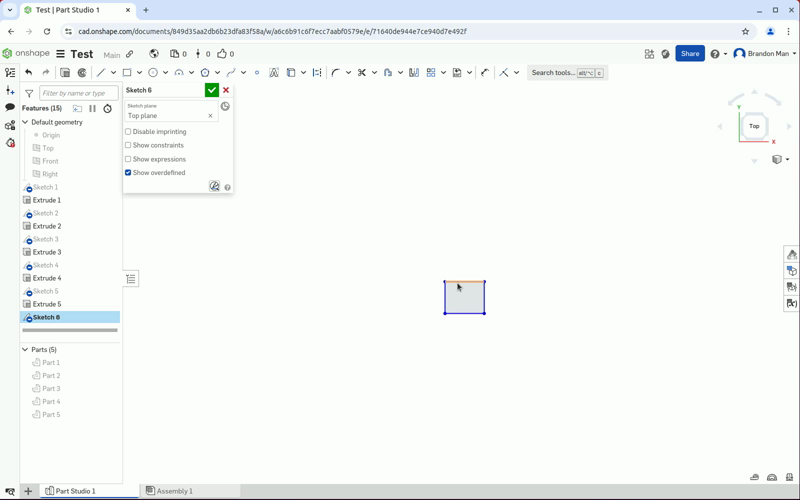
scroll(6)
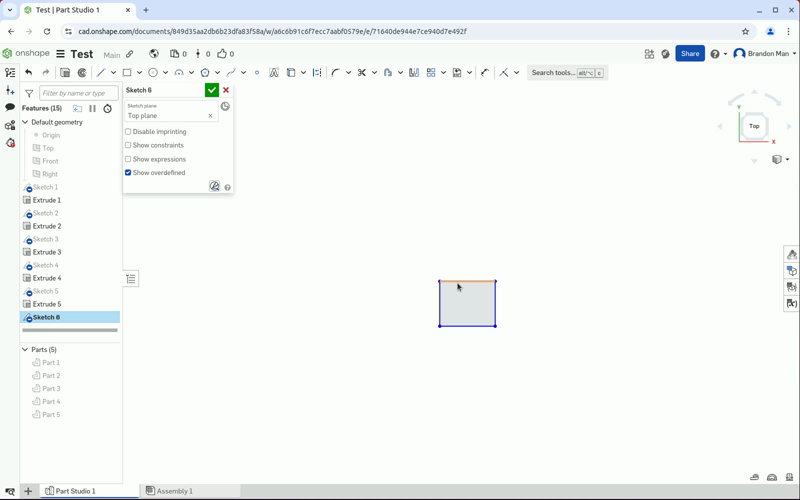
scroll(6)
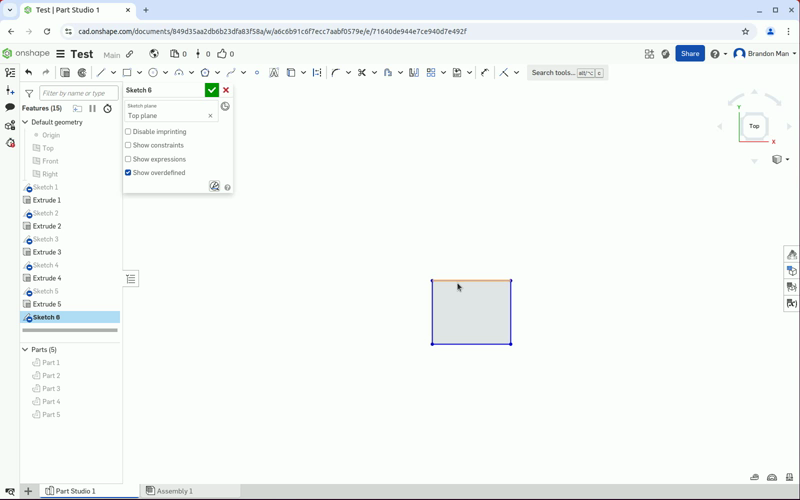
scroll(6)
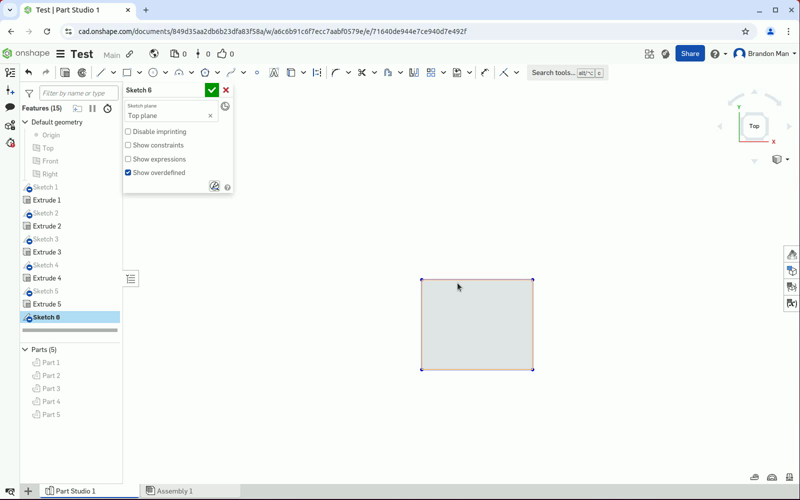
scroll(6)
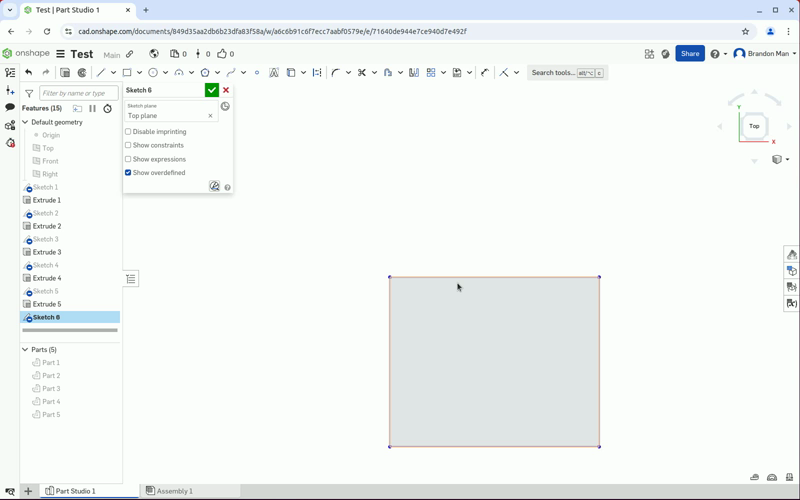
click(457, 282)
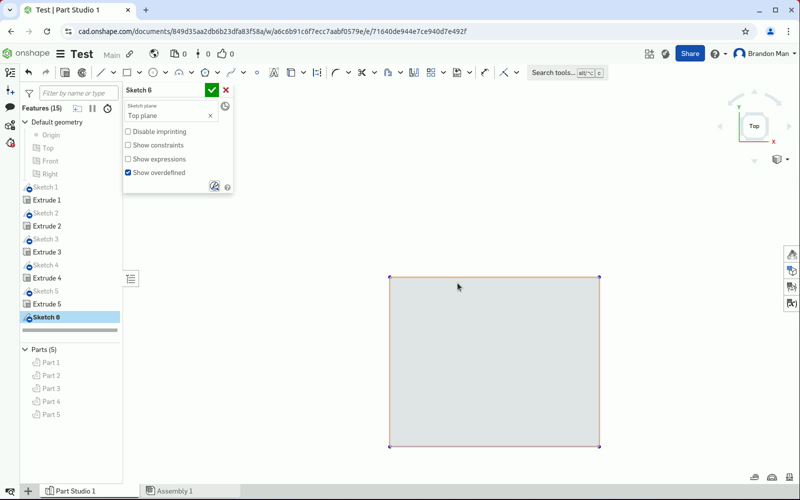
scroll(-6)
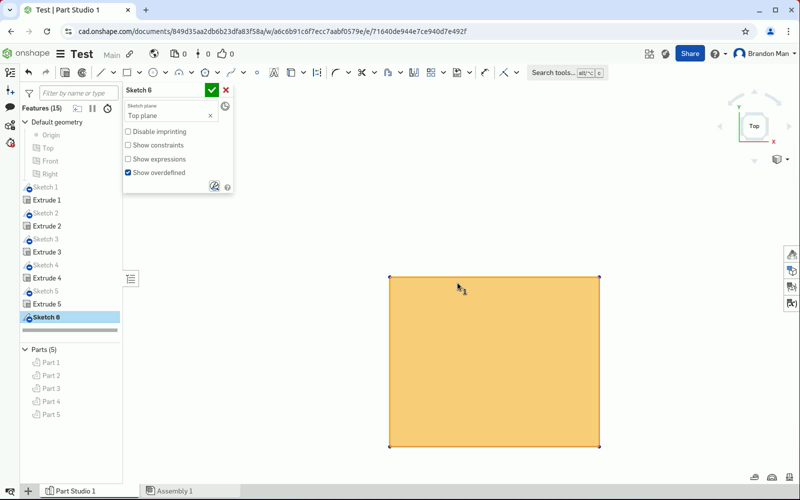
scroll(-6)
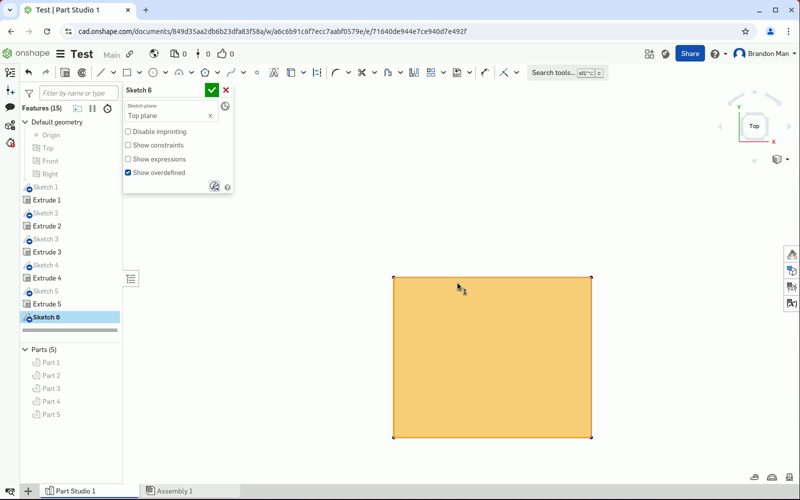
scroll(-6)
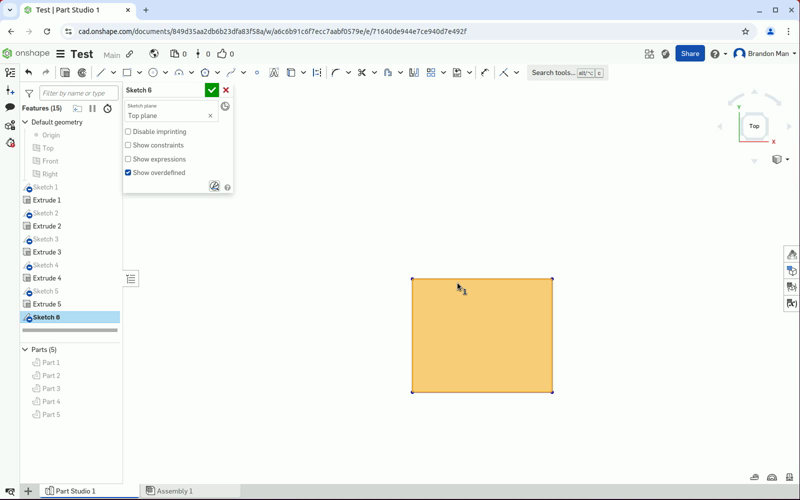
scroll(-6)
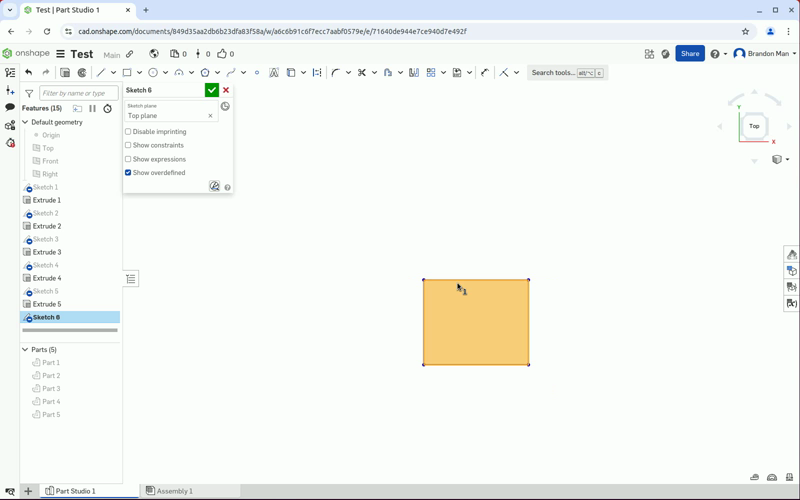
scroll(-6)
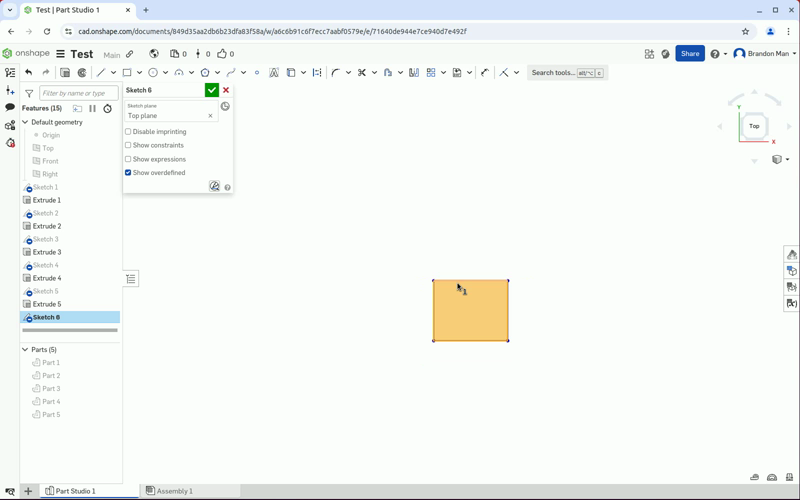
scroll(-6)
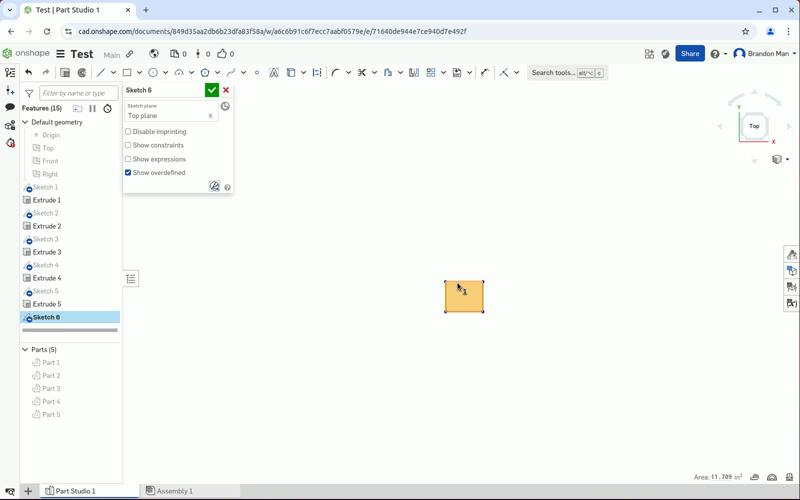
scroll(-6)
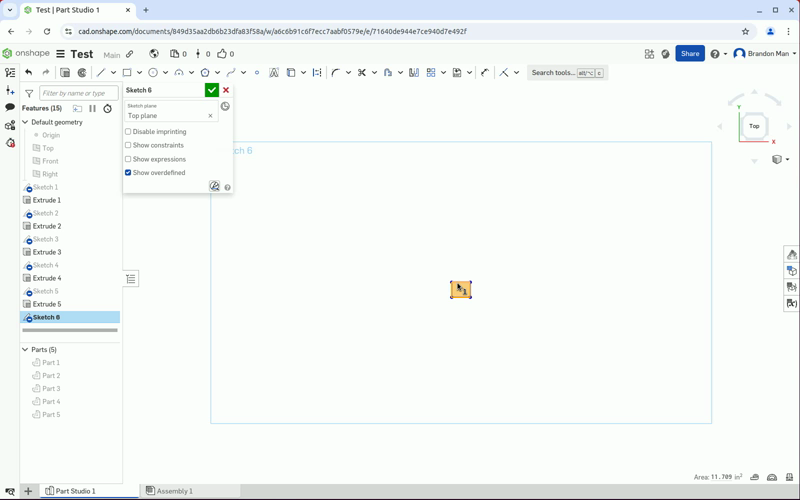
mouse_move(73, 352)
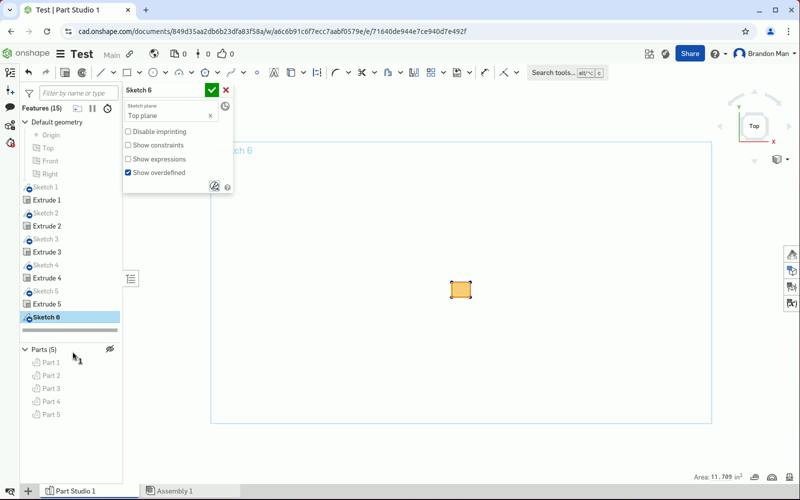
key(shift+y)
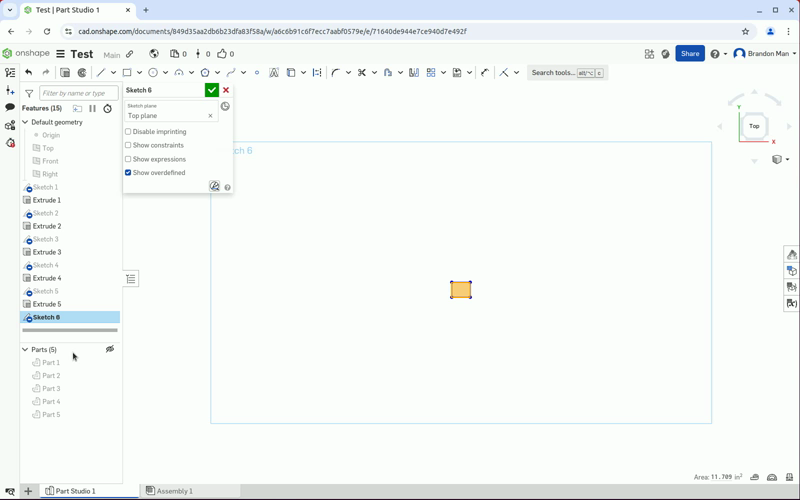
key(shift+e)
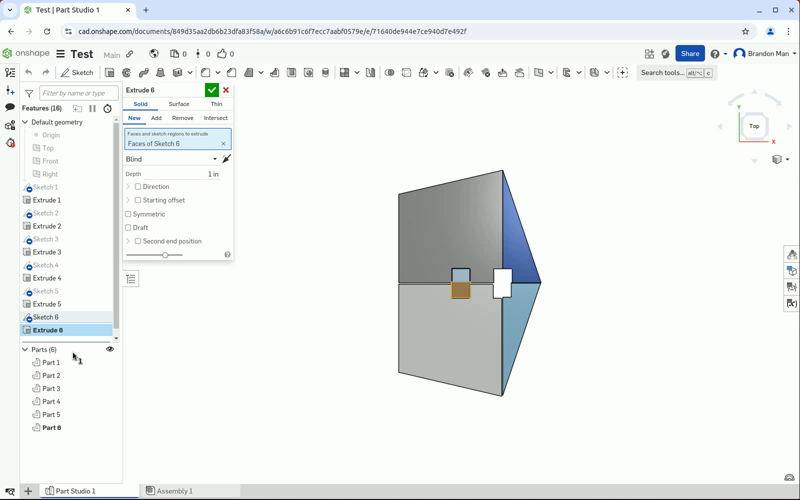
mouse_move(143, 106)
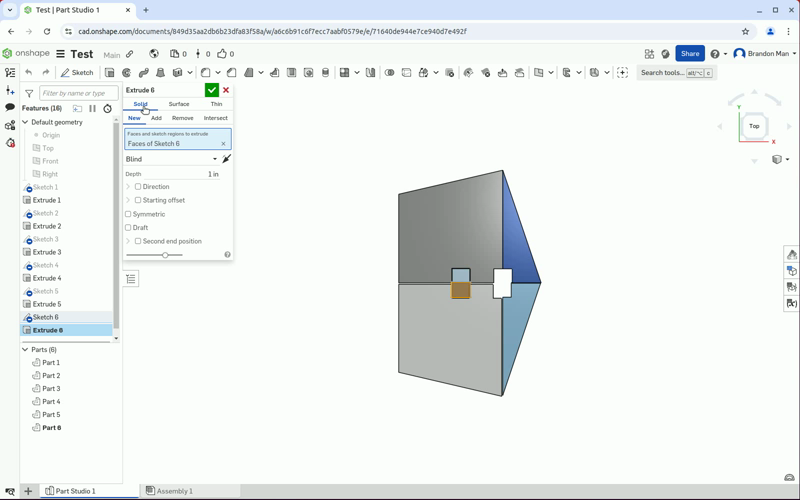
click(143, 106)
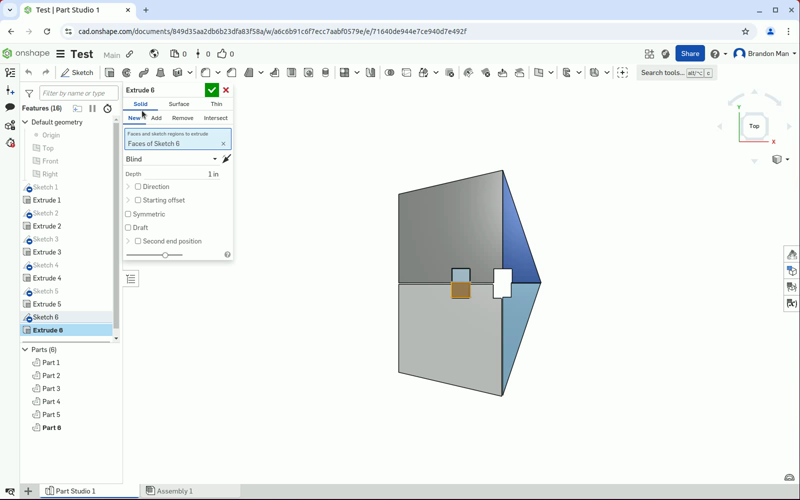
mouse_move(137, 120)
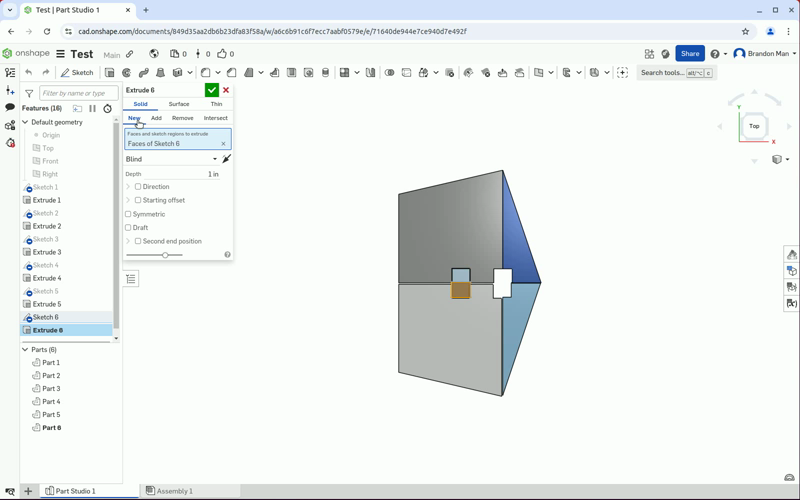
click(137, 120)
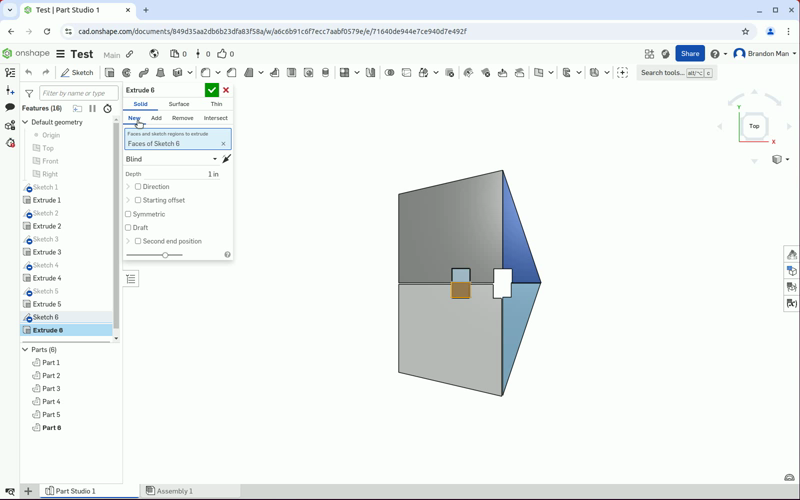
key(tab, 4)
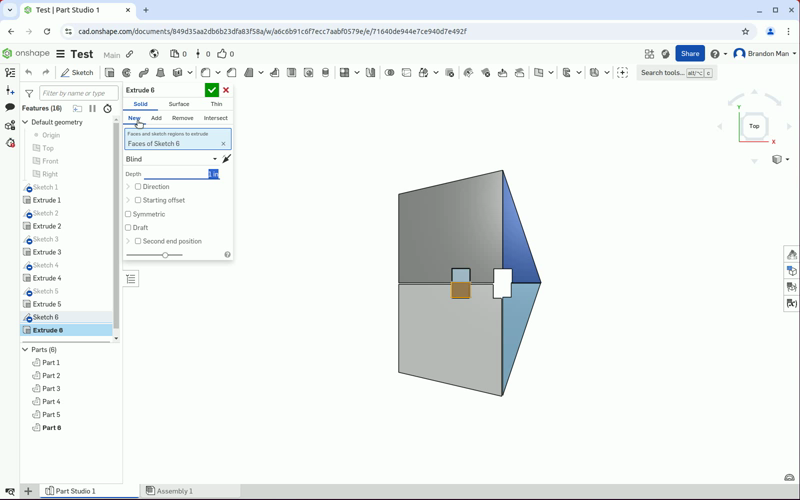
text(0.722)
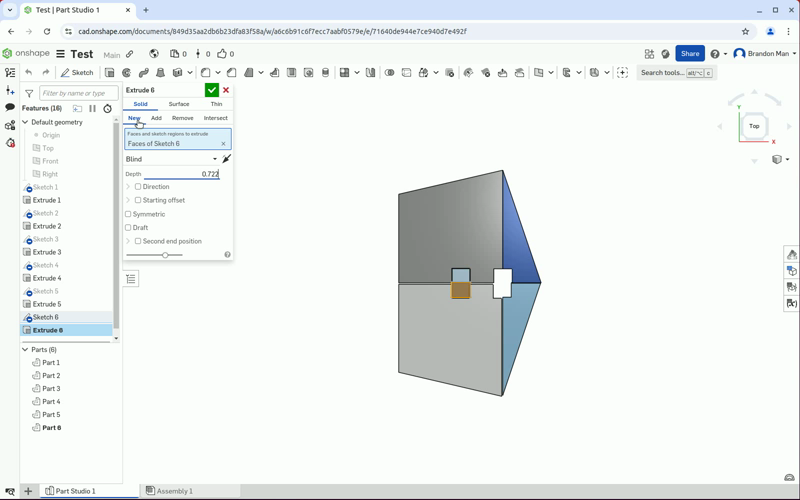
key(enter)
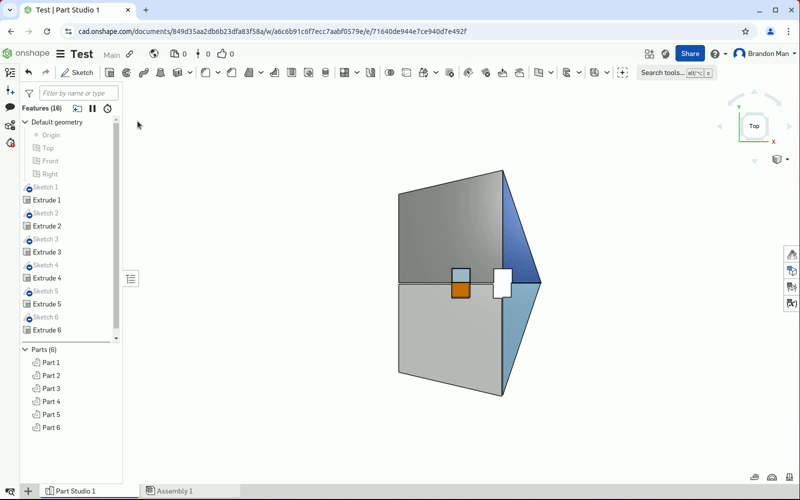
key(shift+h)
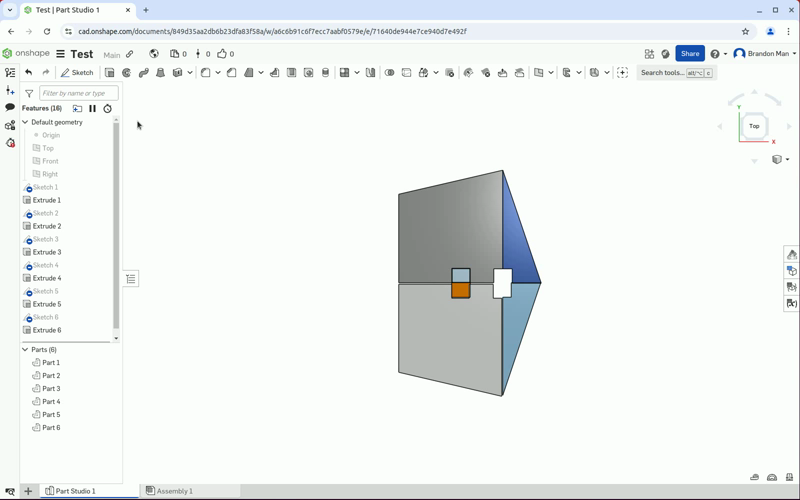
key(shift+h)
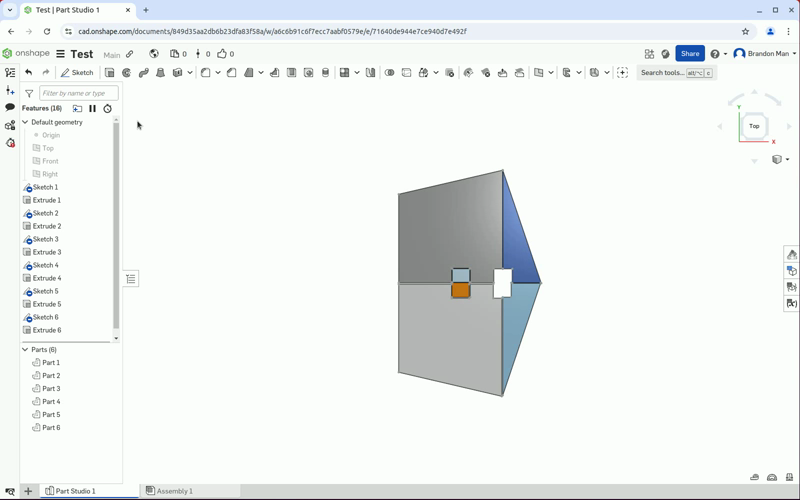
key(shift+7)
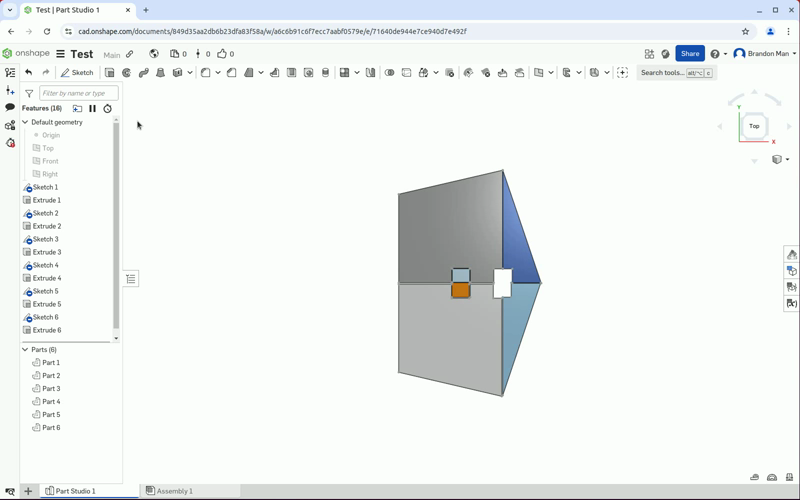
key(up, 3)
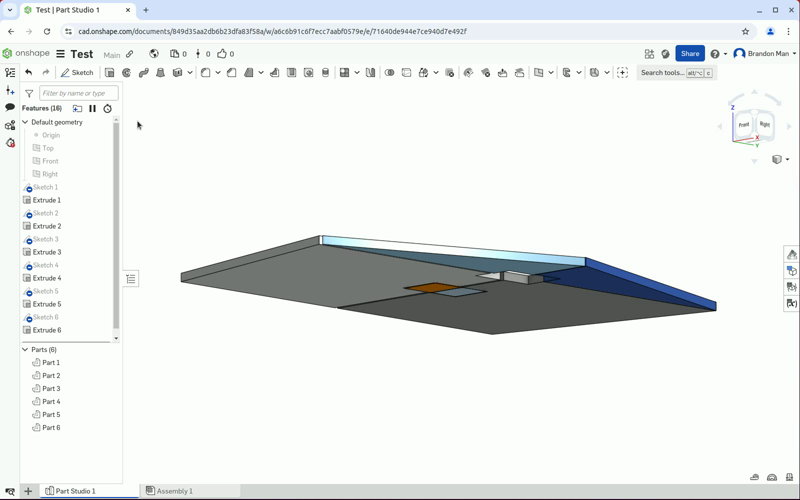
key(left, 3)
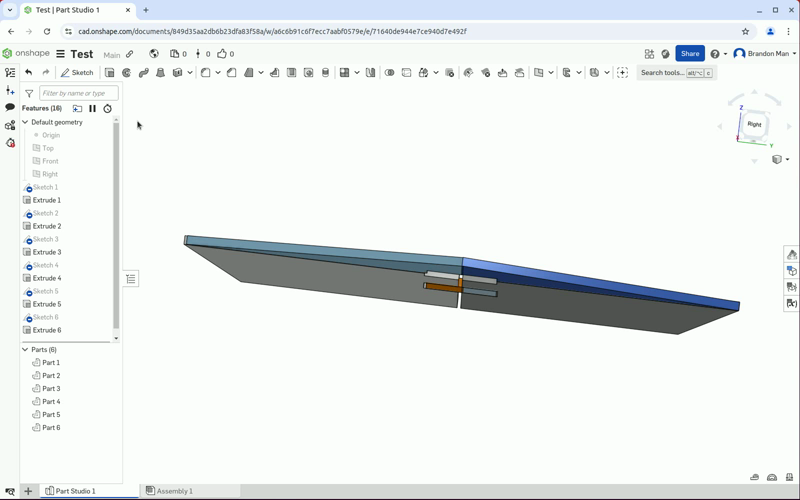
key(right, 3)
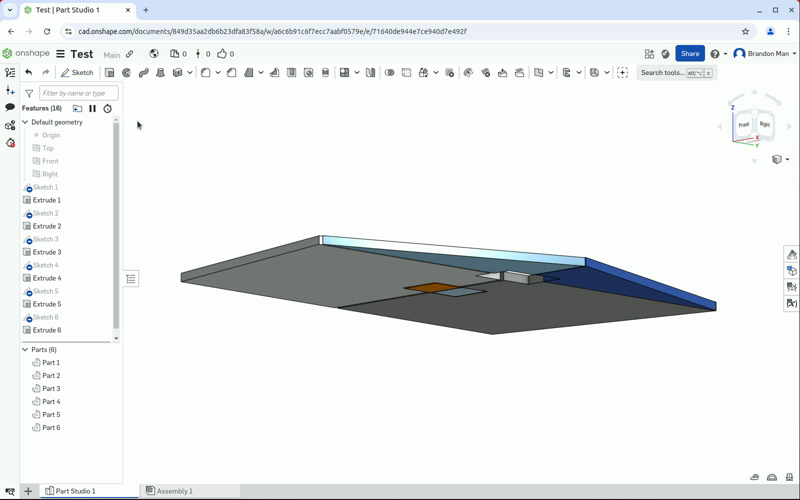
key(down, 3)
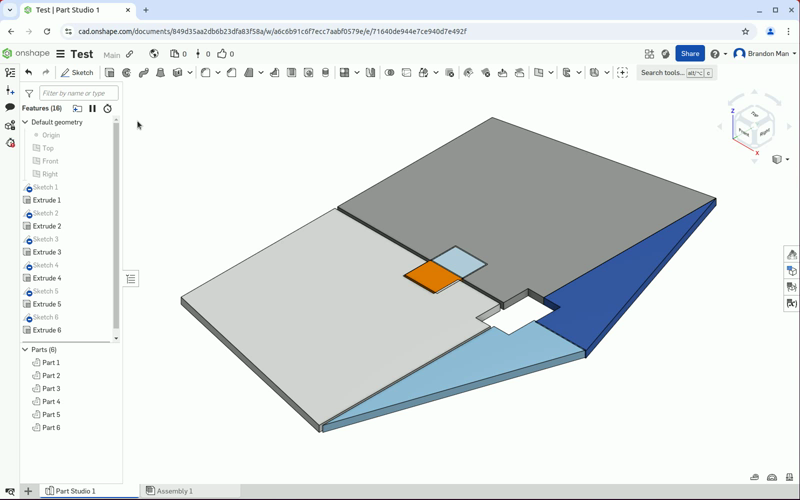
mouse_move(69, 189)
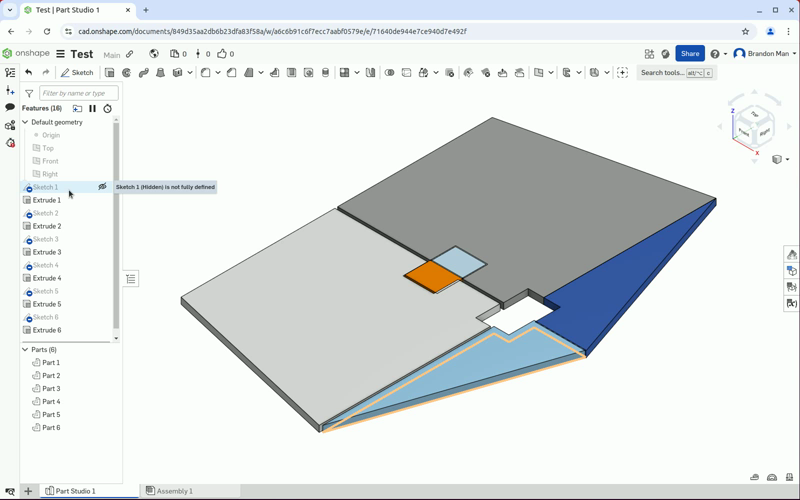
click(69, 189)